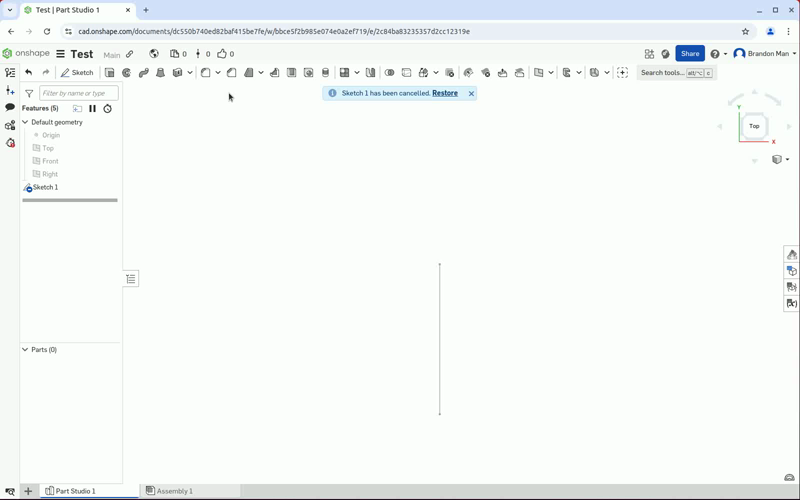
key(shift+h)
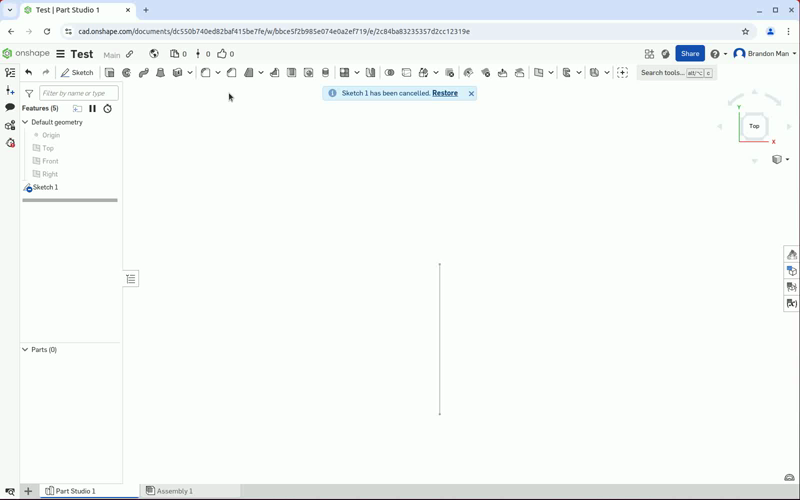
key(shift+s)
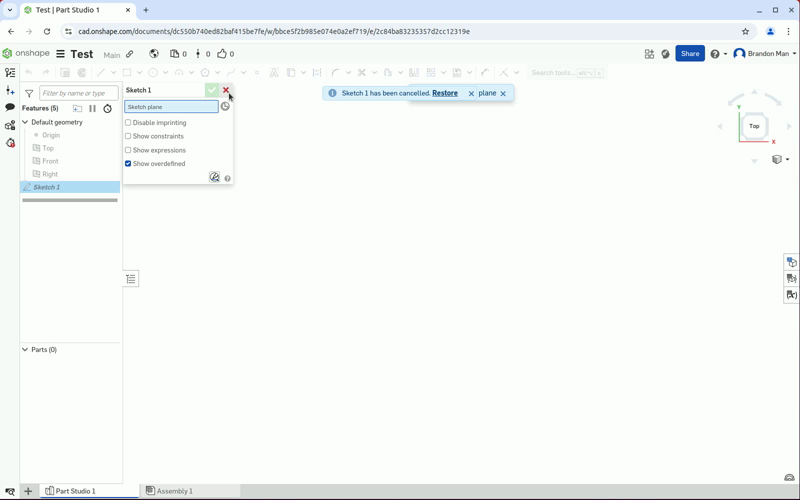
mouse_move(73, 150)
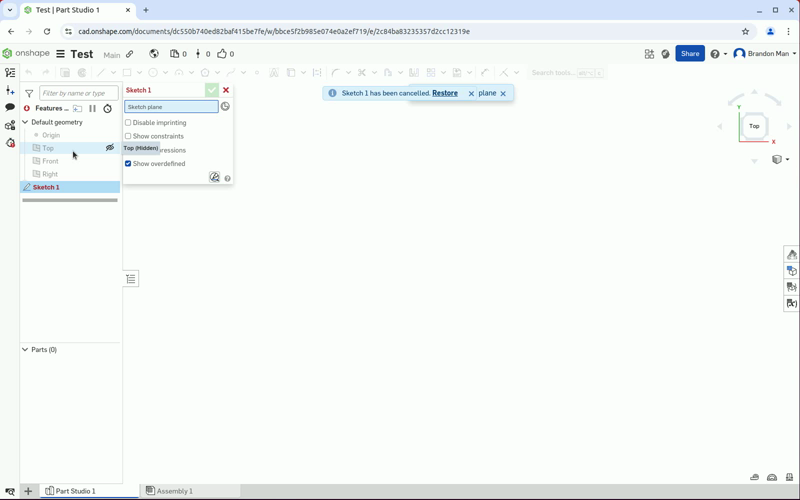
click(73, 150)
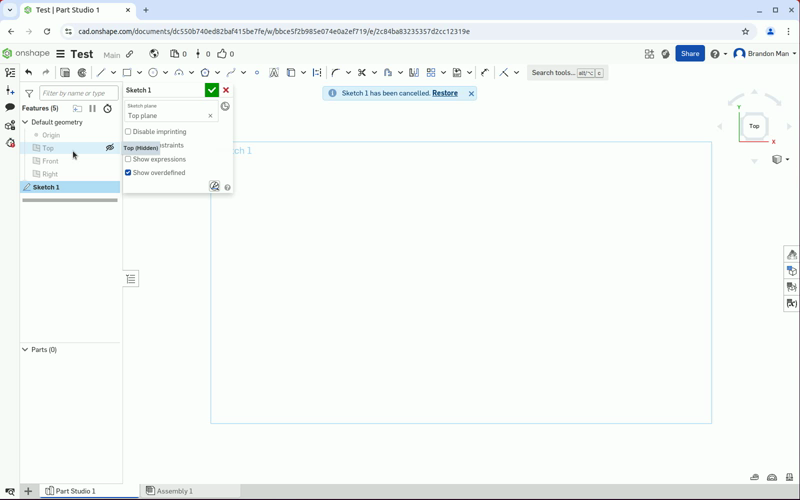
mouse_move(73, 352)
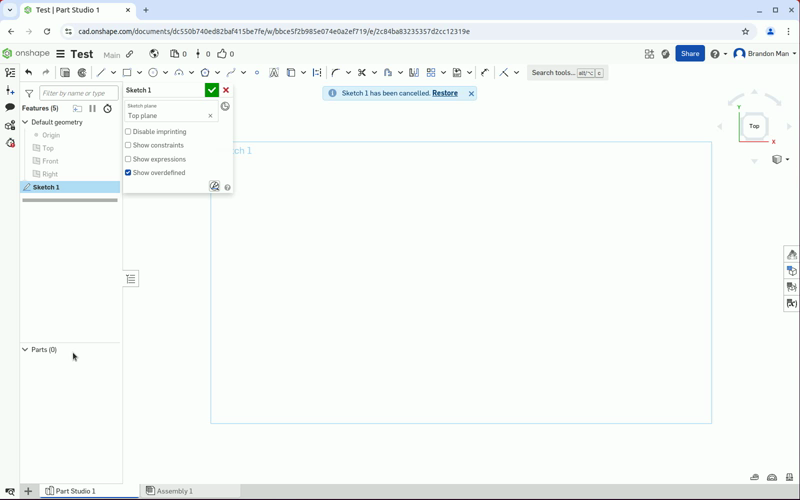
key(y)
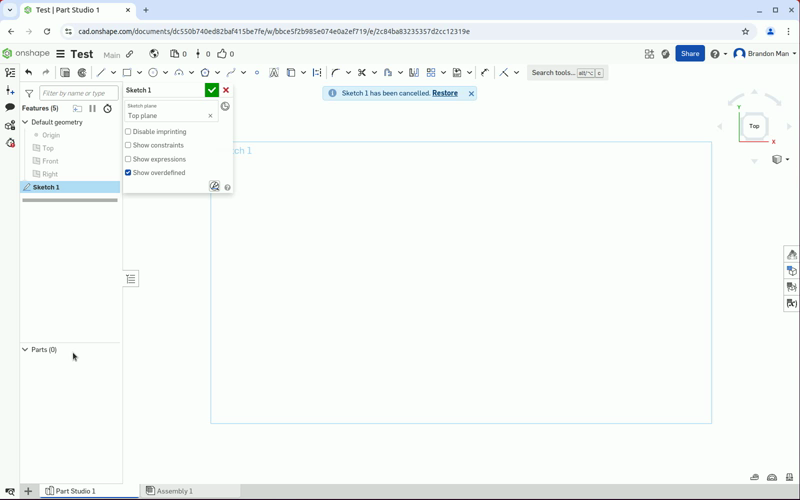
key(l)
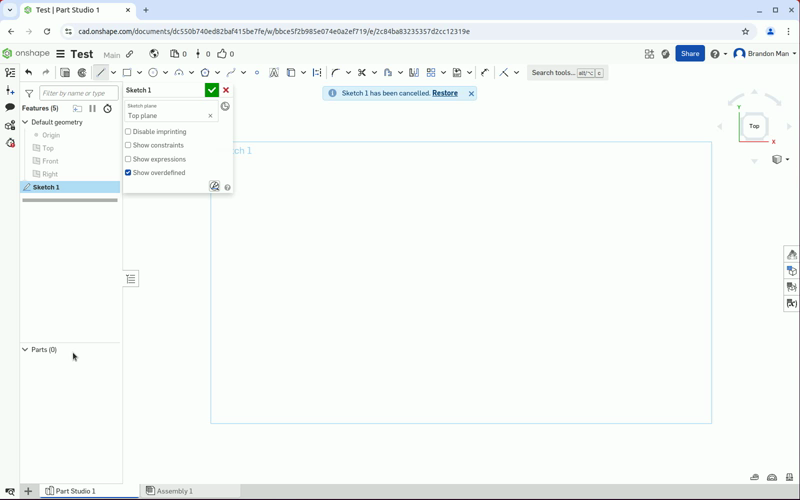
key_down(shift)
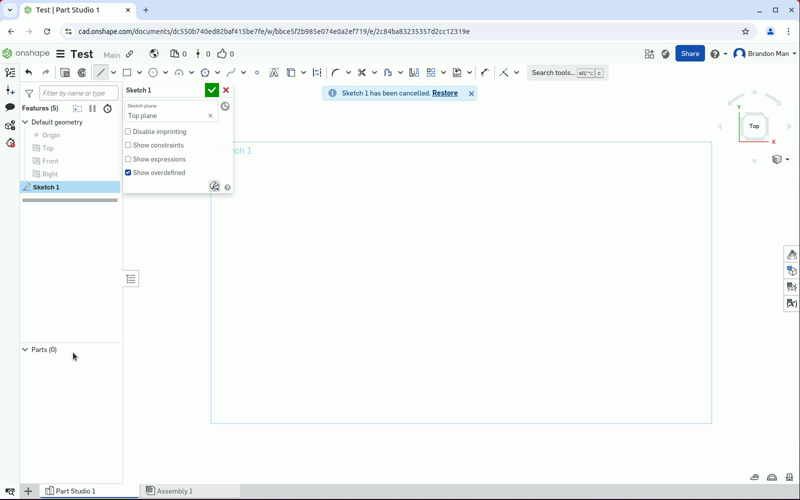
mouse_move(458, 286)
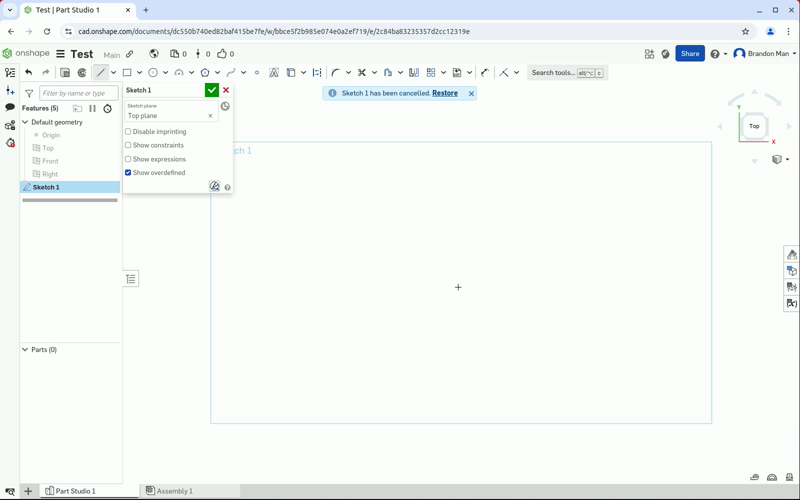
click(458, 286)
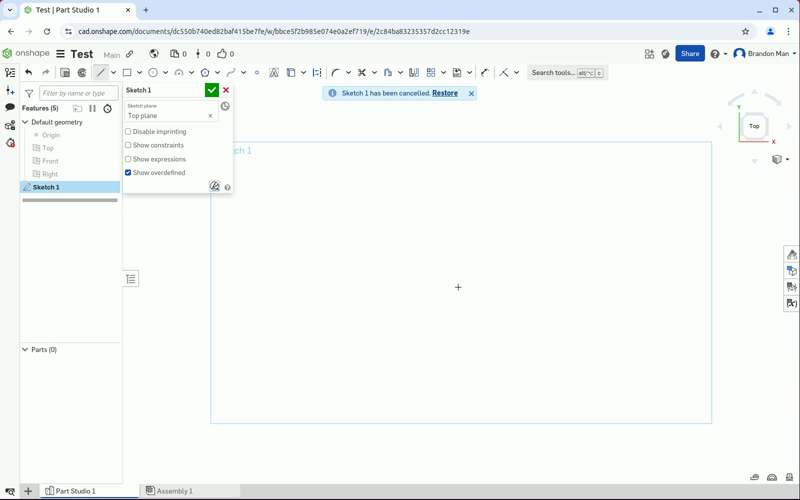
key_up(shift)
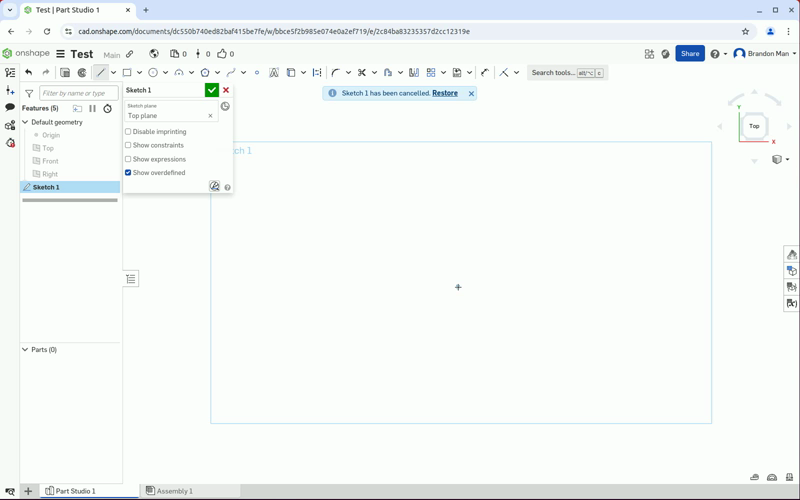
key_down(shift)
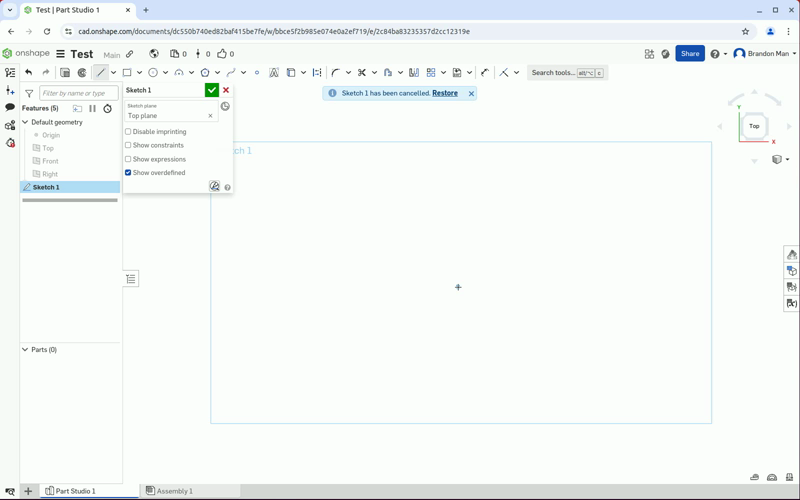
mouse_move(488, 286)
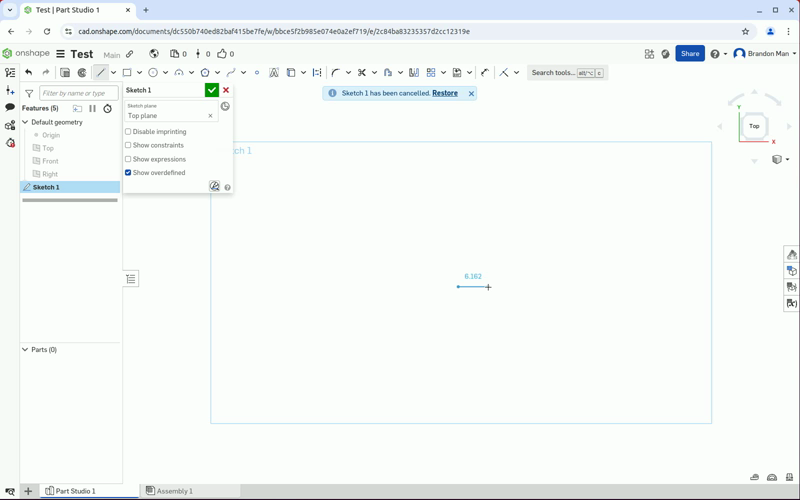
mouse_move(474, 286)
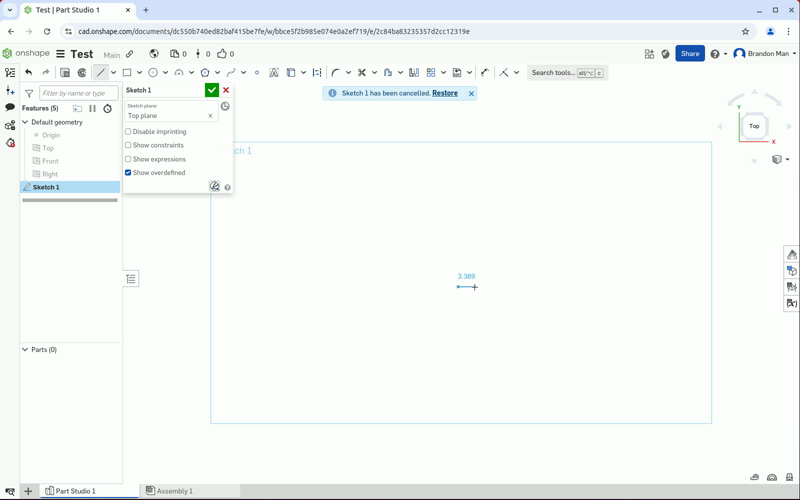
click(474, 286)
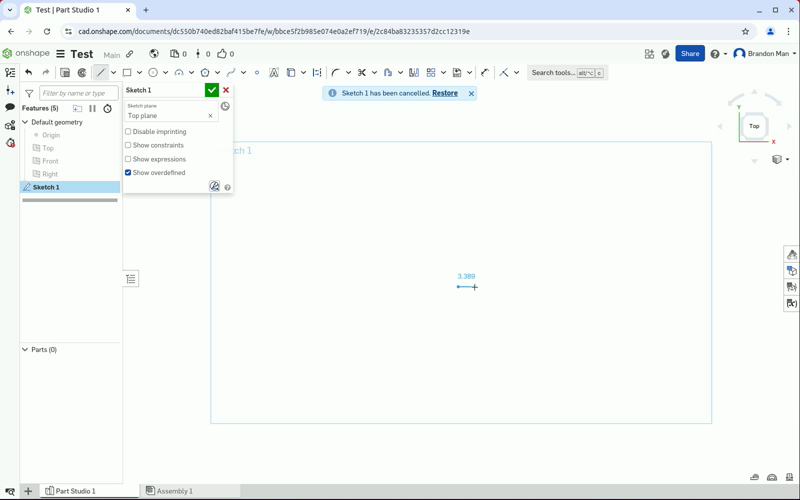
key_up(shift)
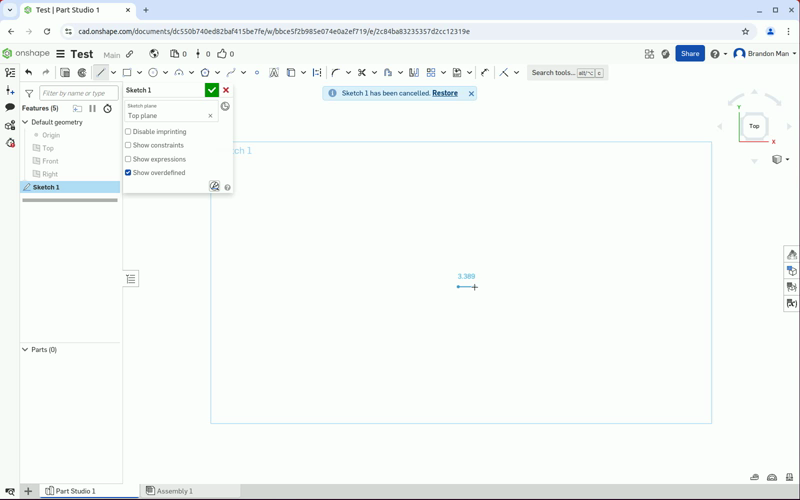
key_down(shift)
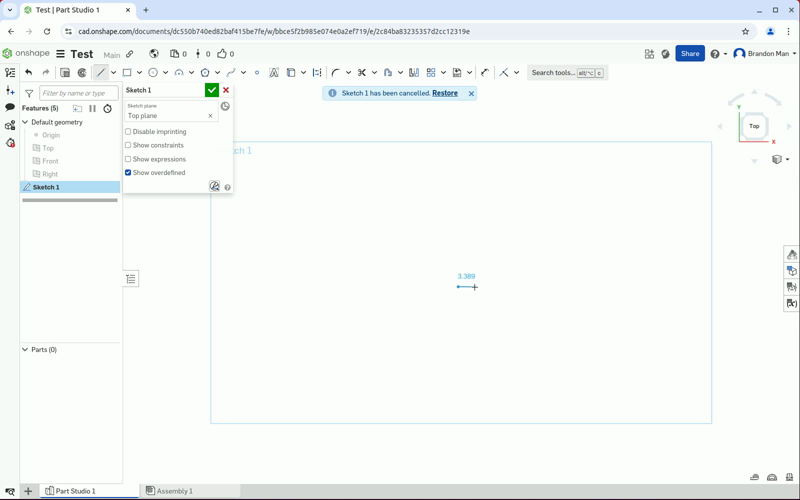
mouse_move(504, 286)
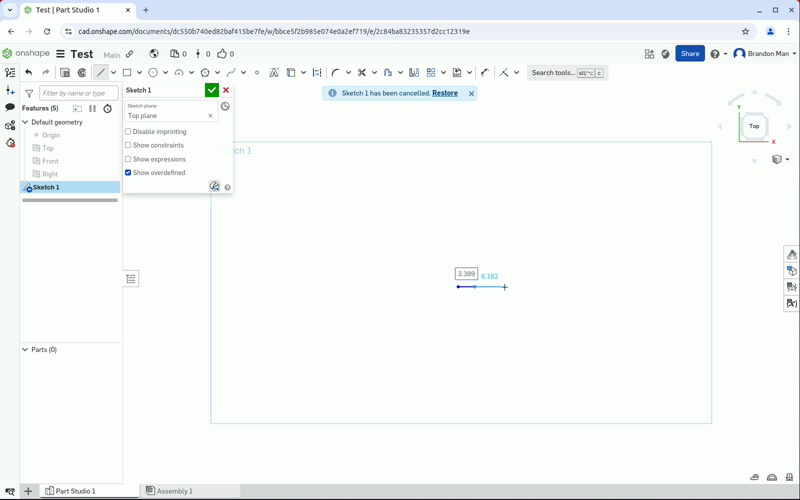
mouse_move(474, 277)
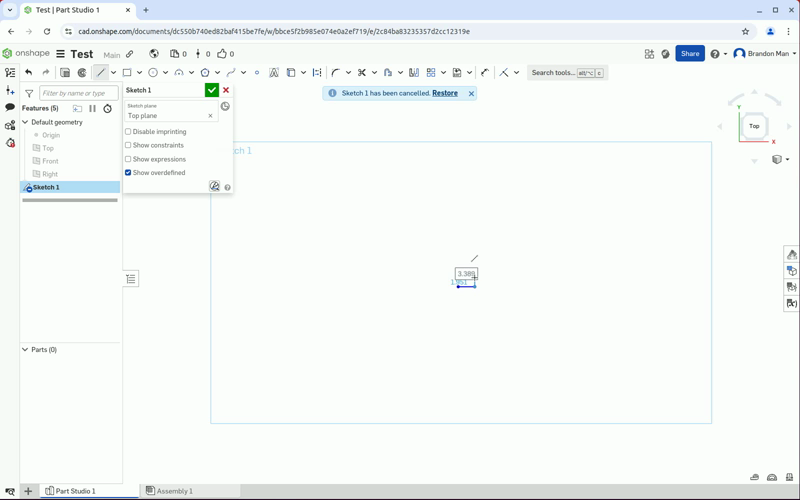
click(474, 277)
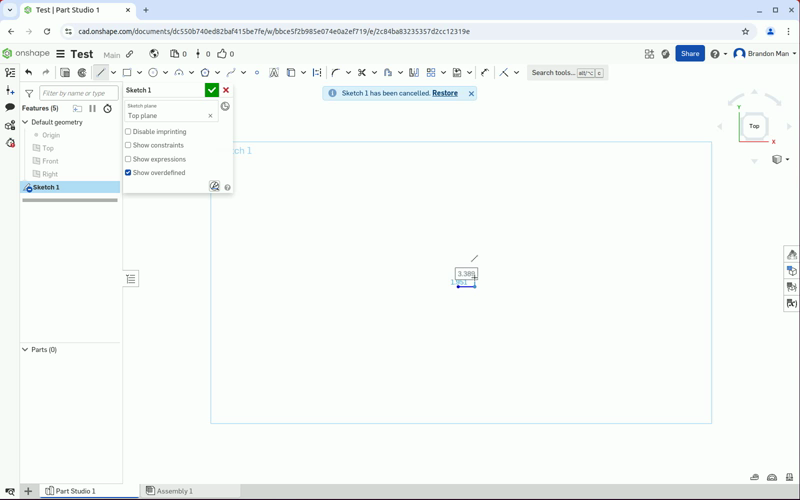
key_up(shift)
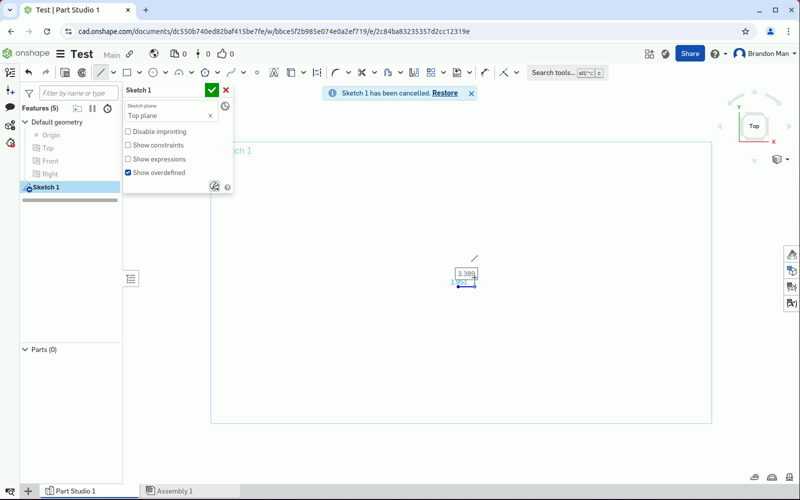
key_down(shift)
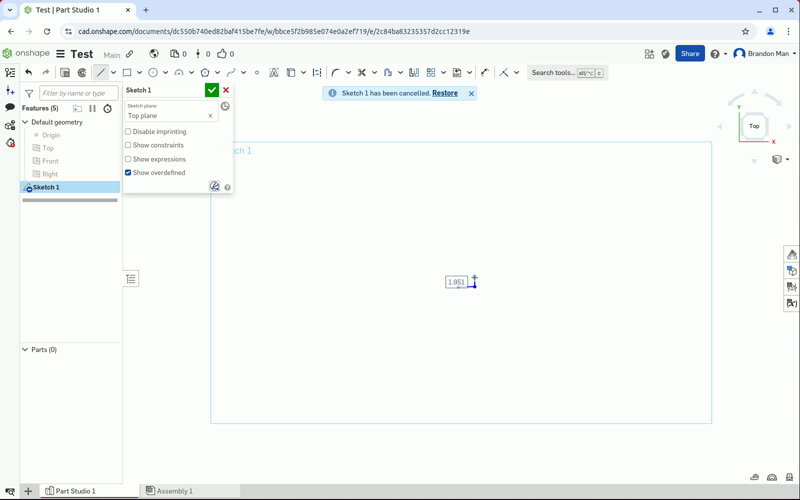
mouse_move(504, 277)
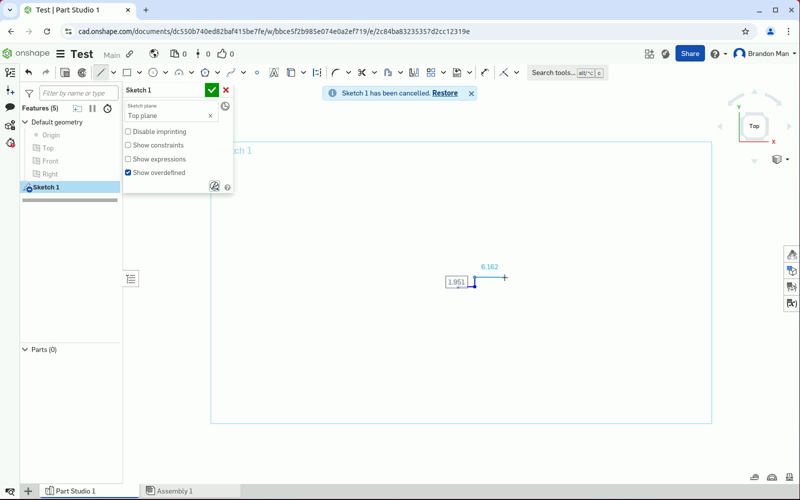
mouse_move(469, 277)
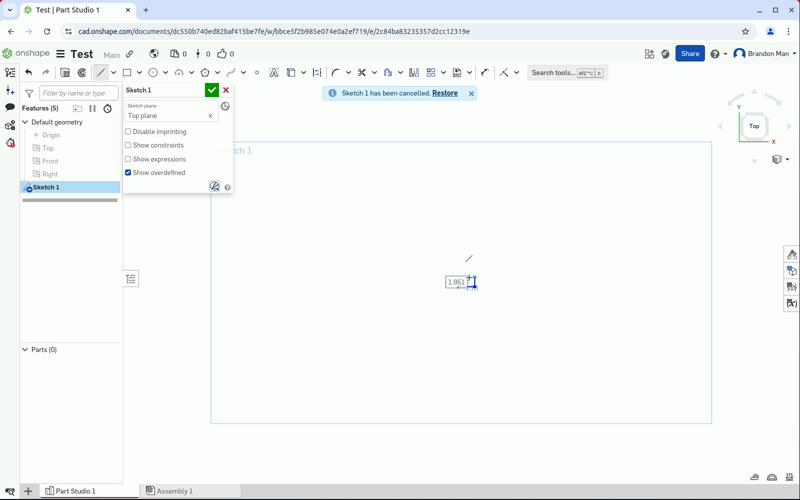
scroll(6)
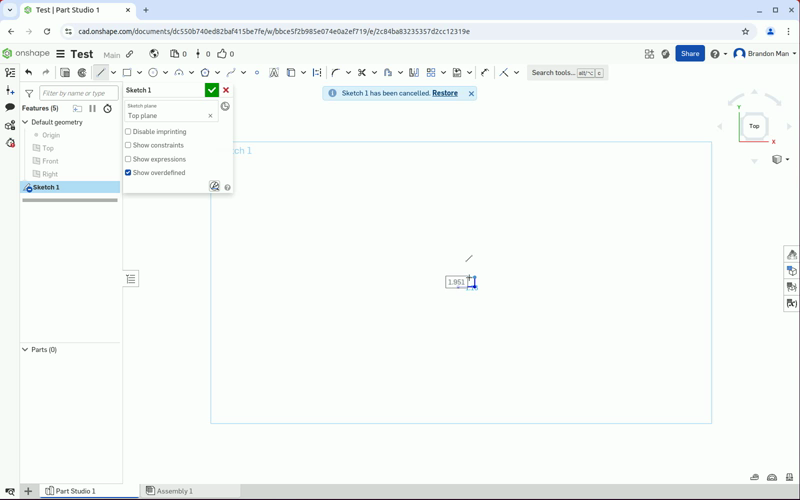
scroll(6)
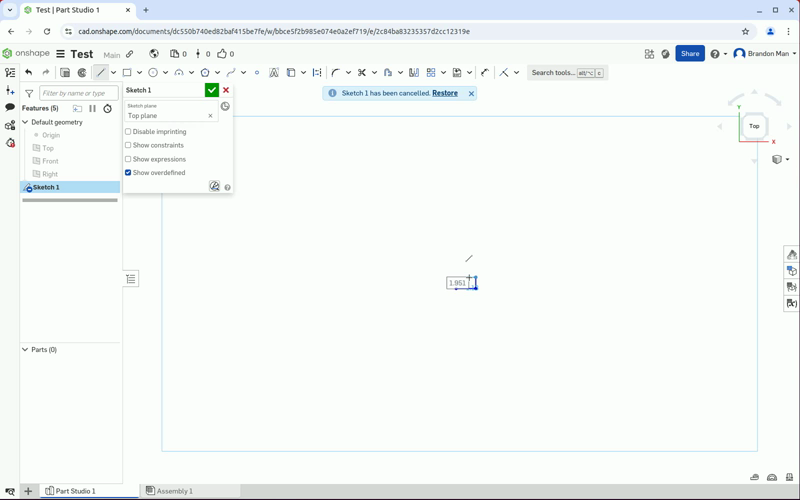
scroll(6)
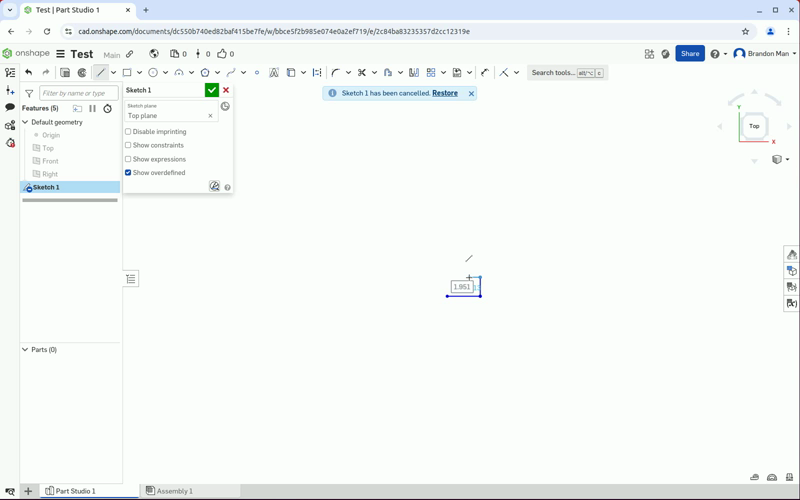
scroll(6)
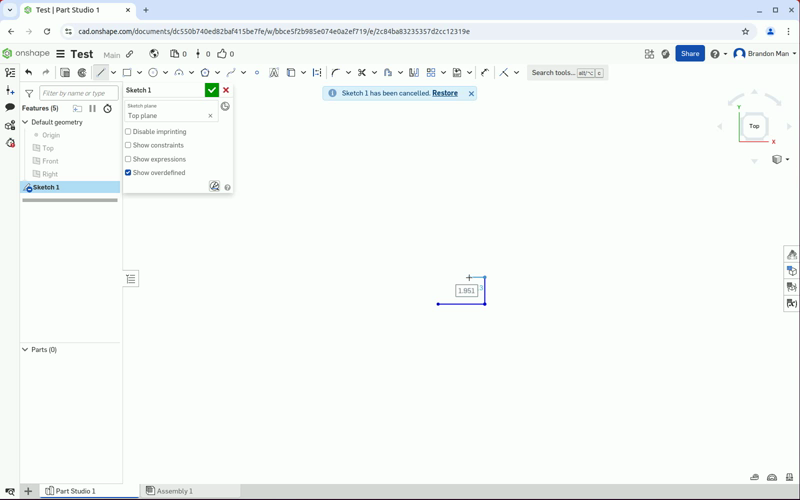
scroll(6)
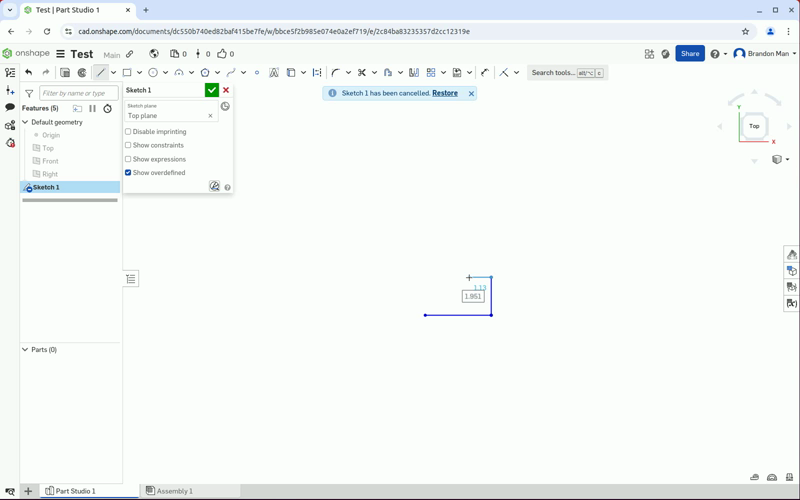
scroll(6)
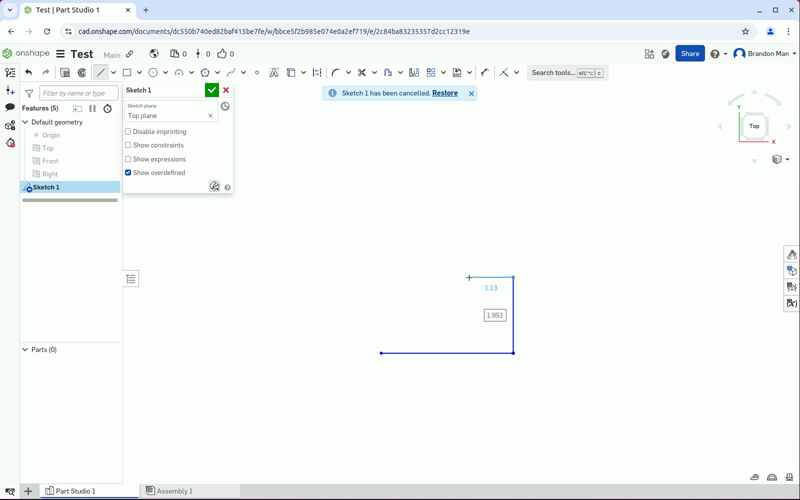
scroll(6)
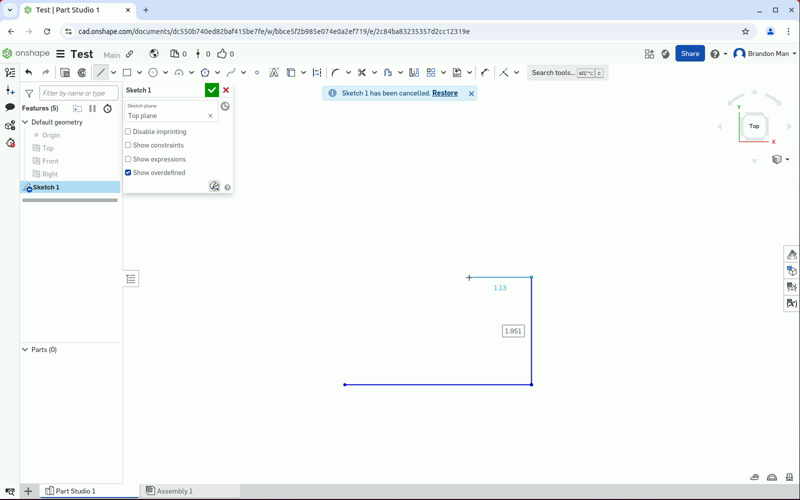
click(469, 277)
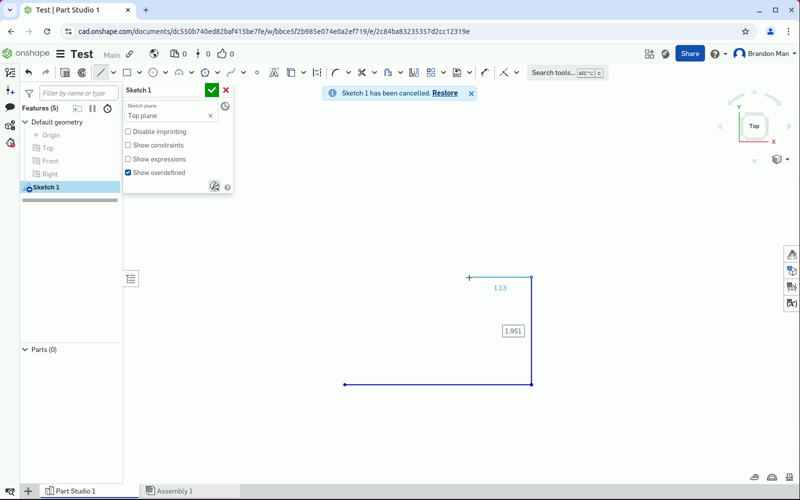
scroll(-6)
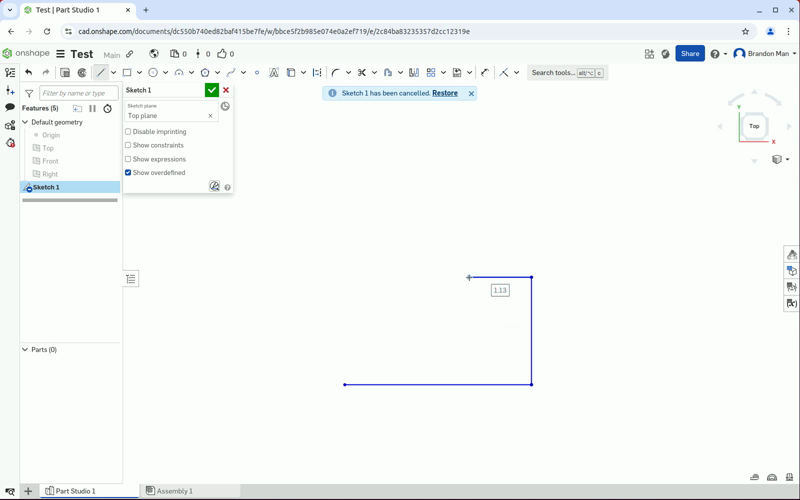
scroll(-6)
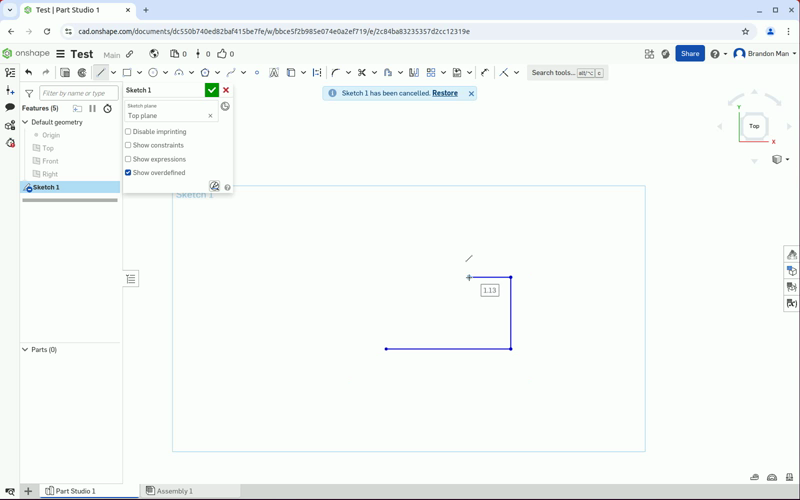
scroll(-6)
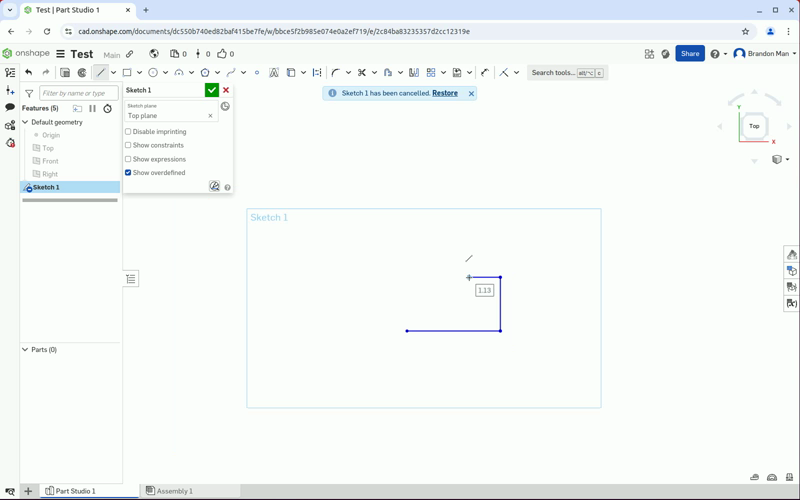
scroll(-6)
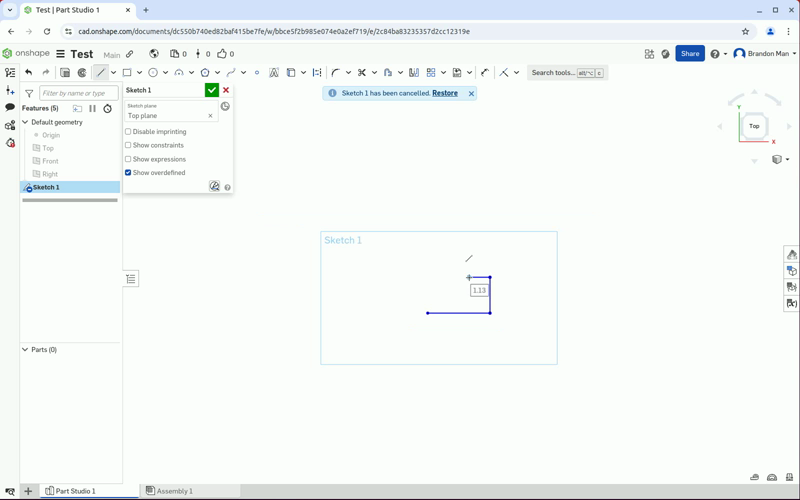
scroll(-6)
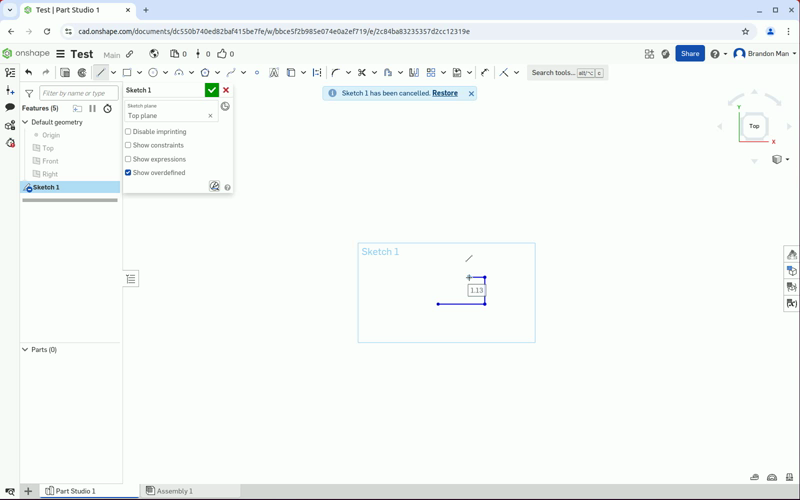
scroll(-6)
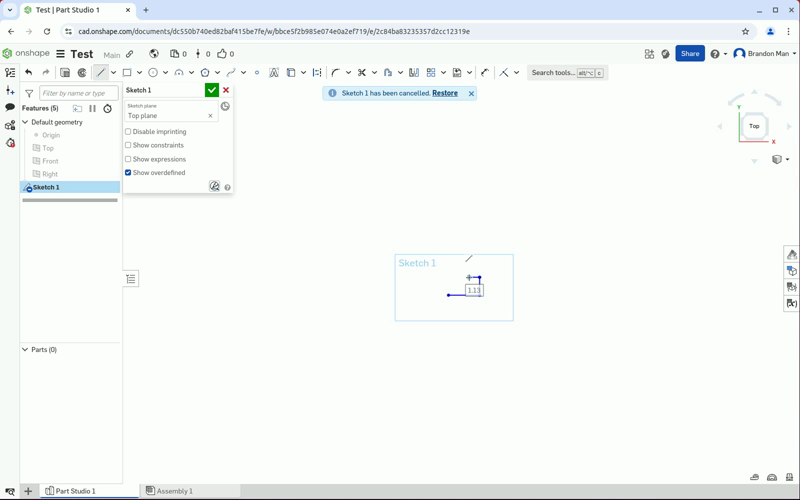
scroll(-6)
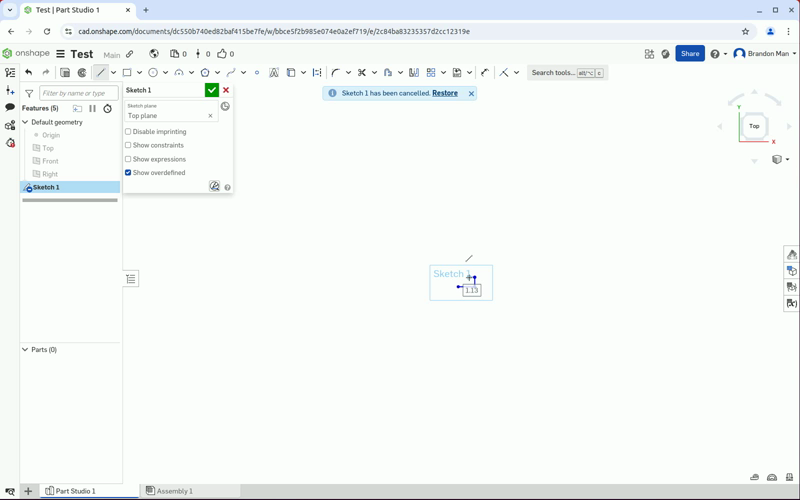
key_up(shift)
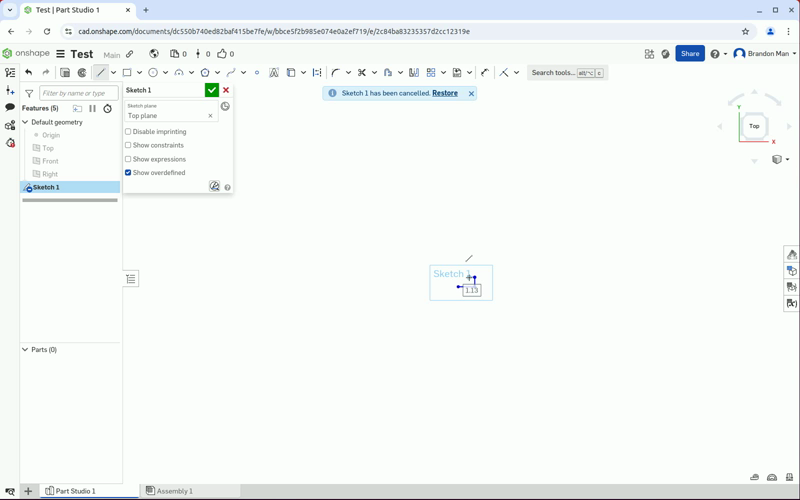
key_down(shift)
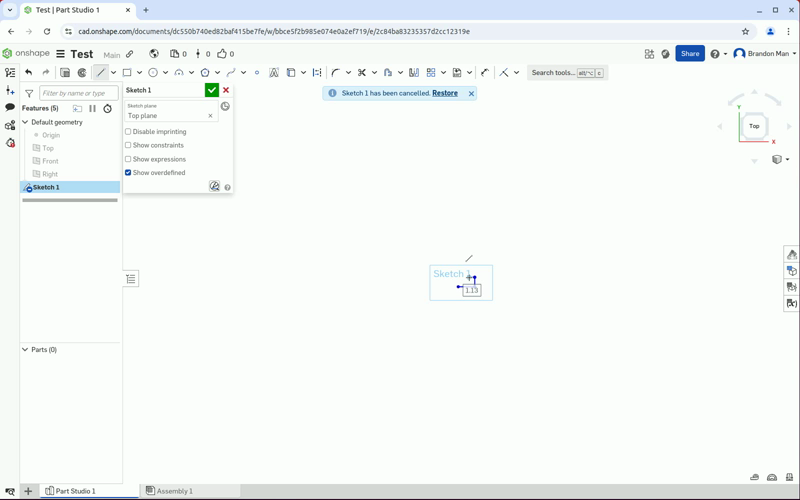
mouse_move(499, 277)
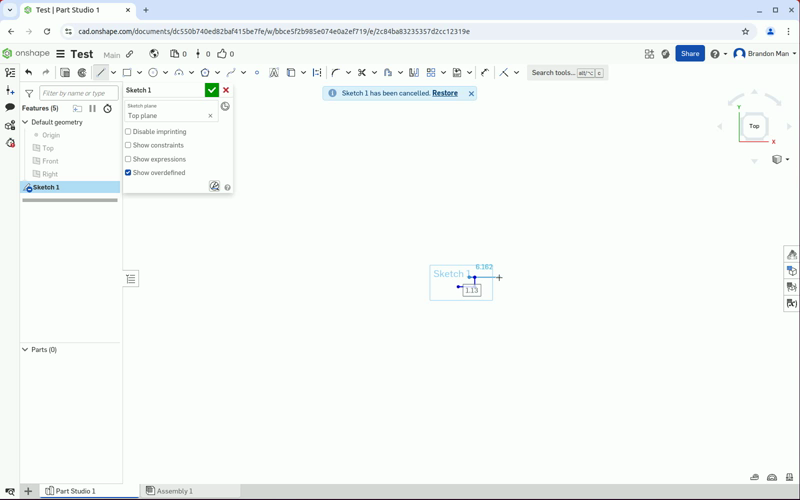
mouse_move(463, 277)
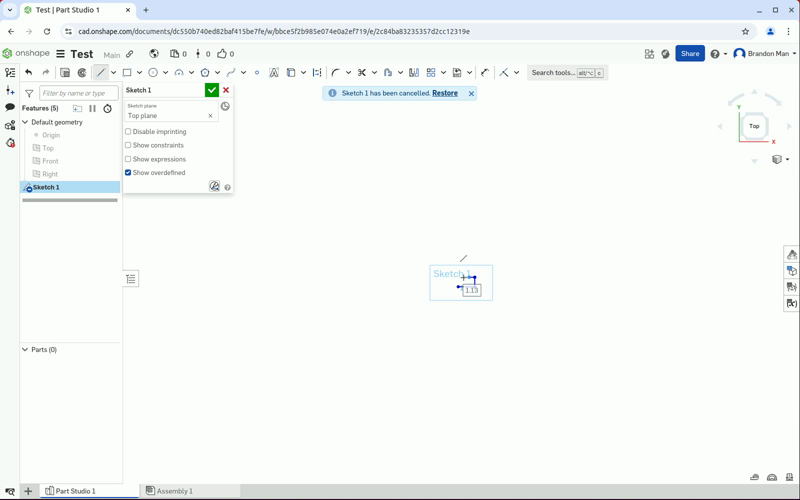
scroll(6)
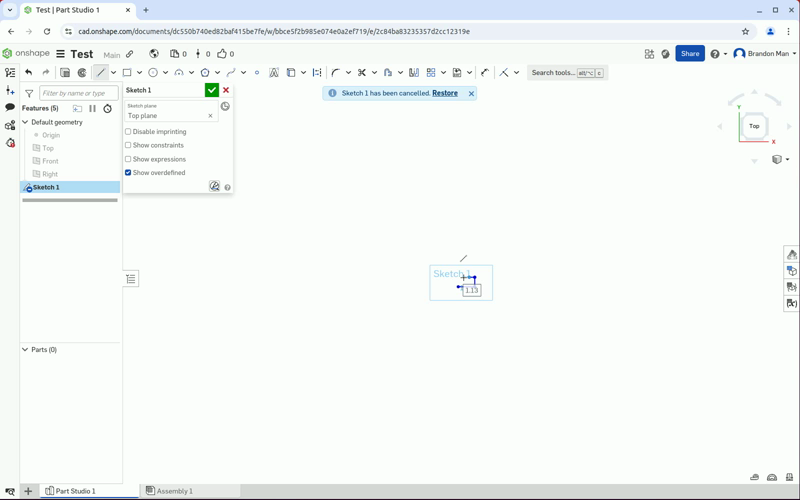
scroll(6)
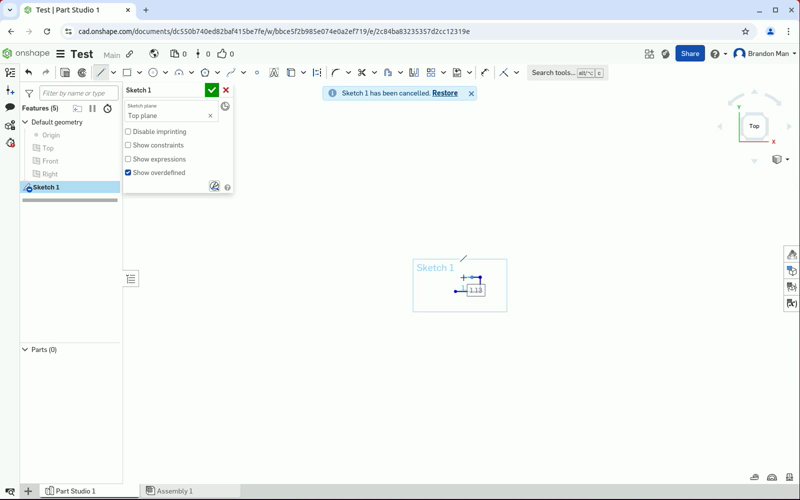
scroll(6)
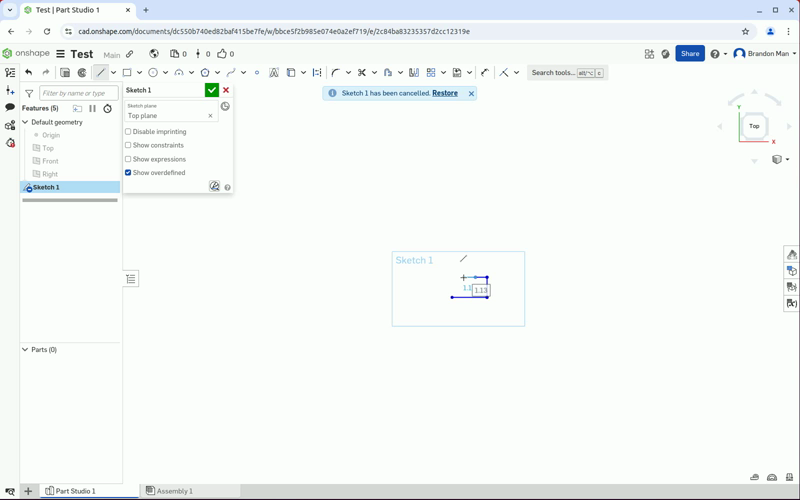
scroll(6)
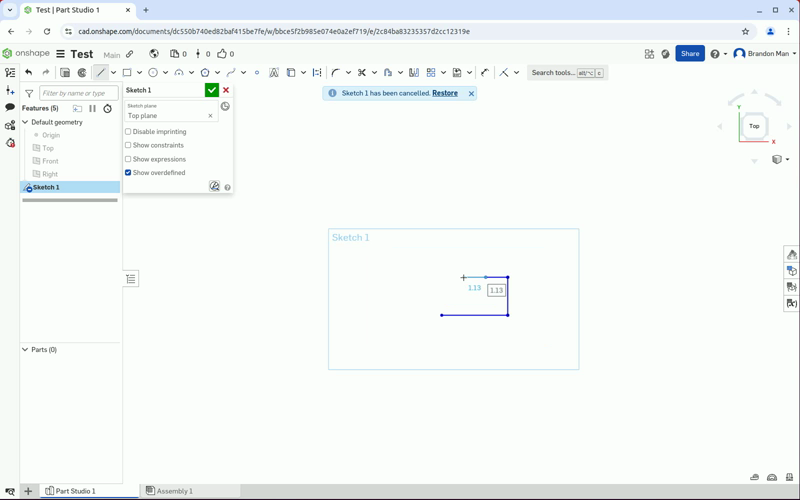
scroll(6)
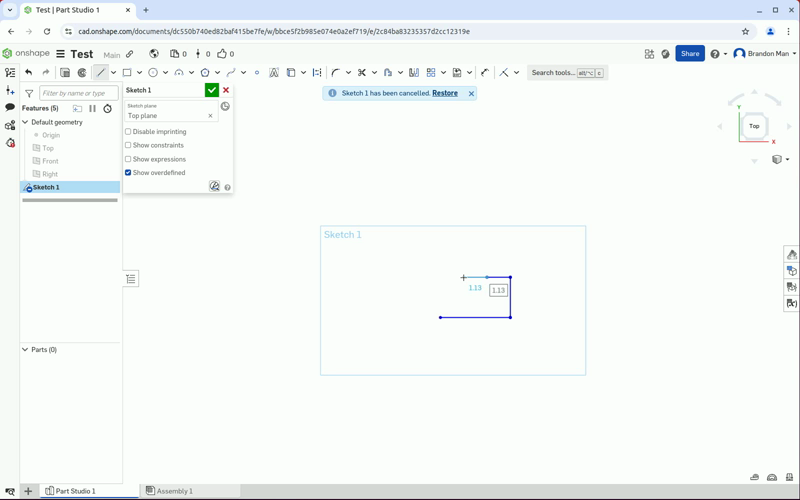
scroll(6)
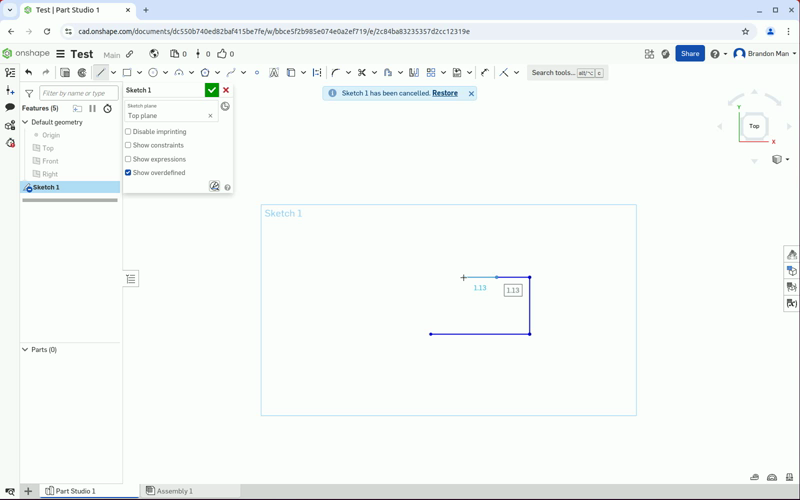
scroll(6)
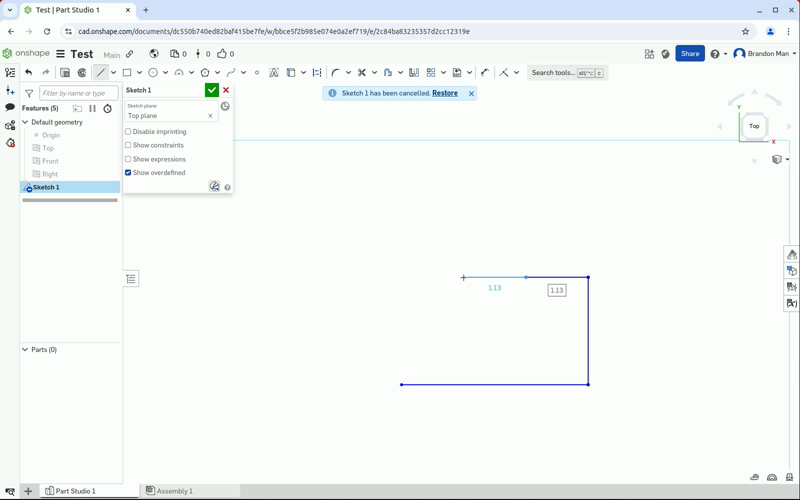
click(463, 277)
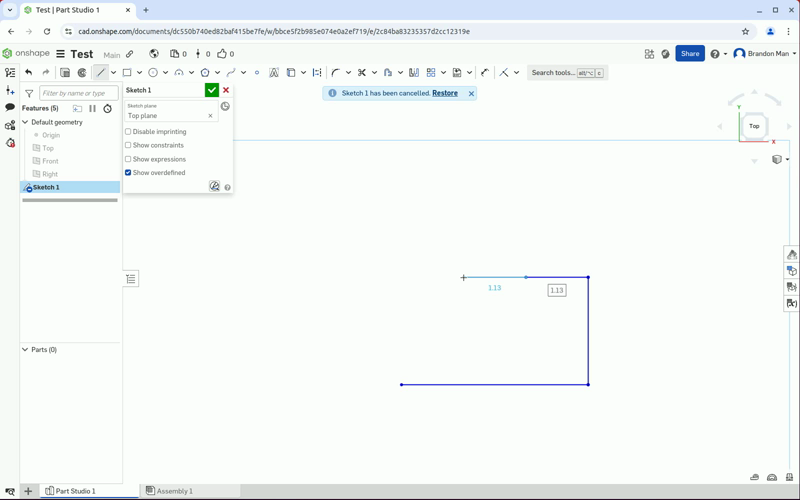
scroll(-6)
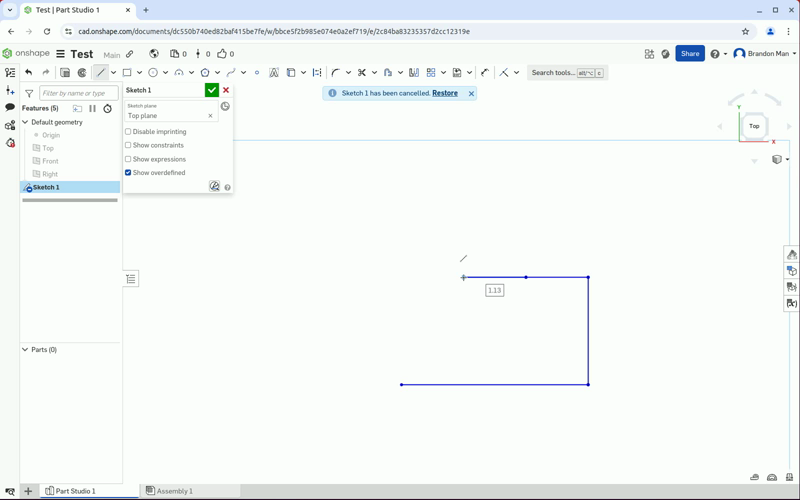
scroll(-6)
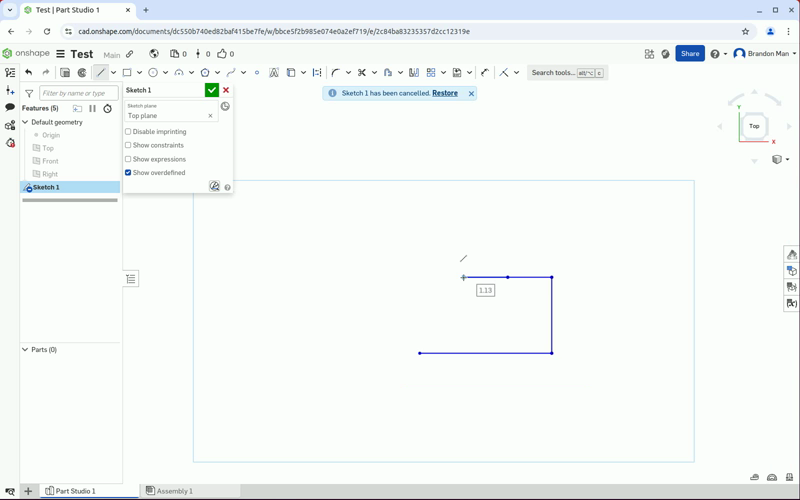
scroll(-6)
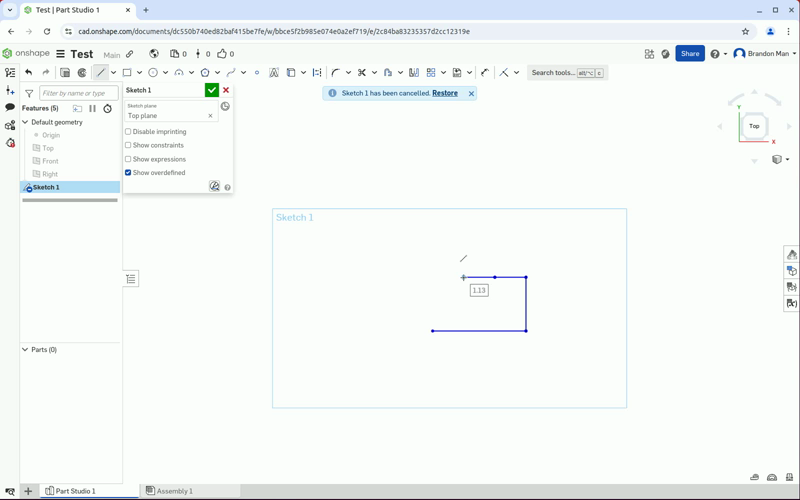
scroll(-6)
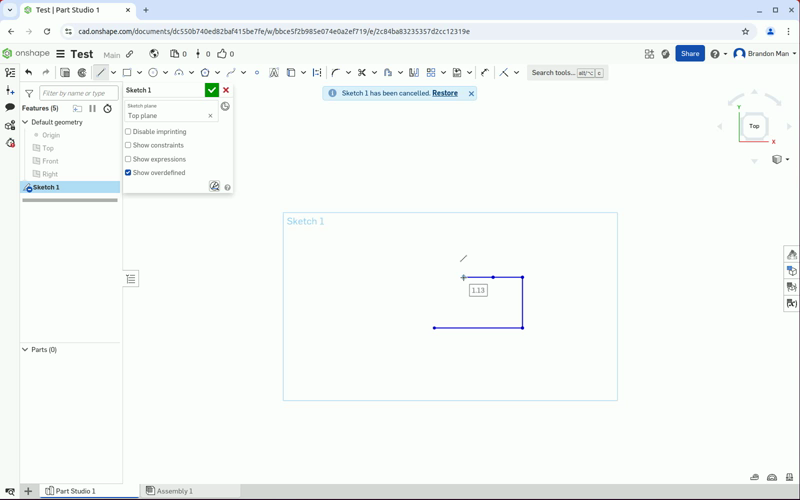
scroll(-6)
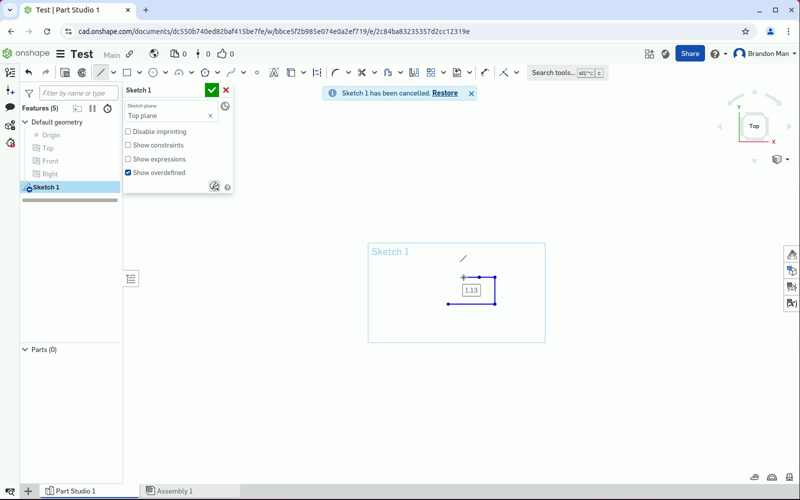
scroll(-6)
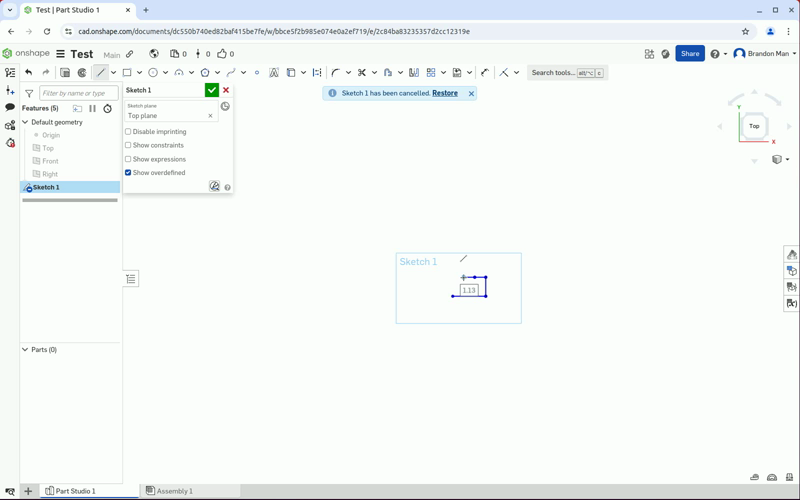
scroll(-6)
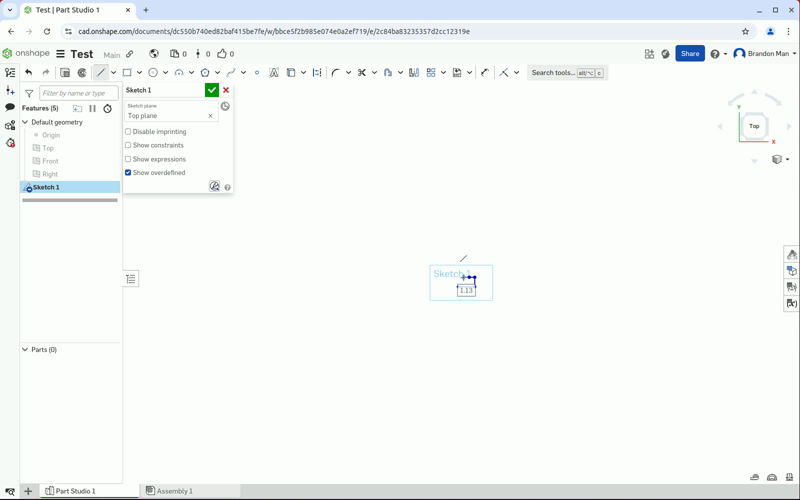
key_up(shift)
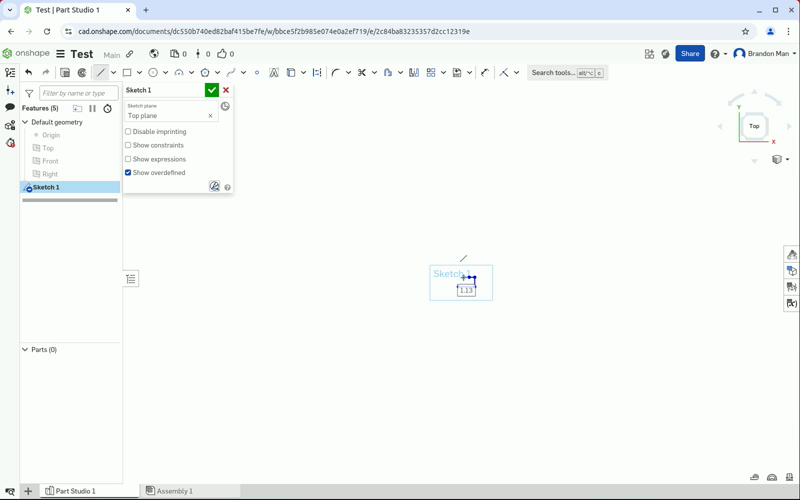
key_down(shift)
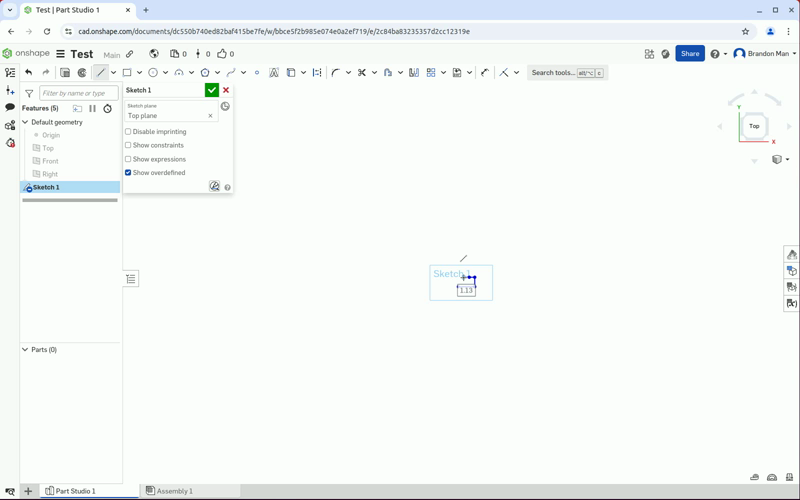
mouse_move(493, 277)
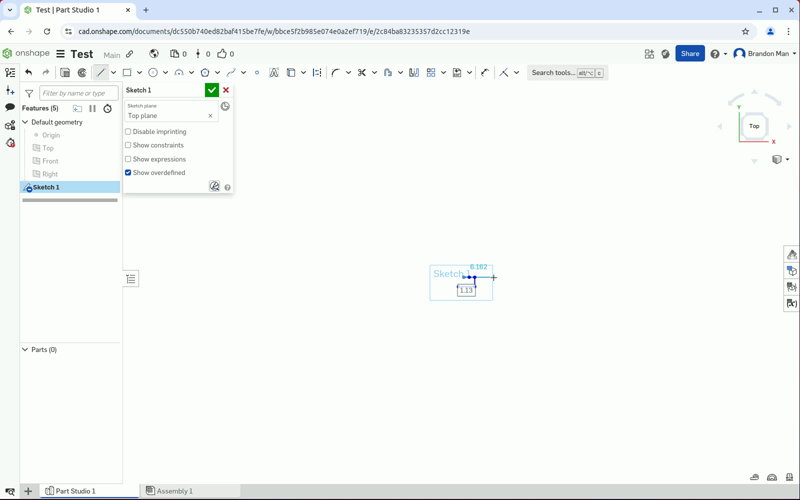
mouse_move(458, 277)
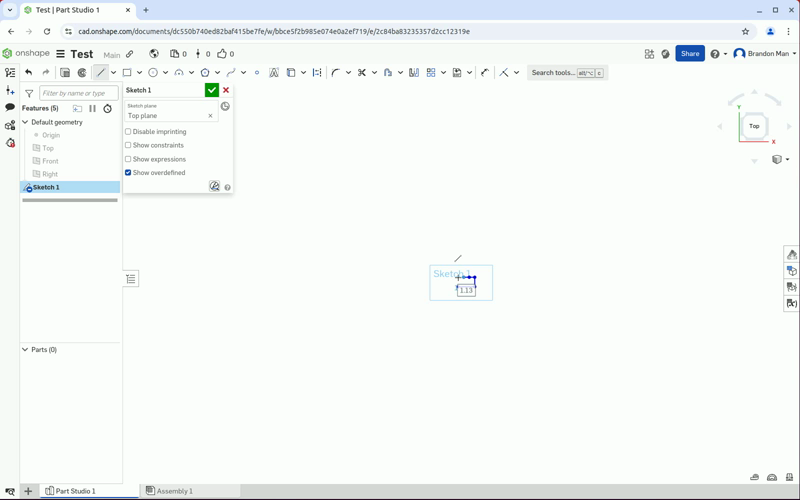
scroll(6)
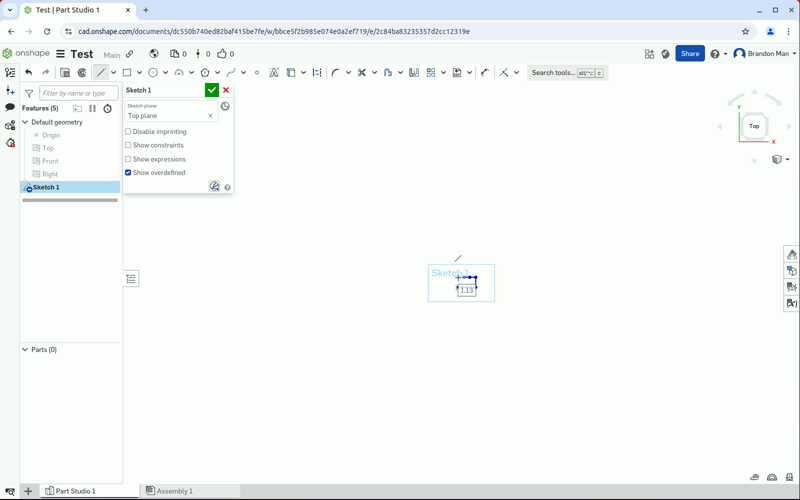
scroll(6)
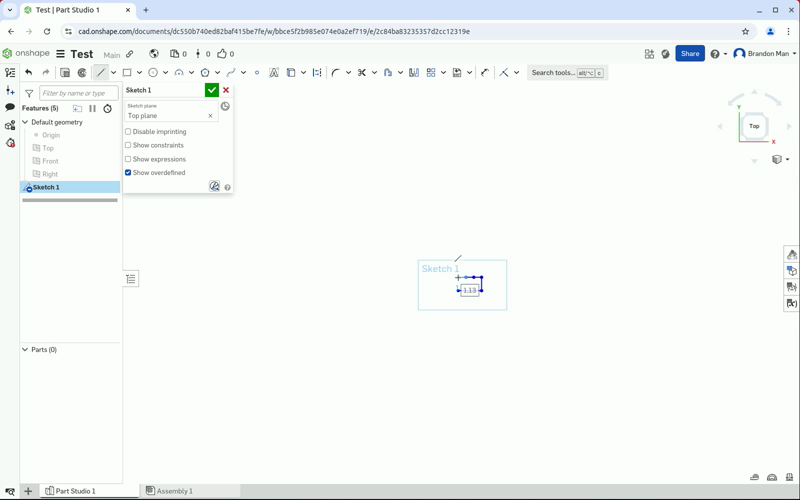
scroll(6)
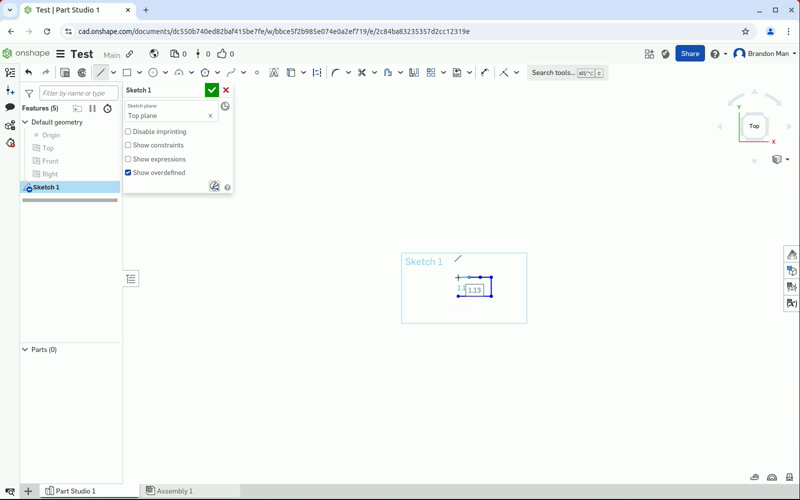
scroll(6)
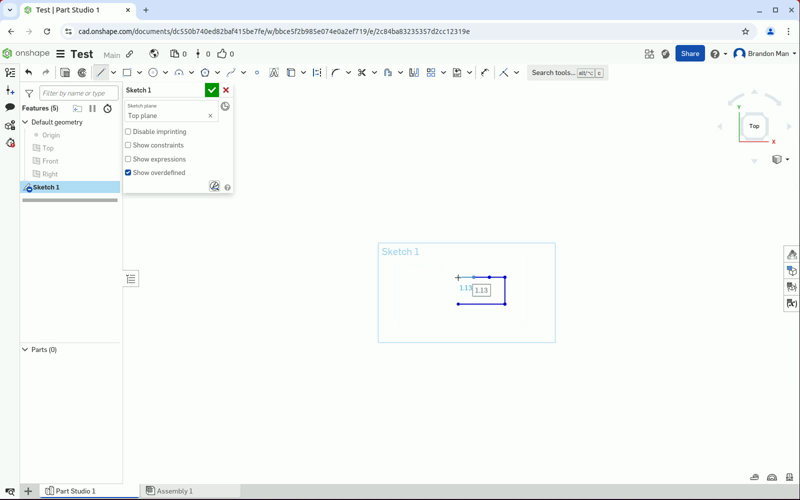
scroll(6)
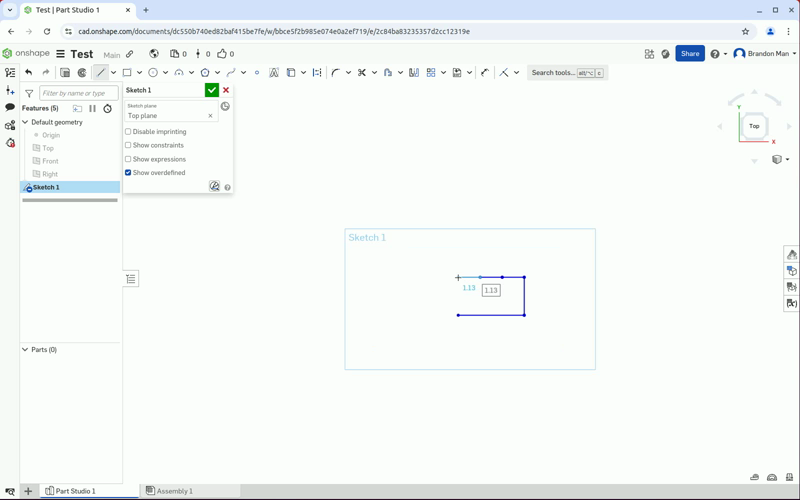
scroll(6)
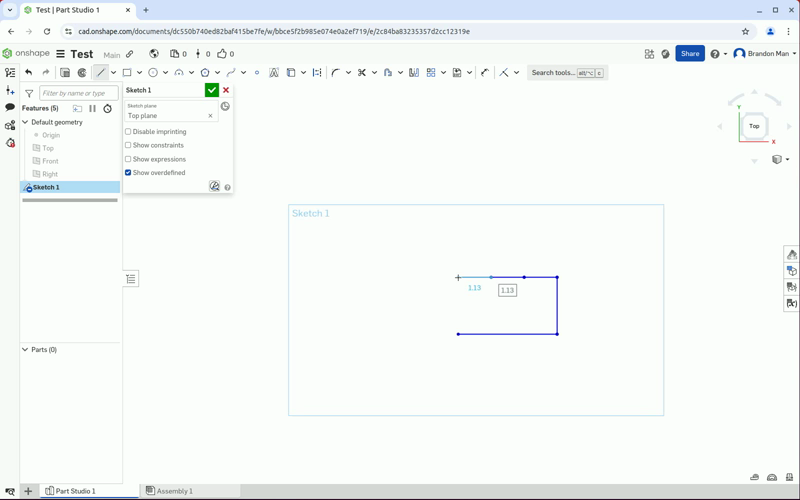
scroll(6)
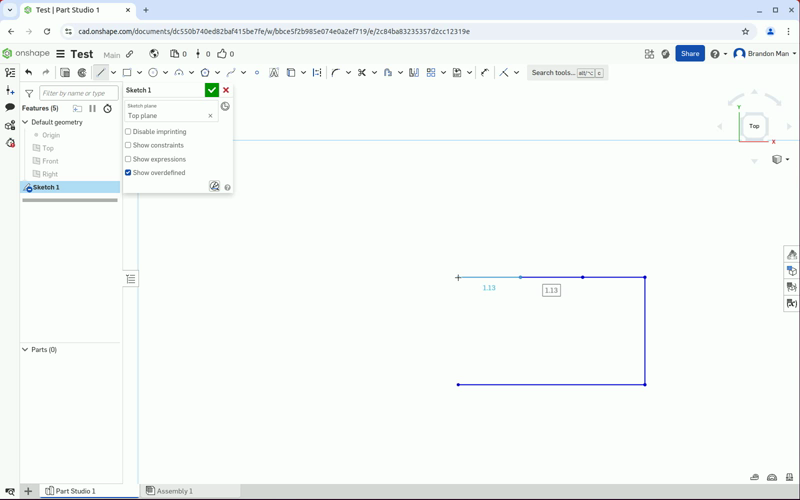
click(458, 277)
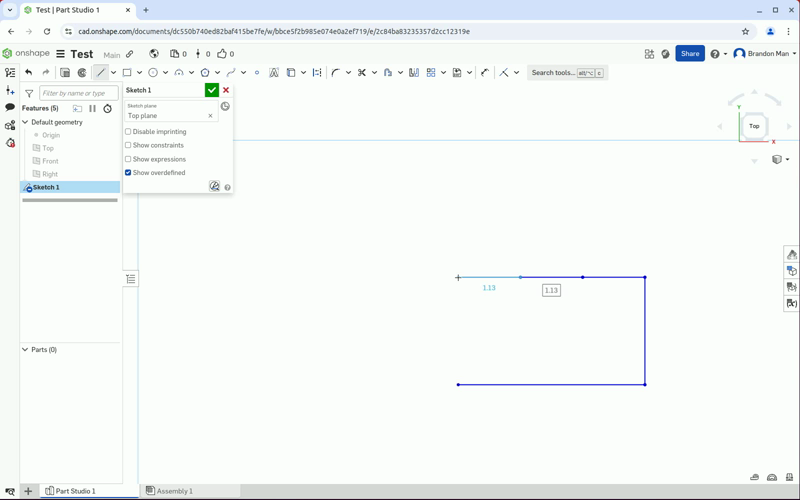
scroll(-6)
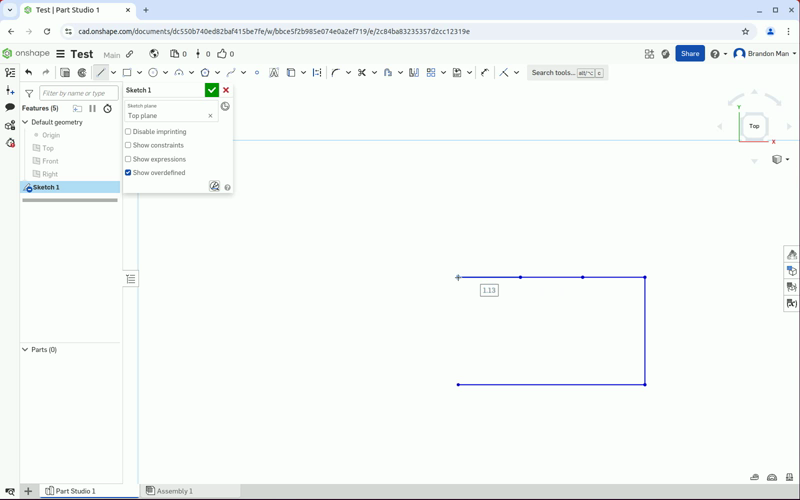
scroll(-6)
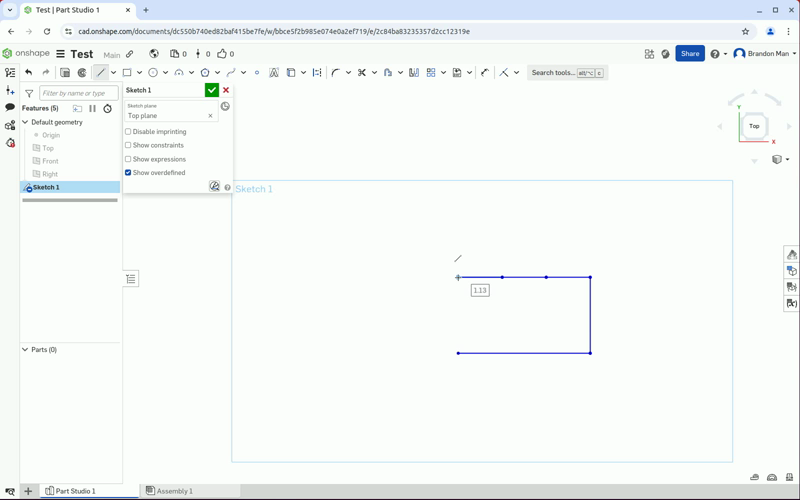
scroll(-6)
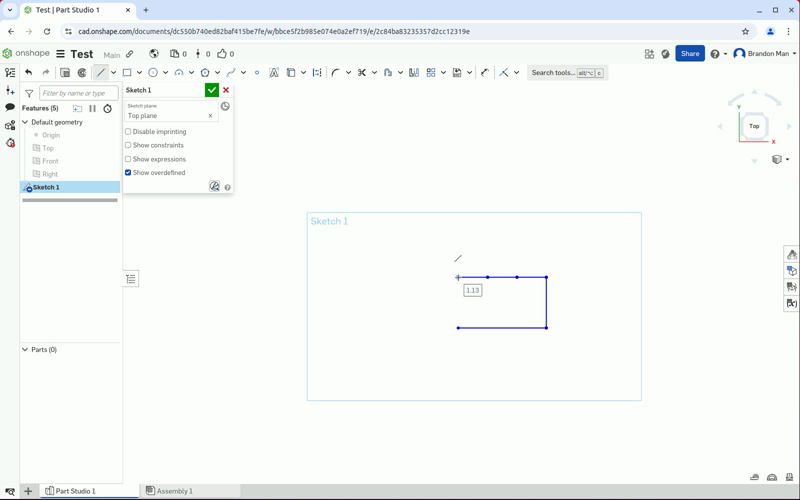
scroll(-6)
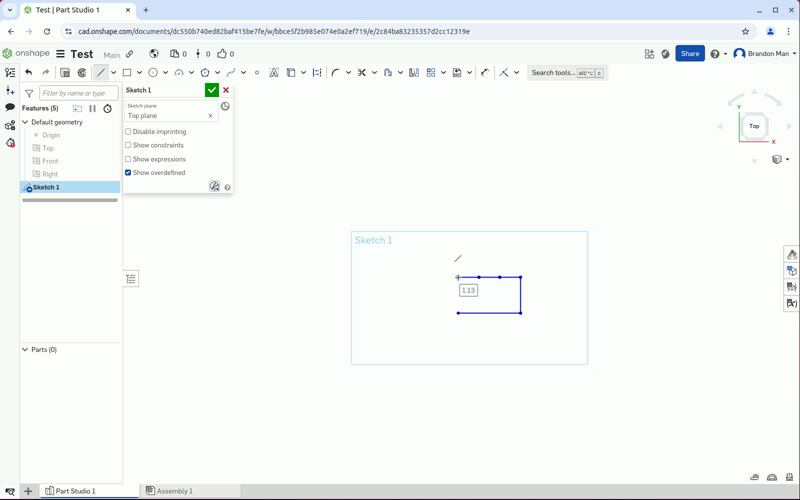
scroll(-6)
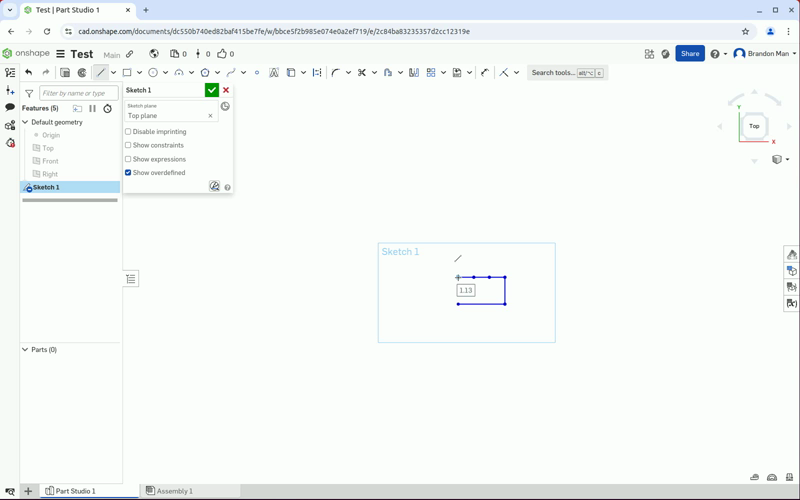
scroll(-6)
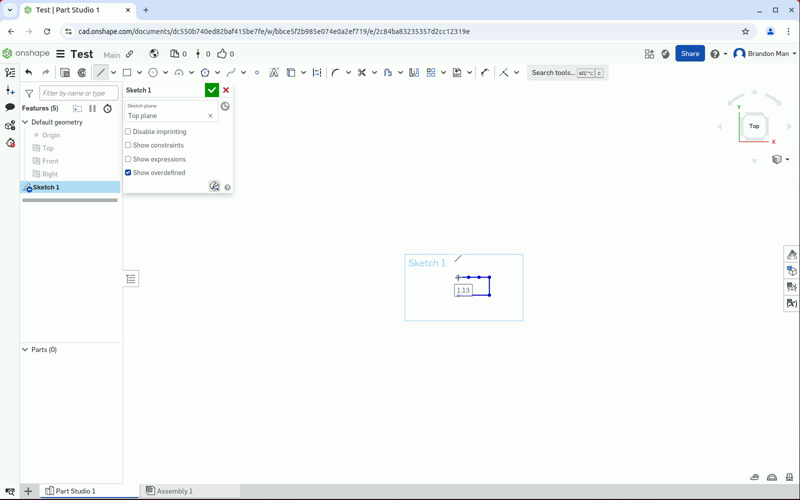
scroll(-6)
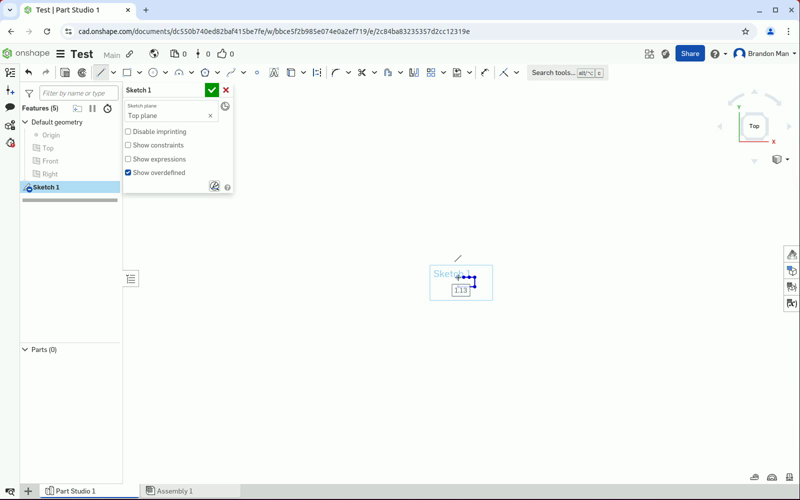
key_up(shift)
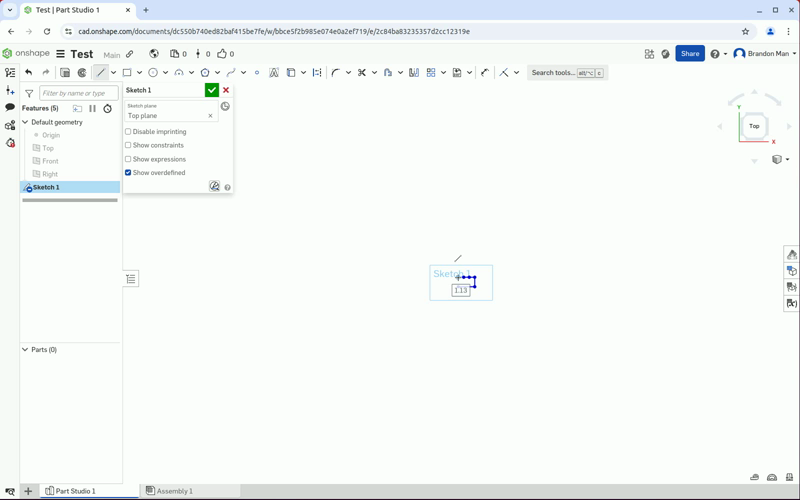
mouse_move(488, 277)
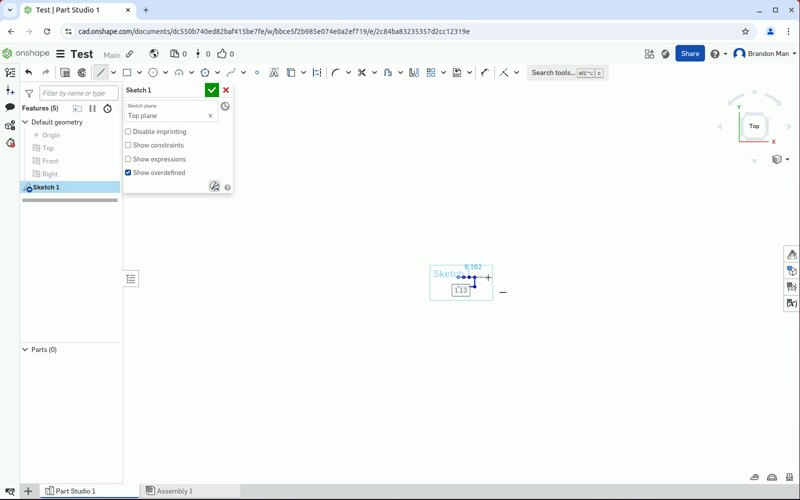
key_down(shift)
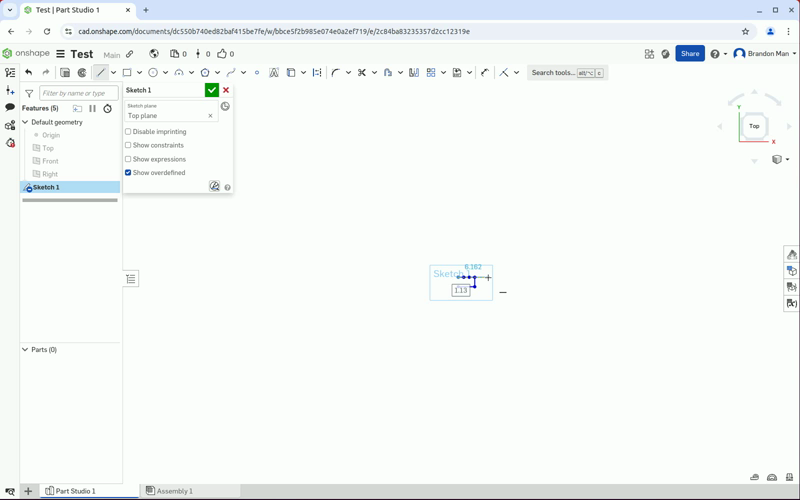
mouse_move(458, 286)
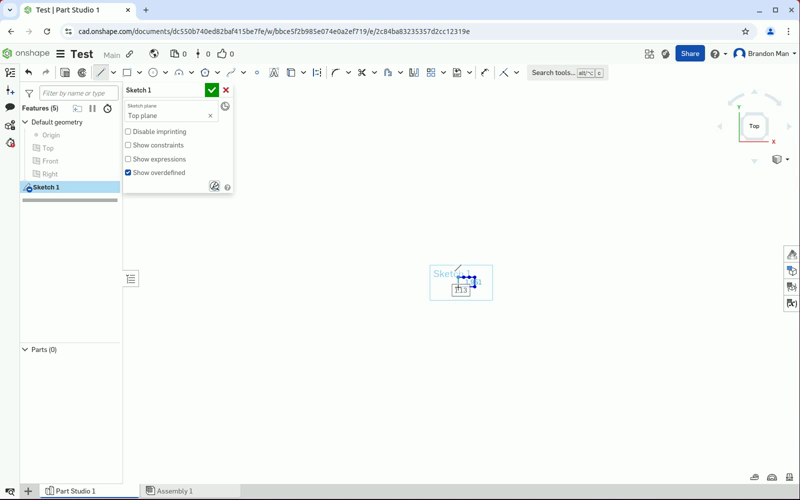
key_up(shift)
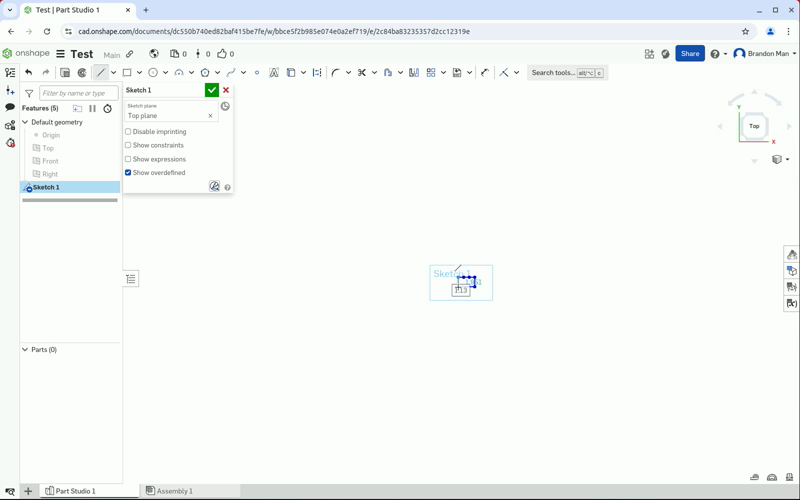
click(458, 286)
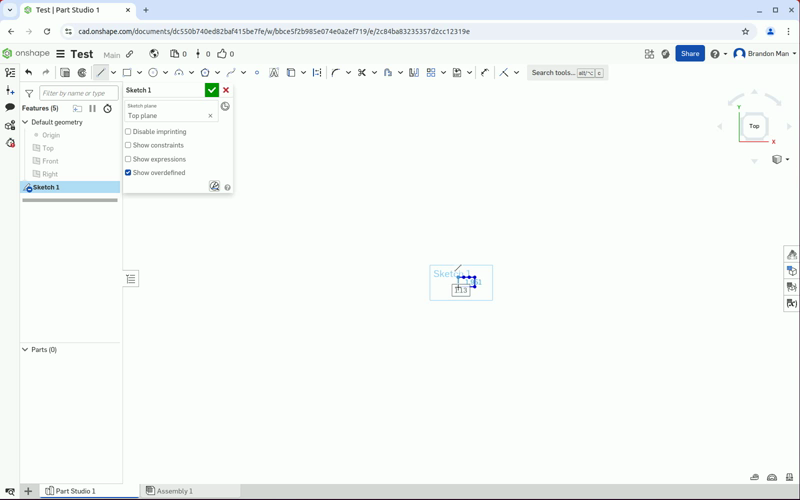
key(esc)
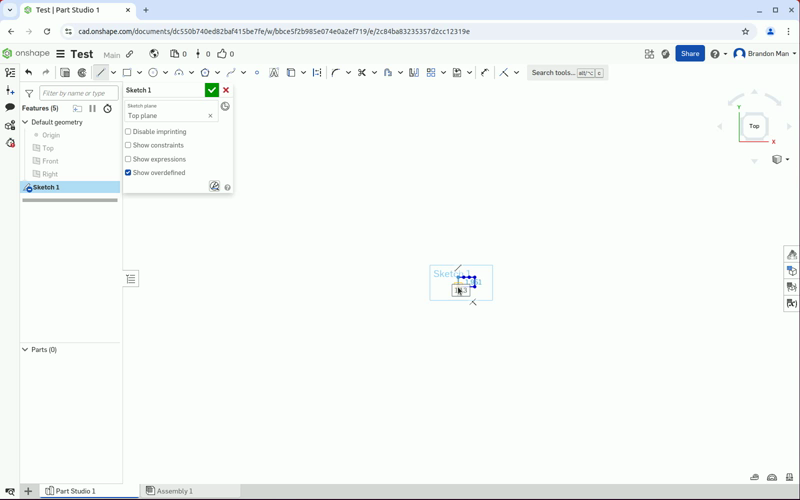
mouse_move(474, 286)
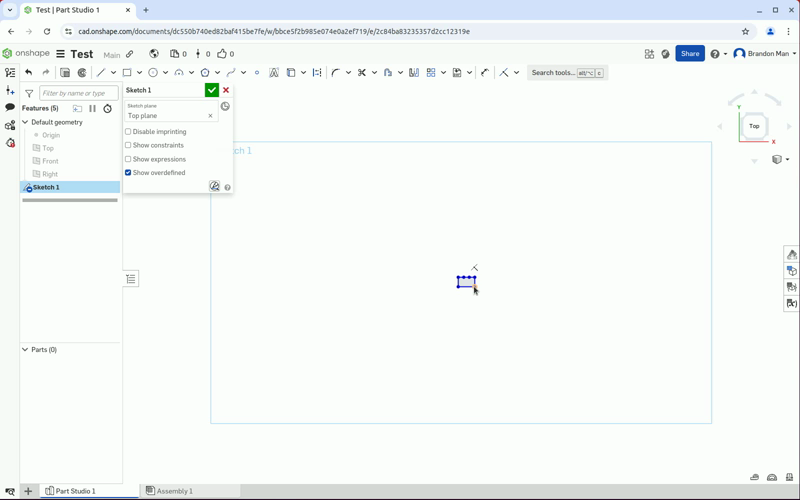
scroll(6)
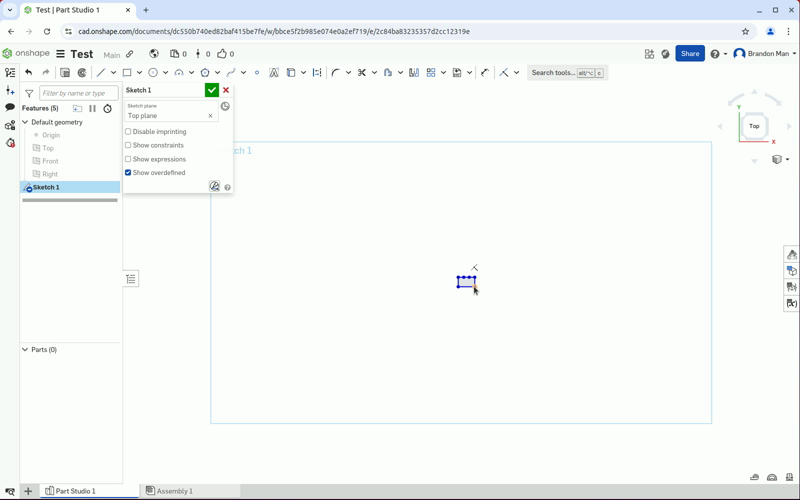
scroll(6)
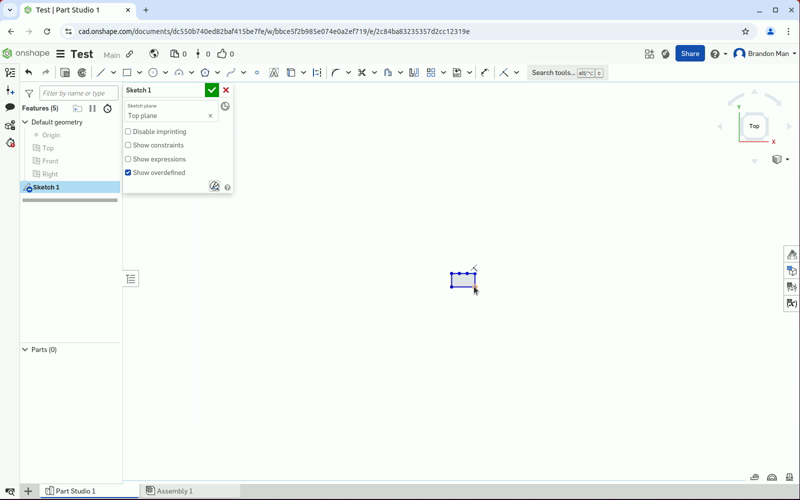
scroll(6)
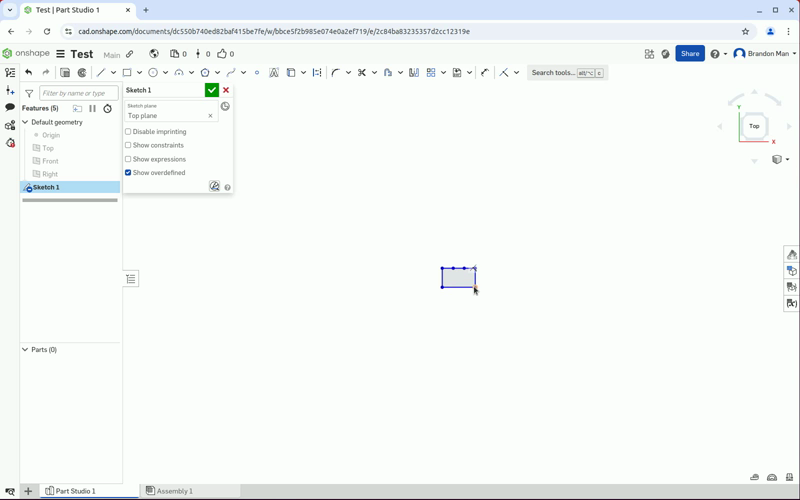
scroll(6)
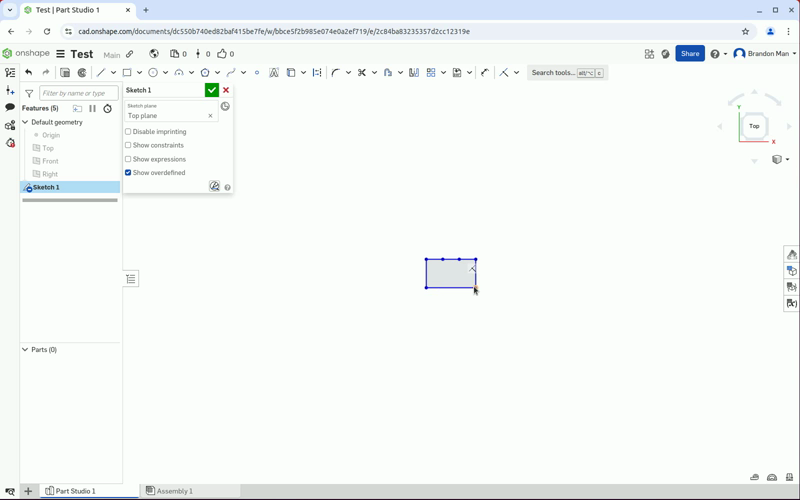
scroll(6)
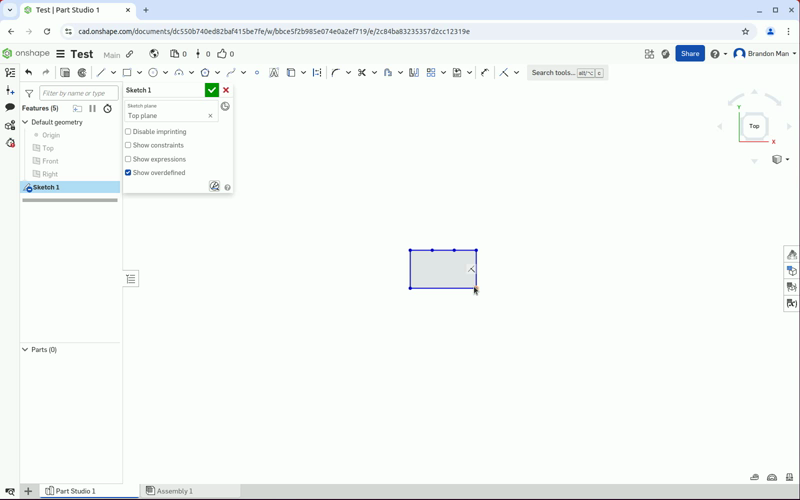
scroll(6)
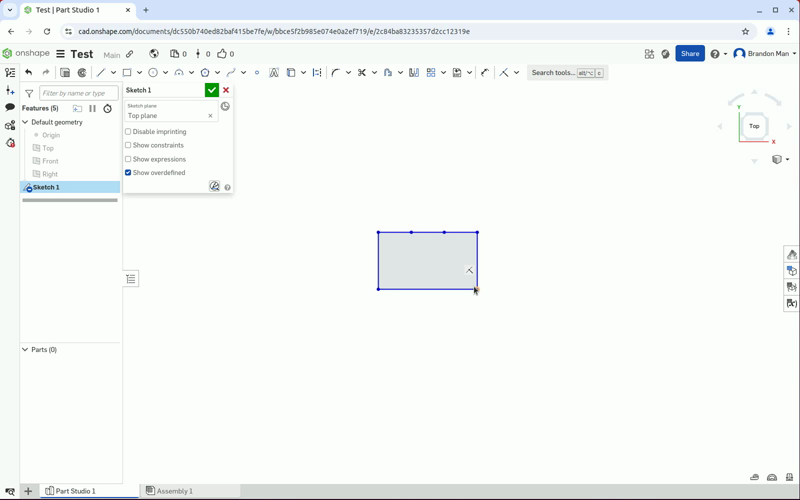
scroll(6)
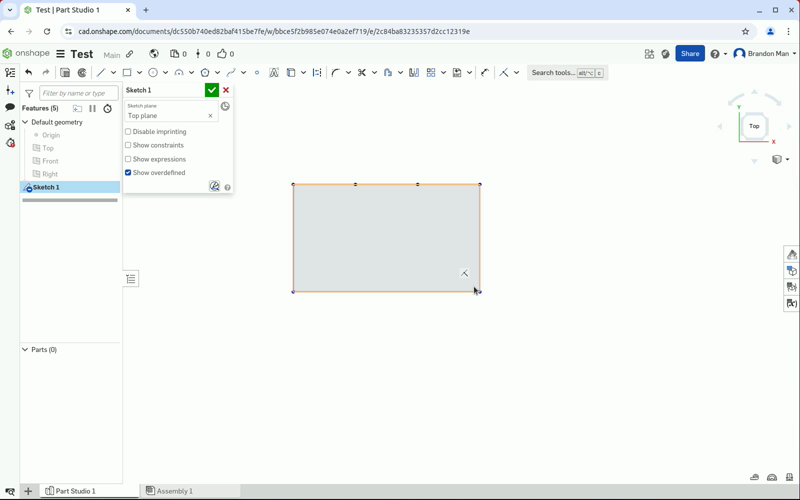
click(474, 286)
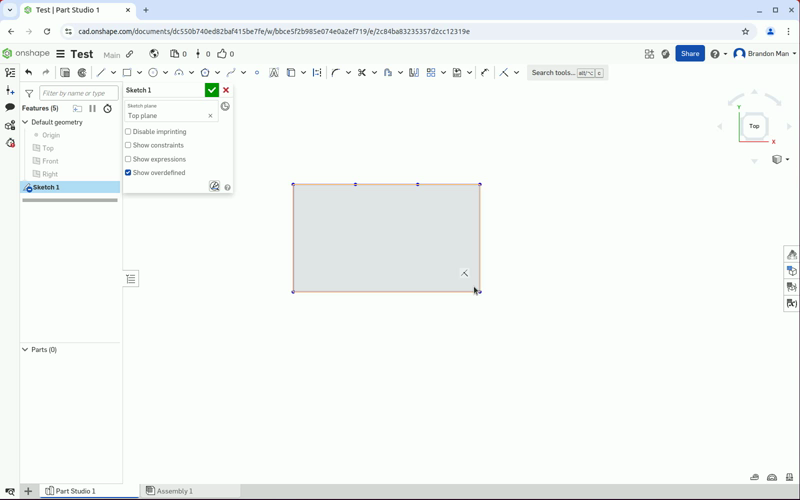
scroll(-6)
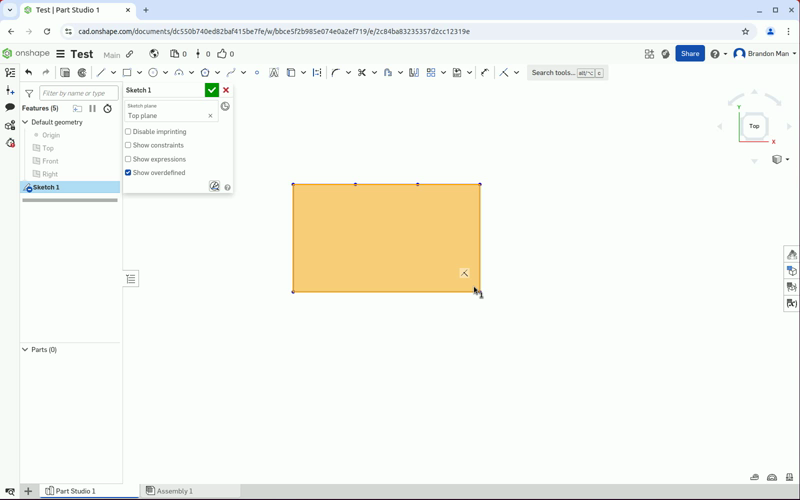
scroll(-6)
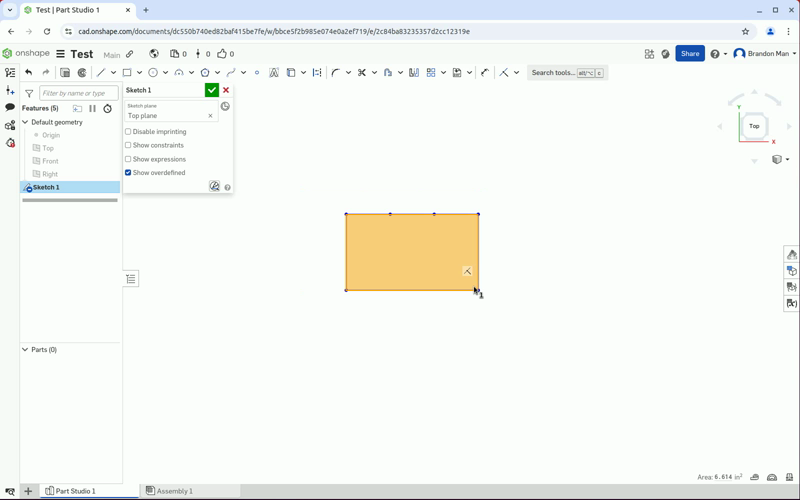
scroll(-6)
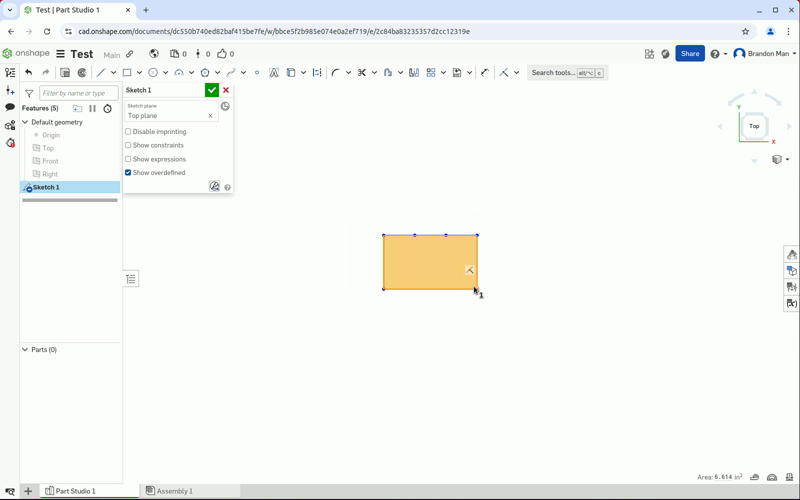
scroll(-6)
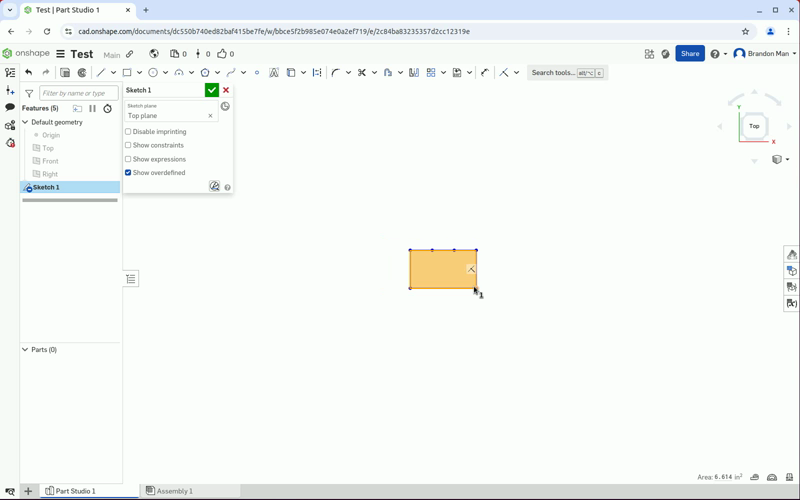
scroll(-6)
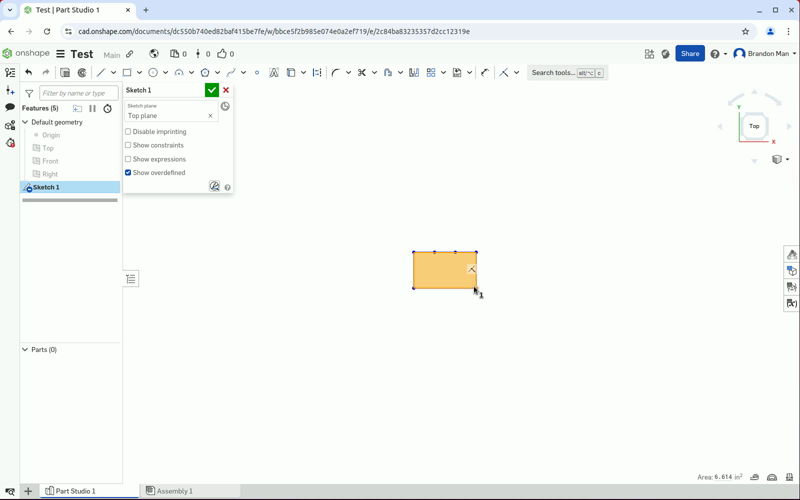
scroll(-6)
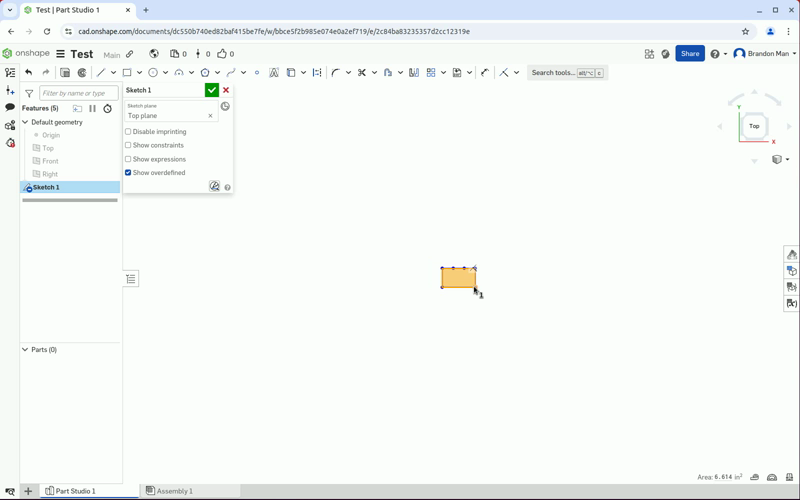
scroll(-6)
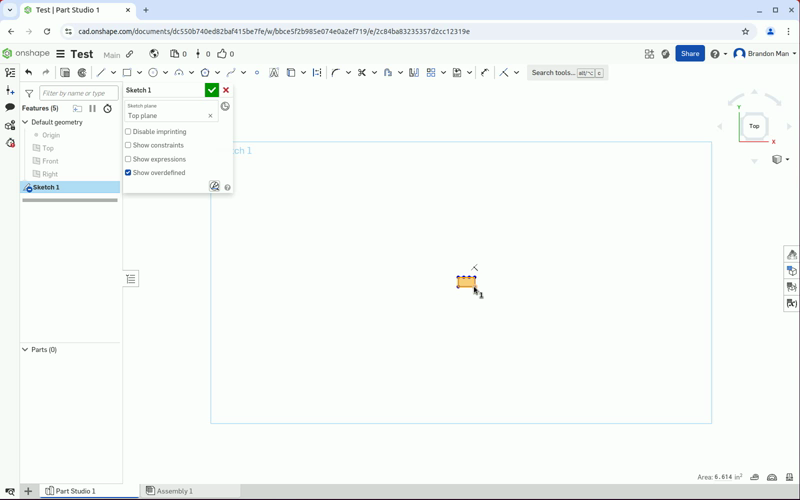
mouse_move(73, 352)
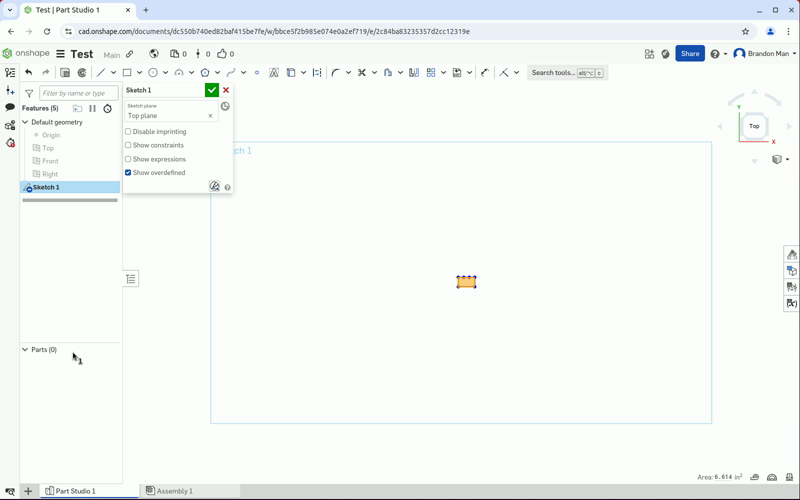
key(shift+y)
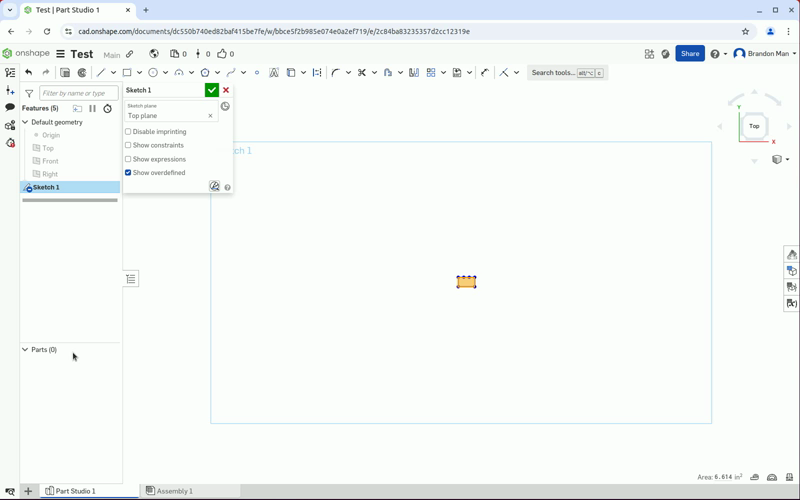
key(shift+e)
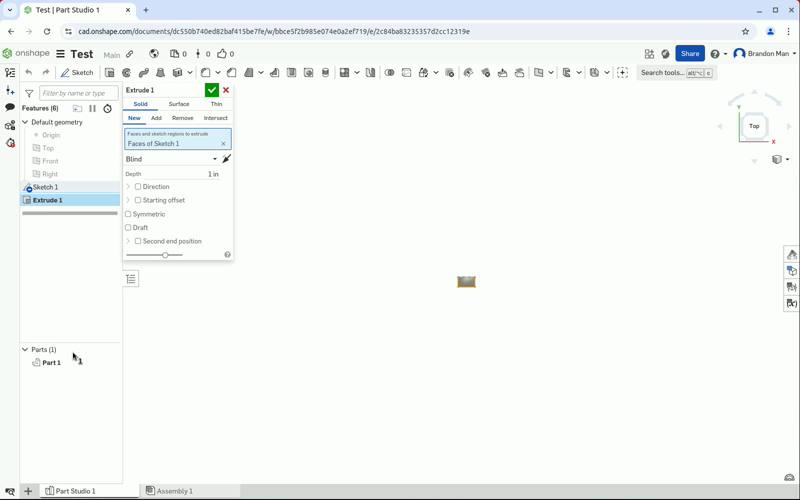
mouse_move(143, 106)
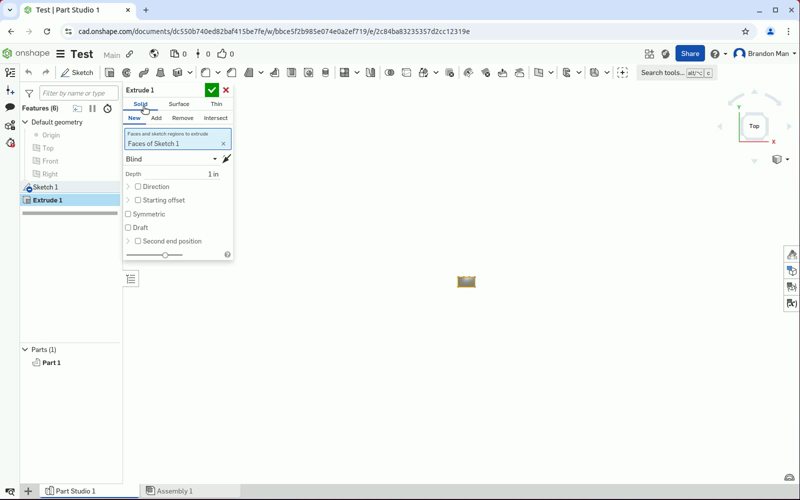
click(143, 106)
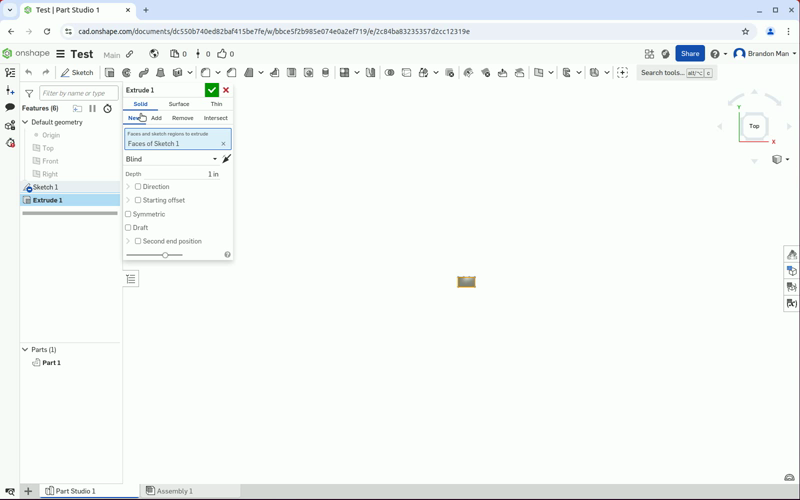
mouse_move(137, 120)
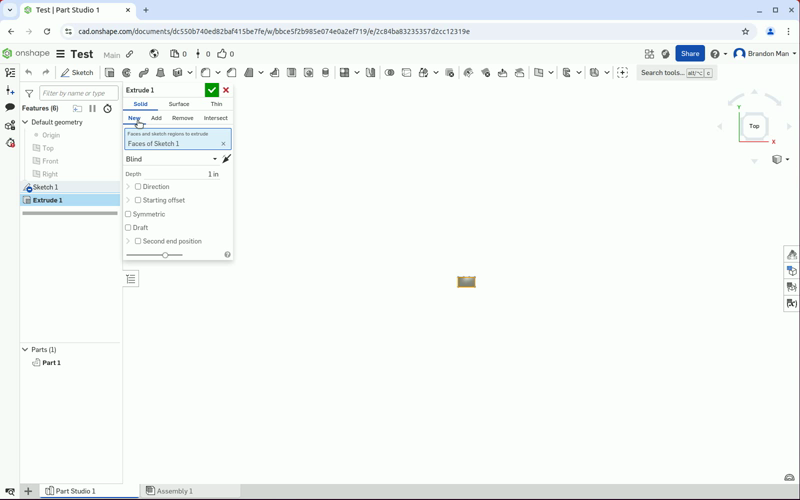
click(137, 120)
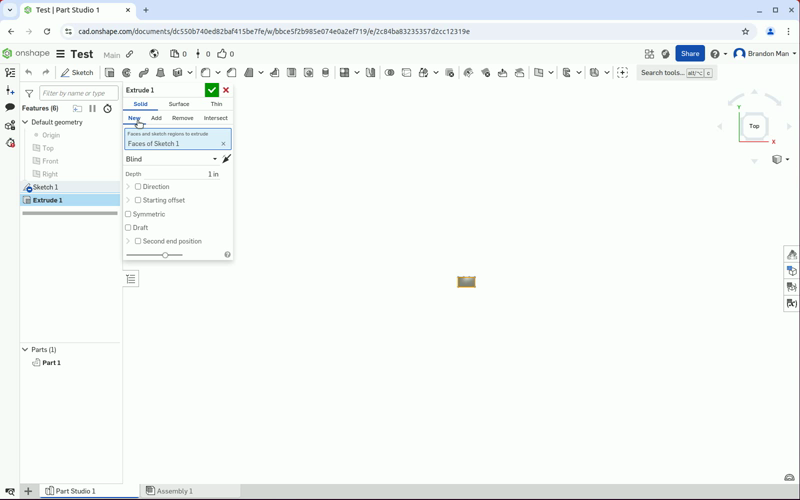
key(tab, 4)
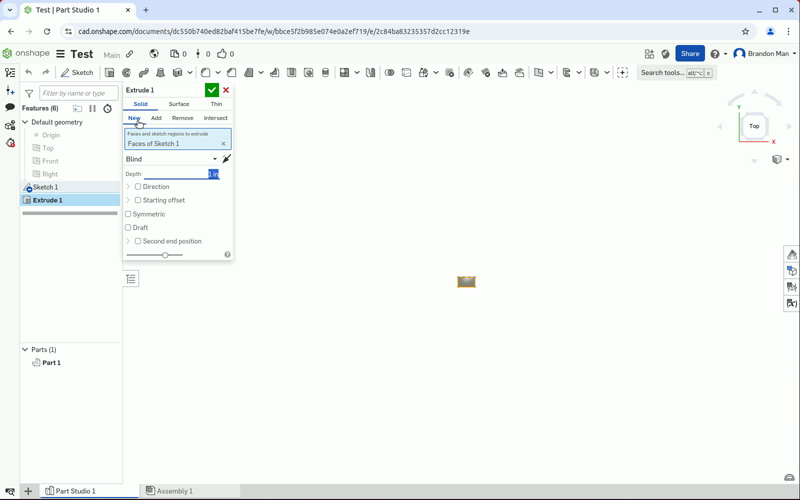
text(0.241)
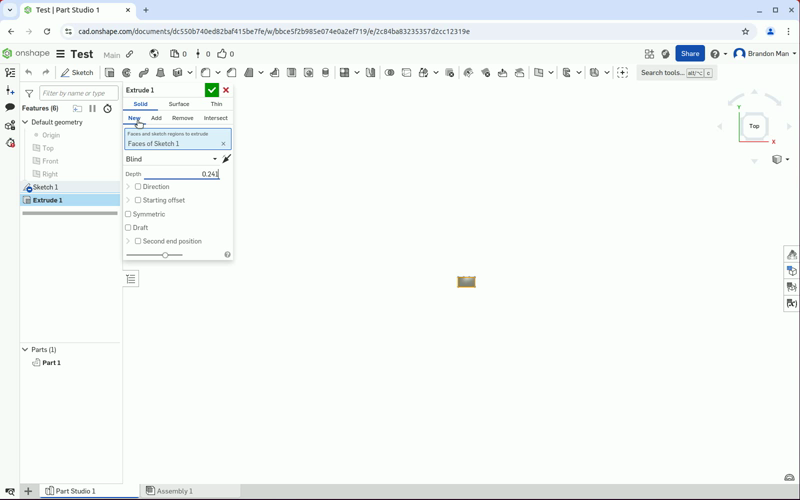
key(enter)
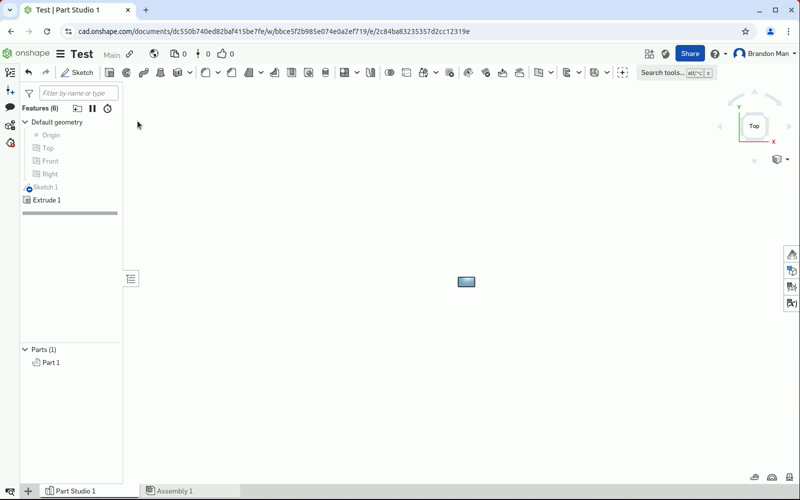
key(shift+h)
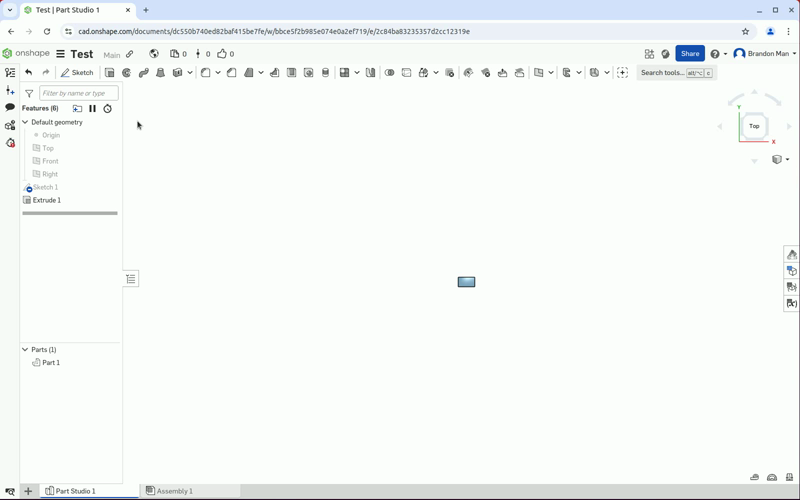
key(shift+h)
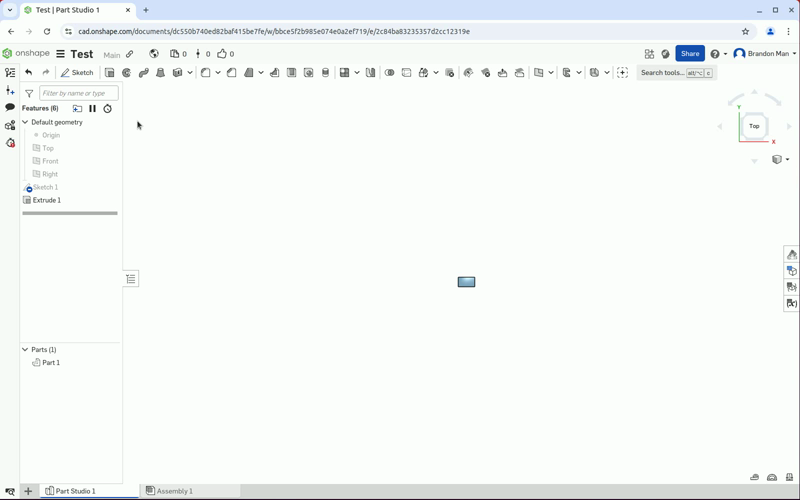
mouse_move(73, 189)
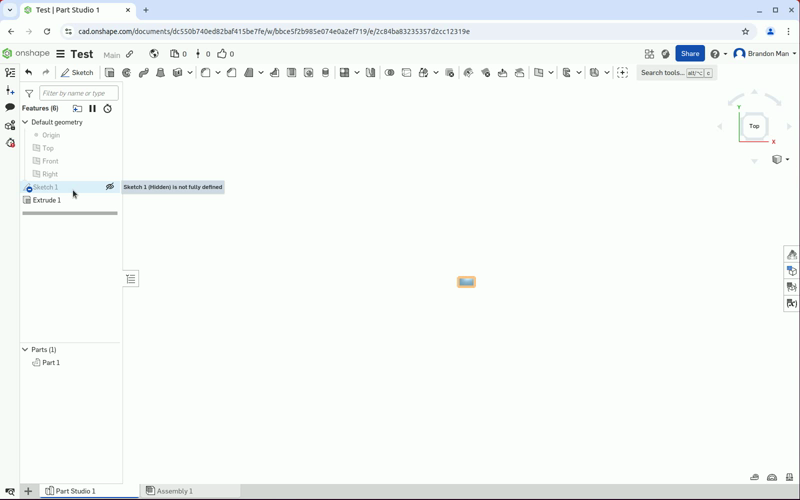
click(73, 189)
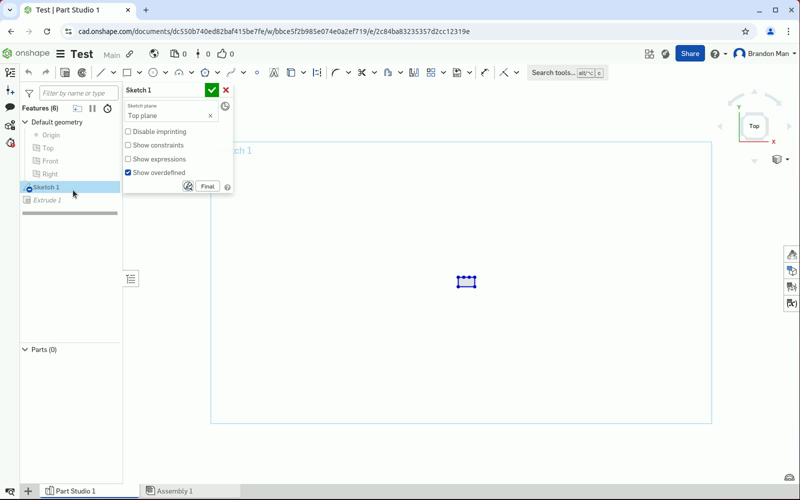
mouse_move(229, 92)
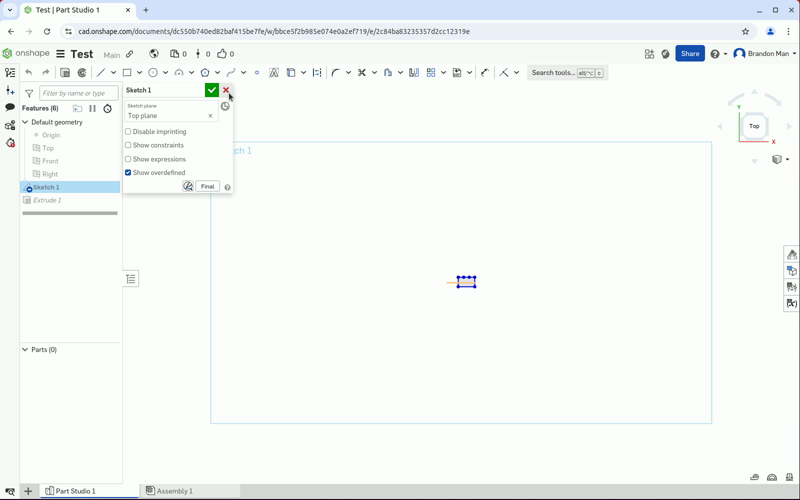
click(229, 92)
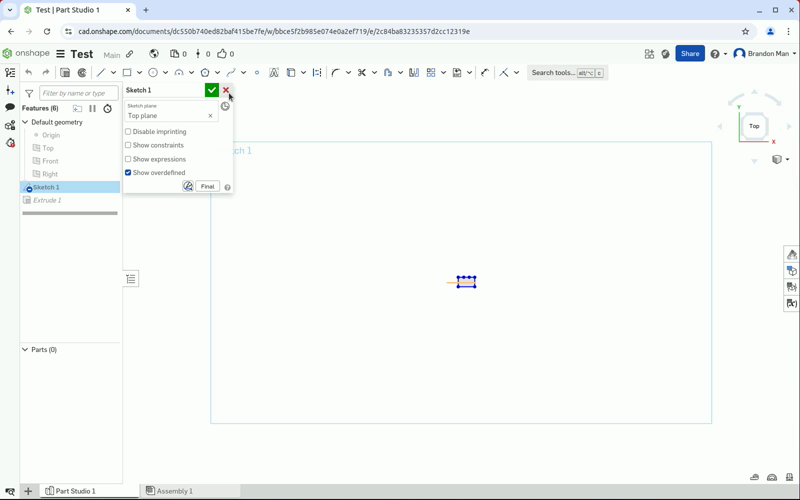
key(shift+s)
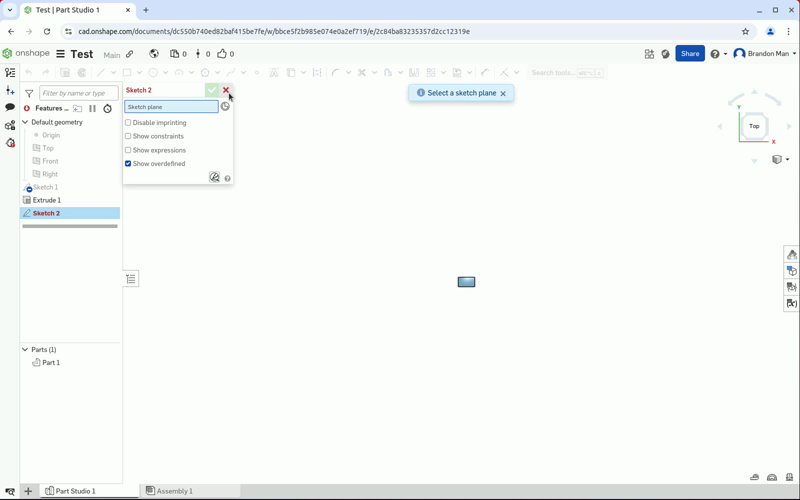
mouse_move(73, 150)
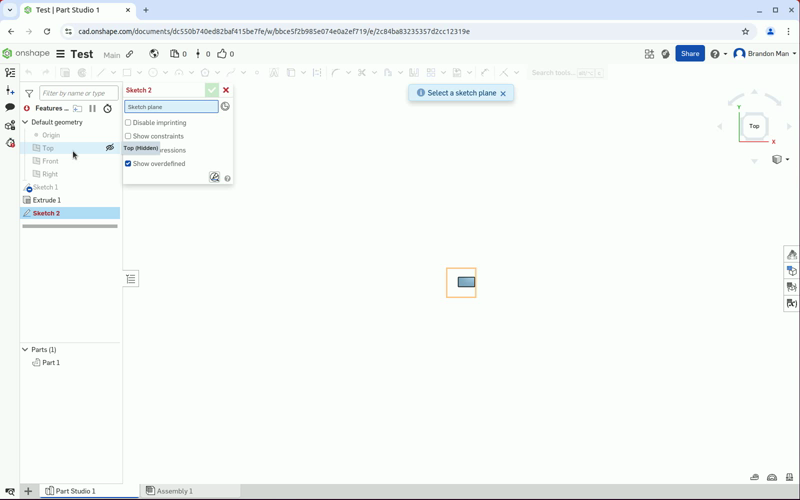
click(73, 150)
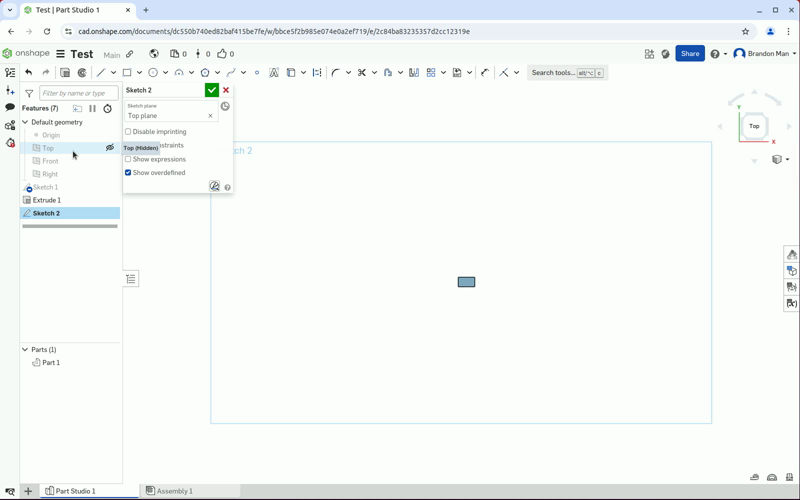
mouse_move(73, 352)
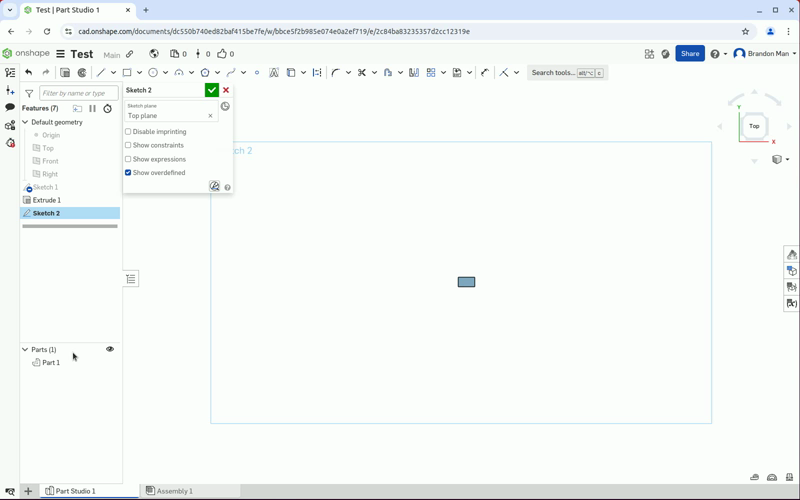
key(y)
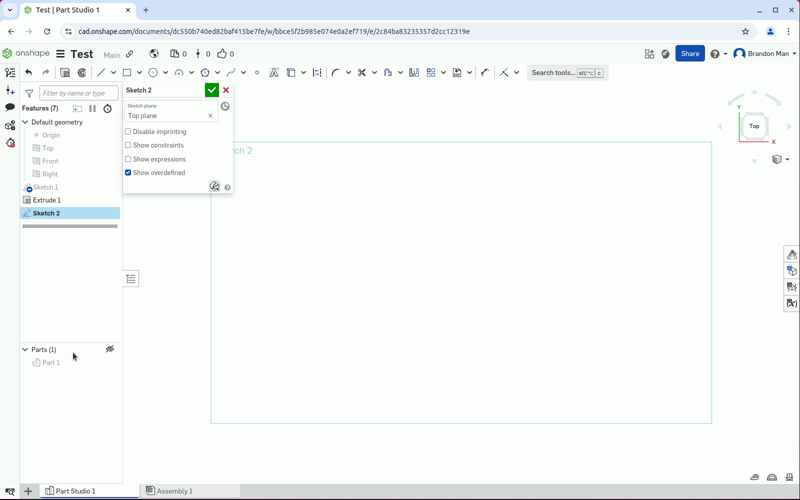
key(l)
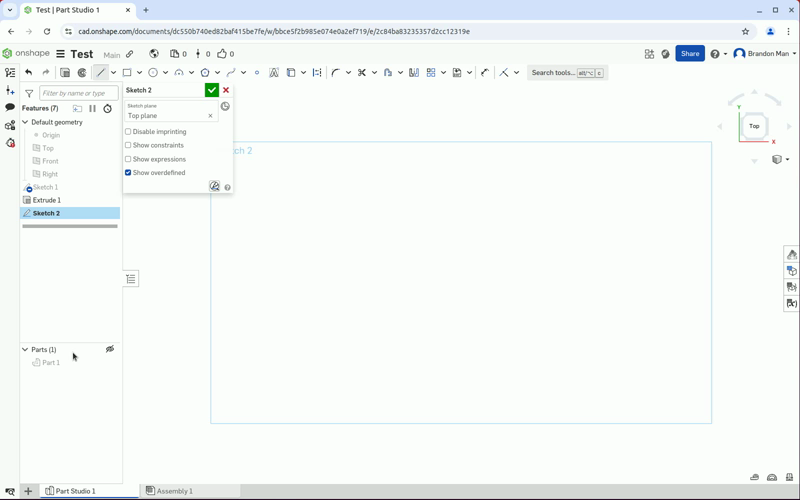
key_down(shift)
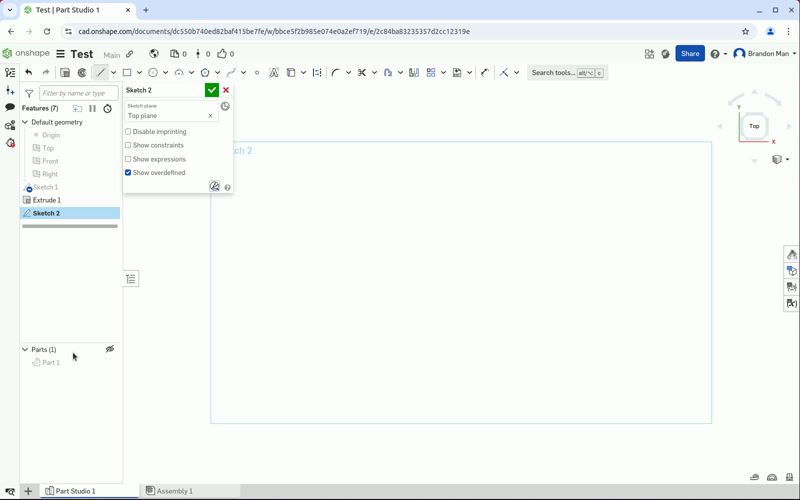
mouse_move(468, 276)
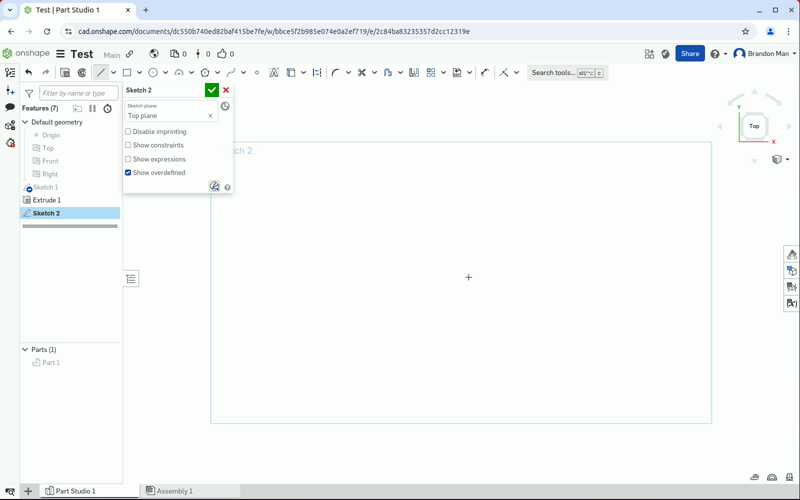
click(468, 276)
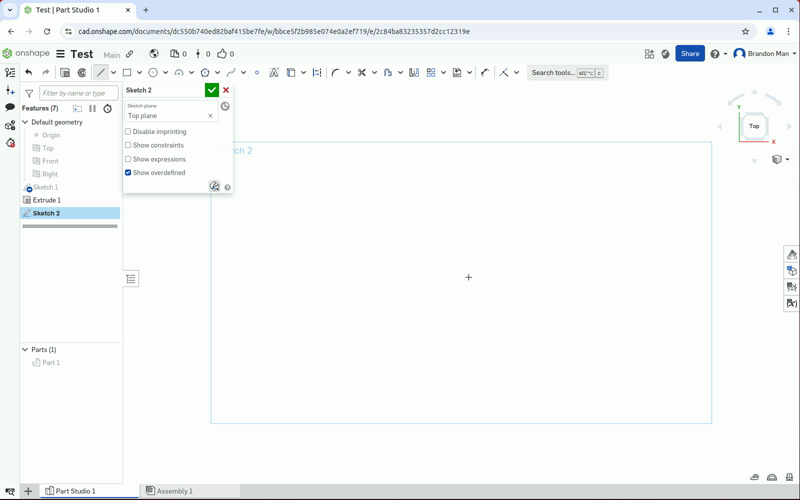
key_up(shift)
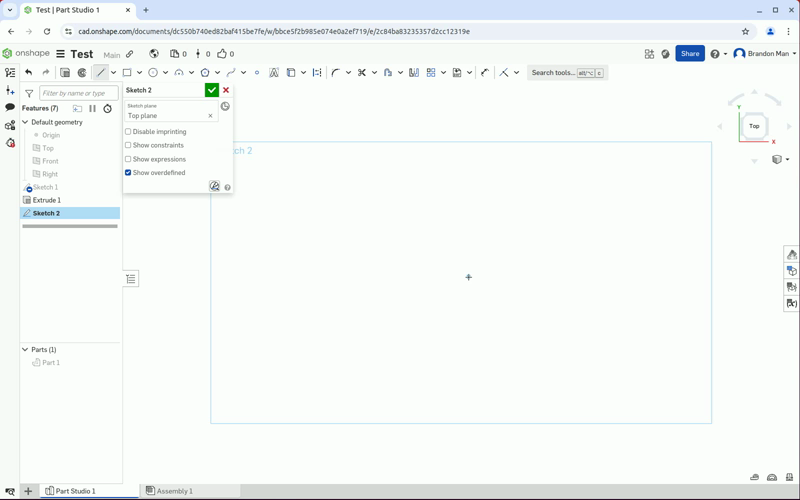
key_down(shift)
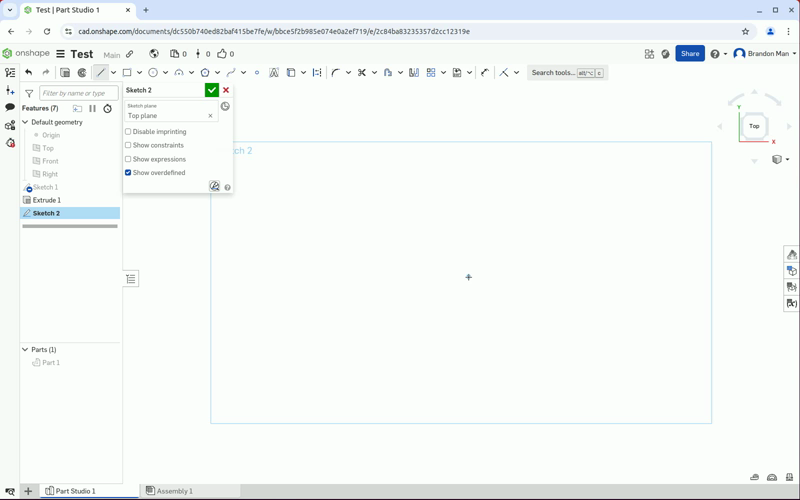
mouse_move(498, 276)
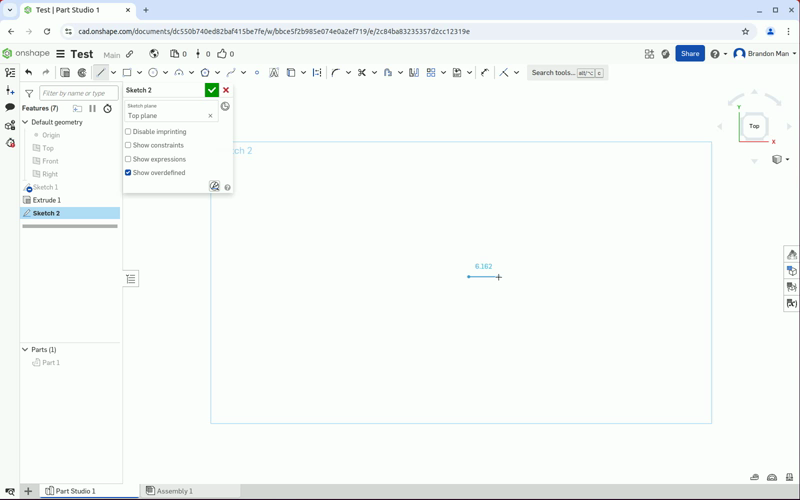
mouse_move(474, 276)
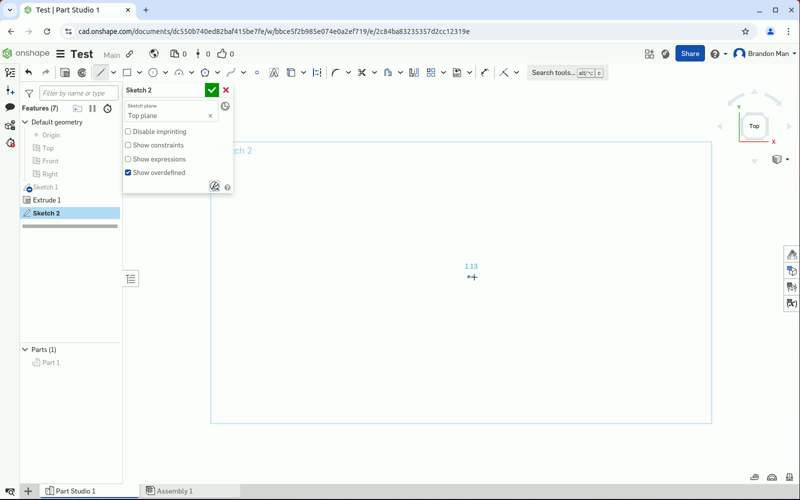
scroll(6)
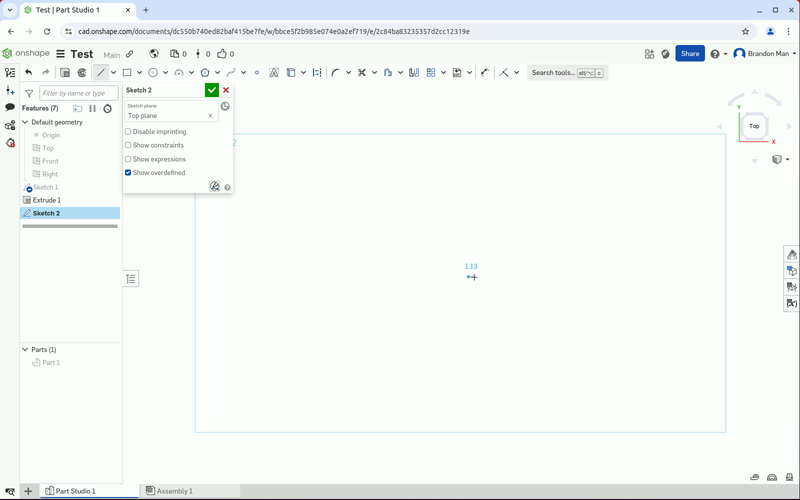
scroll(6)
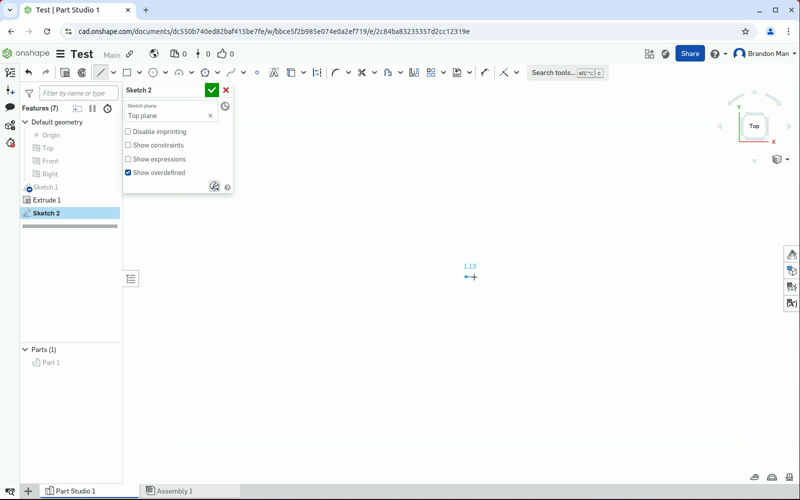
scroll(6)
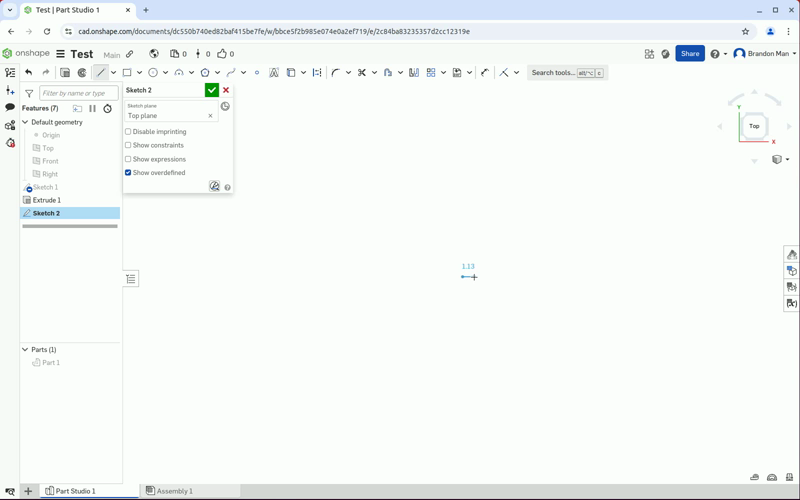
scroll(6)
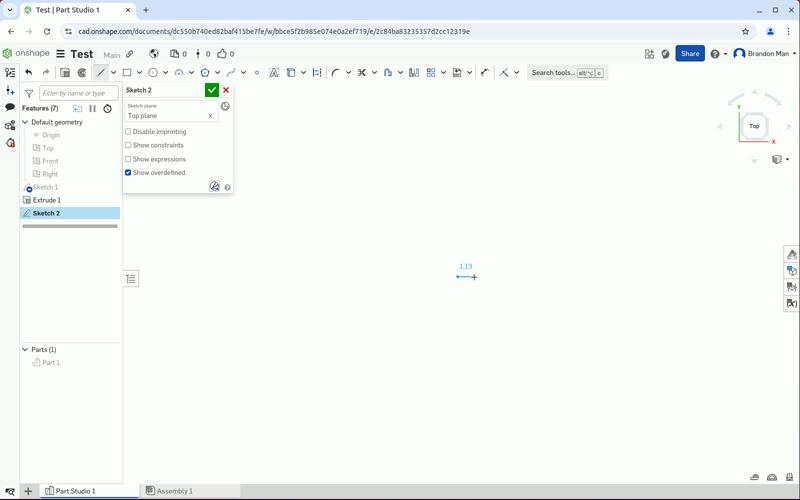
scroll(6)
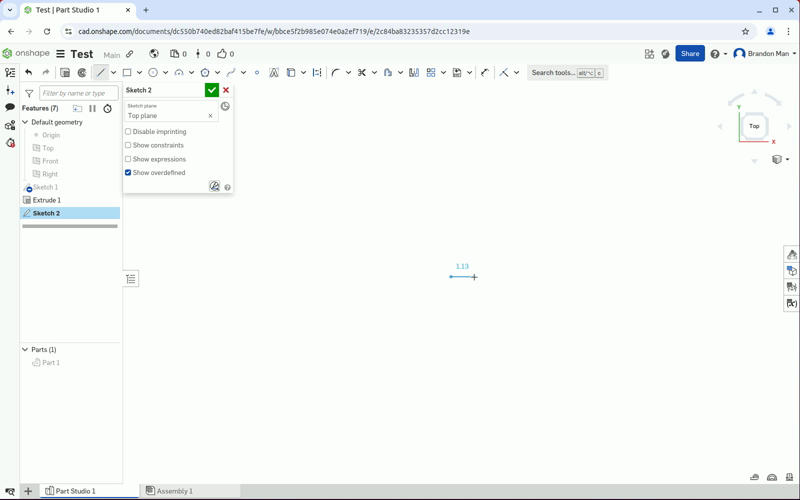
scroll(6)
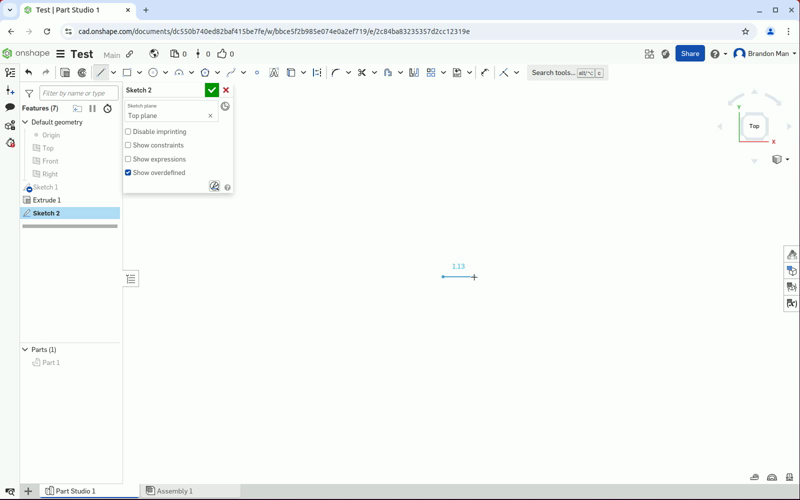
scroll(6)
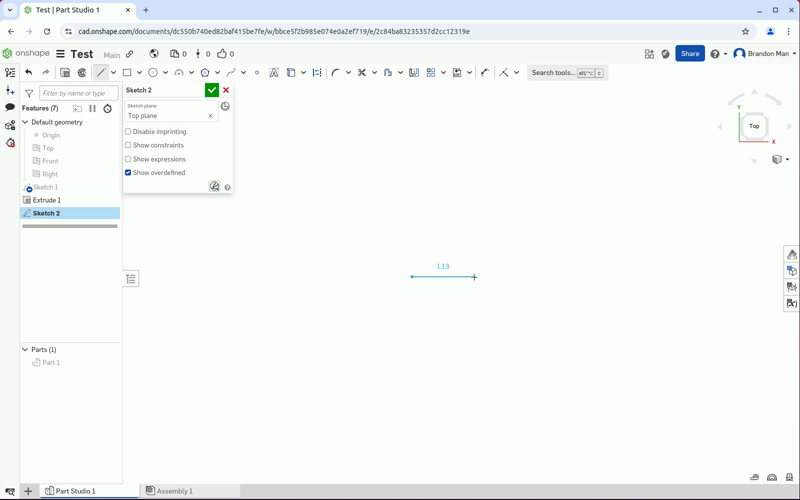
click(474, 276)
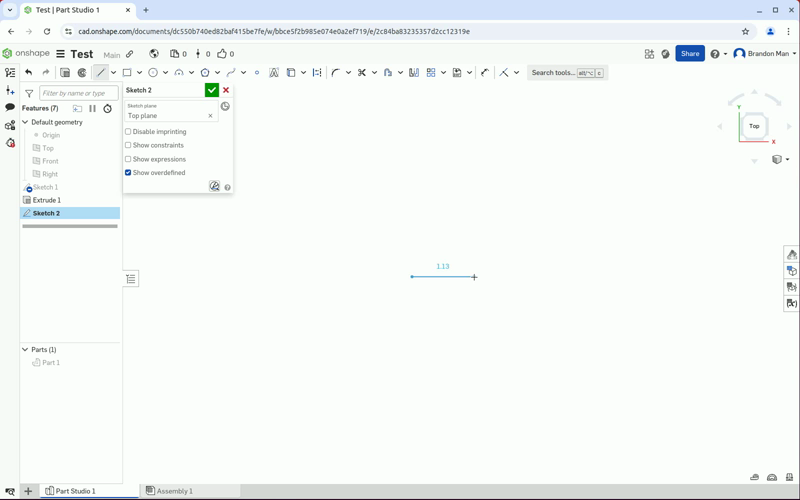
scroll(-6)
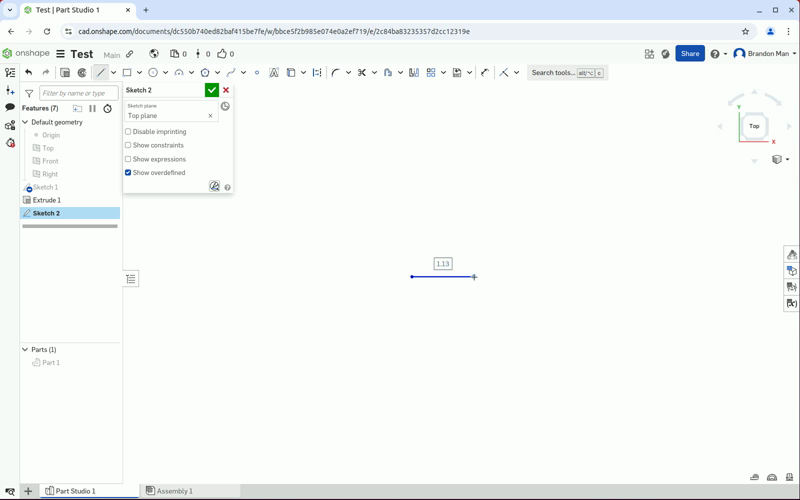
scroll(-6)
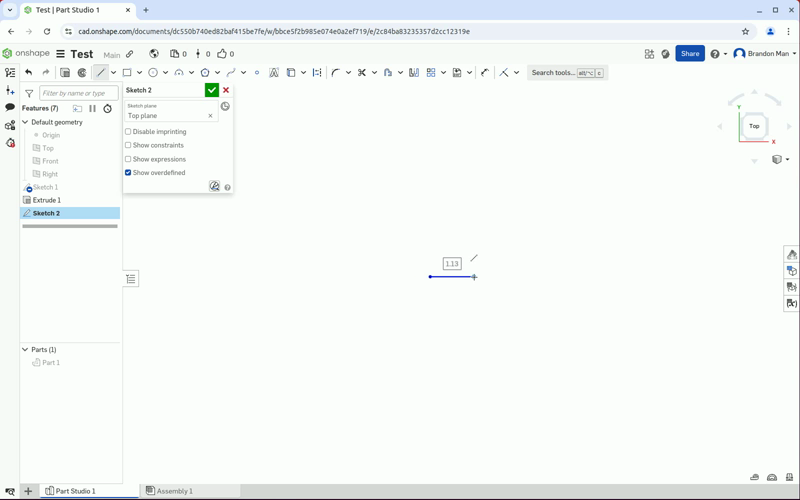
scroll(-6)
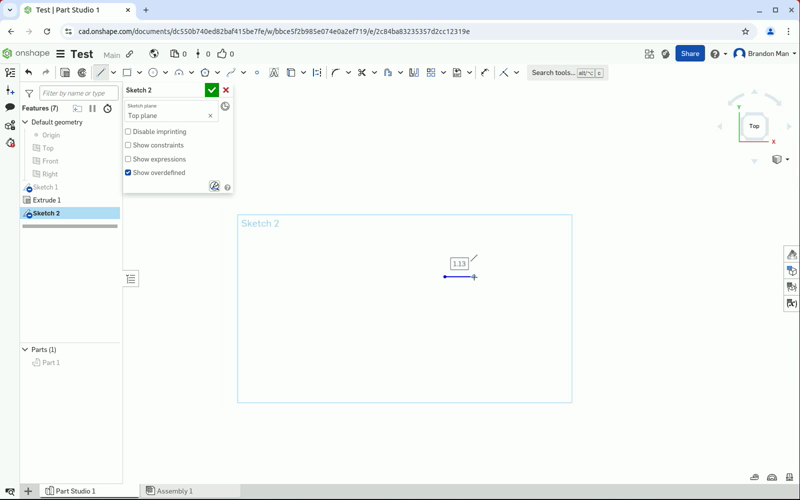
scroll(-6)
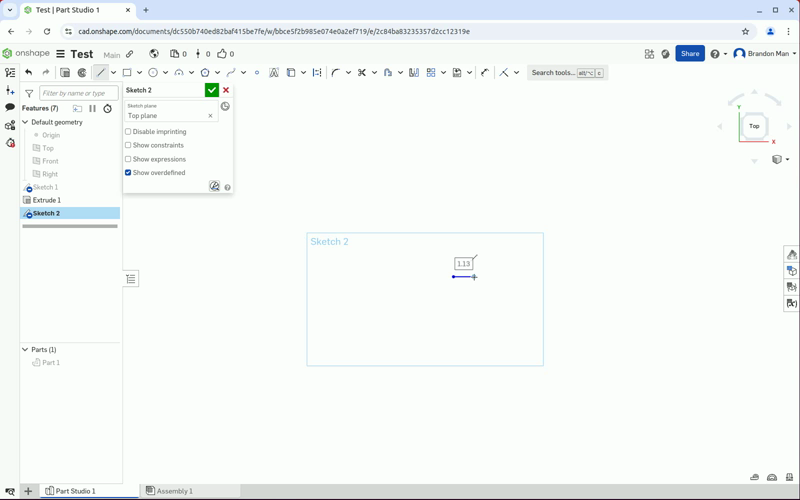
scroll(-6)
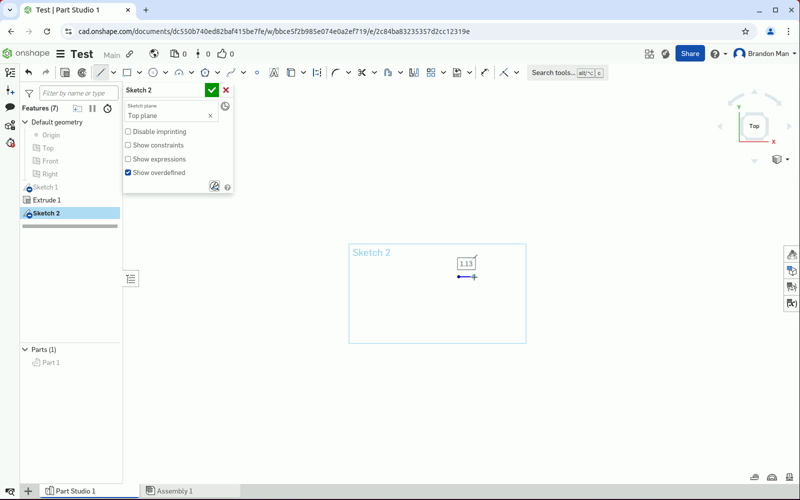
scroll(-6)
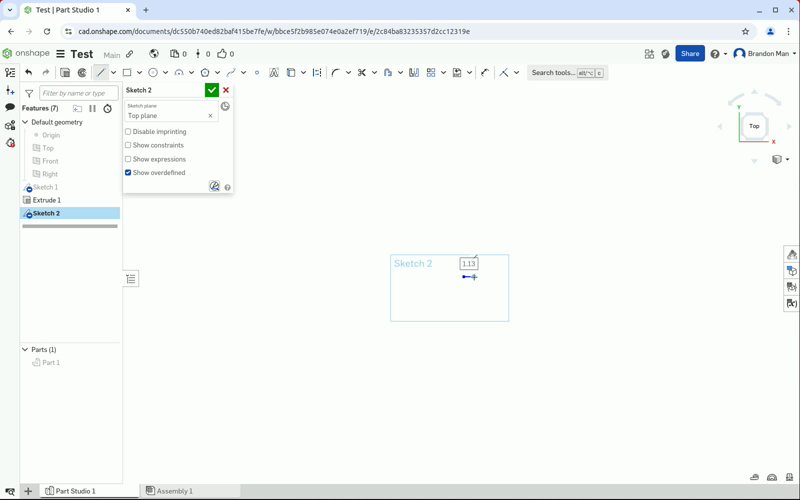
scroll(-6)
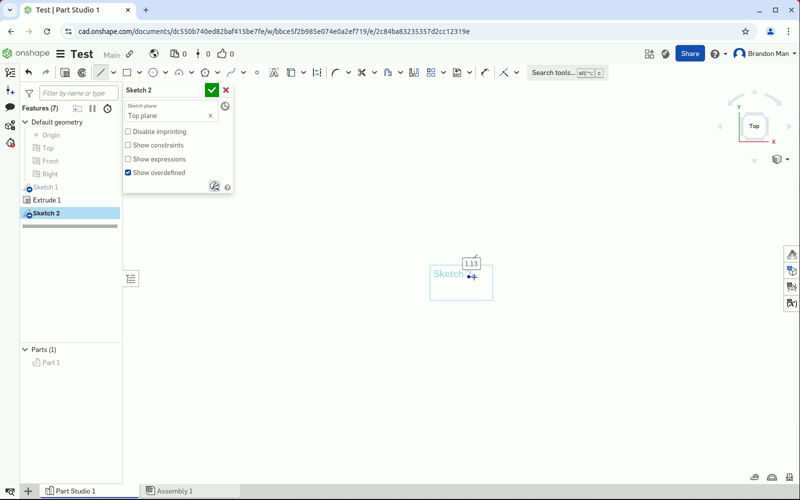
key_up(shift)
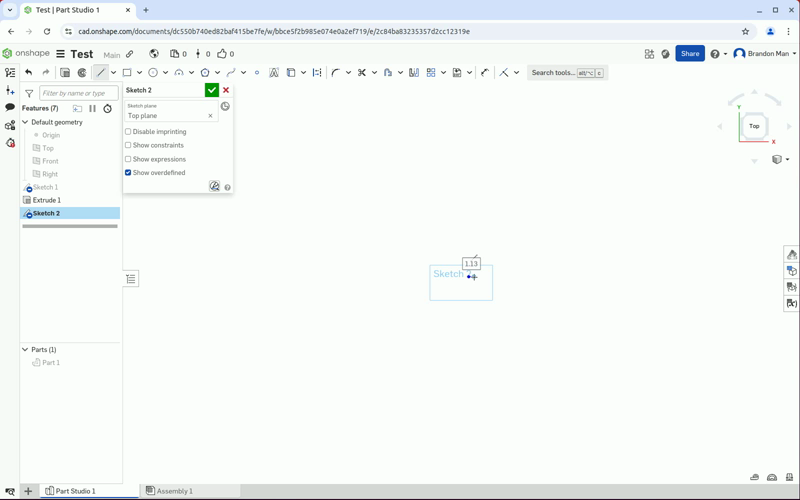
key_down(shift)
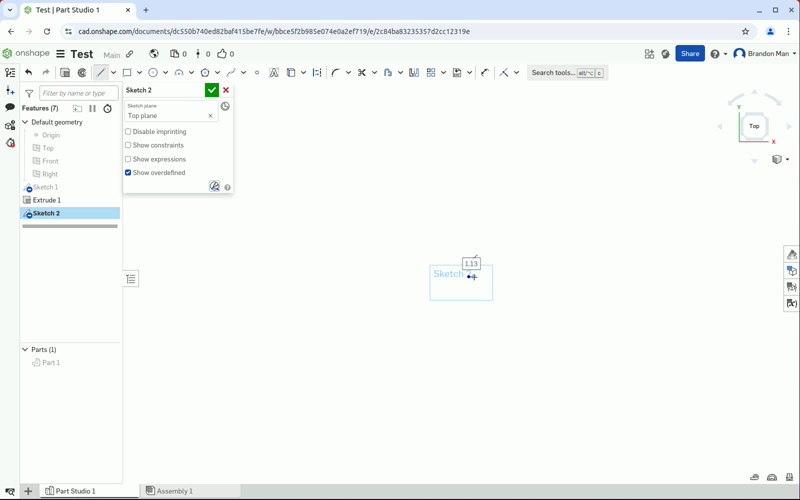
mouse_move(474, 178)
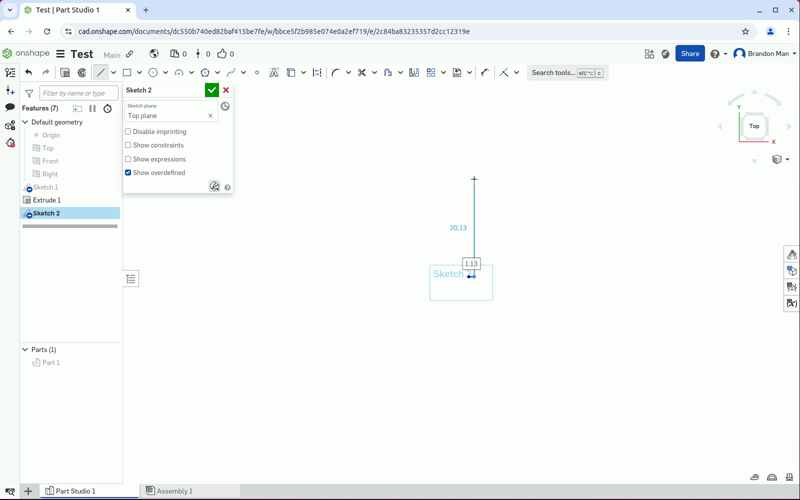
click(474, 178)
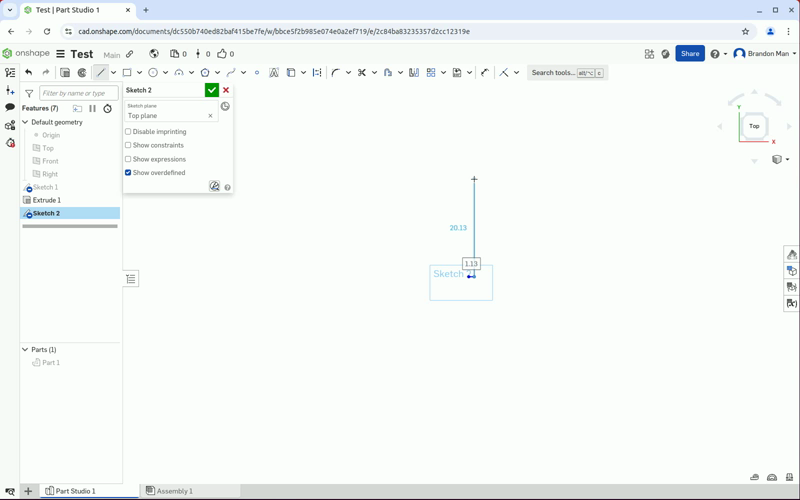
key_up(shift)
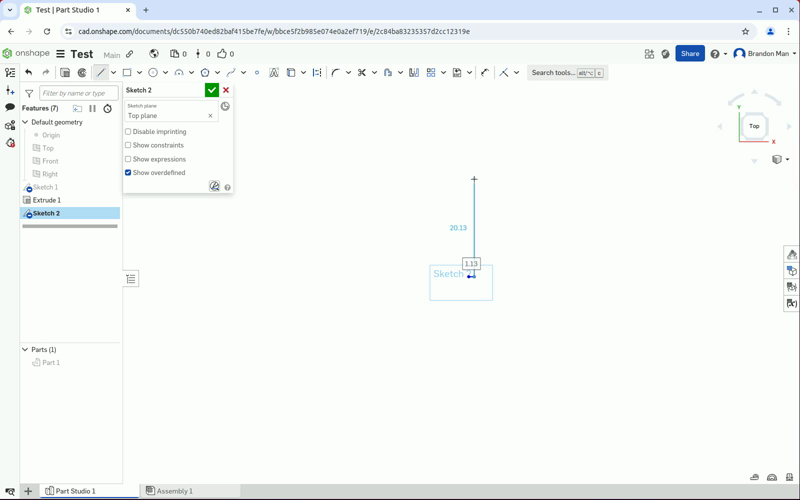
key_down(shift)
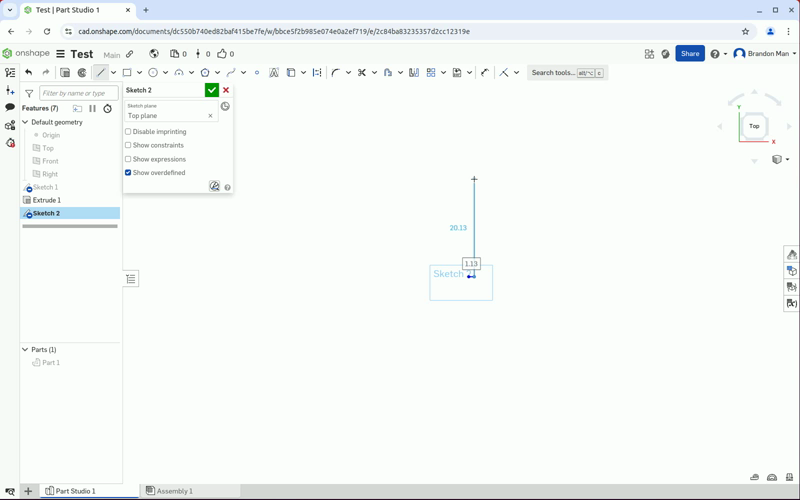
mouse_move(504, 178)
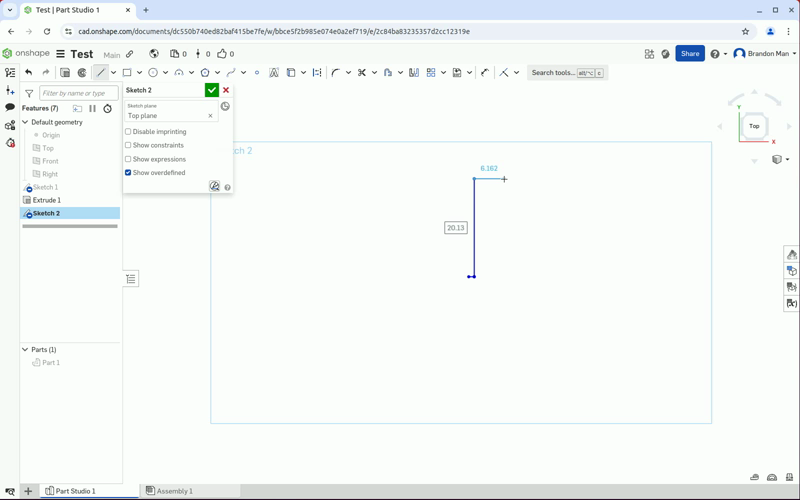
mouse_move(468, 178)
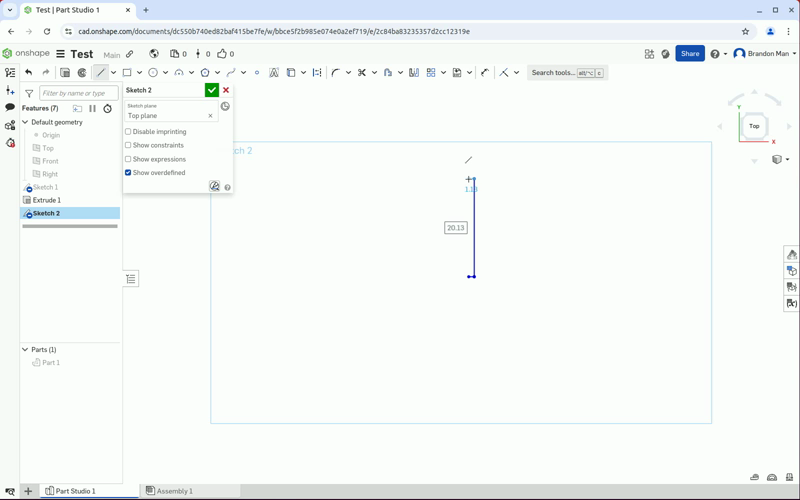
scroll(6)
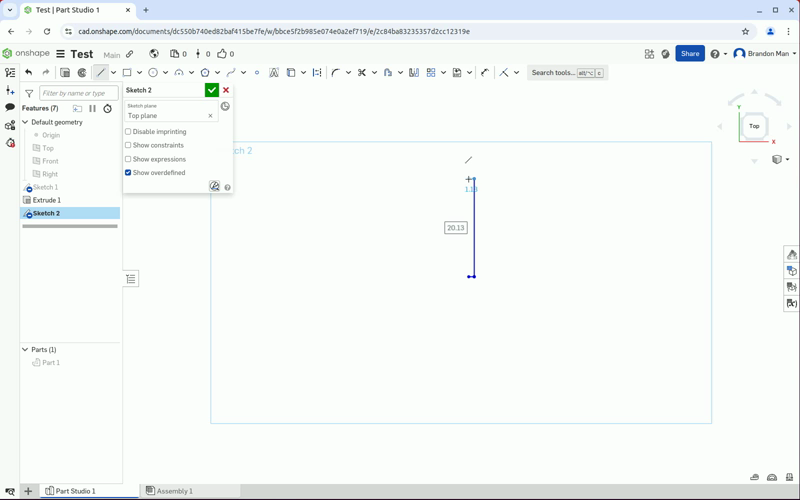
scroll(6)
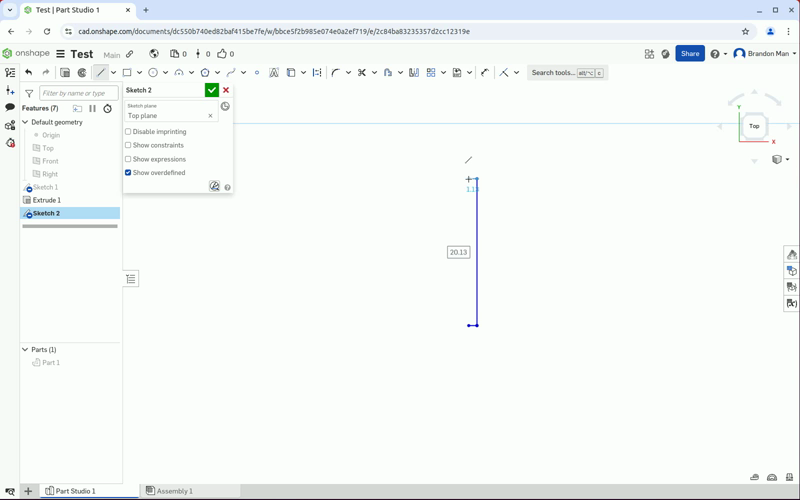
scroll(6)
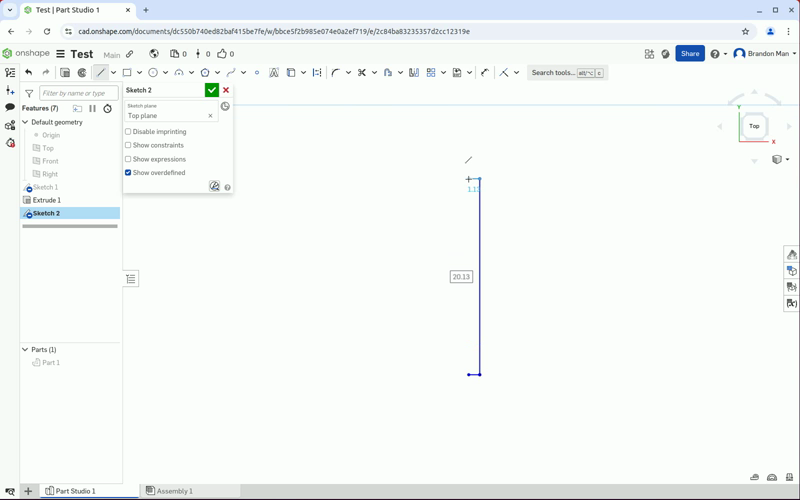
scroll(6)
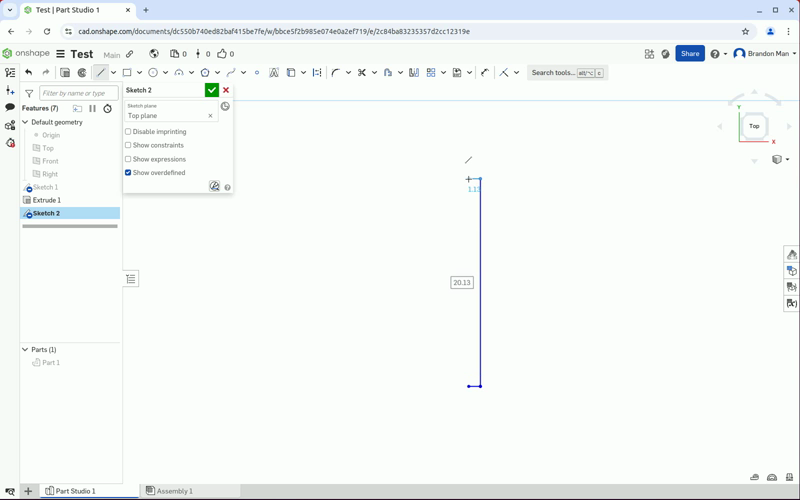
scroll(6)
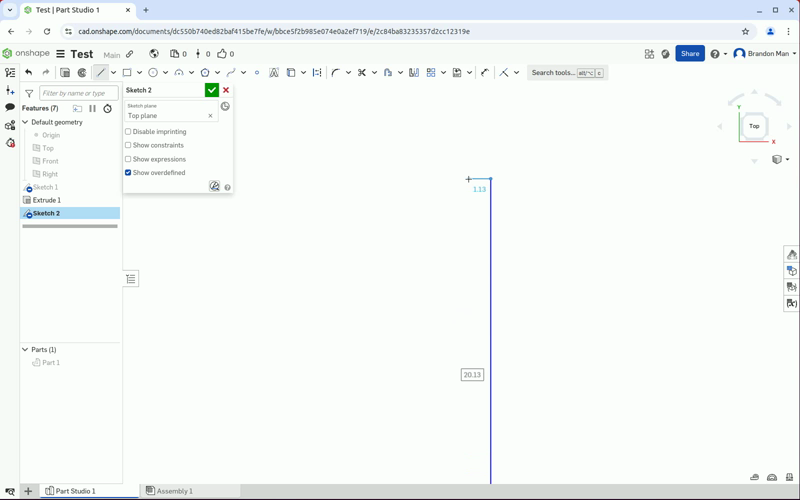
scroll(6)
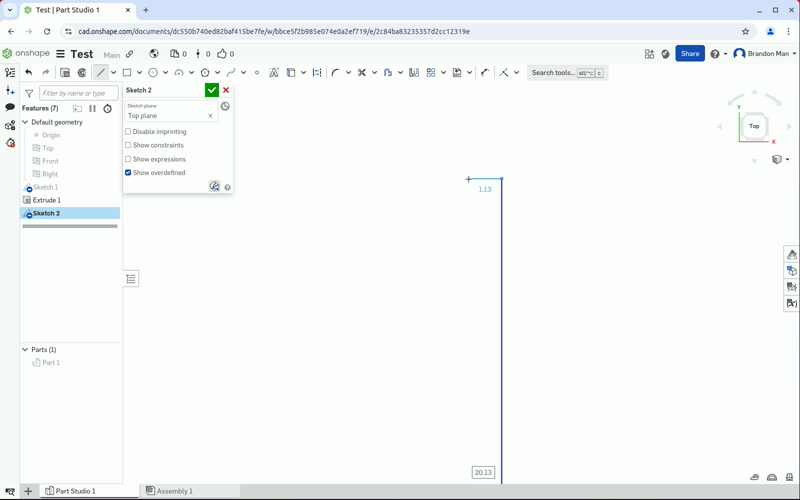
scroll(6)
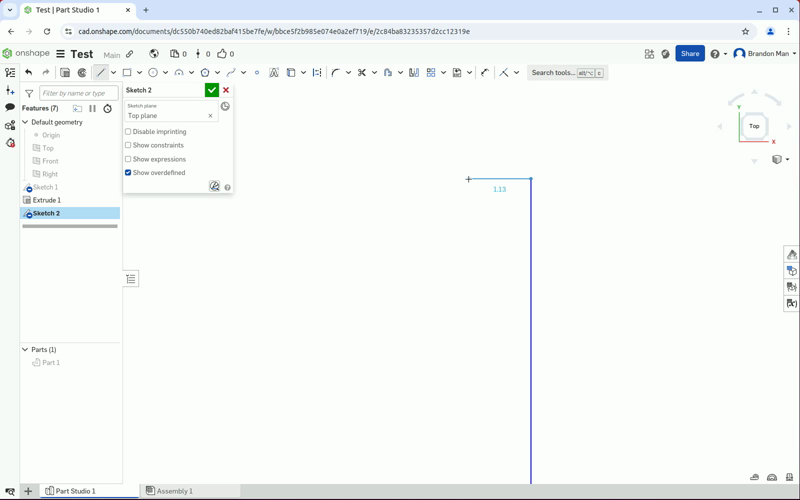
click(468, 178)
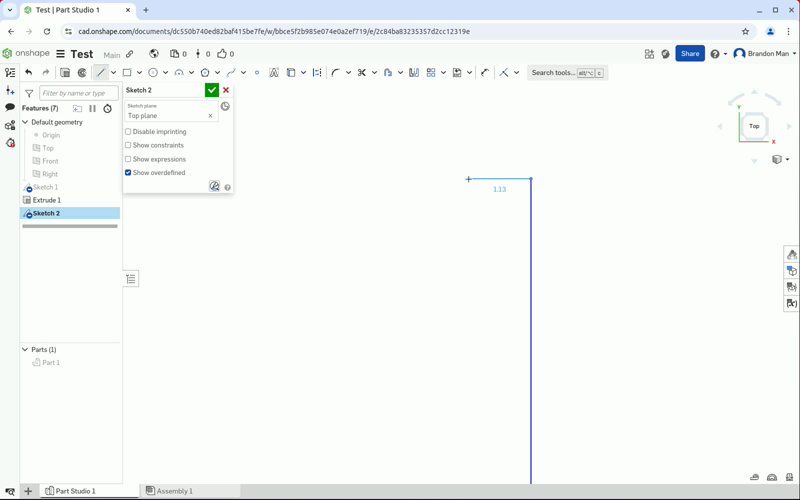
scroll(-6)
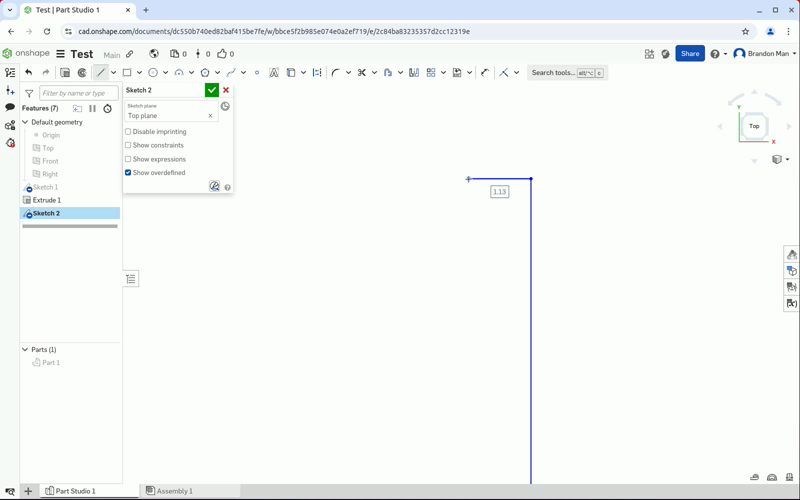
scroll(-6)
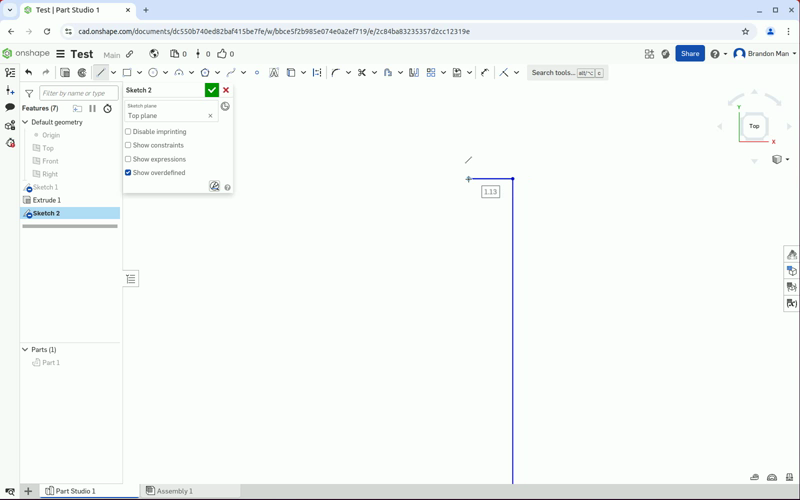
scroll(-6)
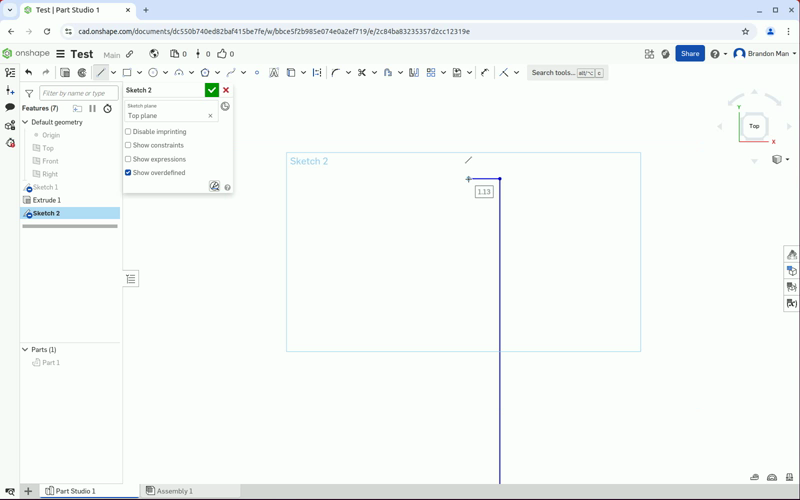
scroll(-6)
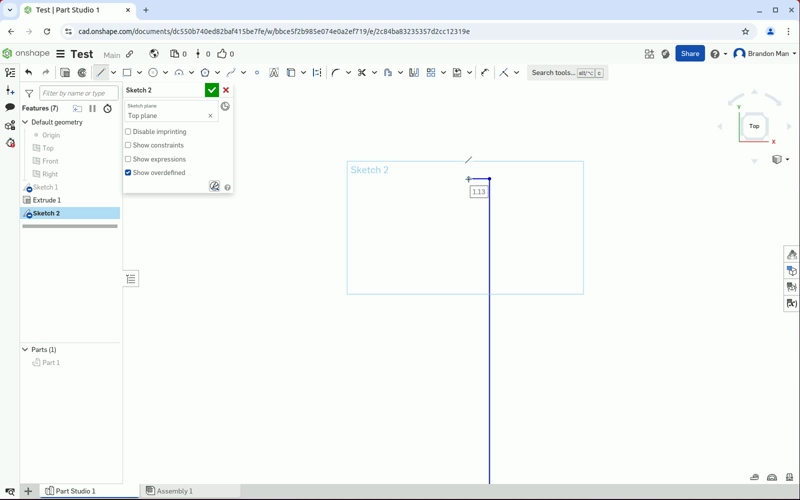
scroll(-6)
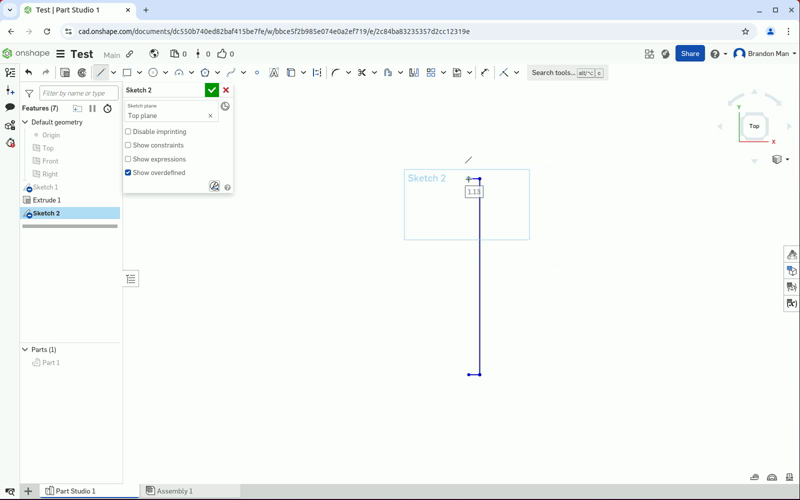
scroll(-6)
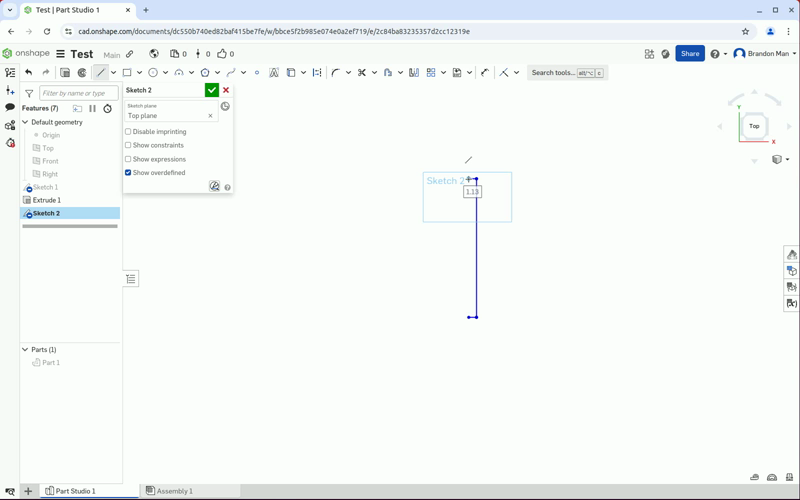
scroll(-6)
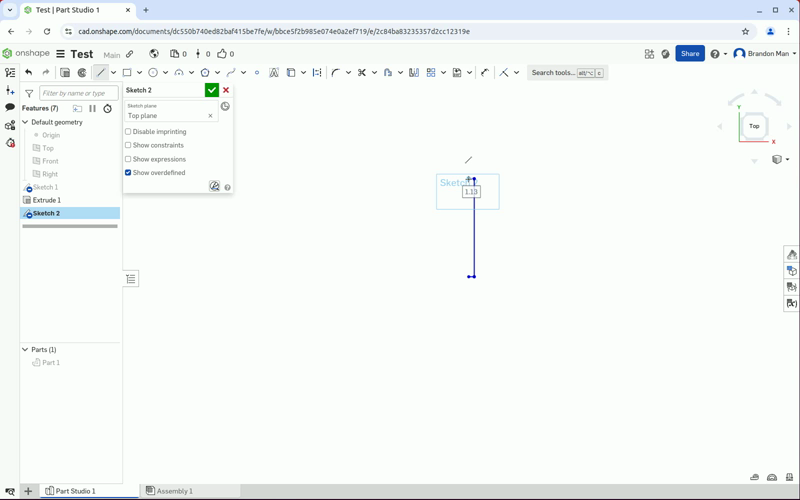
key_up(shift)
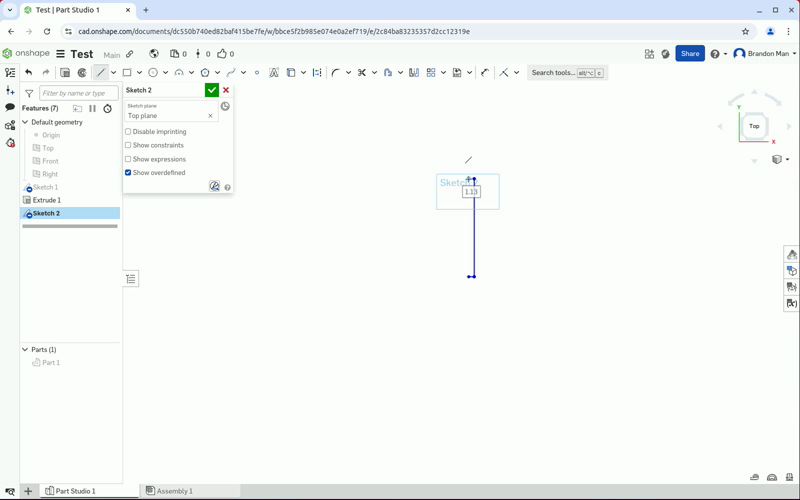
key_down(shift)
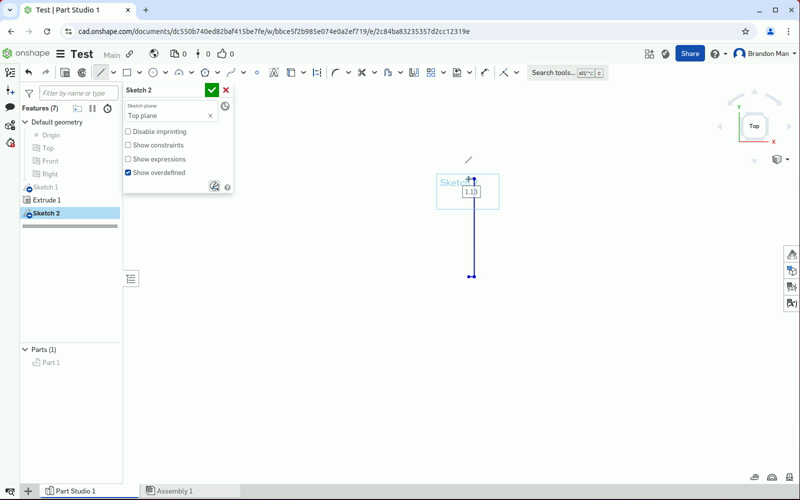
mouse_move(468, 276)
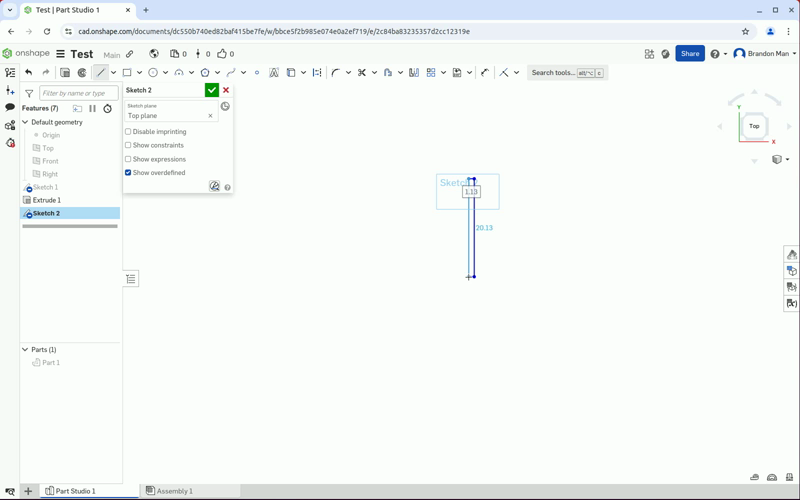
key_up(shift)
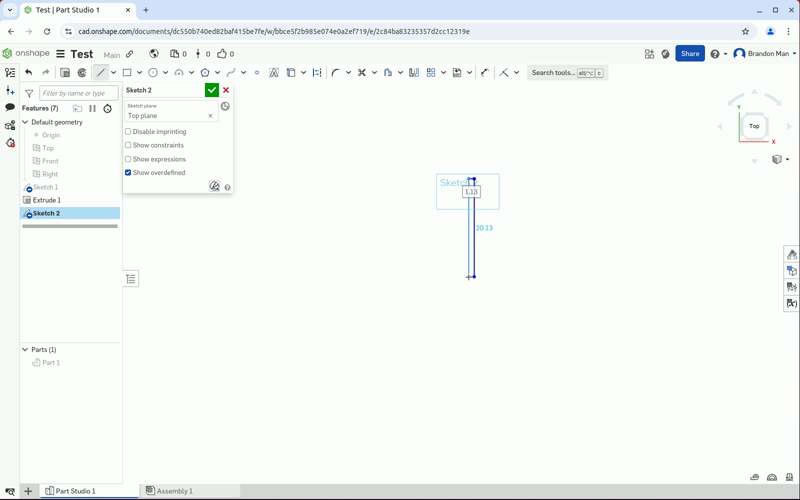
click(468, 276)
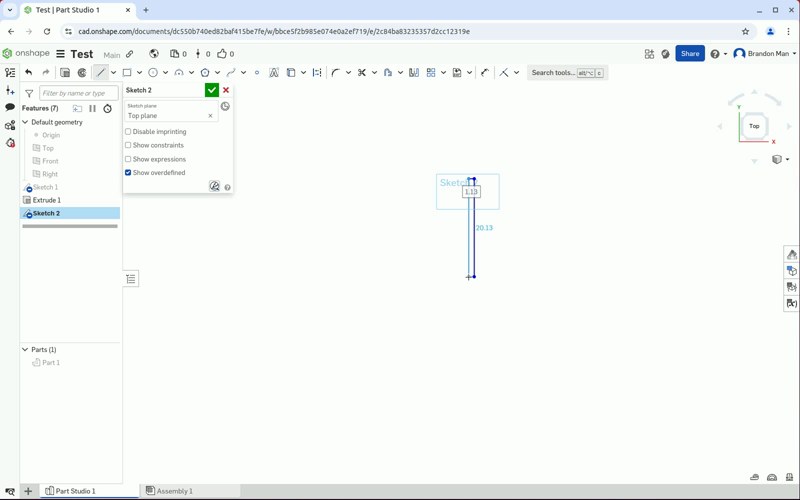
key(esc)
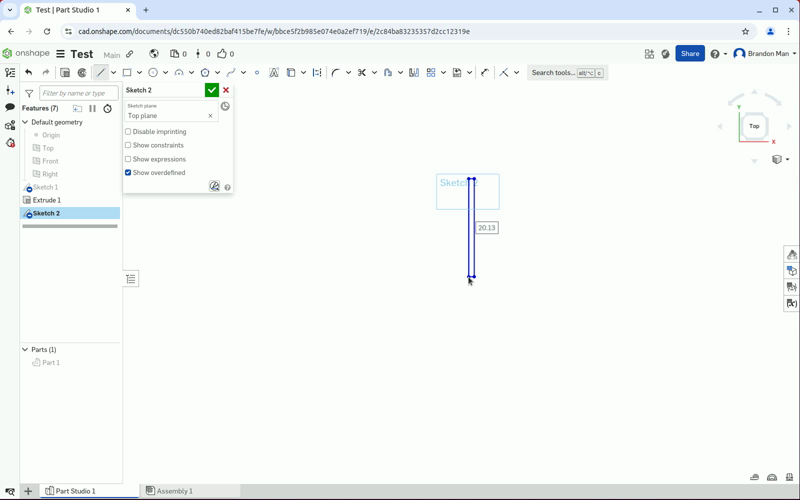
mouse_move(469, 238)
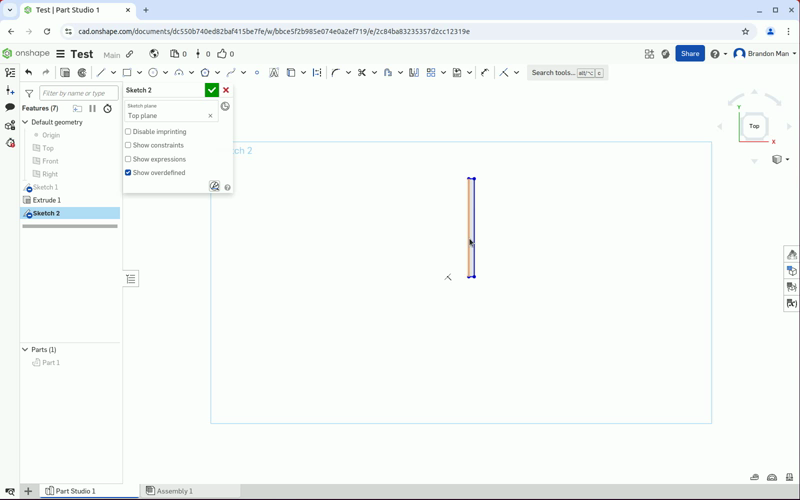
scroll(6)
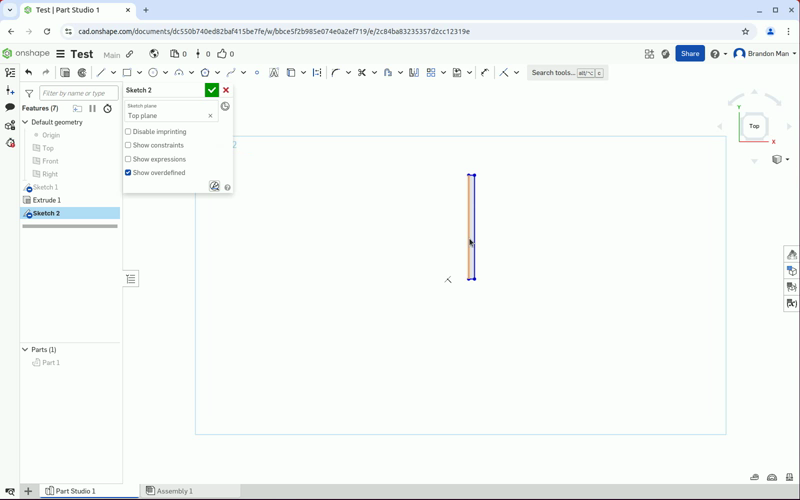
scroll(6)
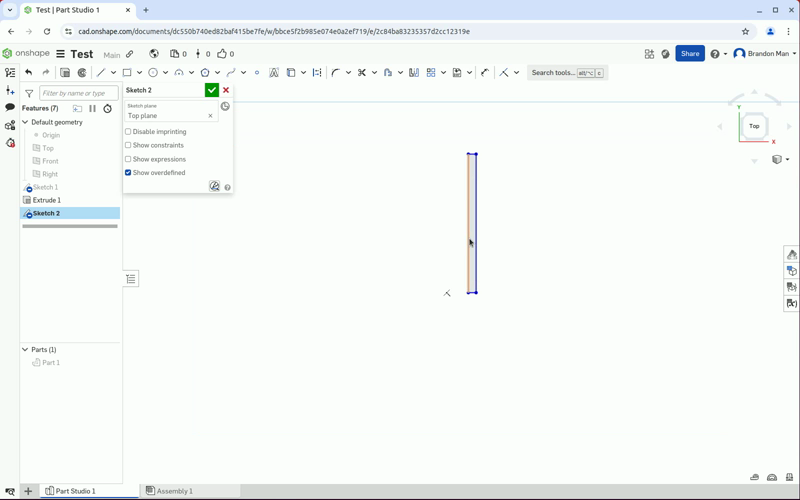
scroll(6)
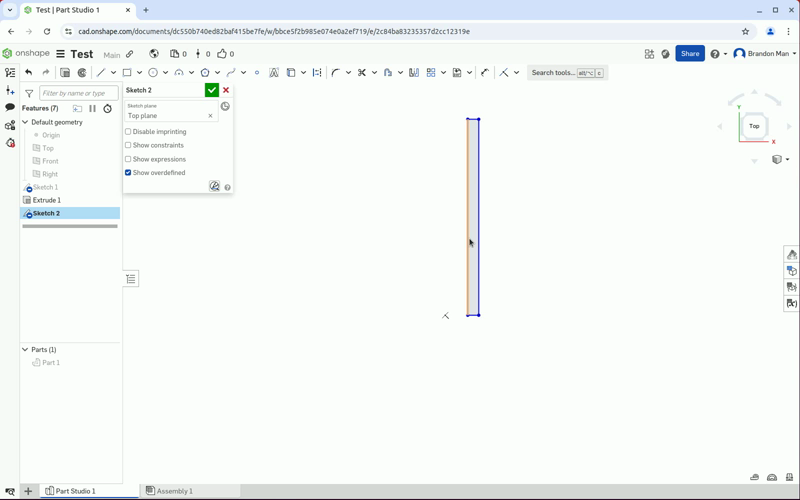
scroll(6)
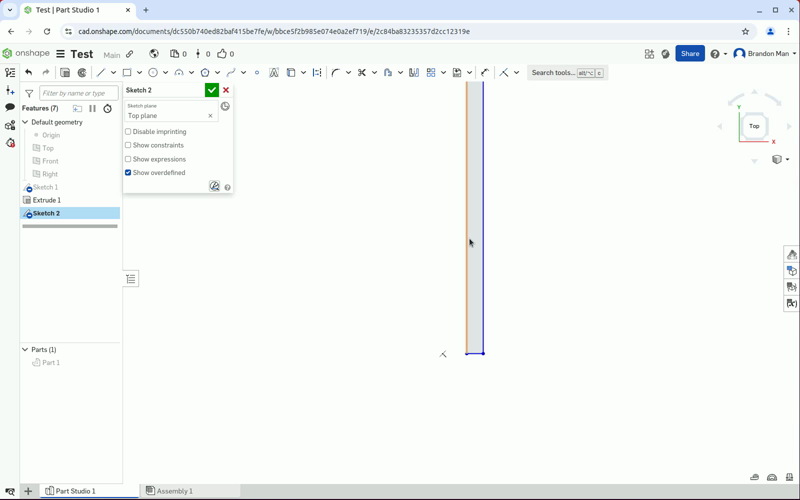
scroll(6)
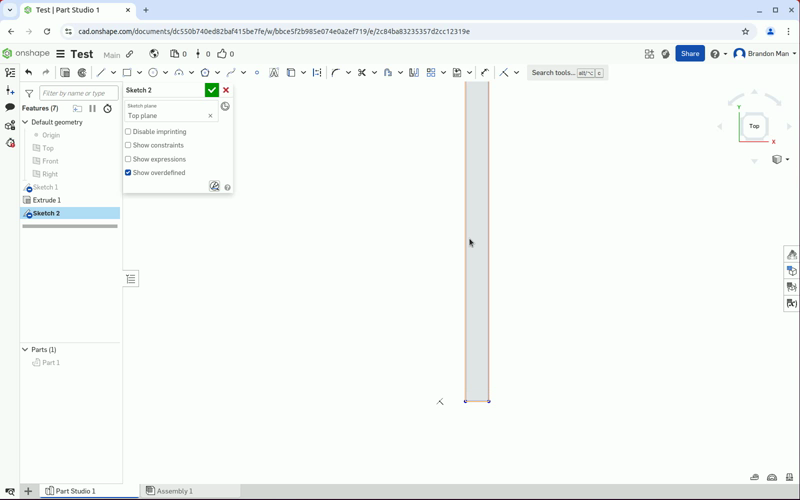
scroll(6)
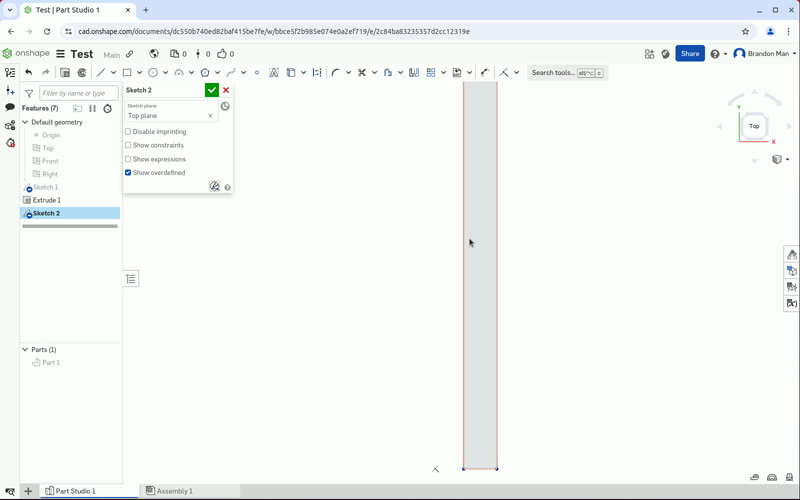
scroll(6)
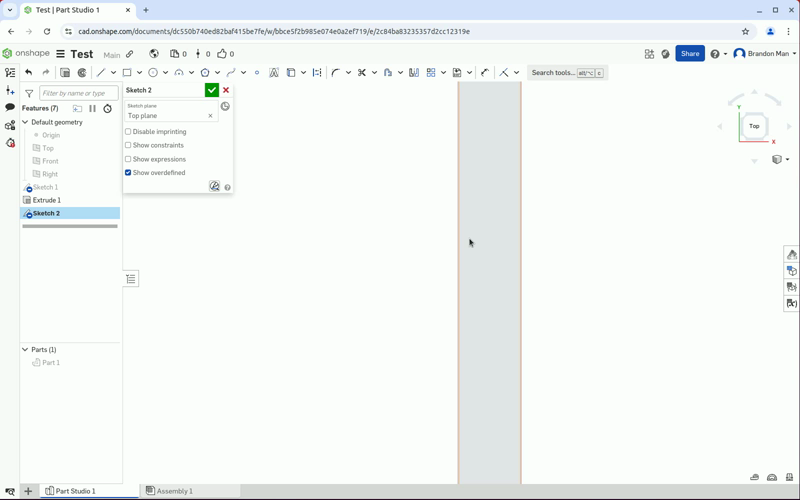
click(469, 238)
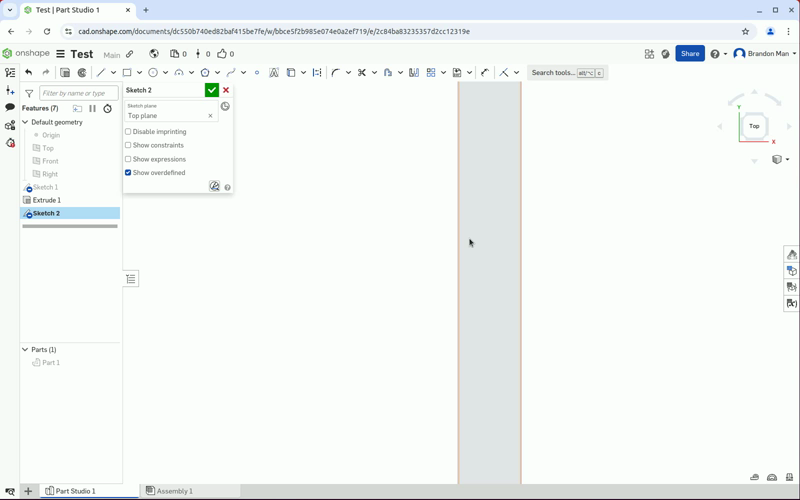
scroll(-6)
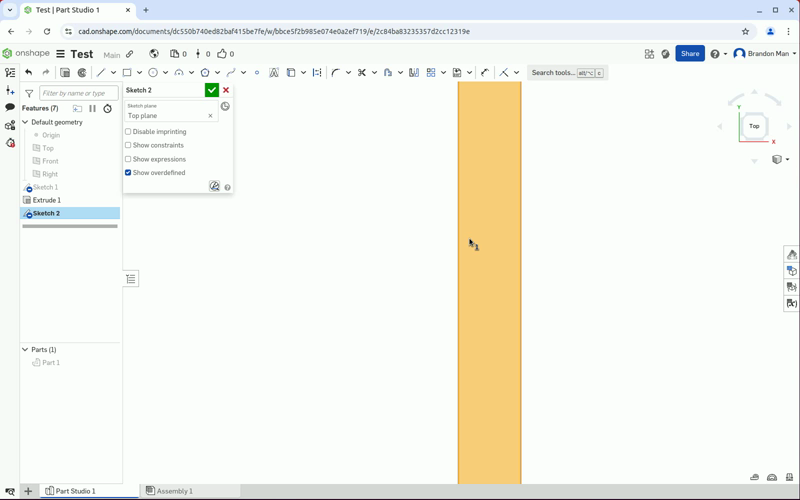
scroll(-6)
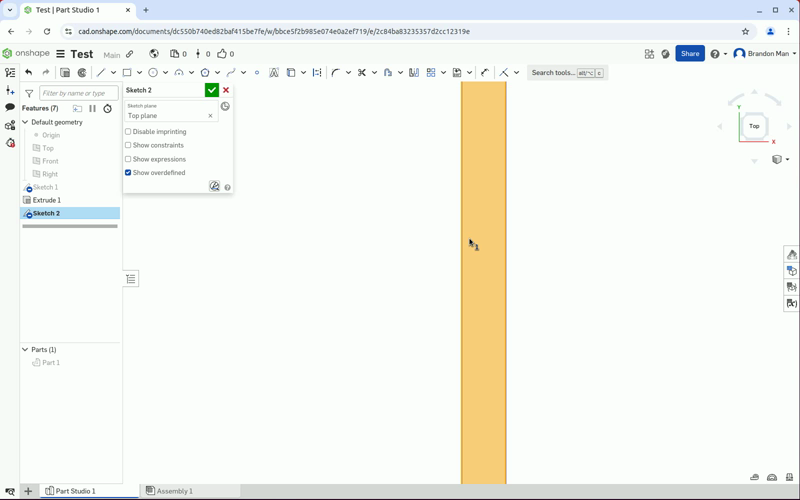
scroll(-6)
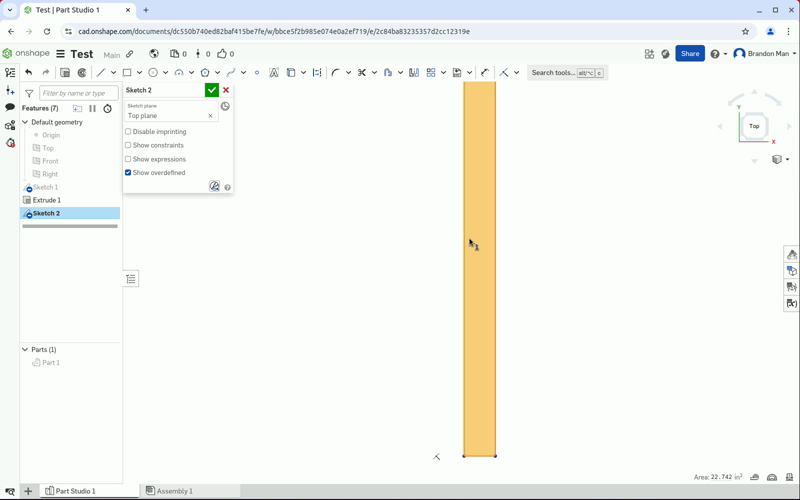
scroll(-6)
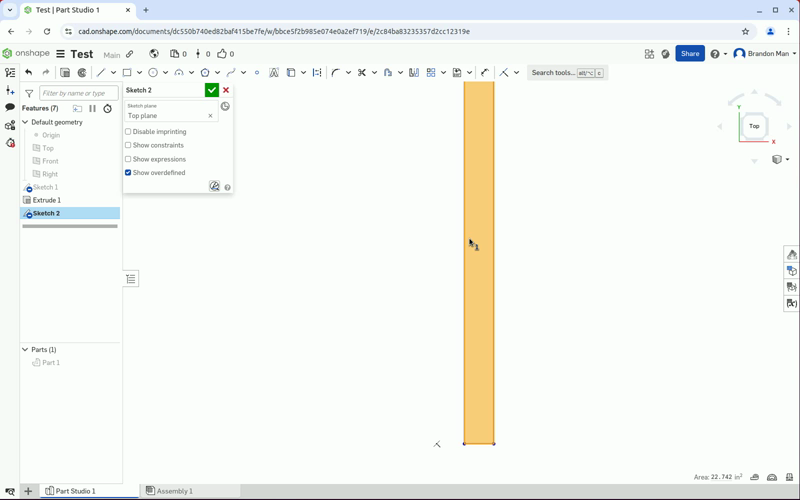
scroll(-6)
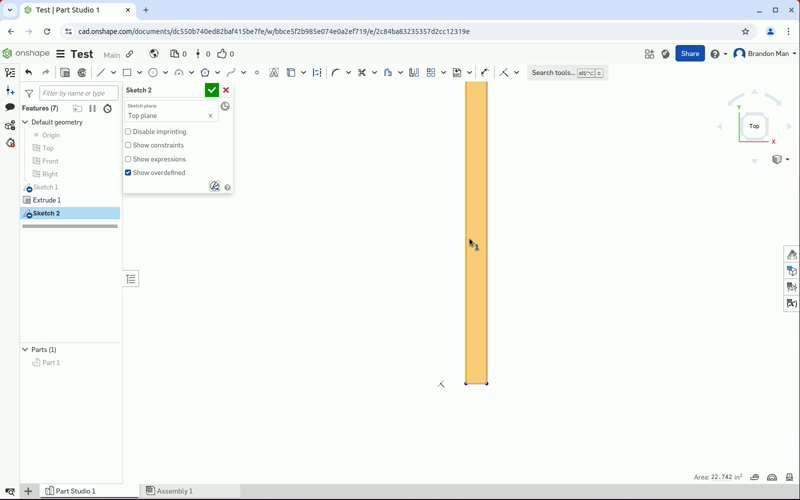
scroll(-6)
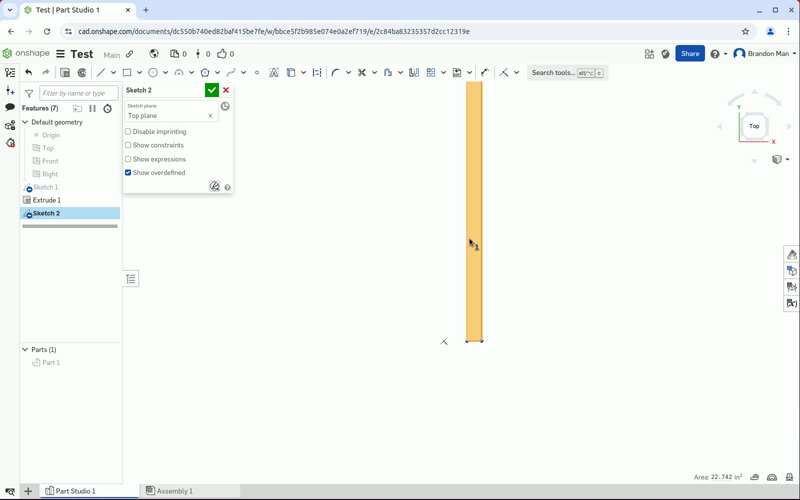
scroll(-6)
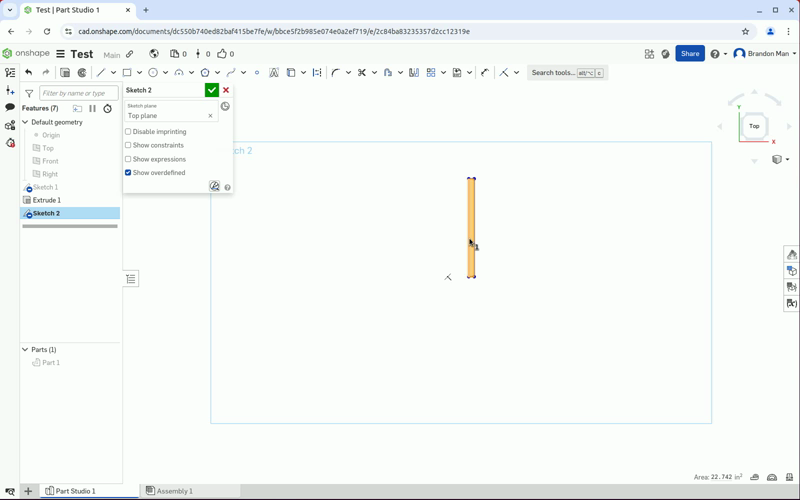
mouse_move(73, 352)
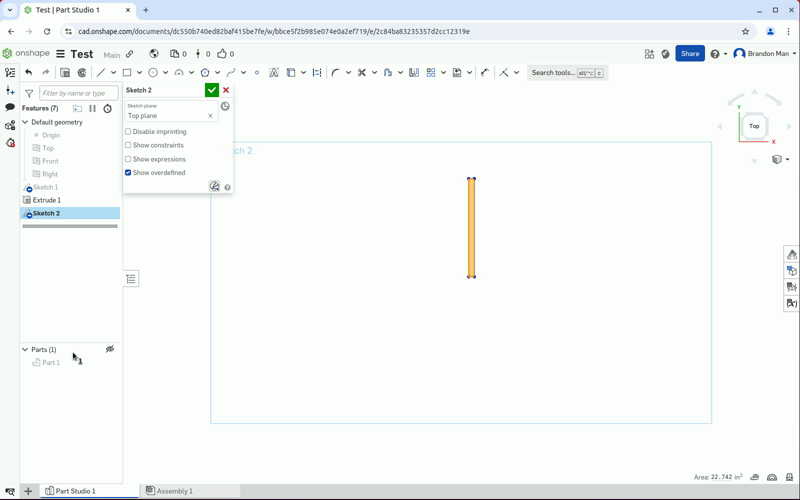
key(shift+y)
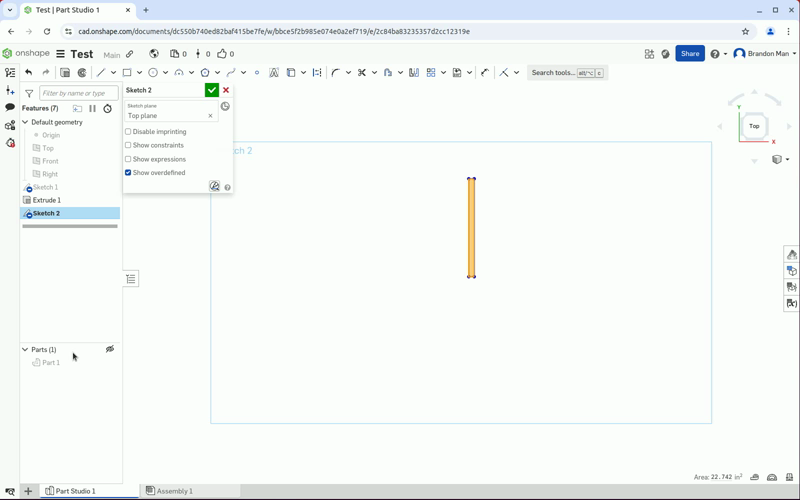
key(shift+e)
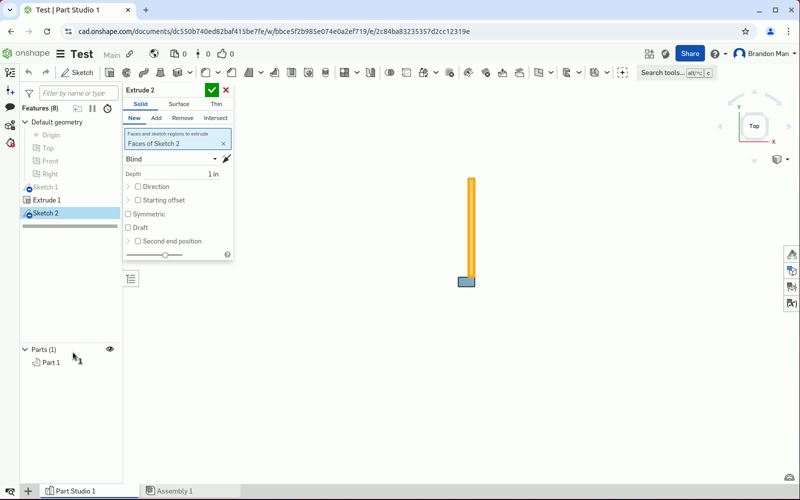
mouse_move(143, 106)
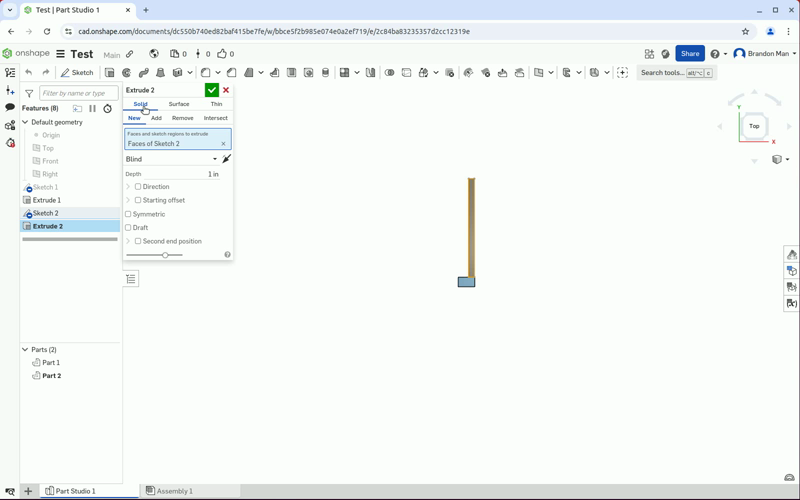
click(143, 106)
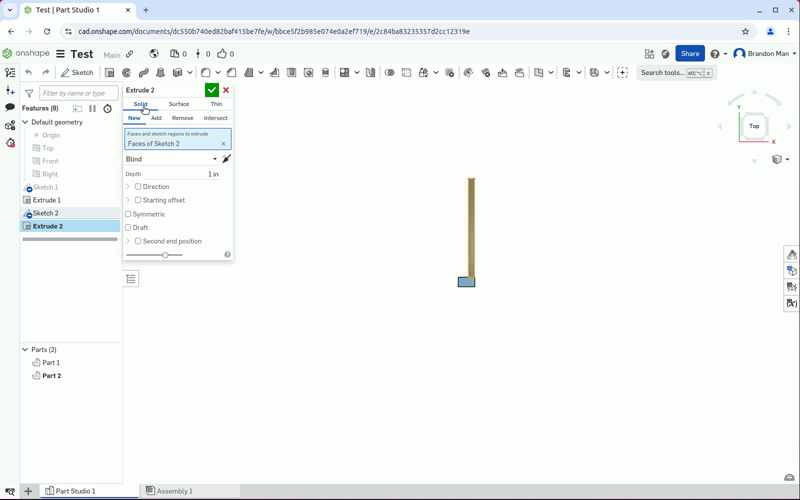
mouse_move(137, 120)
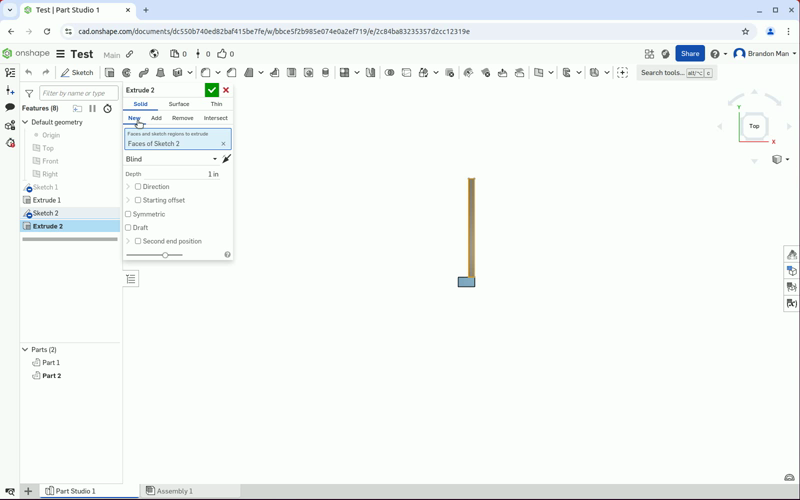
click(137, 120)
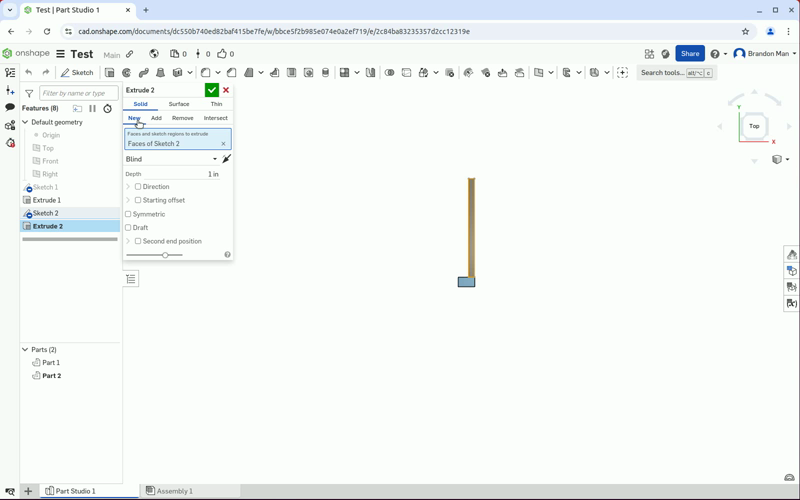
key(tab, 4)
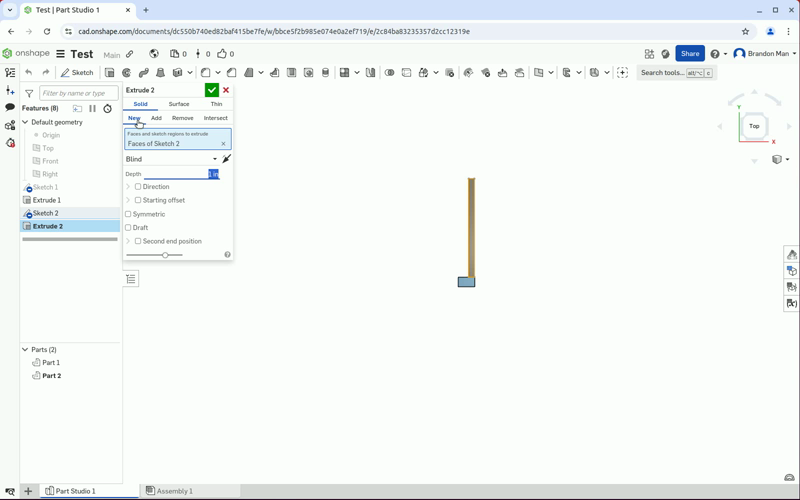
text(0.241)
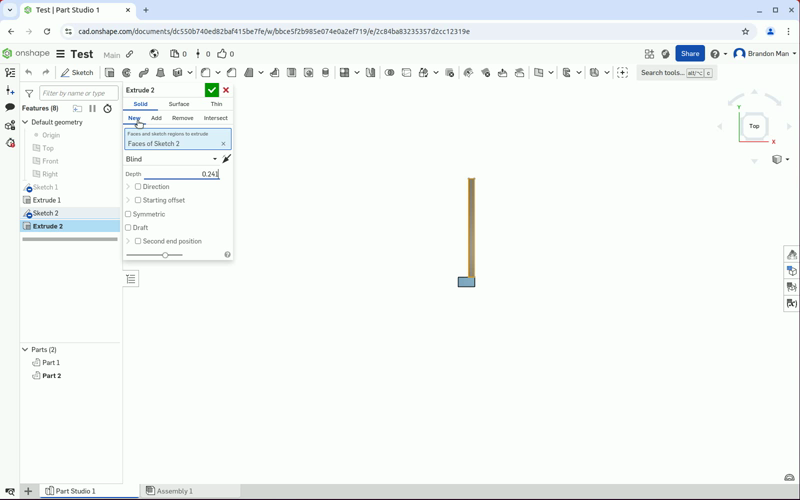
key(enter)
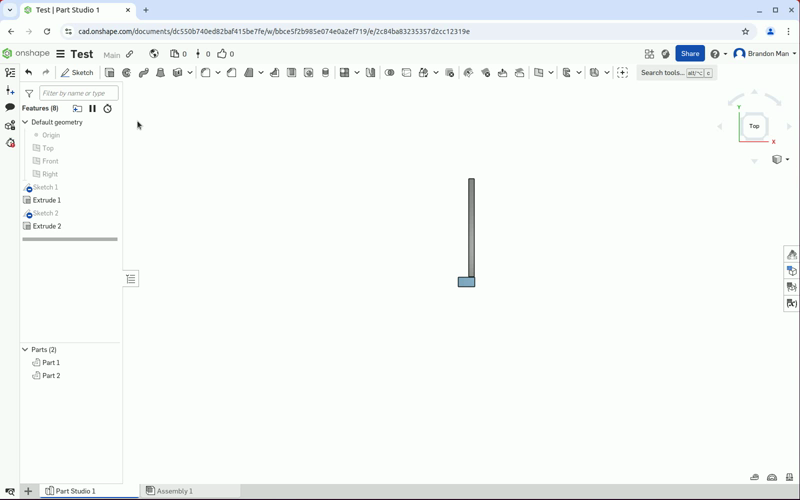
key(shift+h)
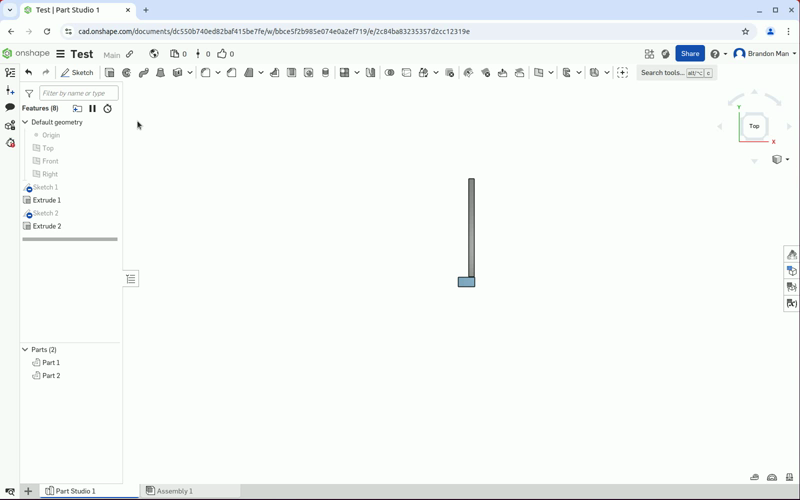
key(shift+h)
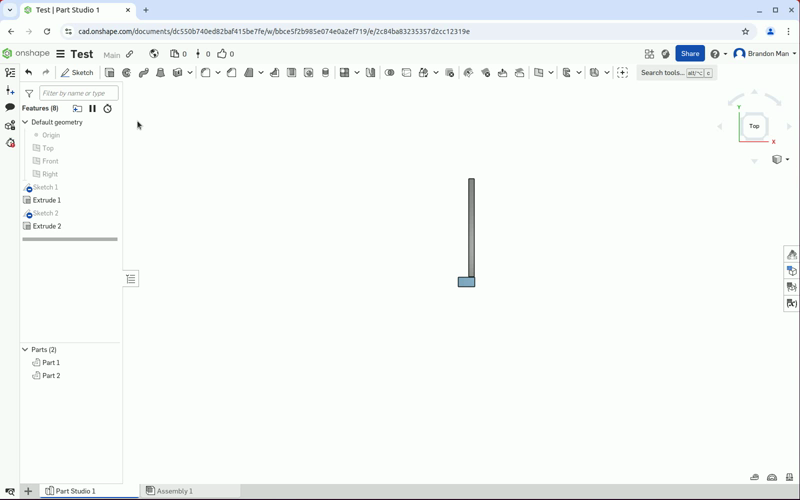
mouse_move(73, 189)
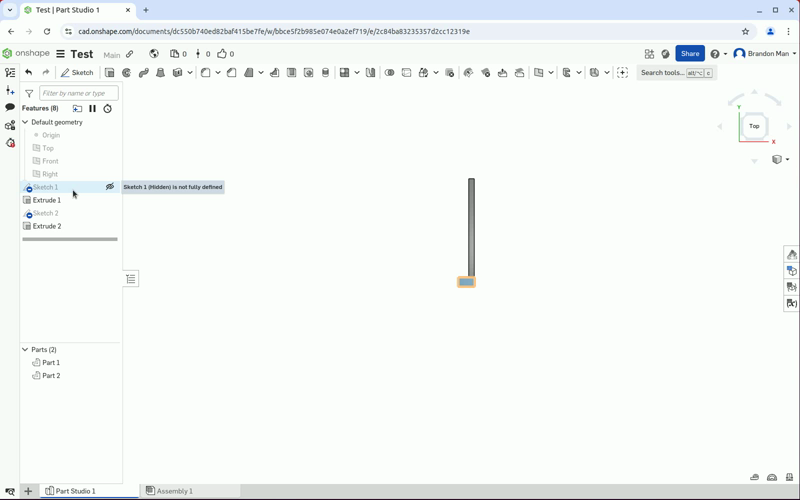
click(73, 189)
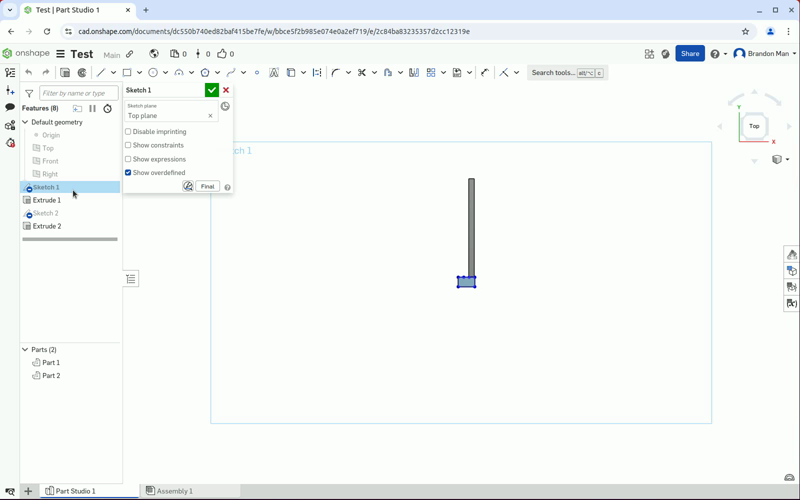
mouse_move(229, 92)
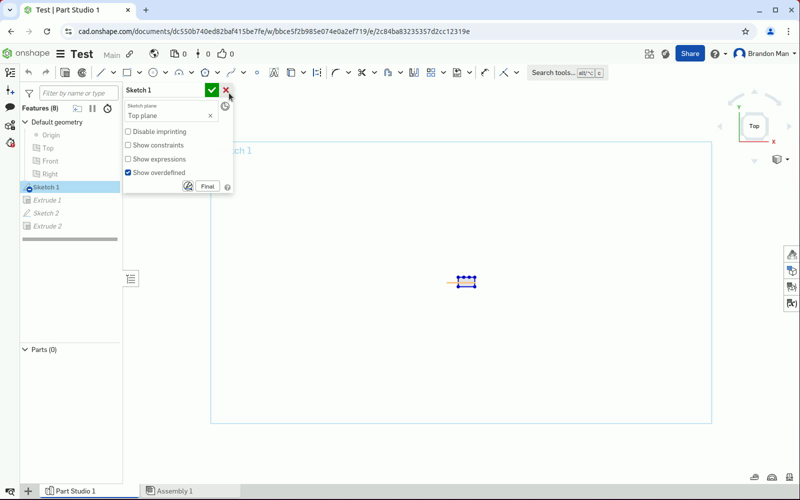
click(229, 92)
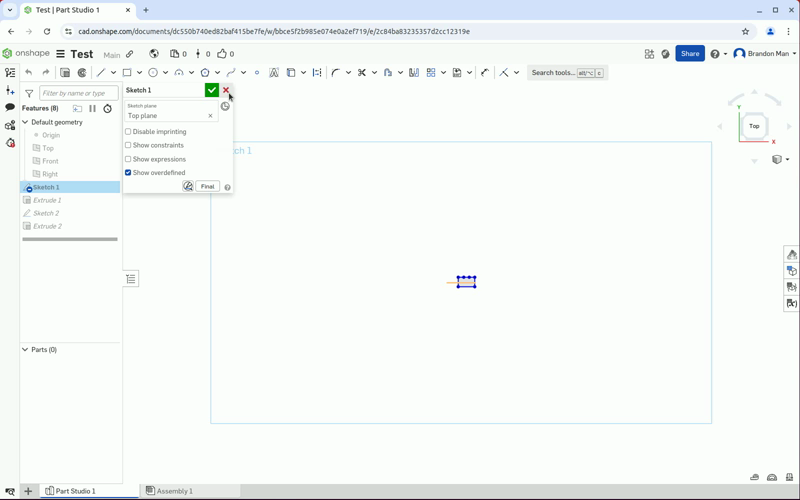
key(shift+s)
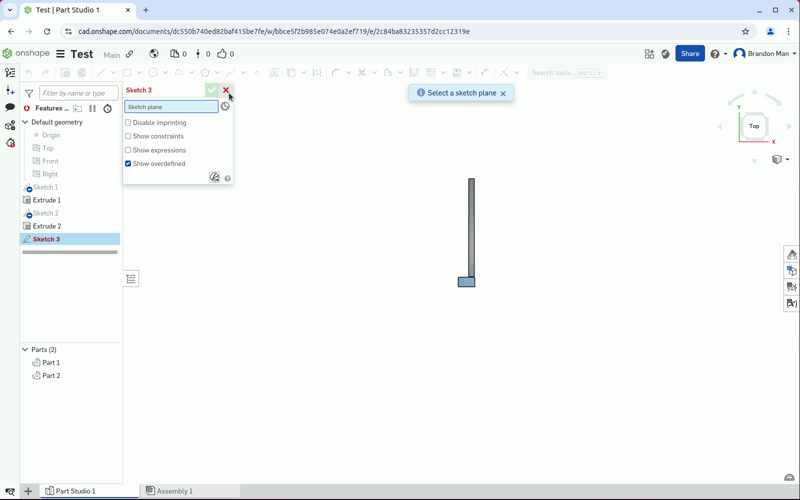
mouse_move(73, 150)
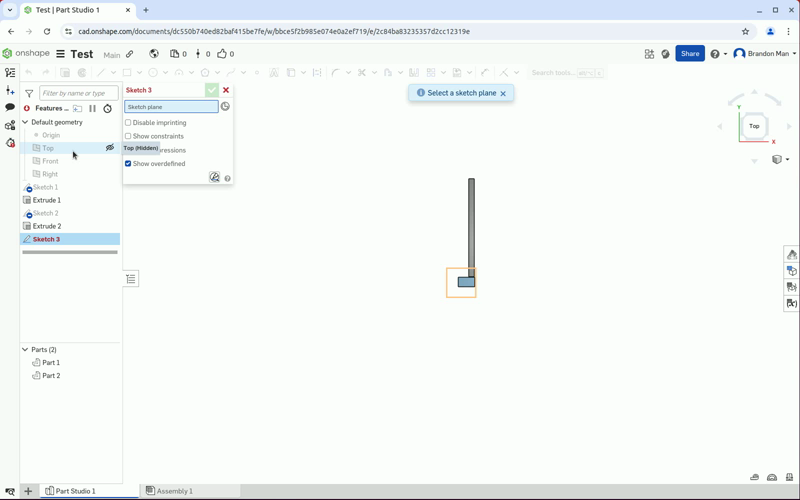
click(73, 150)
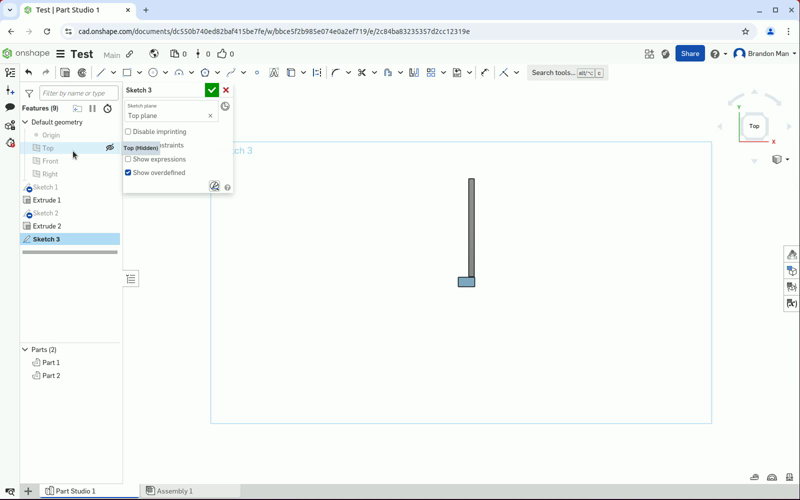
mouse_move(73, 352)
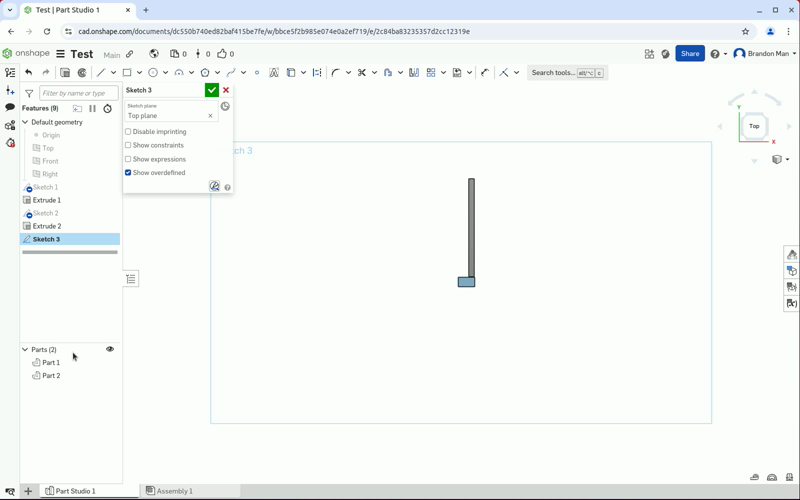
key(y)
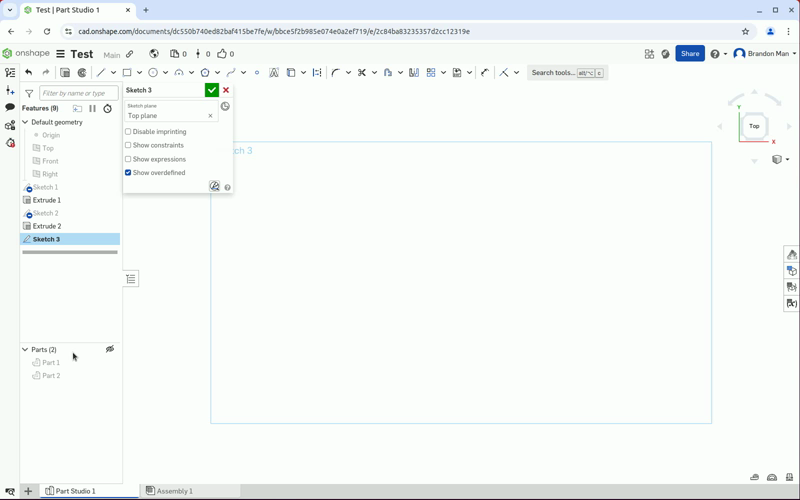
key(l)
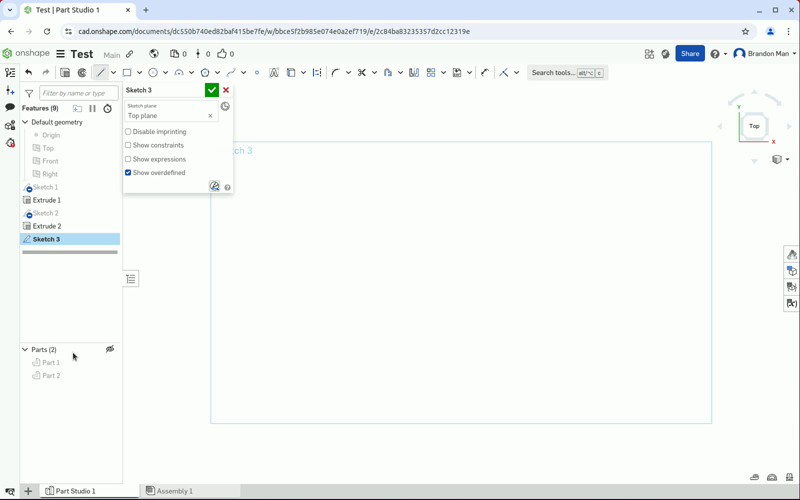
key_down(shift)
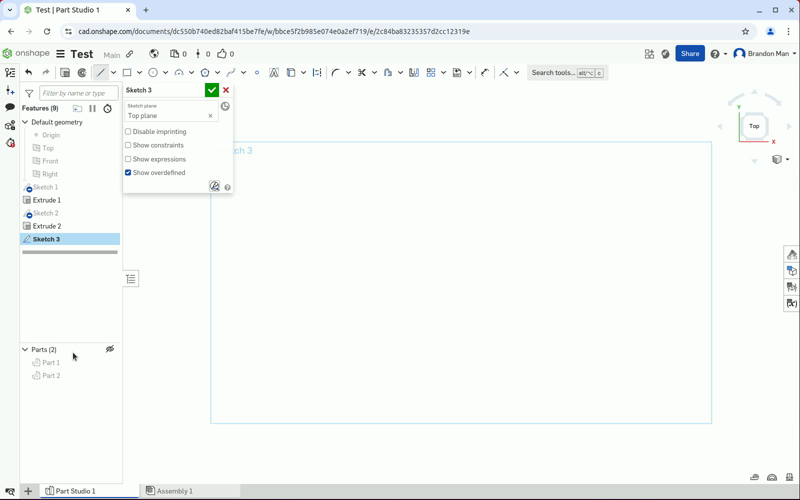
mouse_move(463, 276)
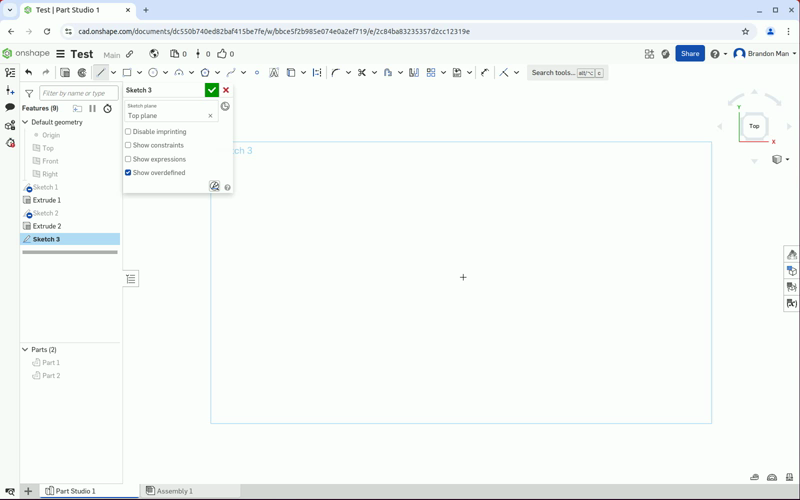
click(463, 276)
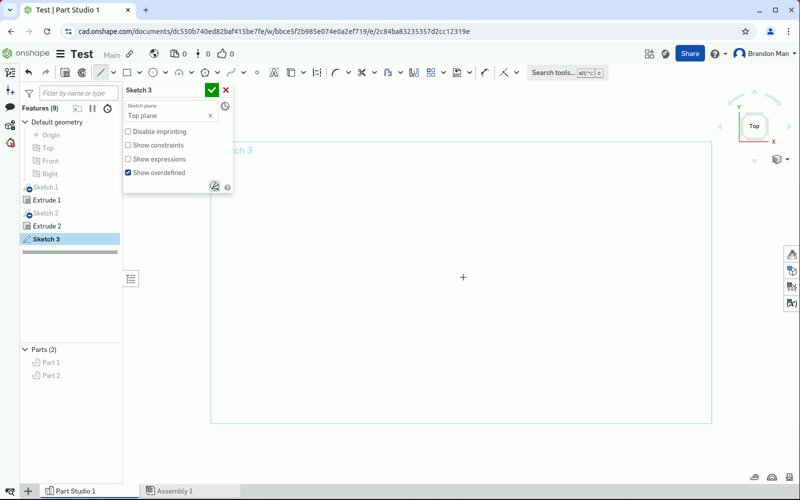
key_up(shift)
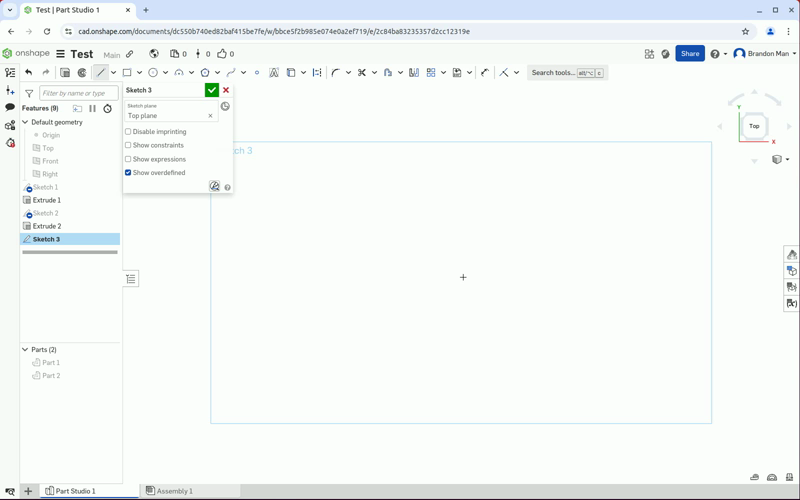
key_down(shift)
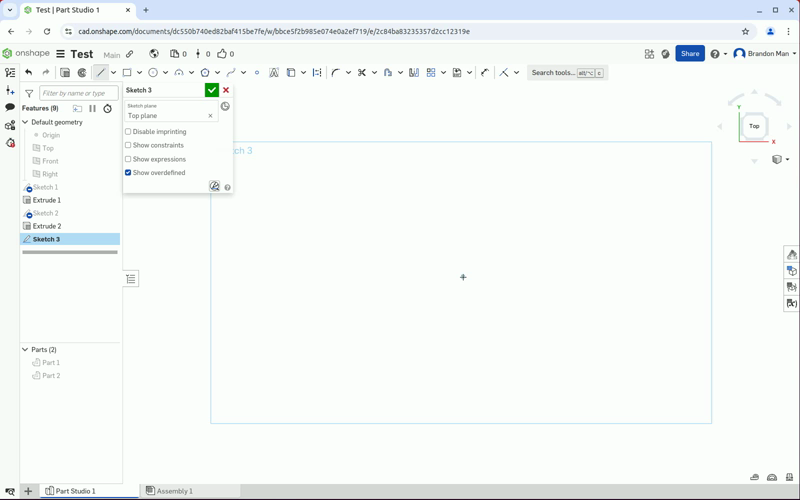
mouse_move(493, 276)
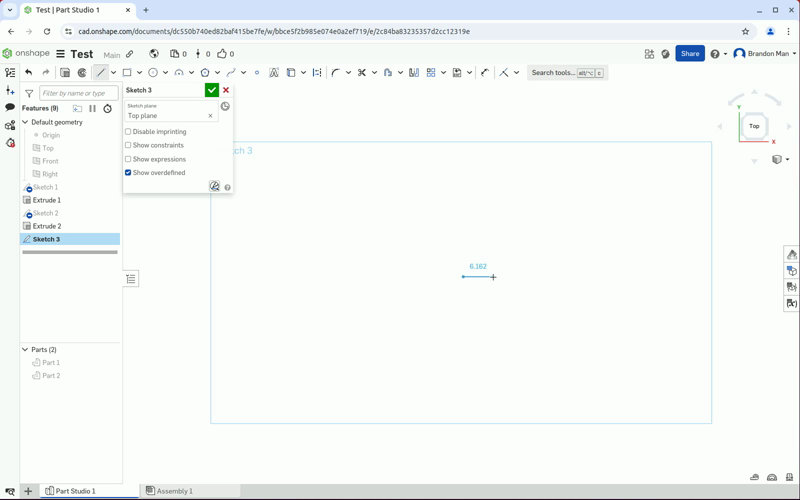
mouse_move(468, 276)
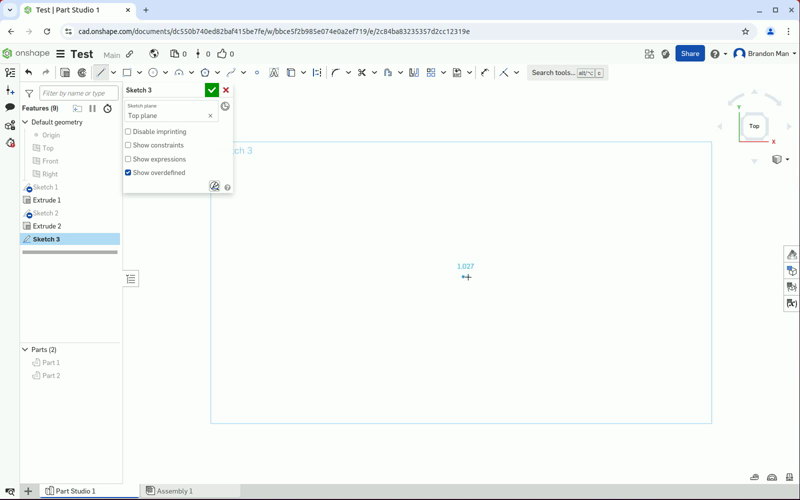
scroll(6)
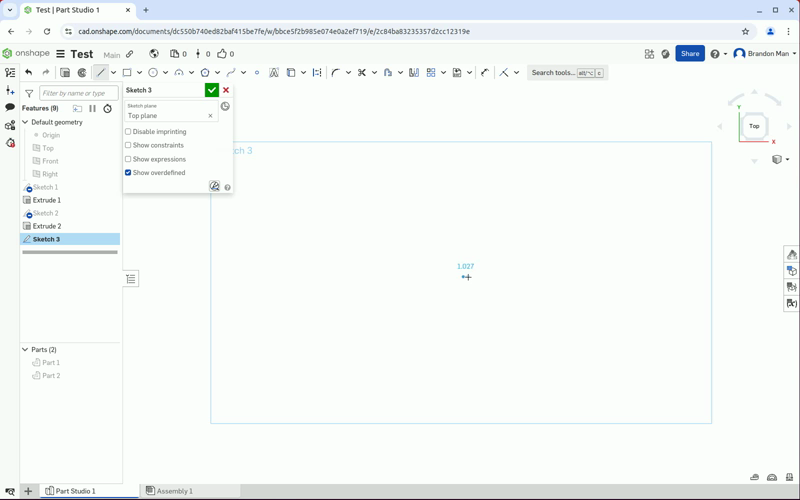
scroll(6)
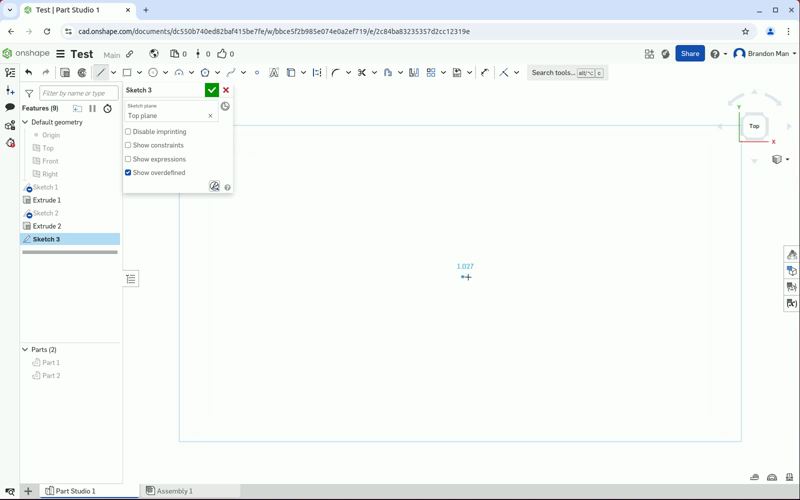
scroll(6)
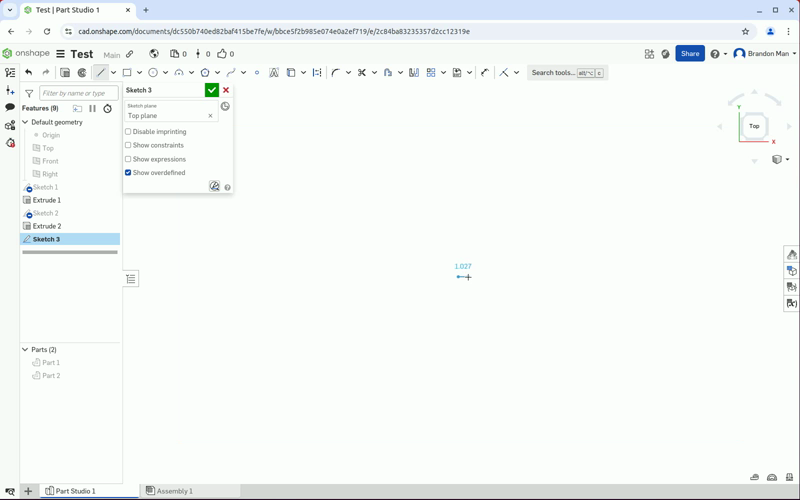
scroll(6)
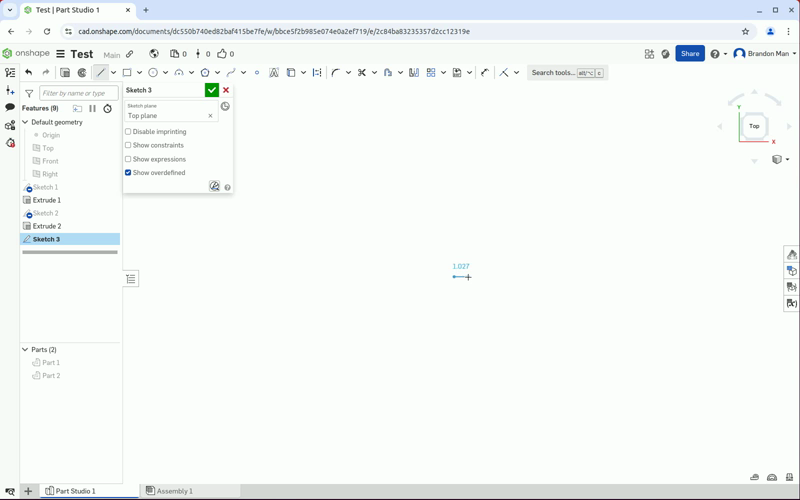
scroll(6)
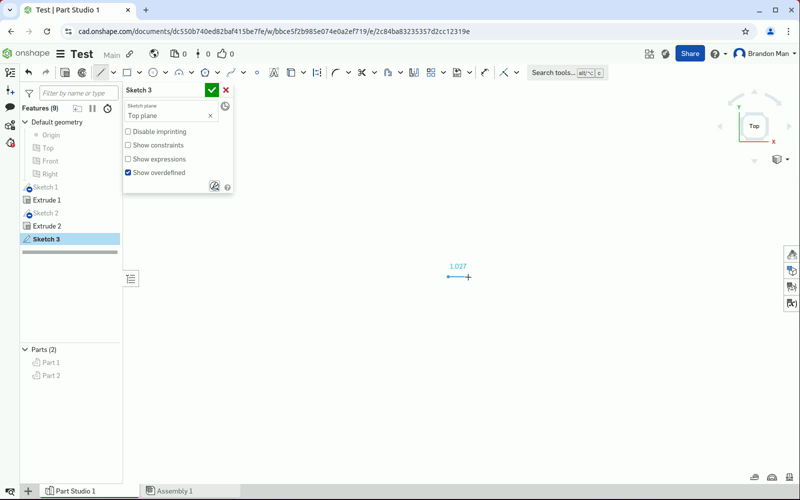
scroll(6)
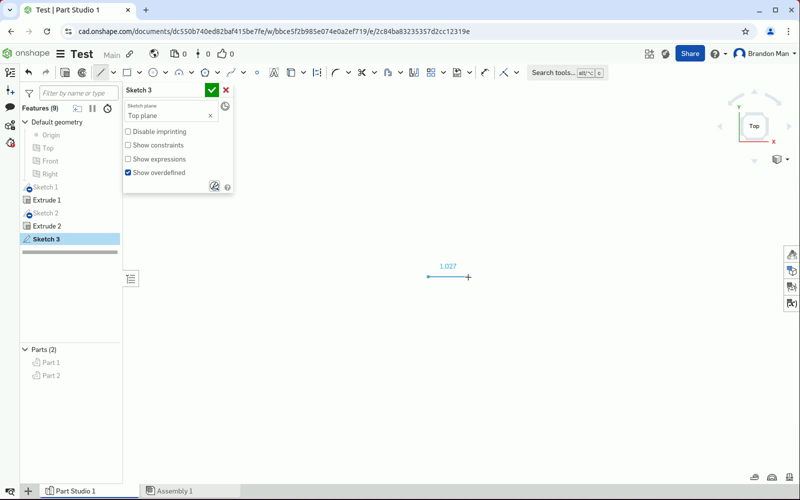
scroll(6)
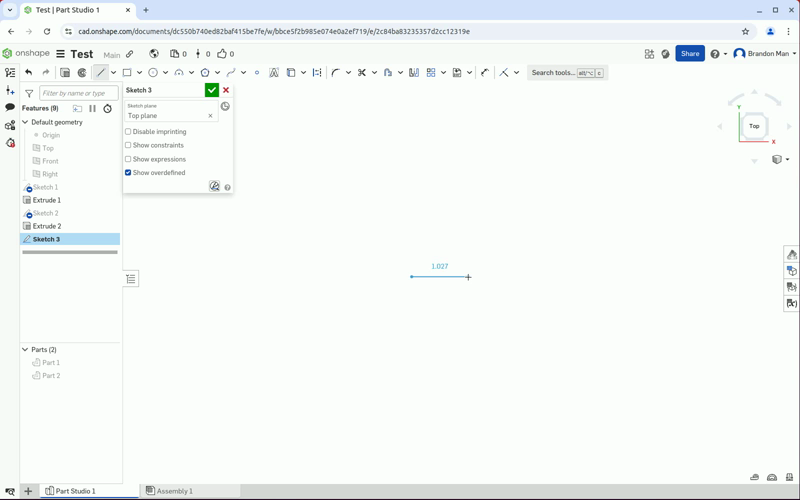
click(468, 276)
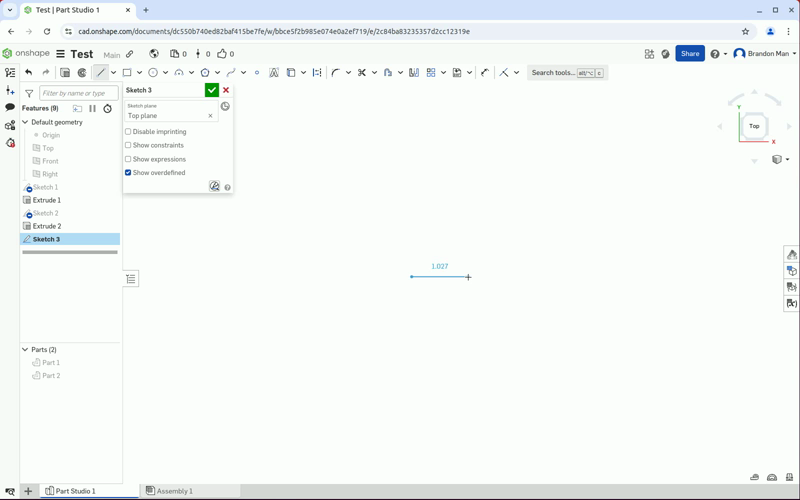
scroll(-6)
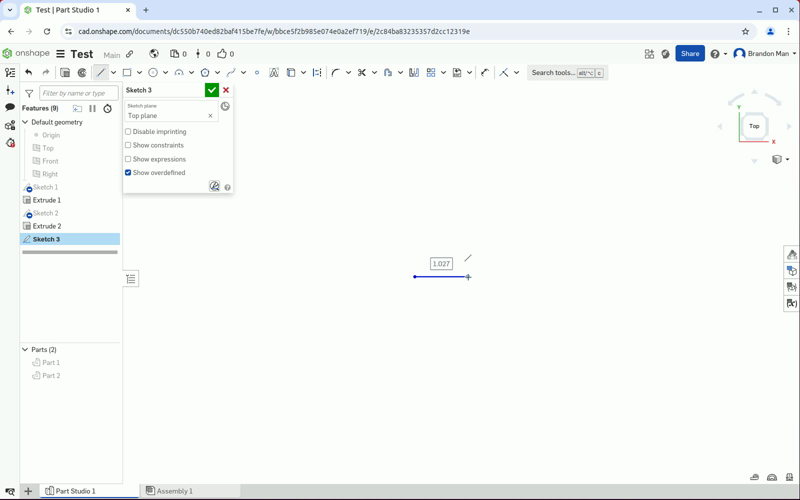
scroll(-6)
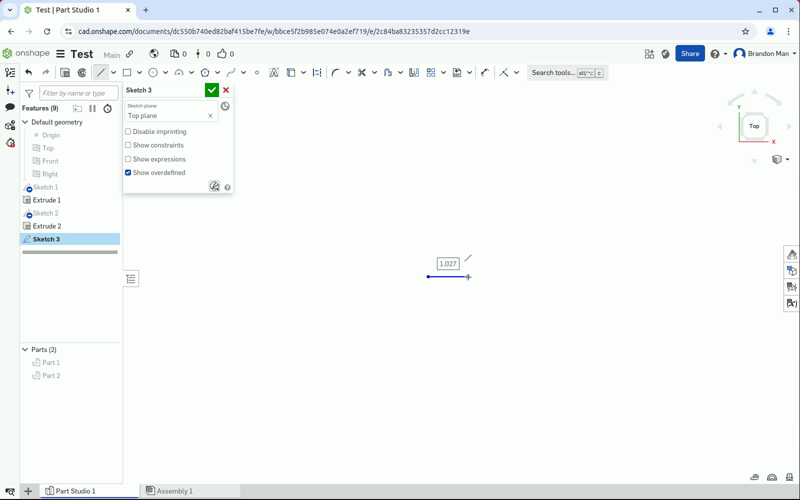
scroll(-6)
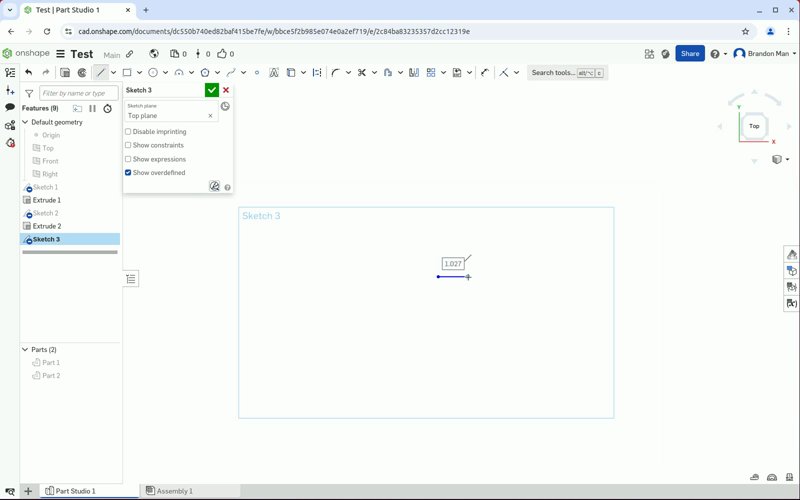
scroll(-6)
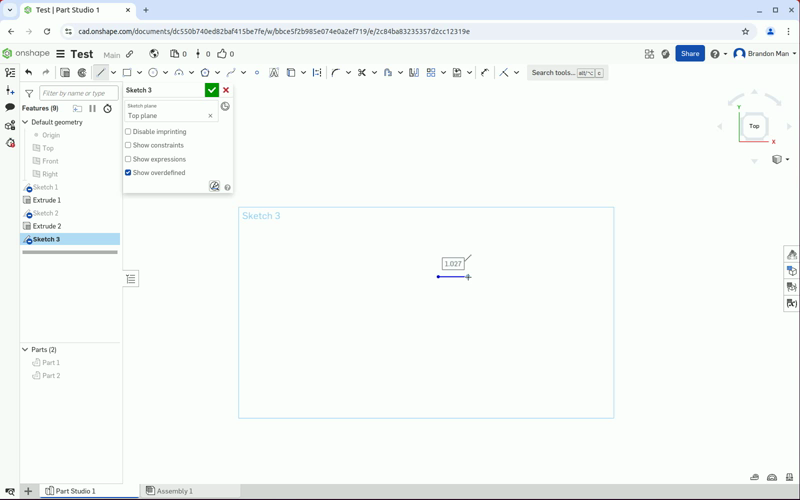
scroll(-6)
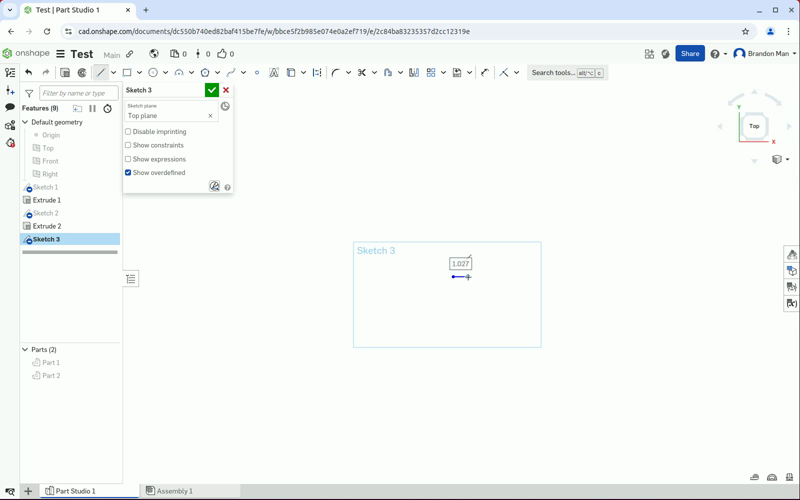
scroll(-6)
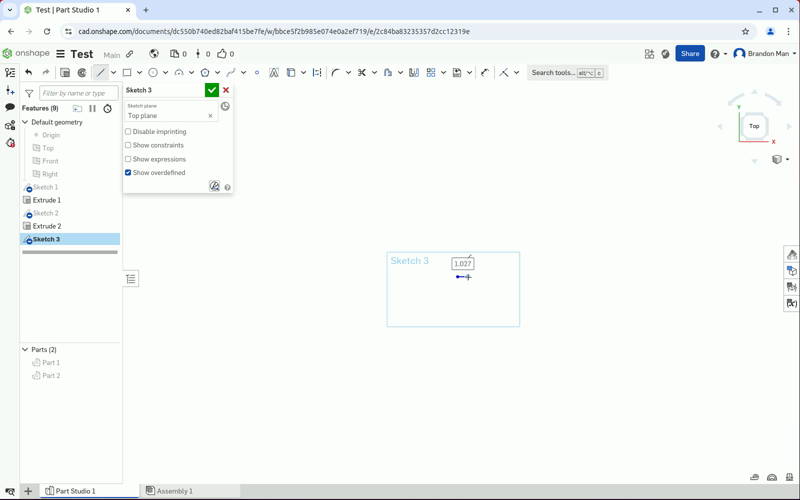
scroll(-6)
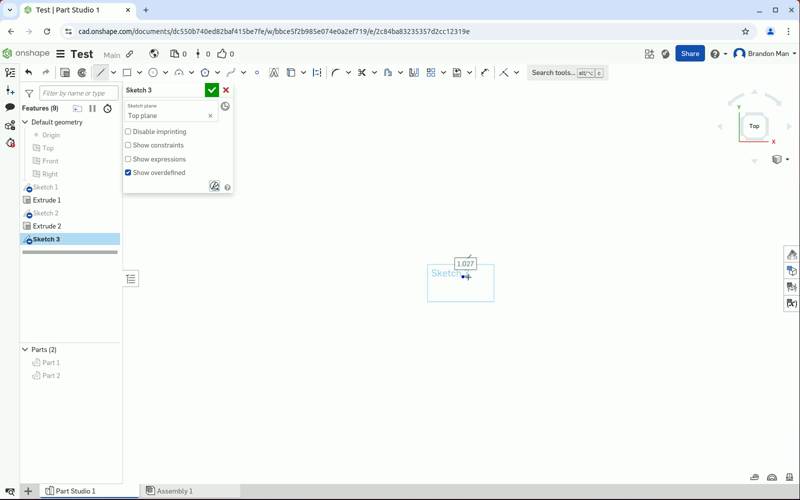
key_up(shift)
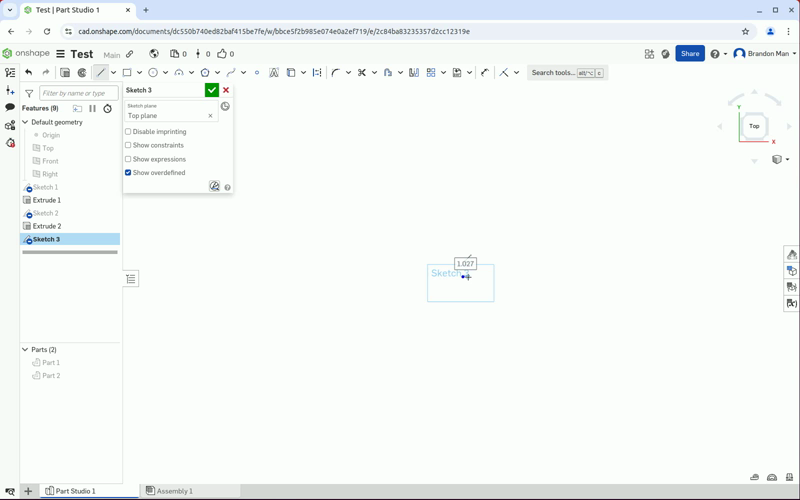
key_down(shift)
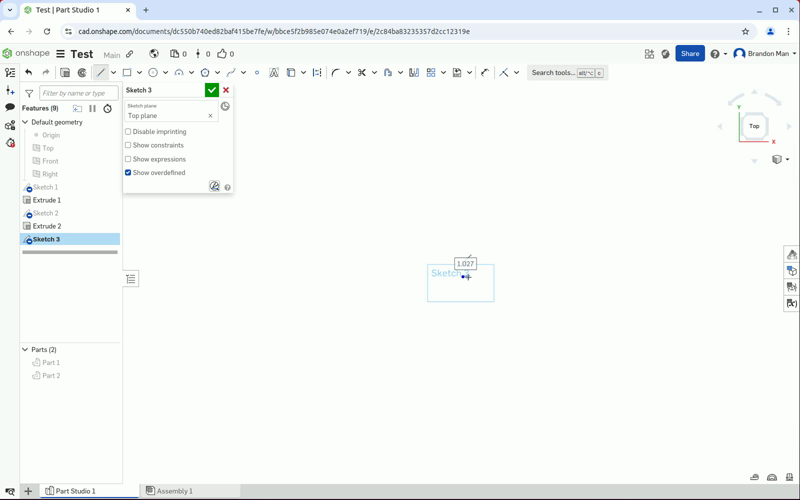
mouse_move(468, 178)
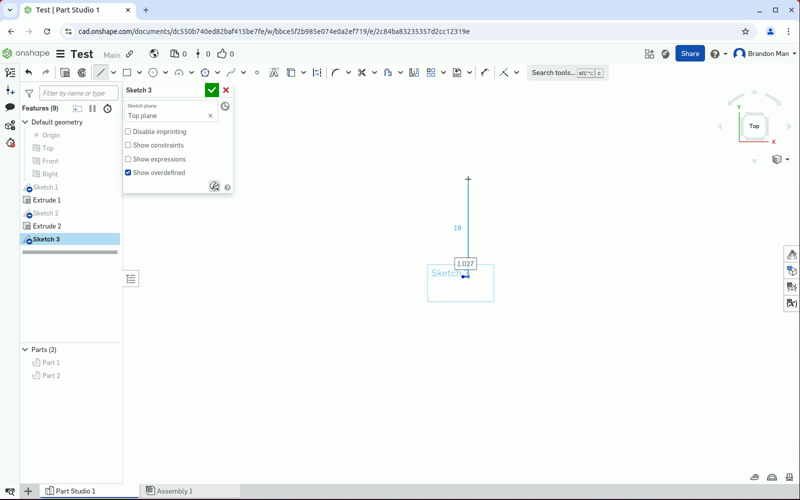
click(468, 178)
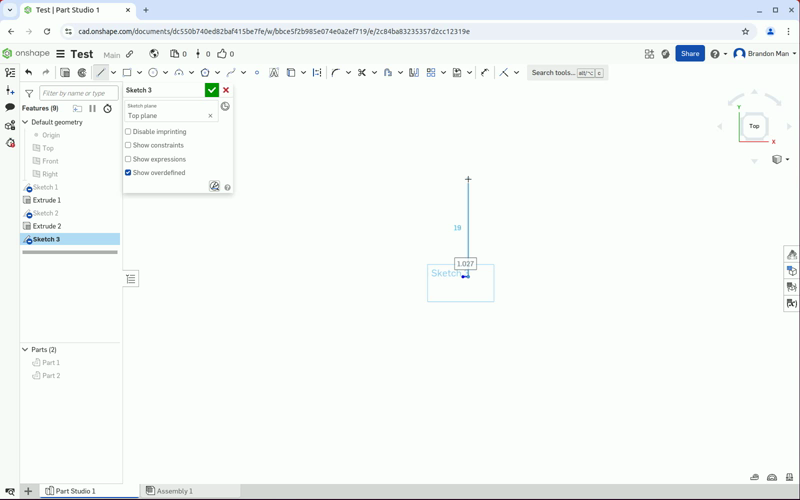
key_up(shift)
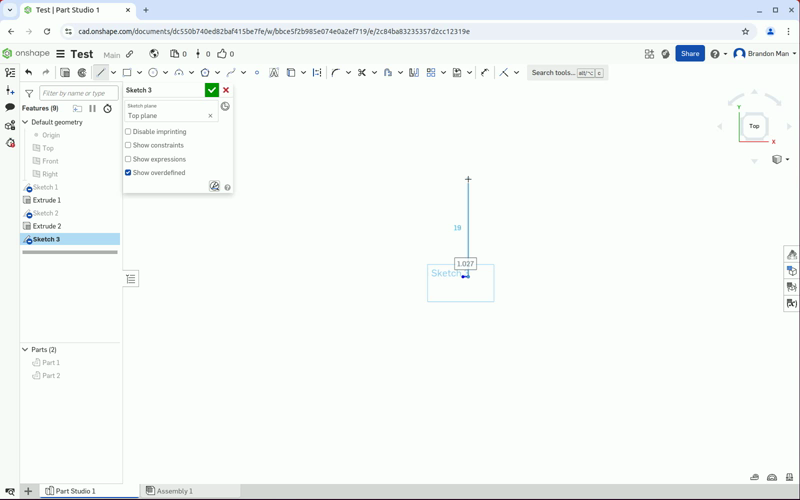
key_down(shift)
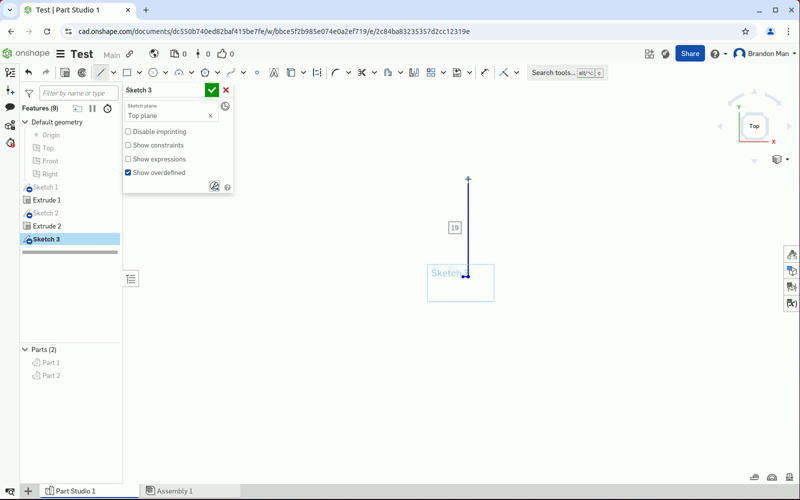
mouse_move(498, 178)
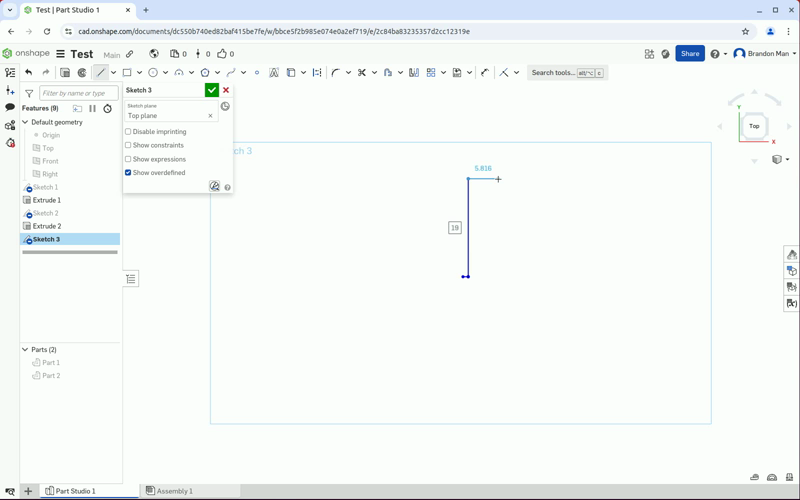
mouse_move(463, 178)
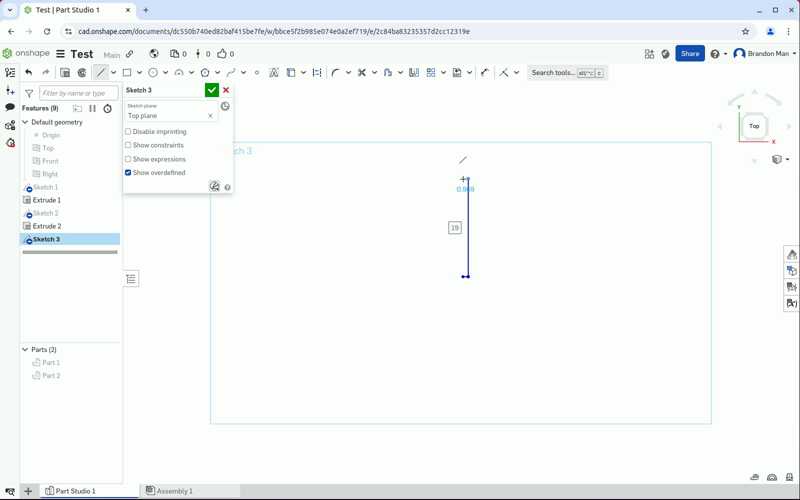
scroll(6)
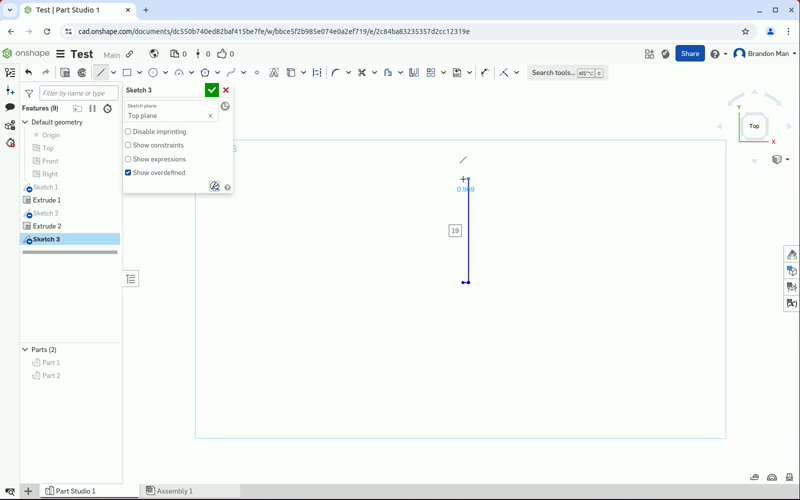
scroll(6)
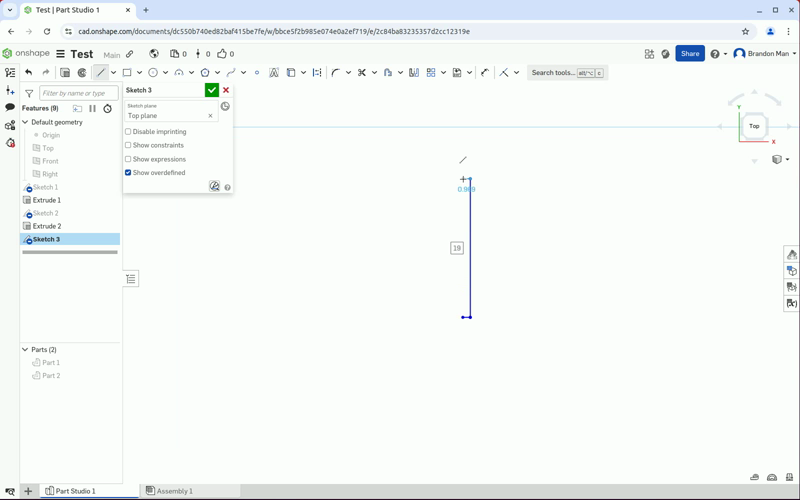
scroll(6)
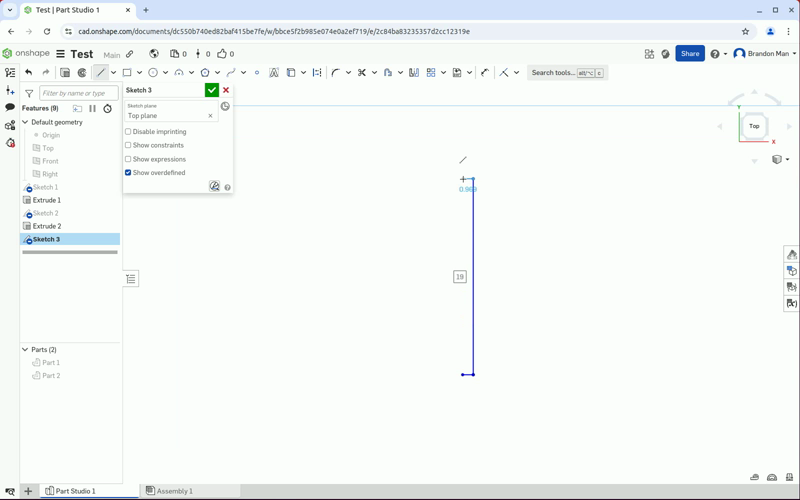
scroll(6)
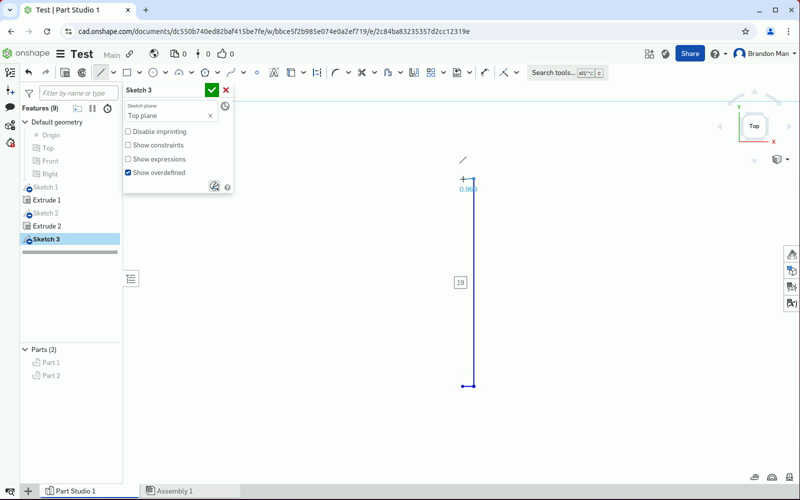
scroll(6)
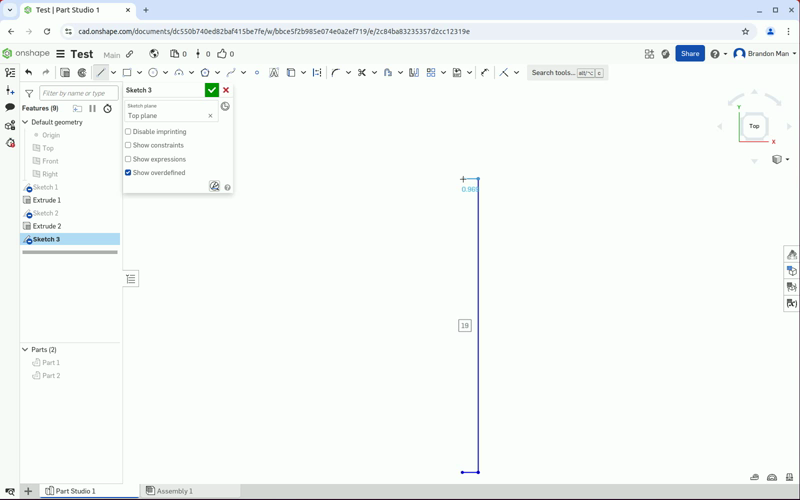
scroll(6)
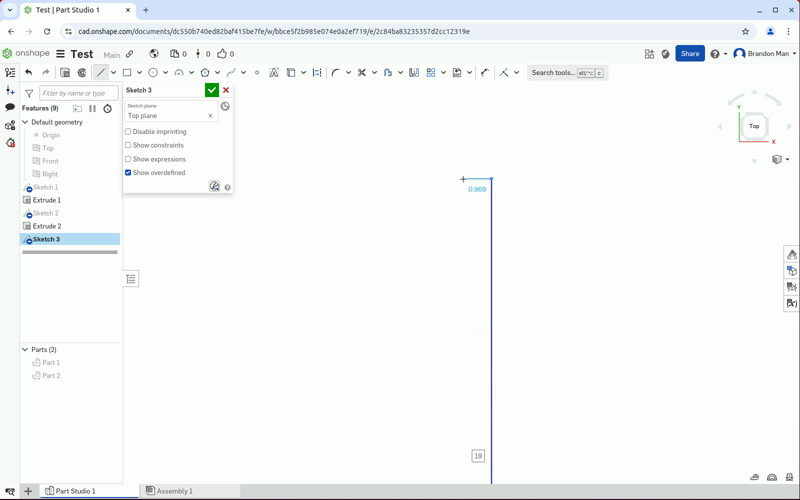
scroll(6)
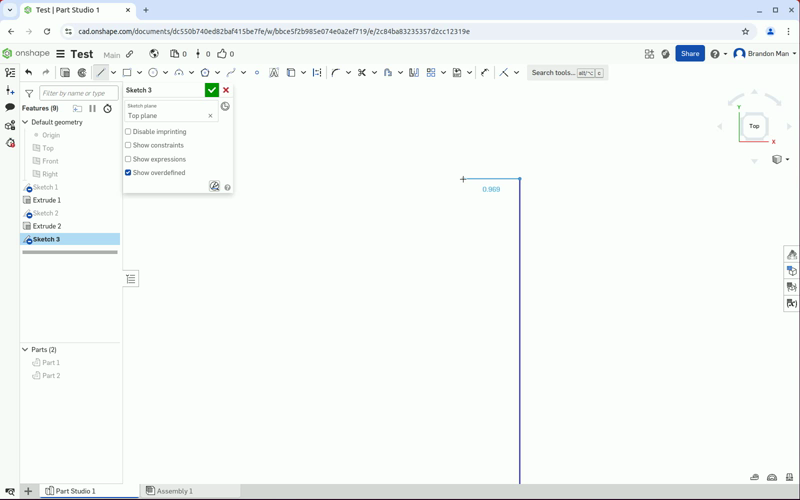
click(463, 178)
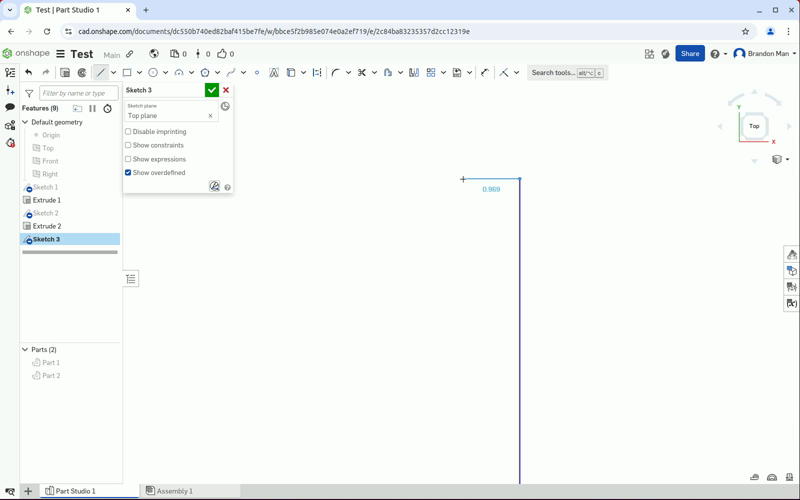
scroll(-6)
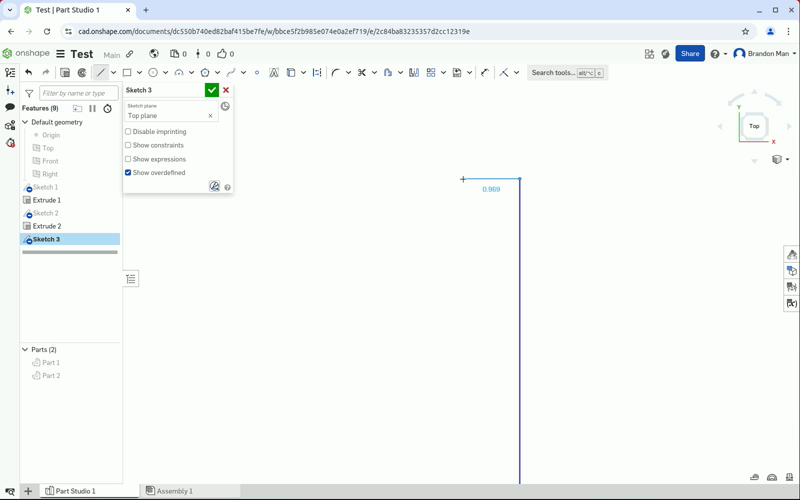
scroll(-6)
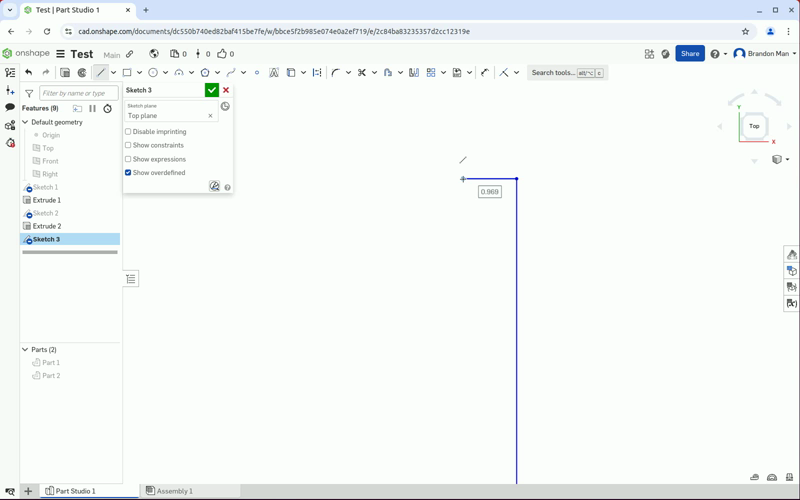
scroll(-6)
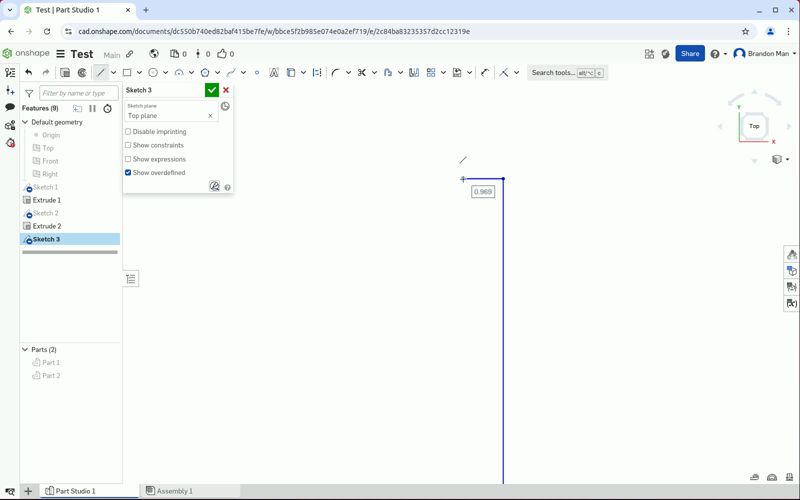
scroll(-6)
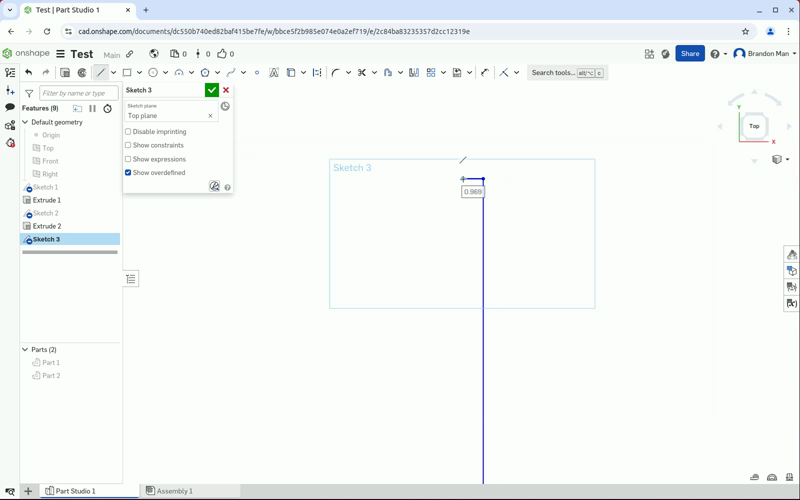
scroll(-6)
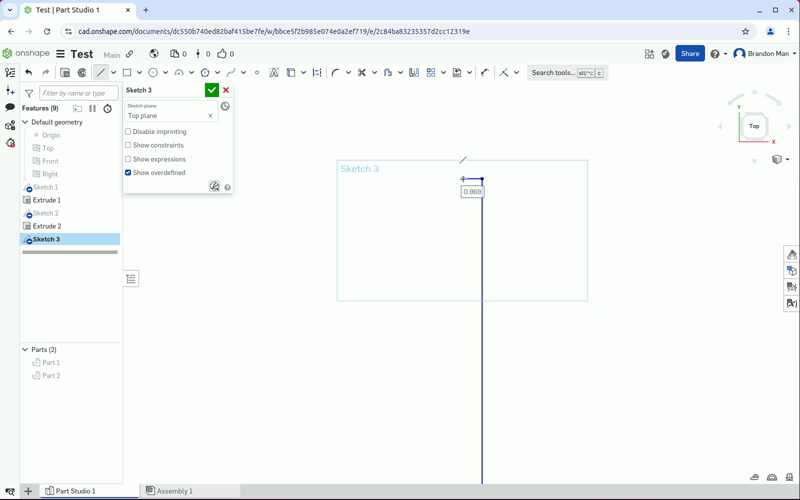
scroll(-6)
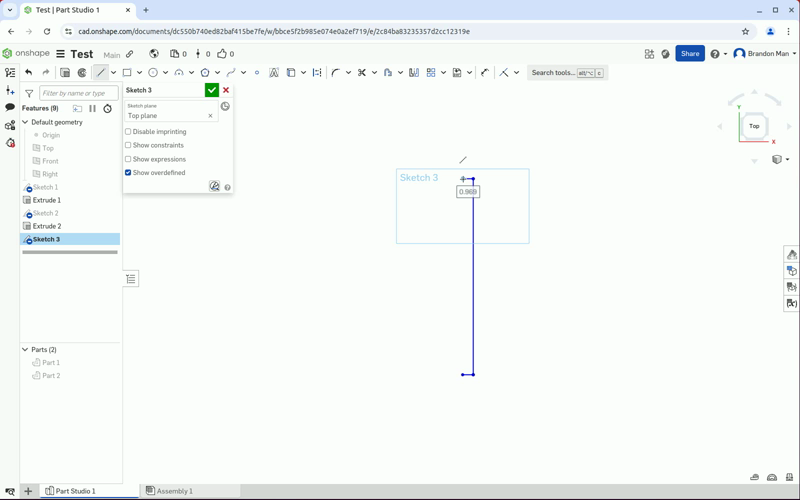
scroll(-6)
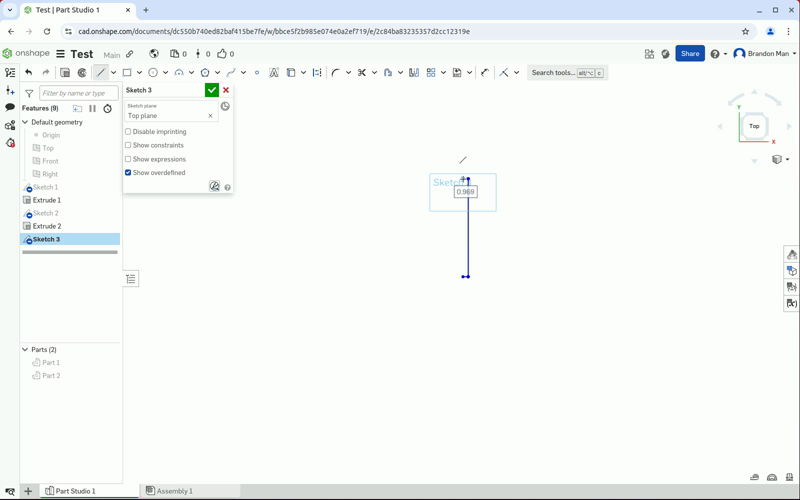
key_up(shift)
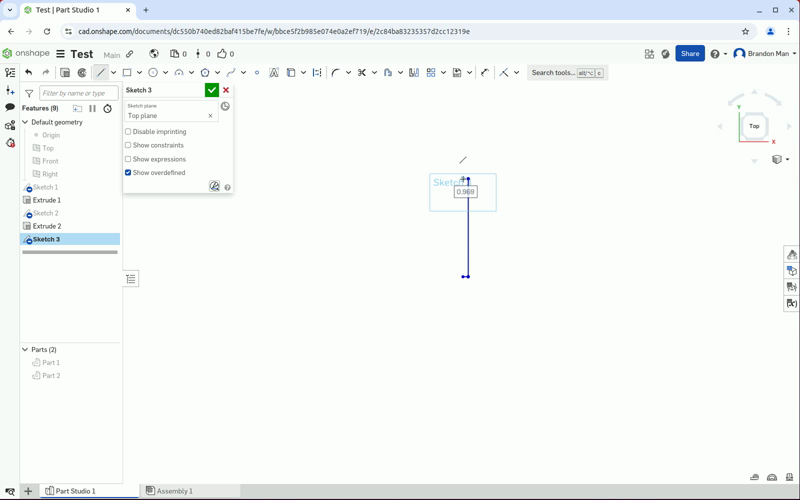
key_down(shift)
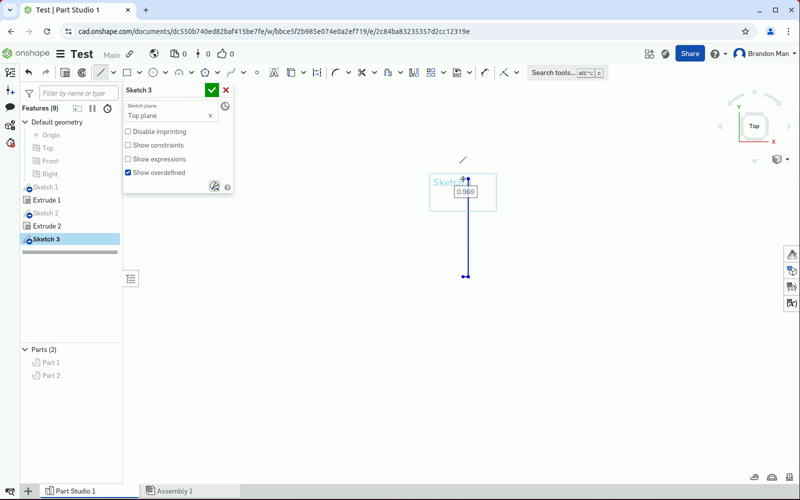
mouse_move(463, 276)
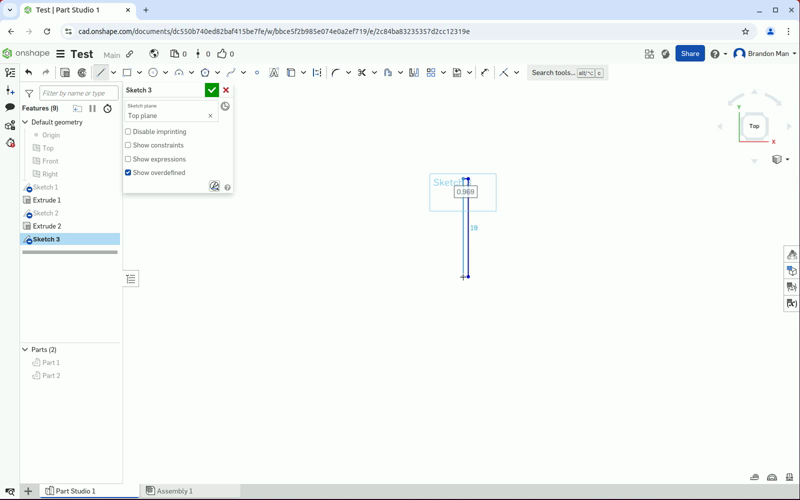
key_up(shift)
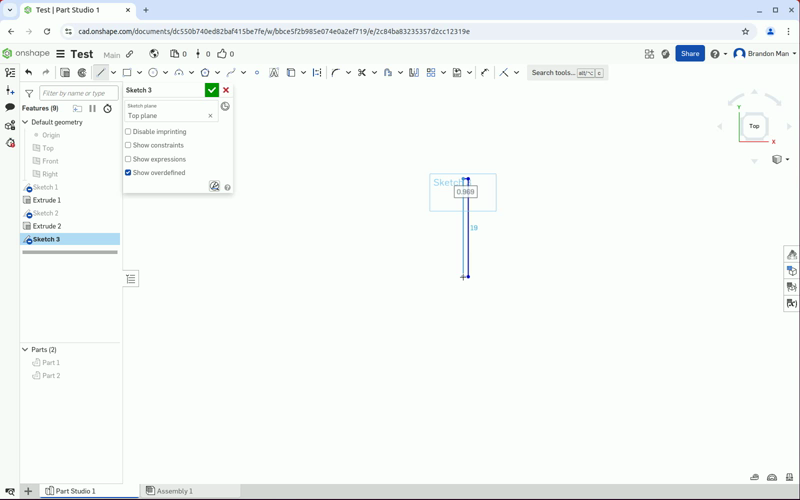
click(463, 276)
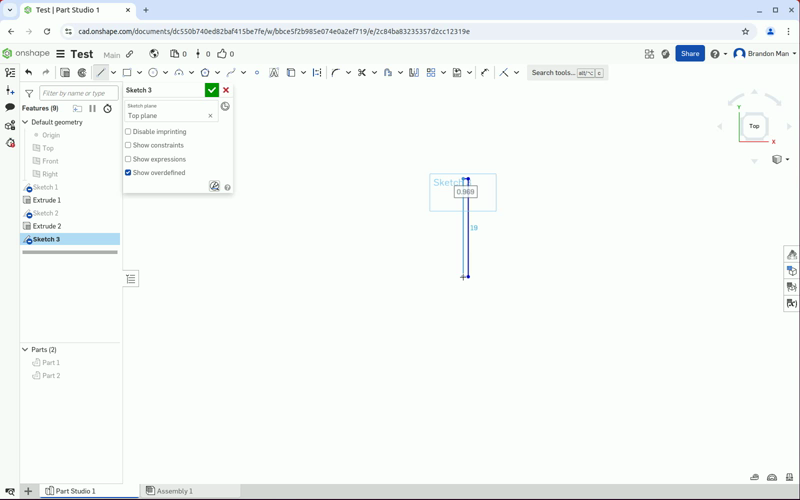
key(esc)
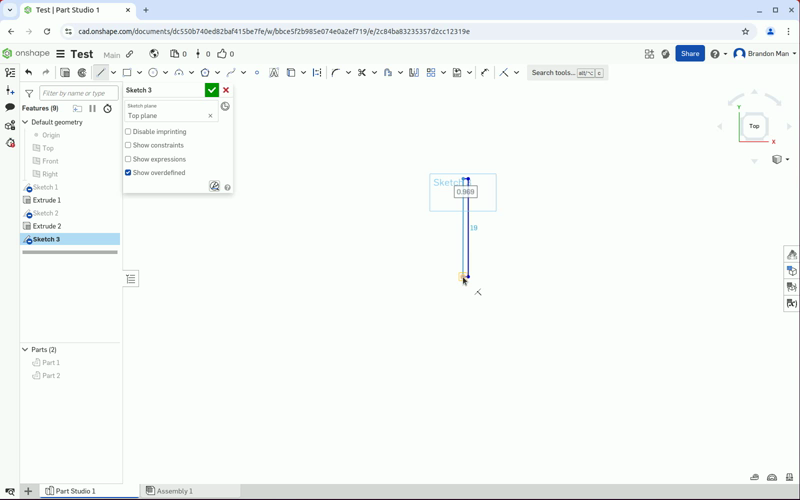
mouse_move(464, 209)
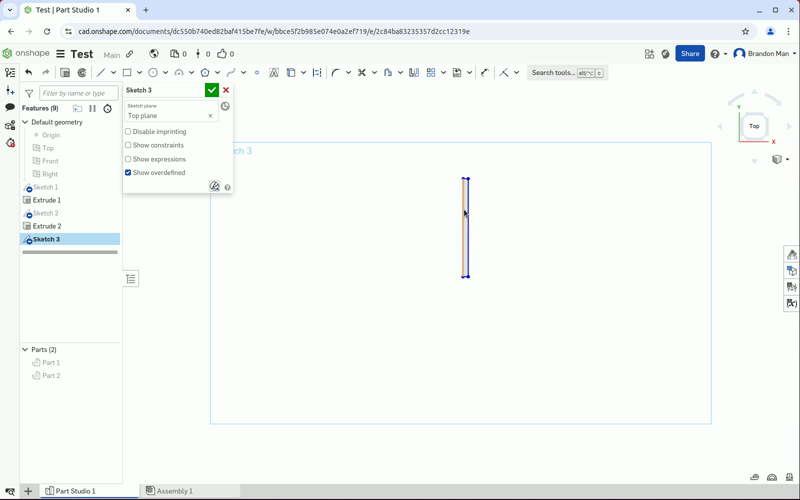
scroll(6)
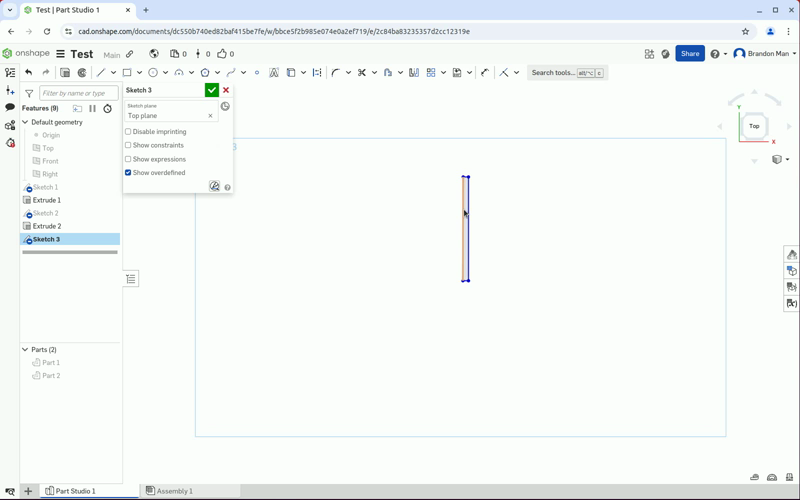
scroll(6)
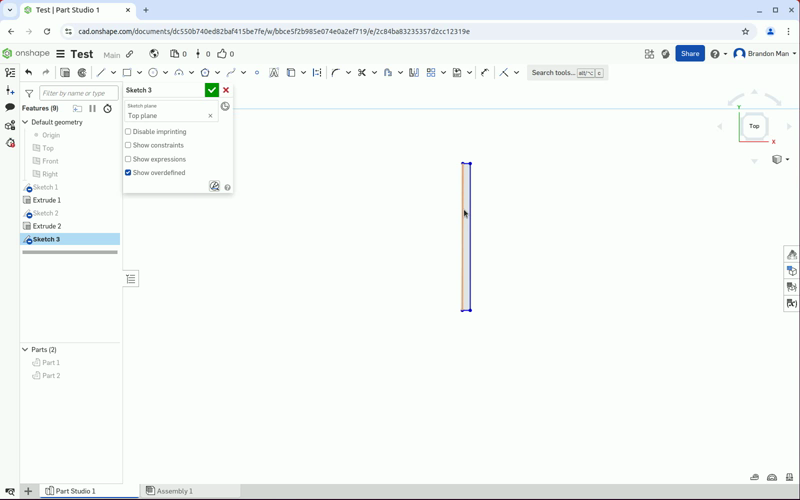
scroll(6)
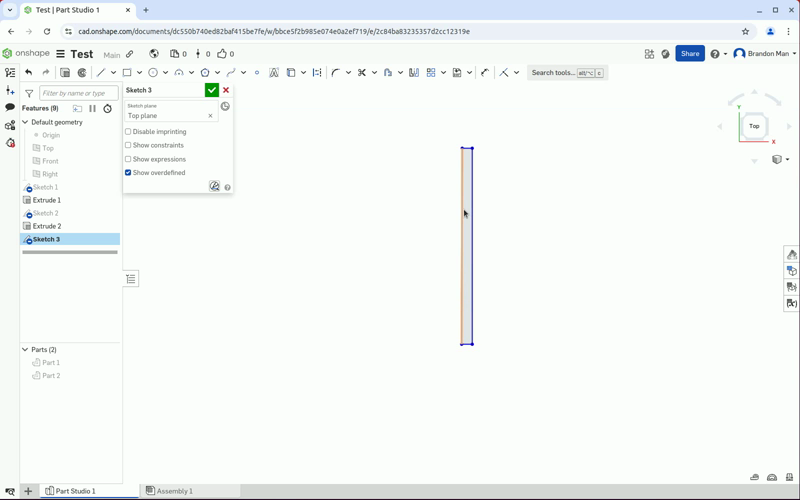
scroll(6)
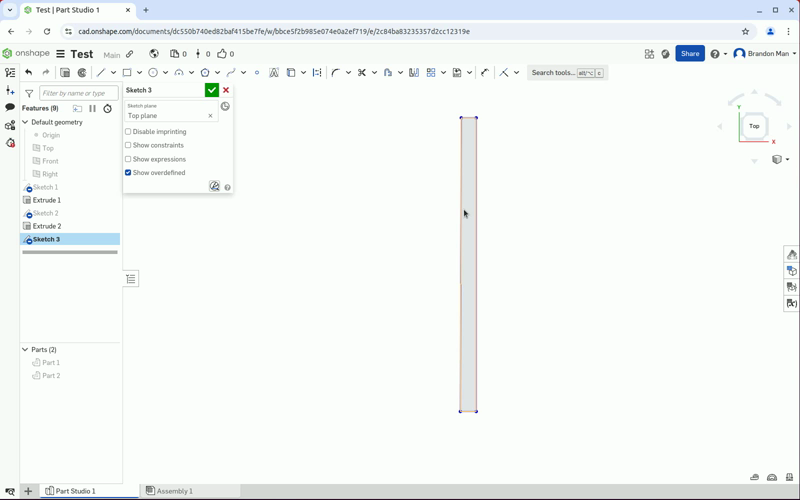
scroll(6)
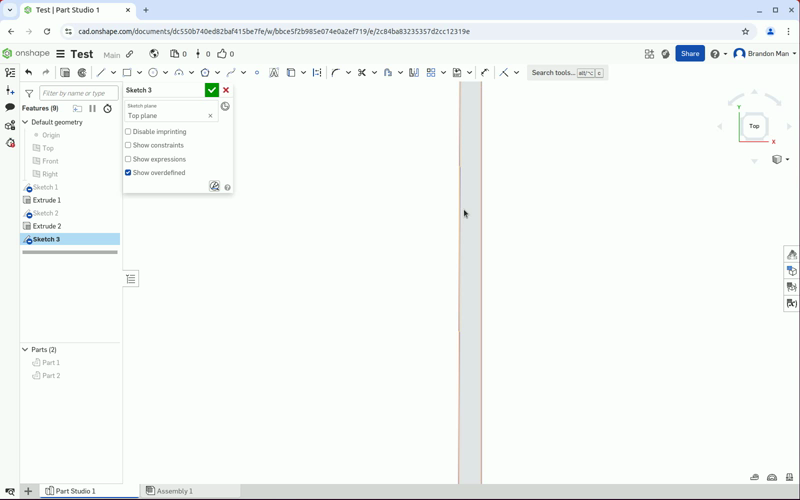
scroll(6)
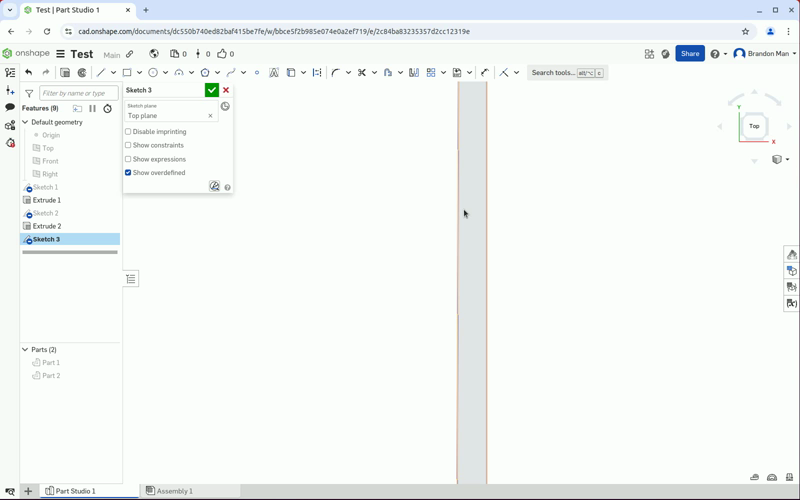
scroll(6)
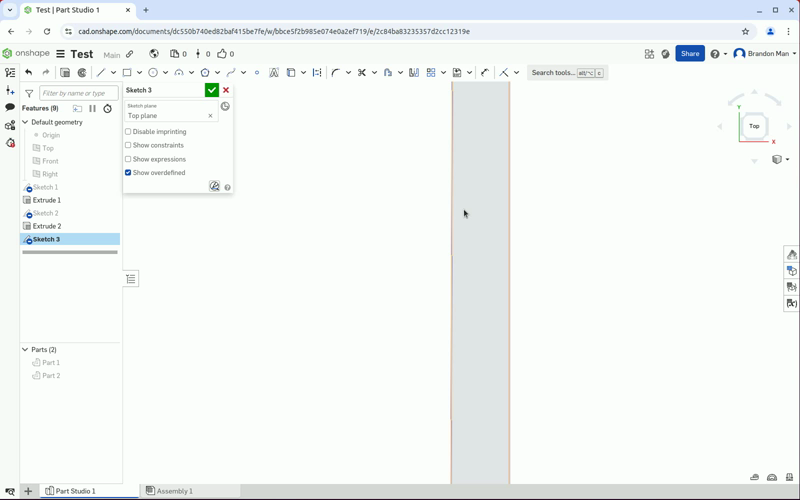
click(464, 209)
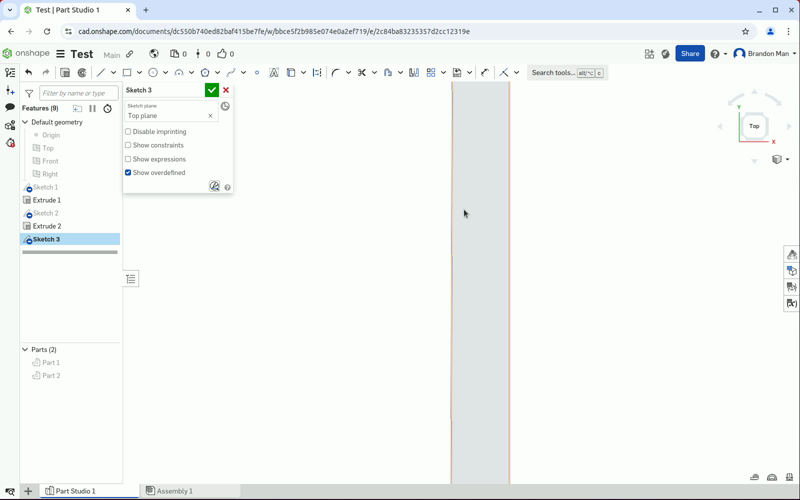
scroll(-6)
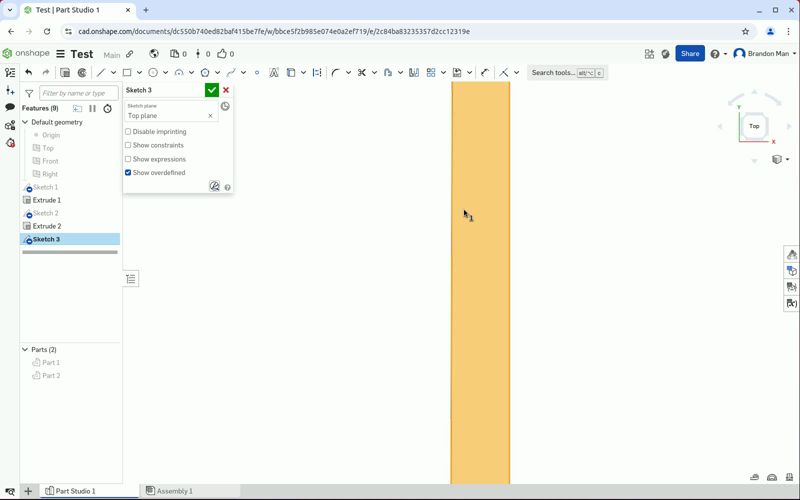
scroll(-6)
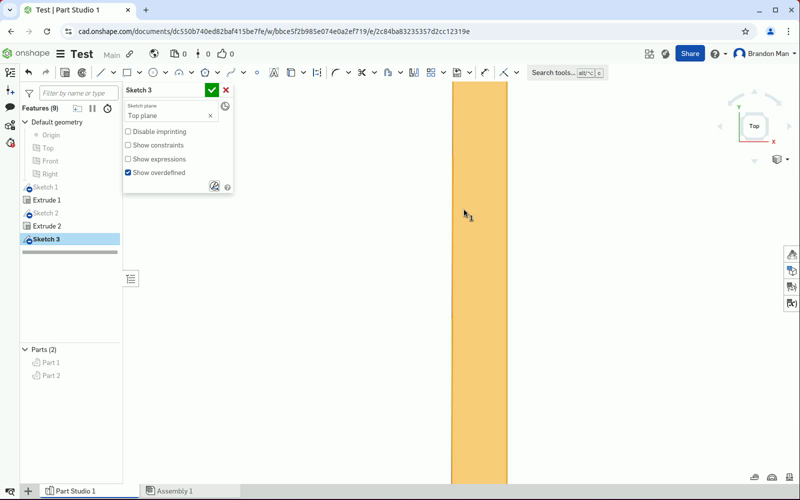
scroll(-6)
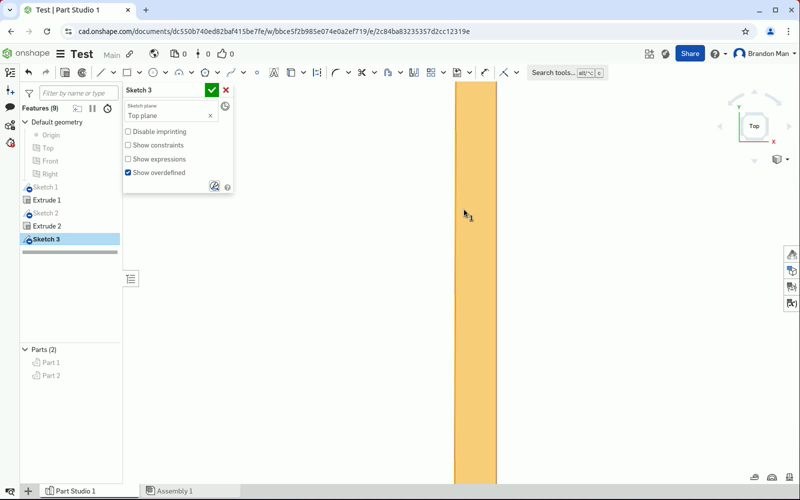
scroll(-6)
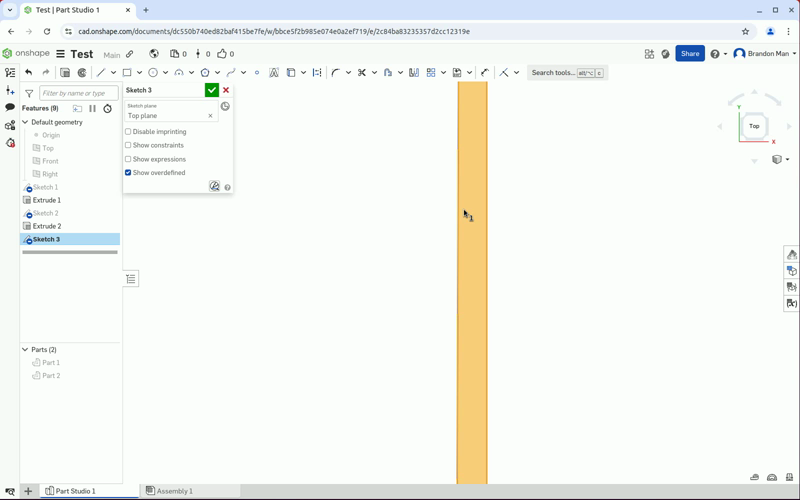
scroll(-6)
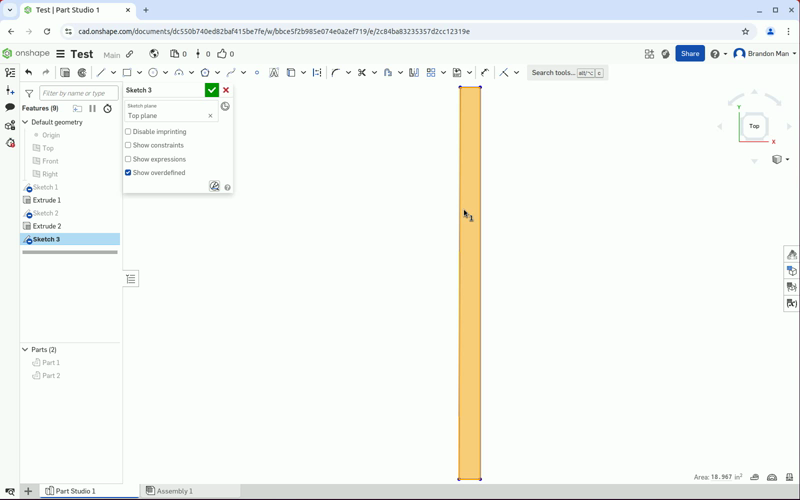
scroll(-6)
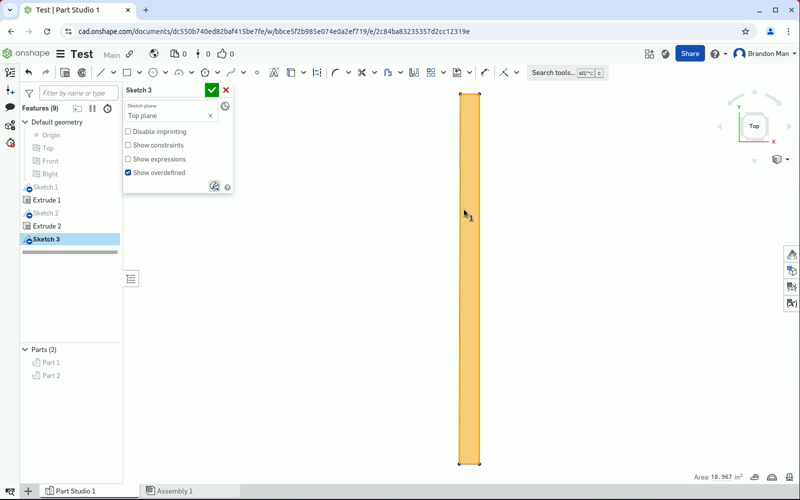
scroll(-6)
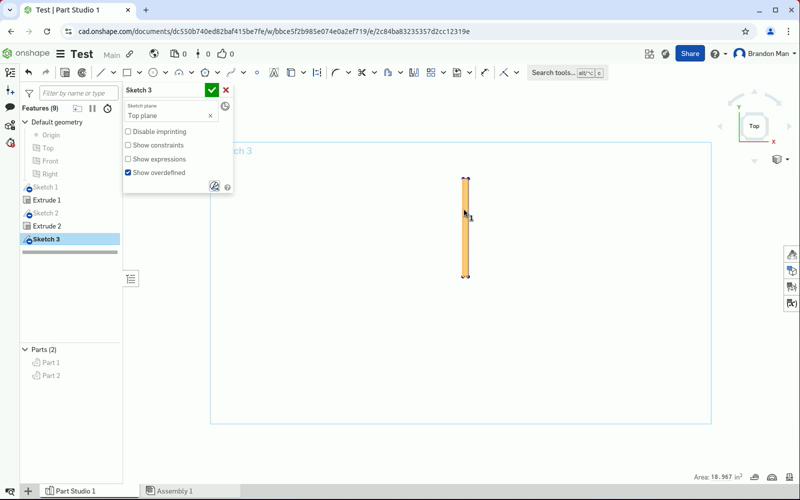
mouse_move(73, 352)
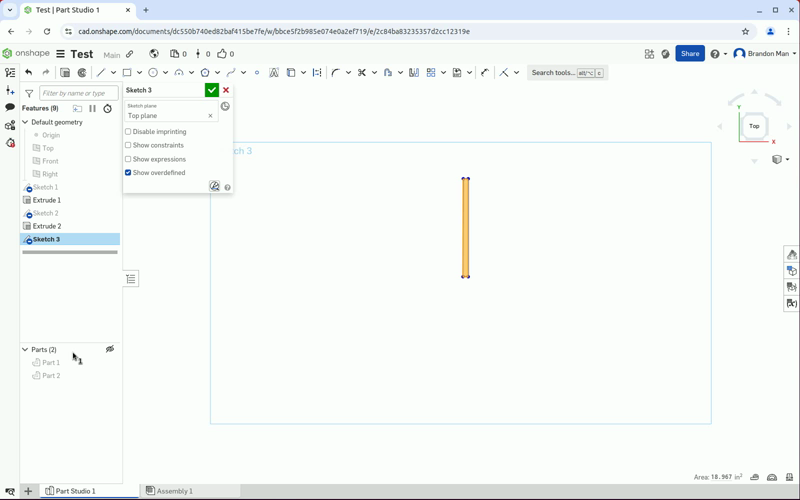
key(shift+y)
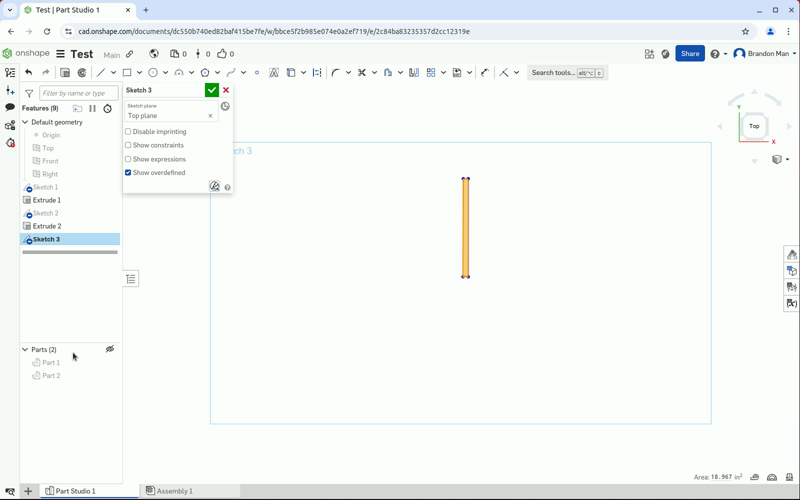
key(shift+e)
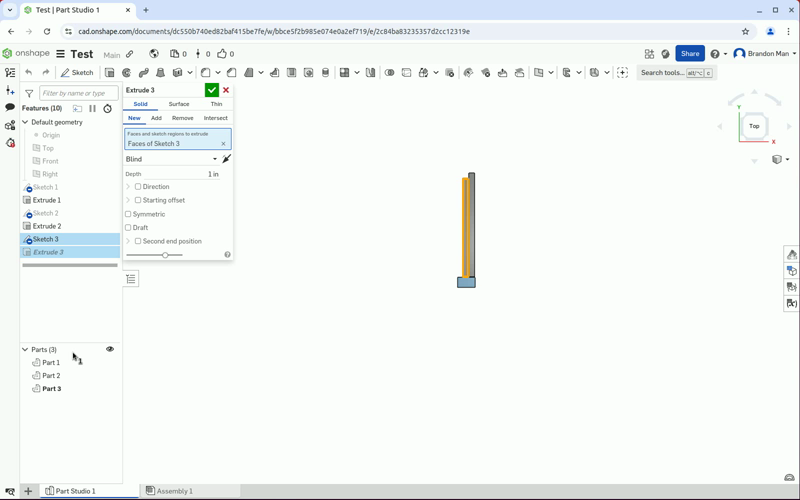
mouse_move(143, 106)
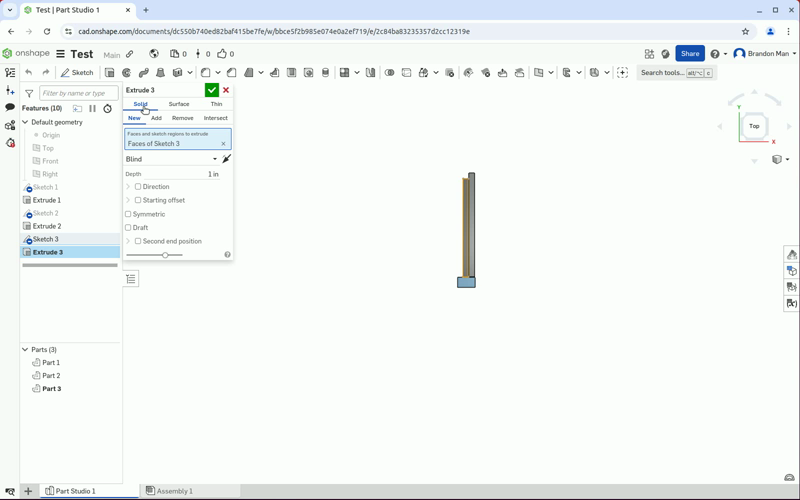
click(143, 106)
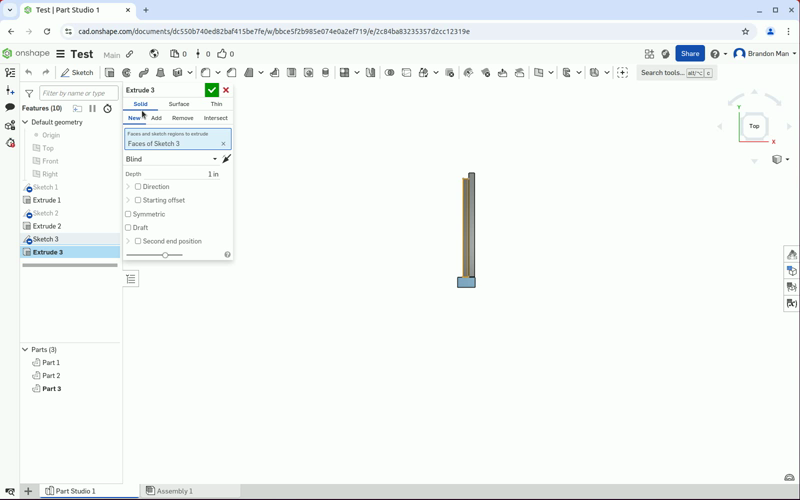
mouse_move(137, 120)
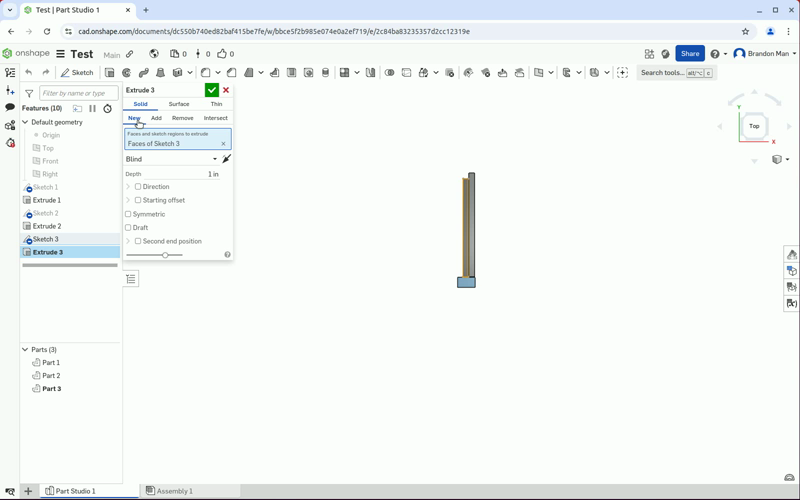
click(137, 120)
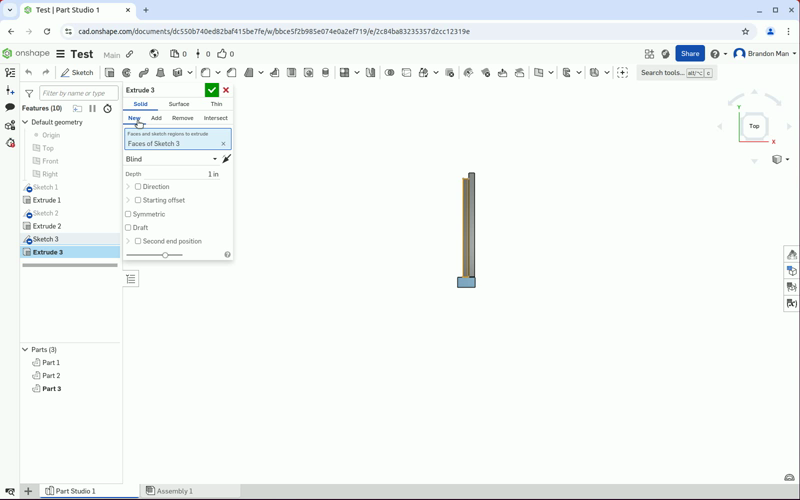
key(tab, 4)
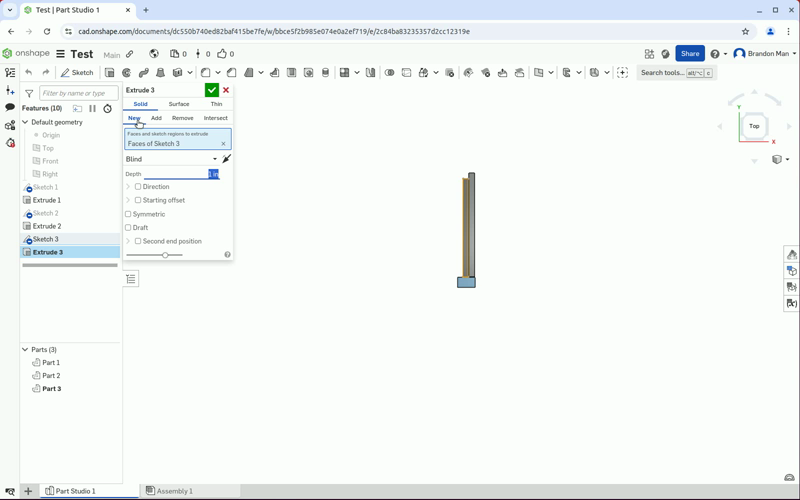
text(0.241)
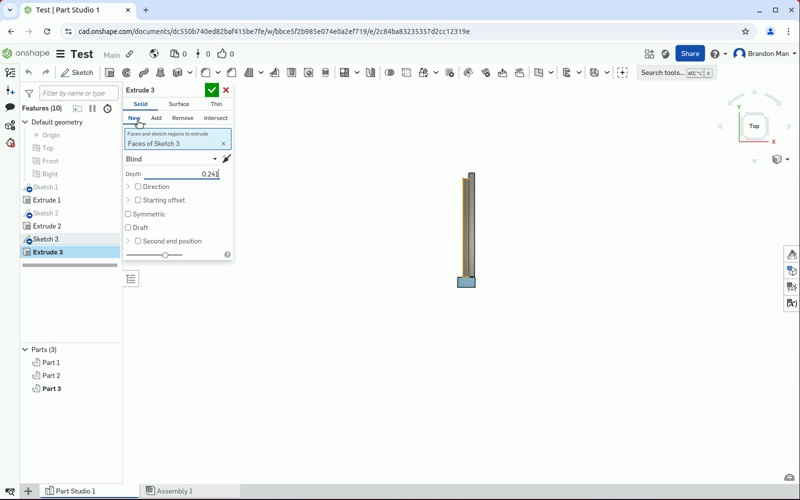
key(enter)
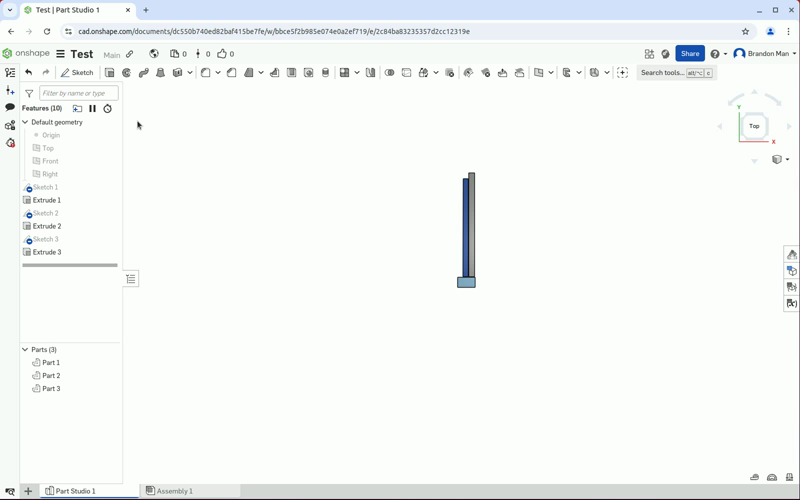
key(shift+h)
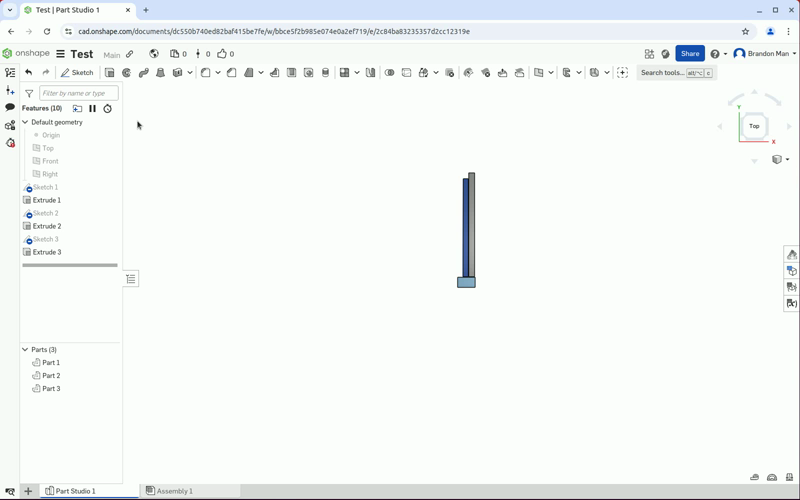
key(shift+h)
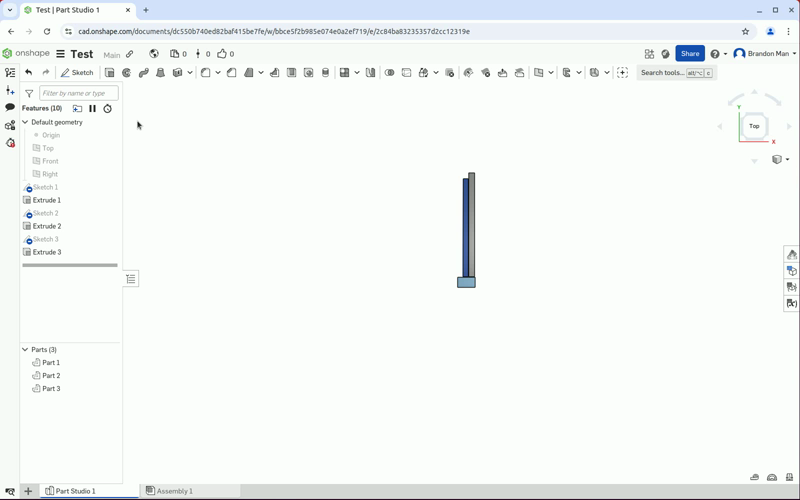
mouse_move(73, 189)
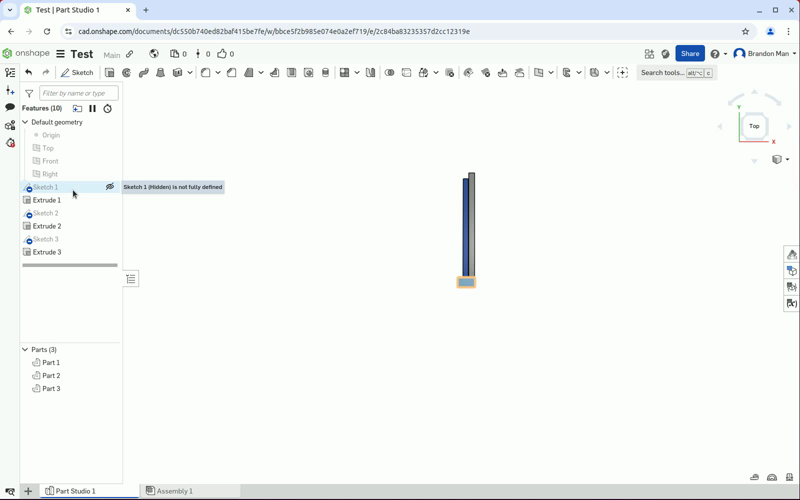
click(73, 189)
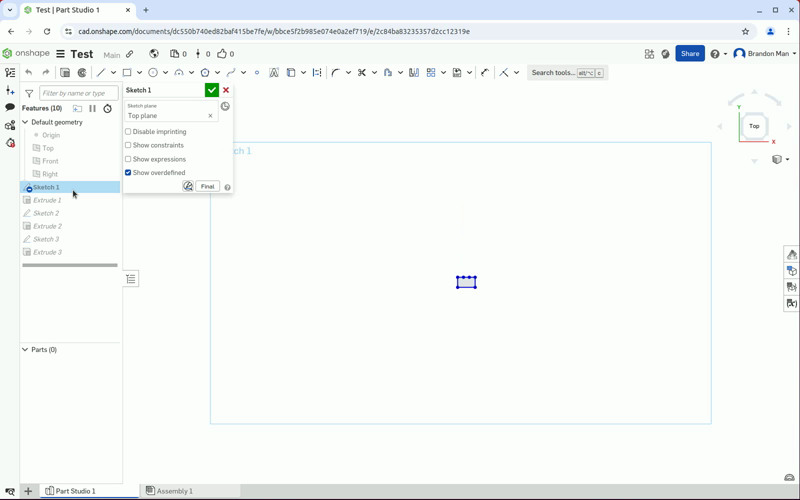
mouse_move(229, 92)
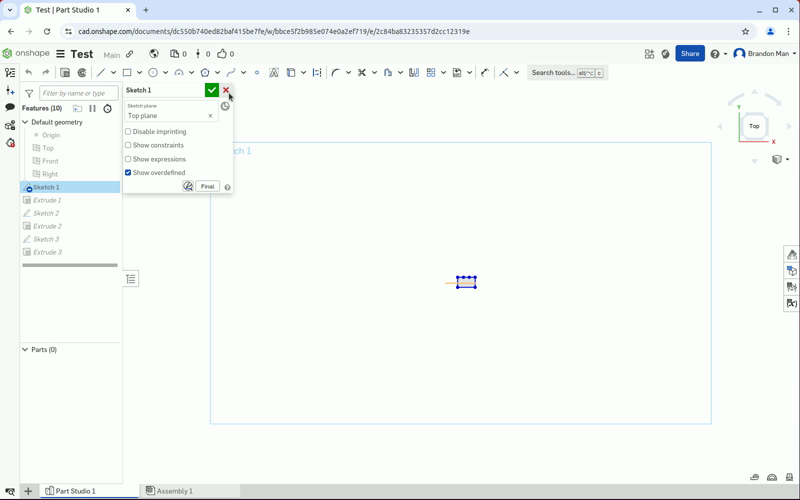
click(229, 92)
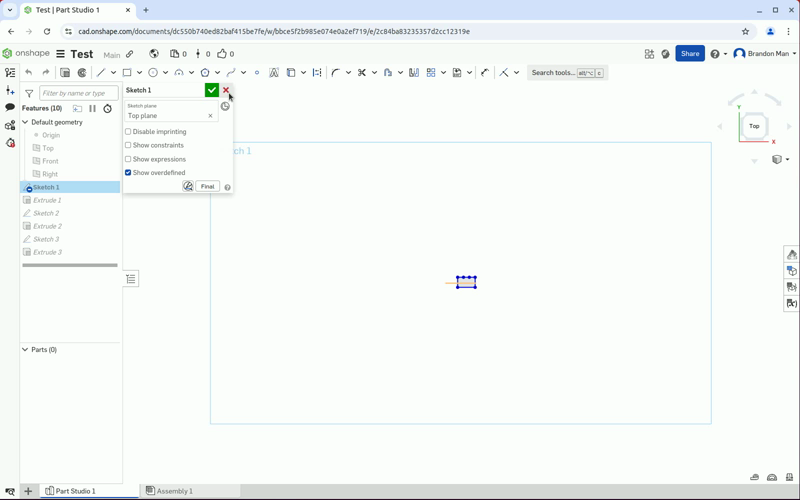
key(shift+s)
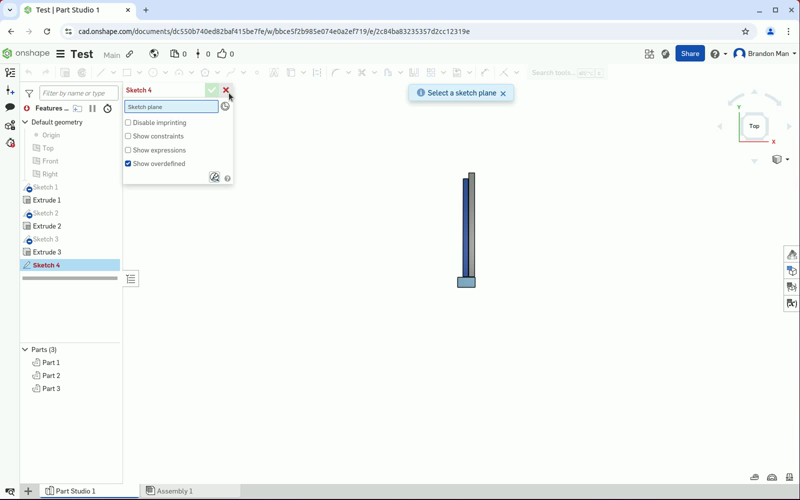
mouse_move(73, 150)
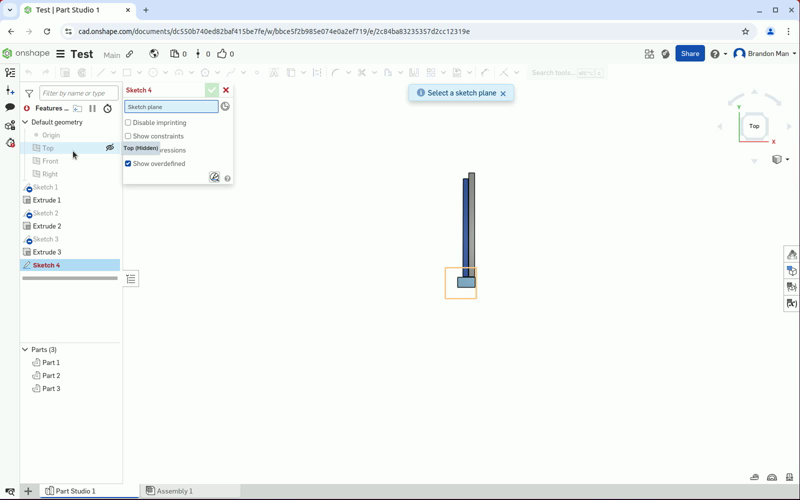
click(73, 150)
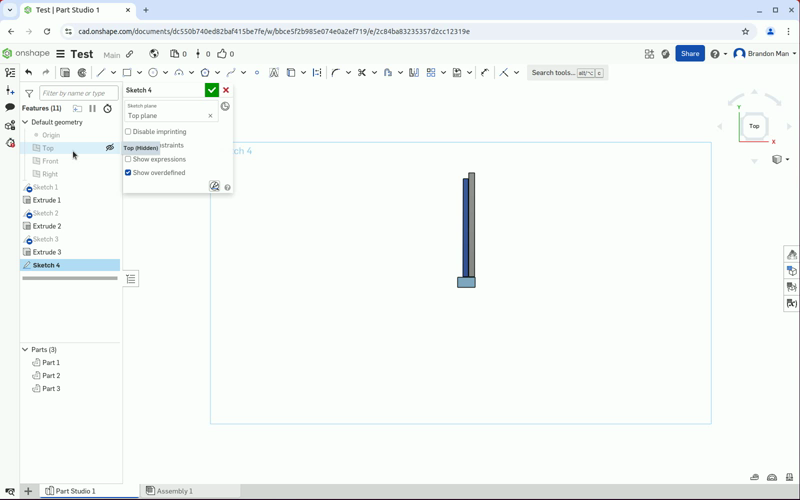
mouse_move(73, 352)
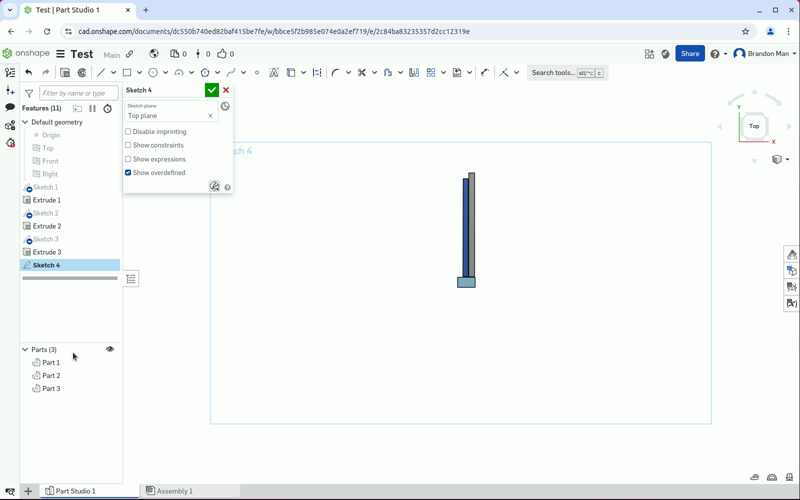
key(y)
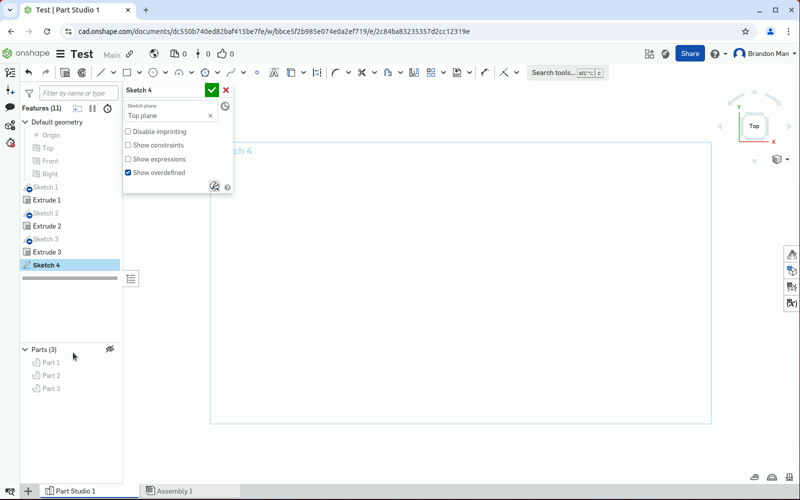
key(l)
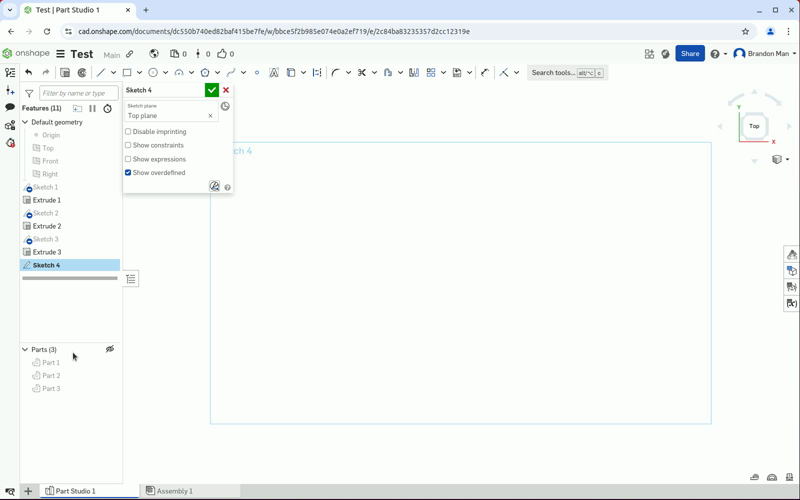
key_down(shift)
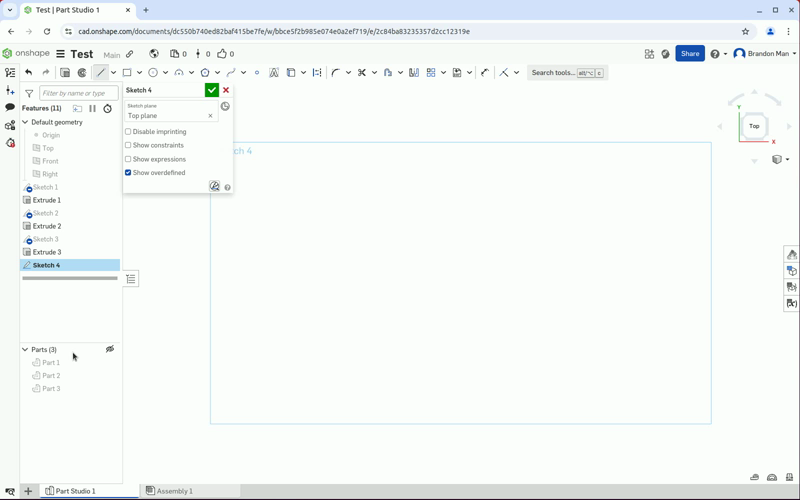
mouse_move(458, 276)
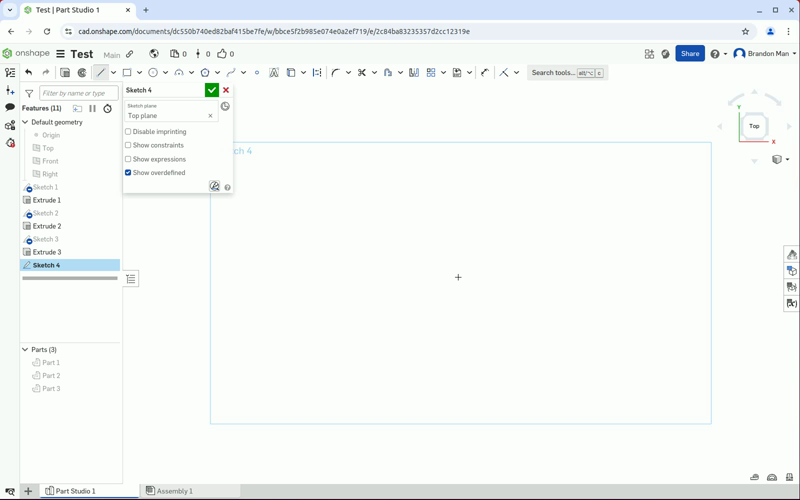
click(458, 276)
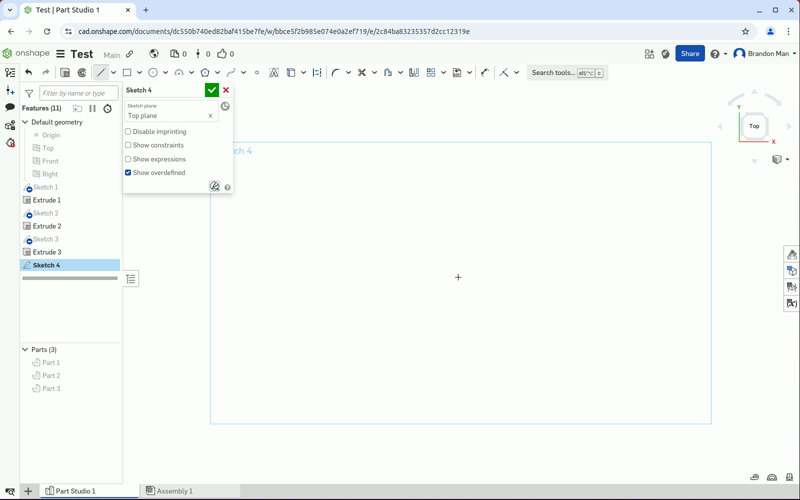
key_up(shift)
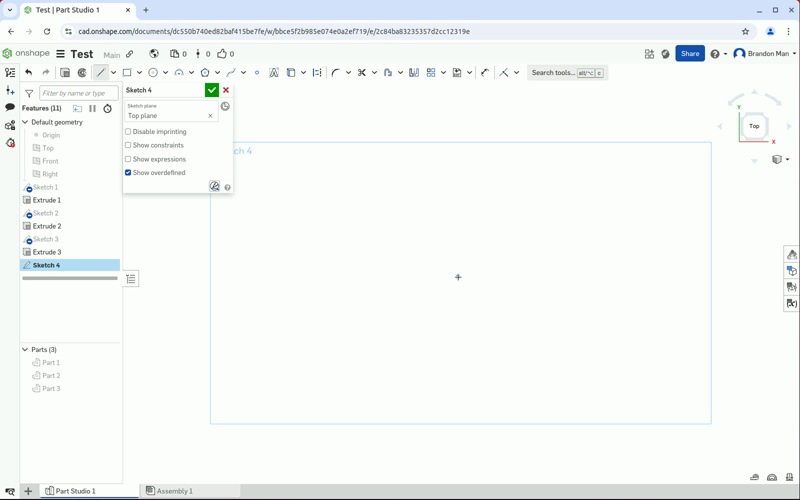
key_down(shift)
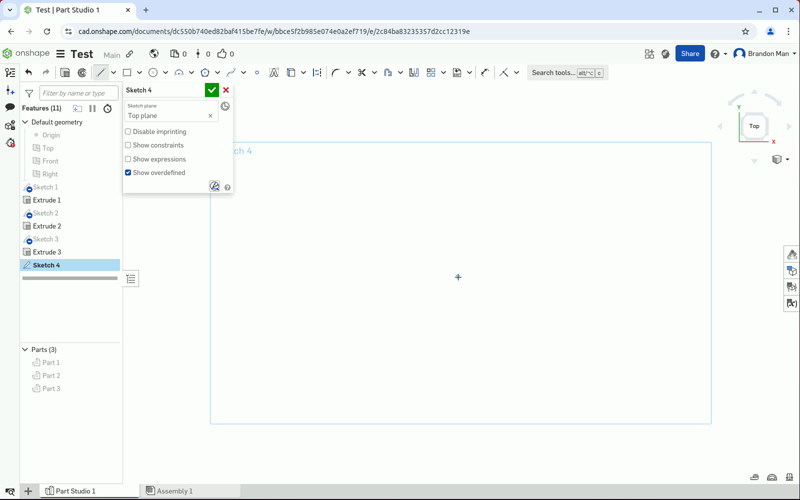
mouse_move(488, 276)
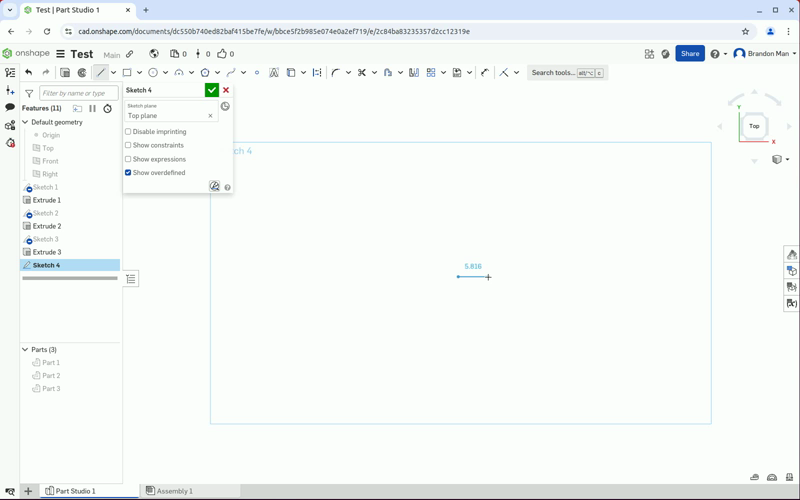
mouse_move(463, 276)
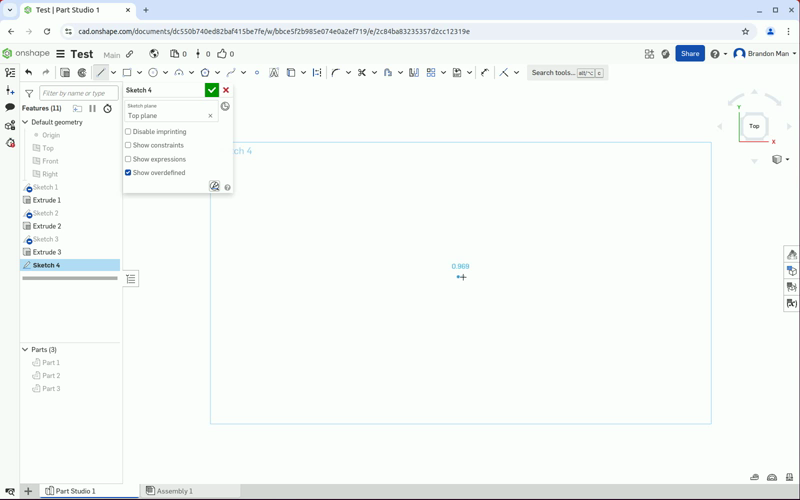
scroll(6)
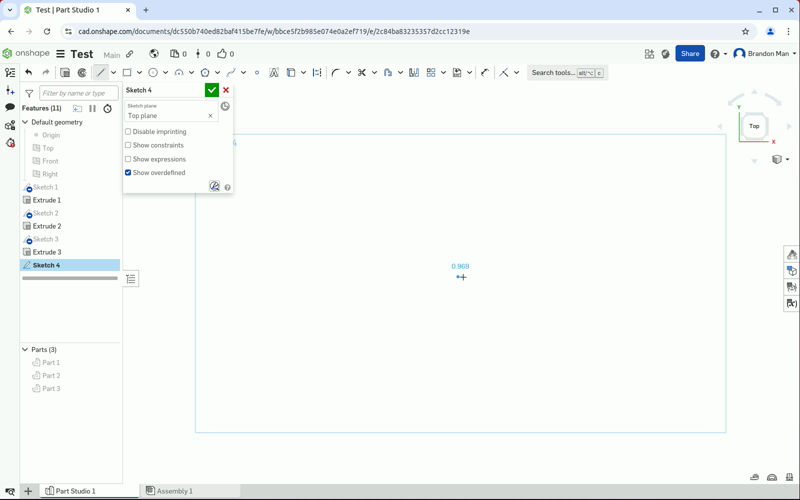
scroll(6)
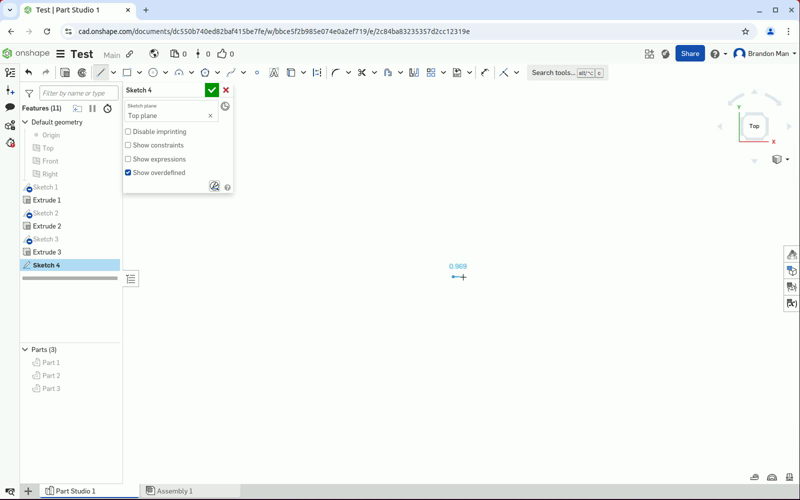
scroll(6)
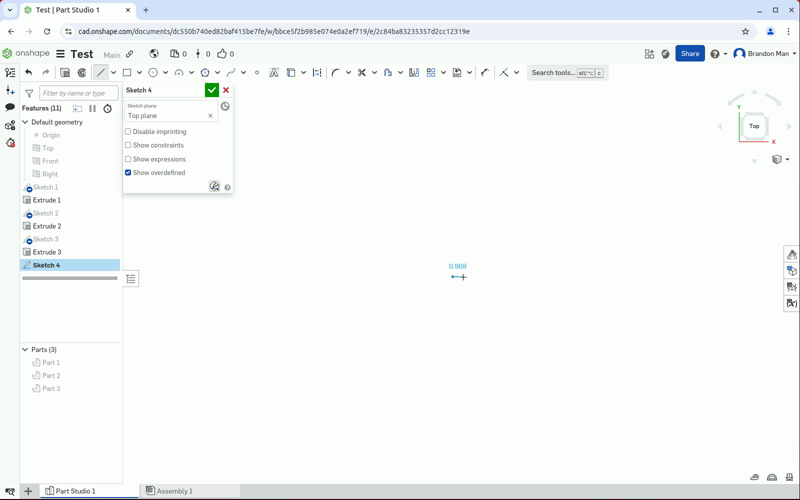
scroll(6)
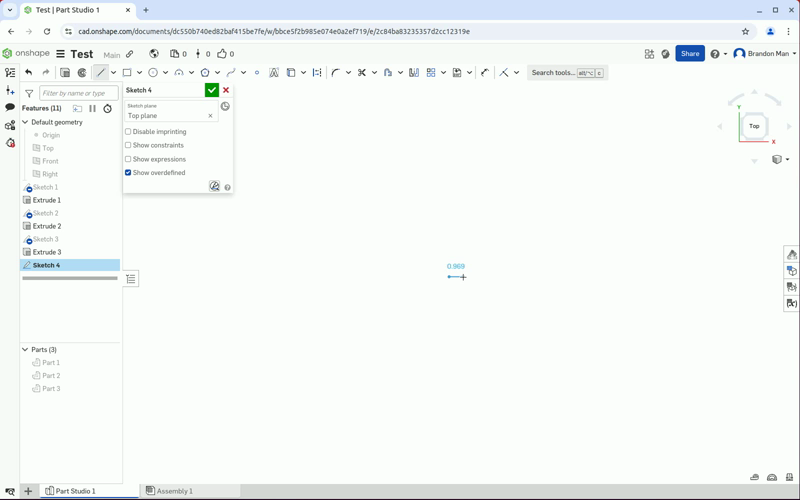
scroll(6)
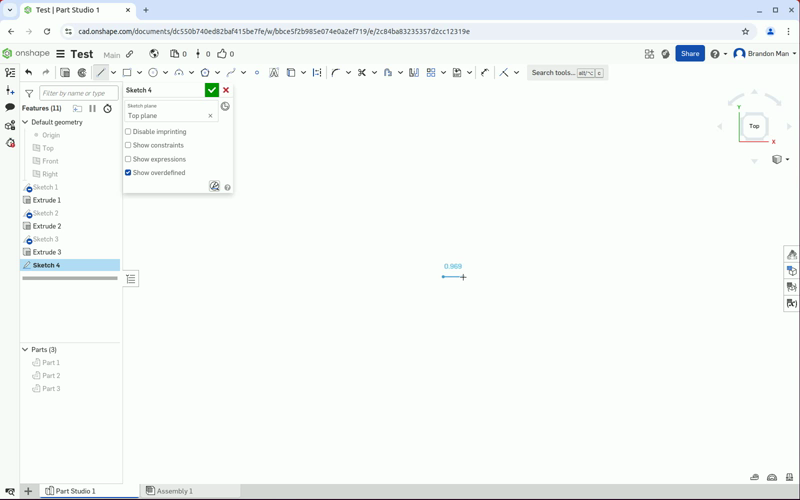
scroll(6)
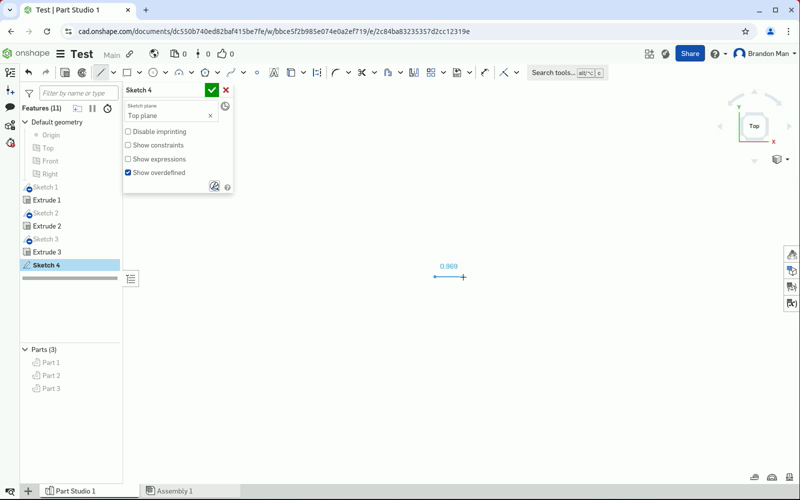
scroll(6)
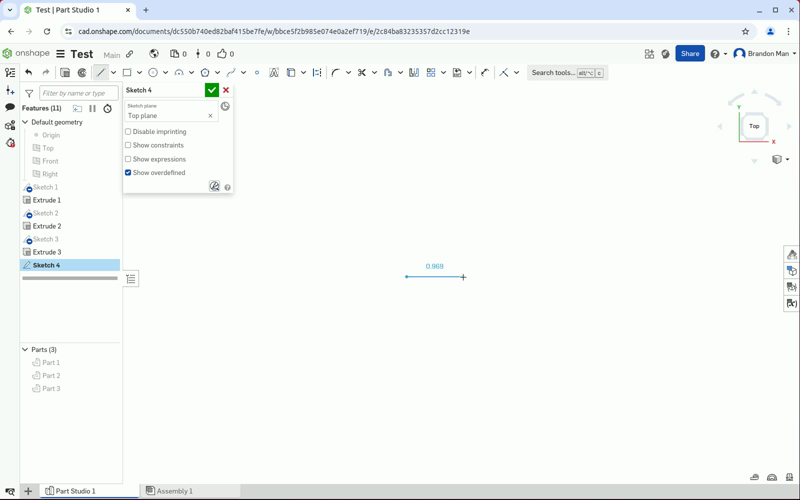
click(463, 276)
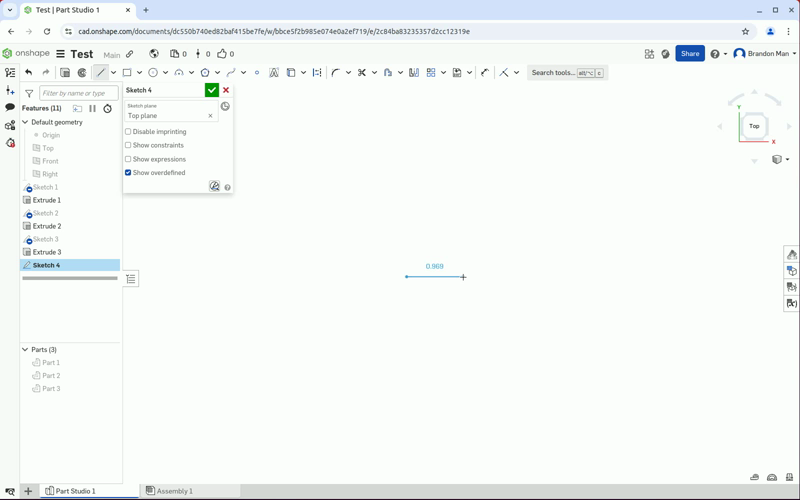
scroll(-6)
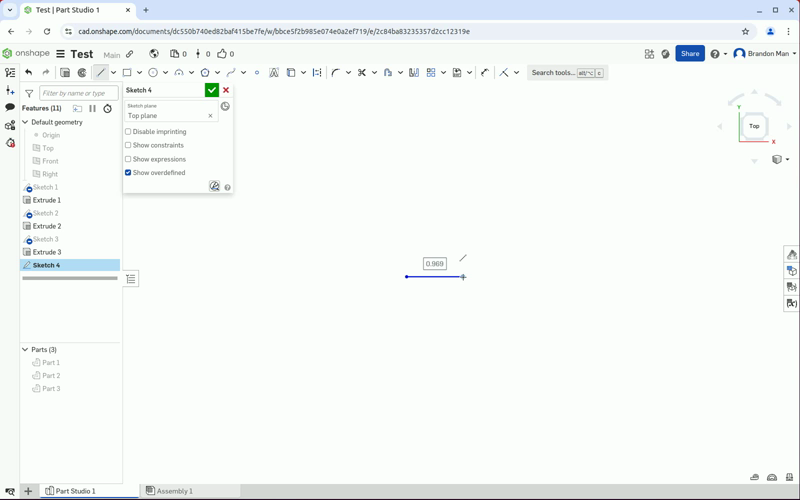
scroll(-6)
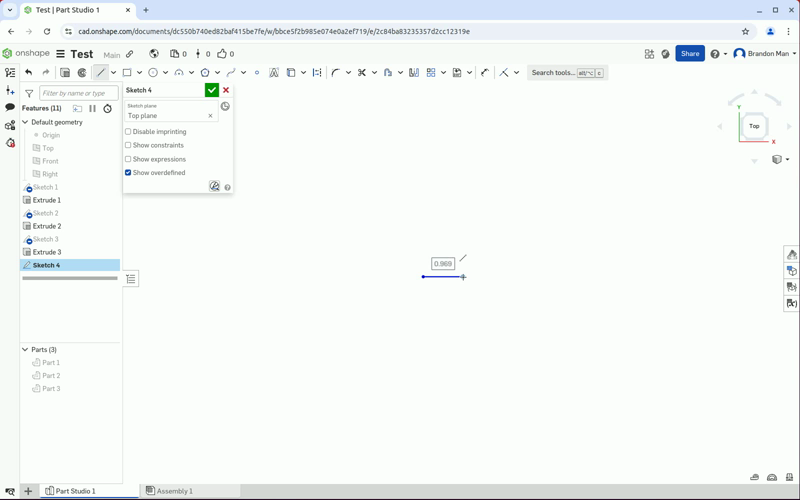
scroll(-6)
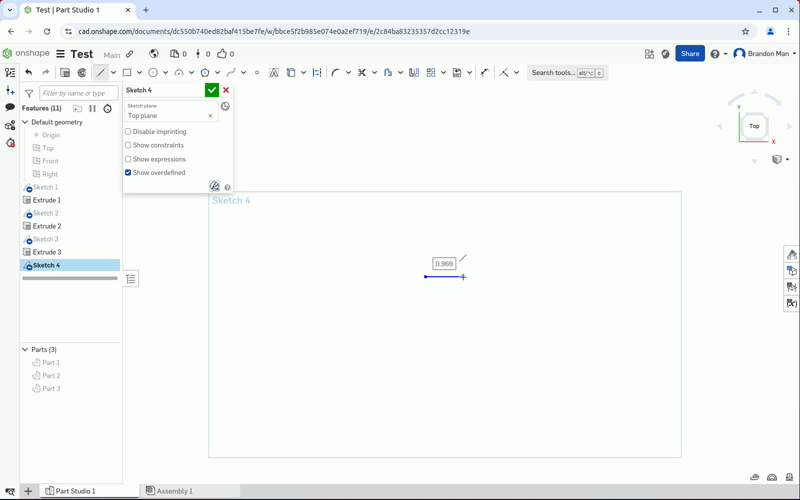
scroll(-6)
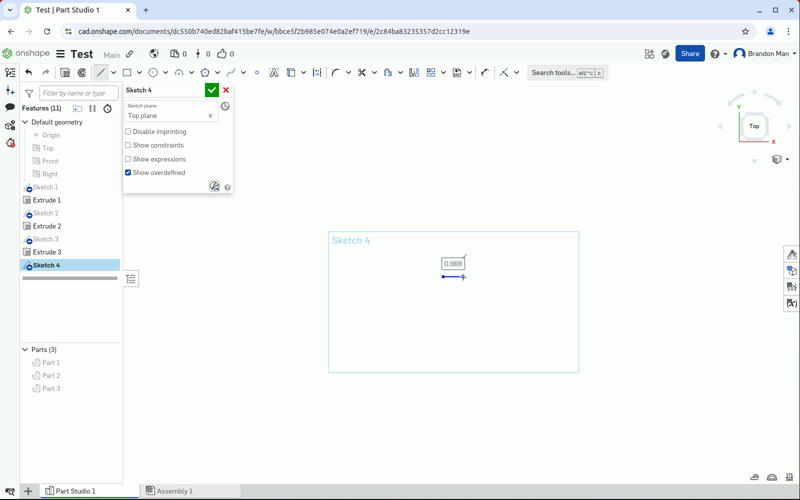
scroll(-6)
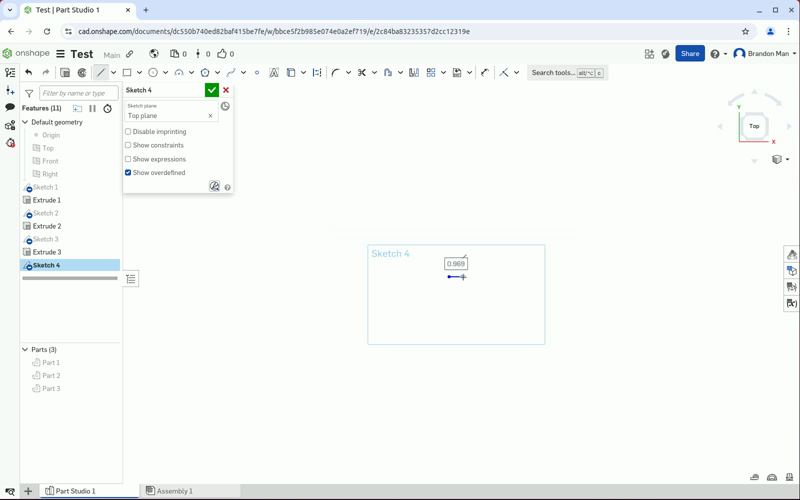
scroll(-6)
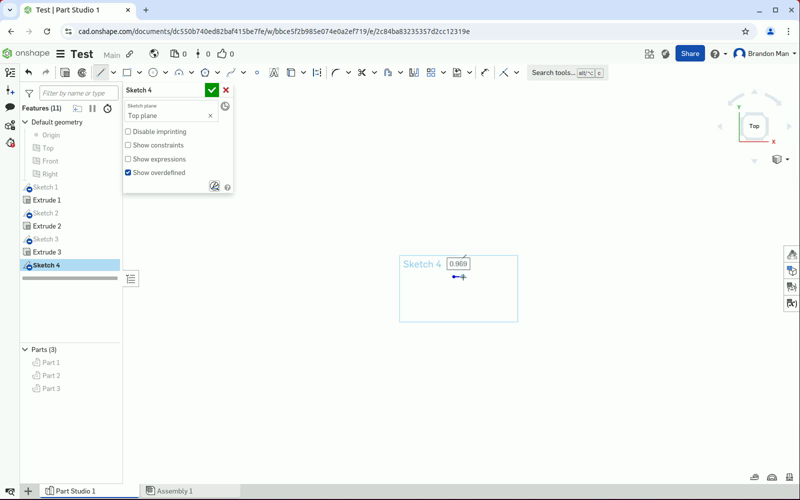
scroll(-6)
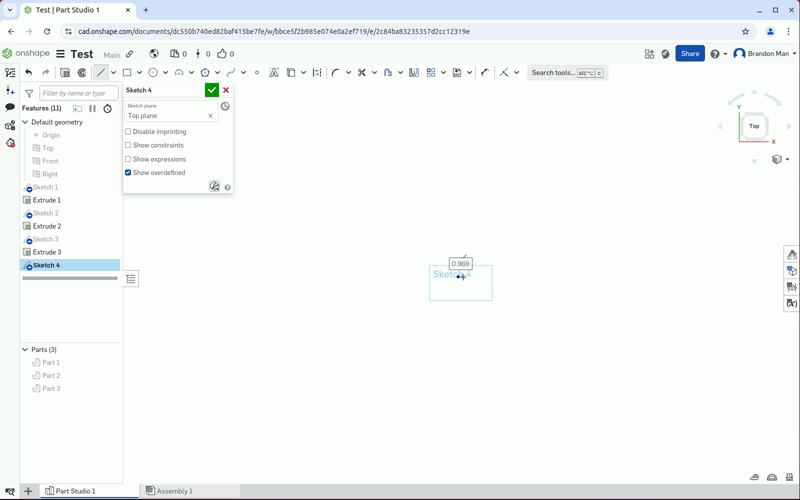
key_up(shift)
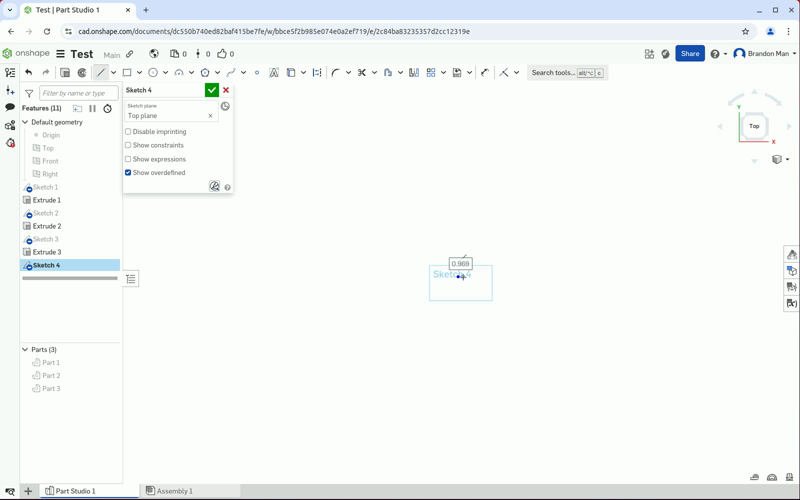
key_down(shift)
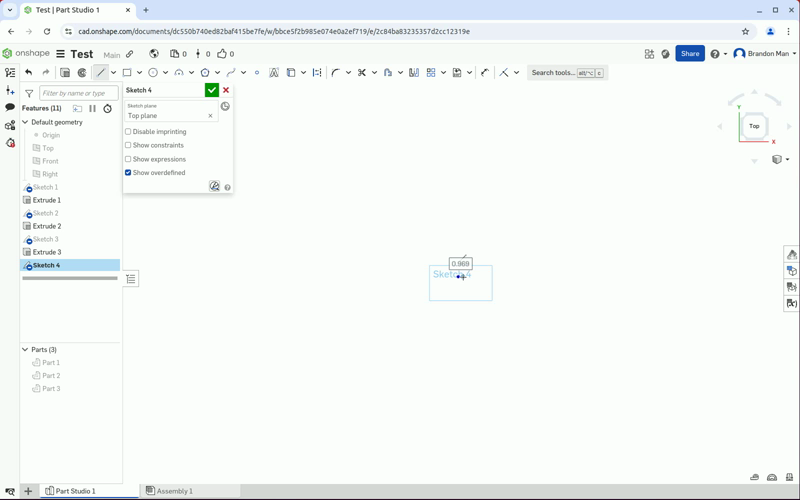
mouse_move(463, 178)
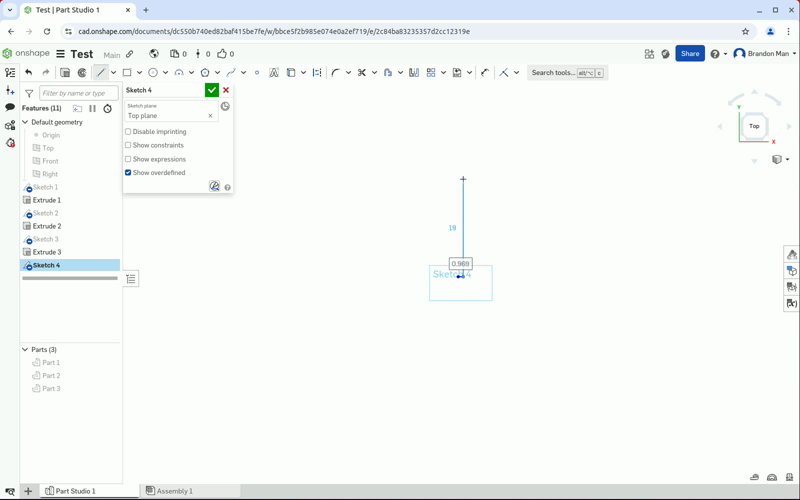
click(463, 178)
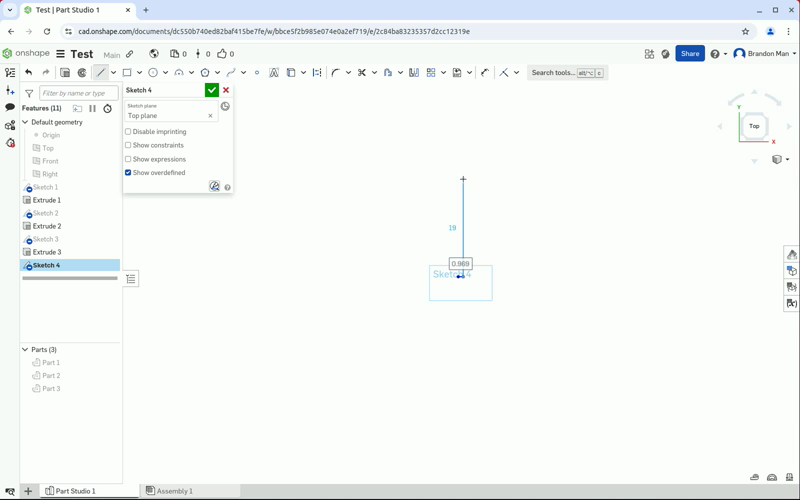
key_up(shift)
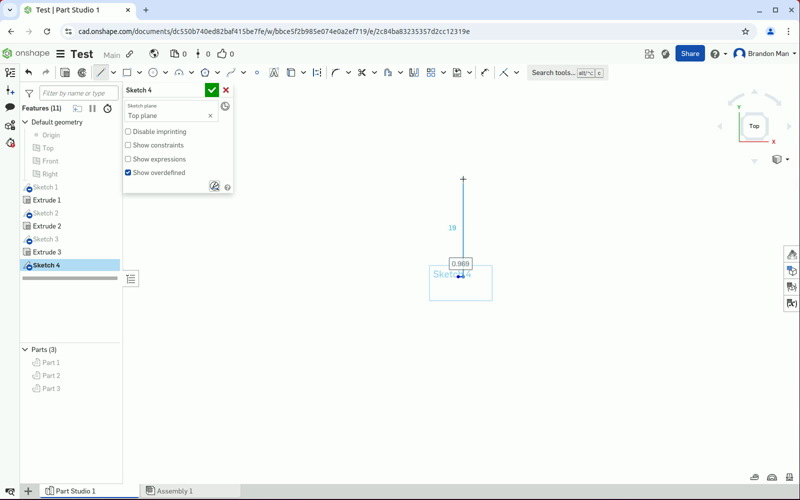
key_down(shift)
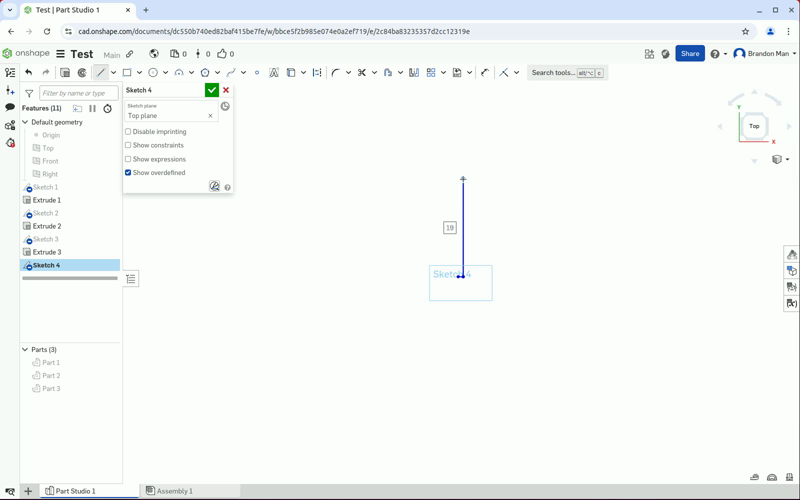
mouse_move(493, 178)
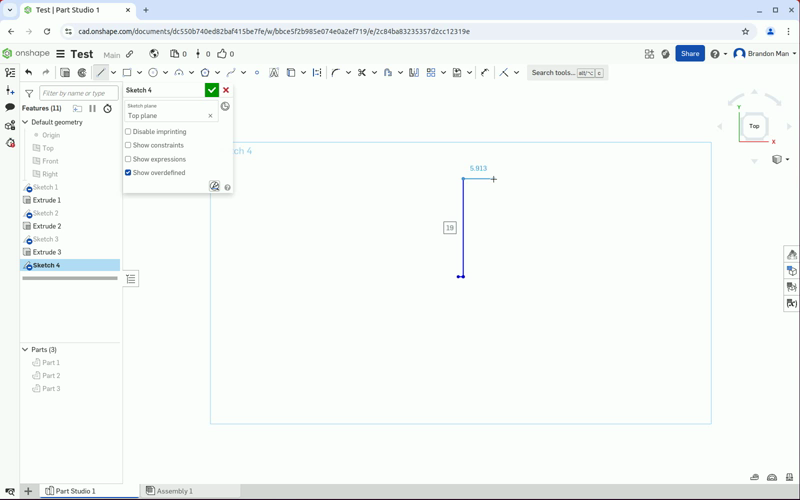
mouse_move(458, 178)
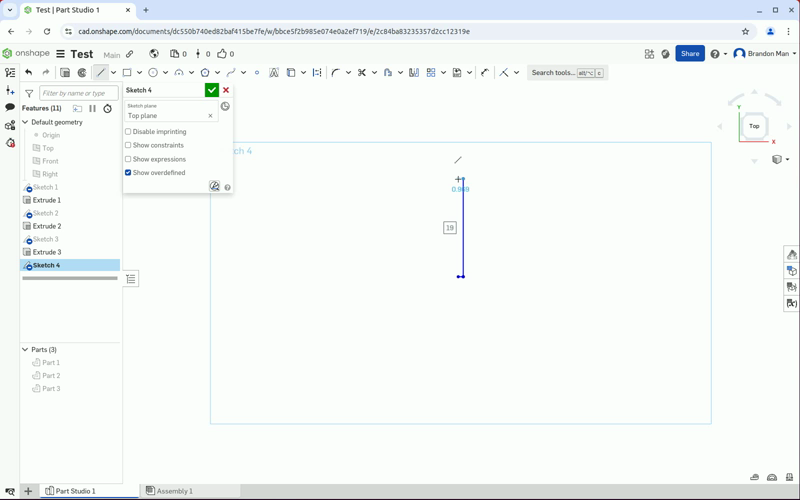
scroll(6)
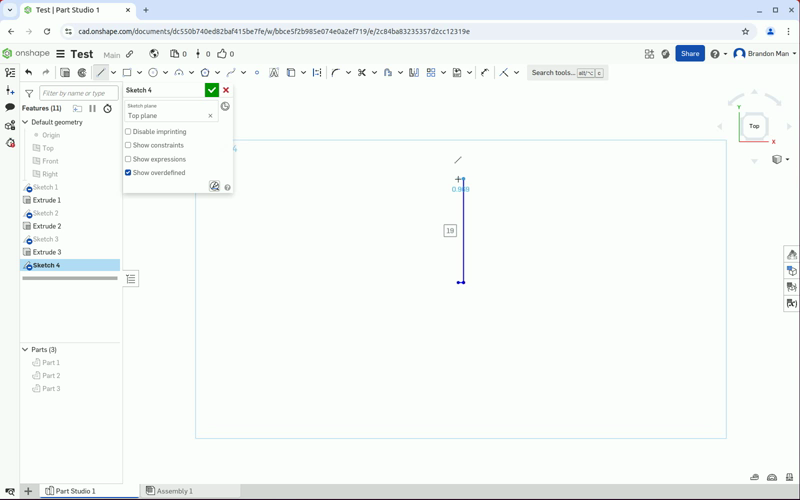
scroll(6)
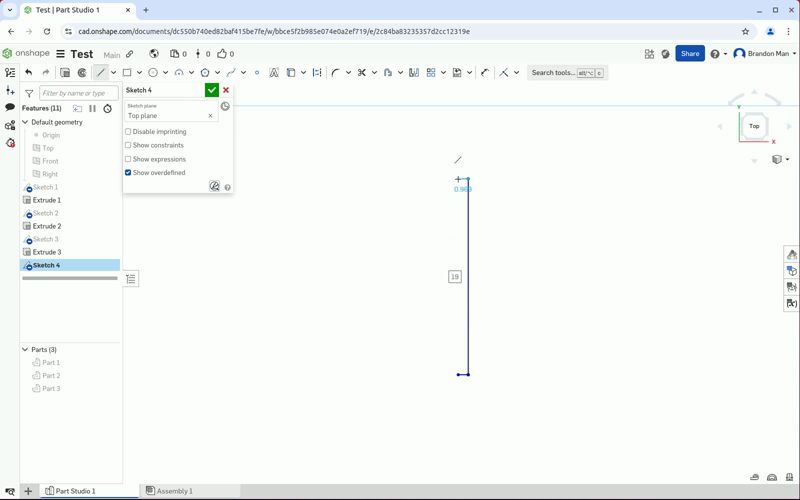
scroll(6)
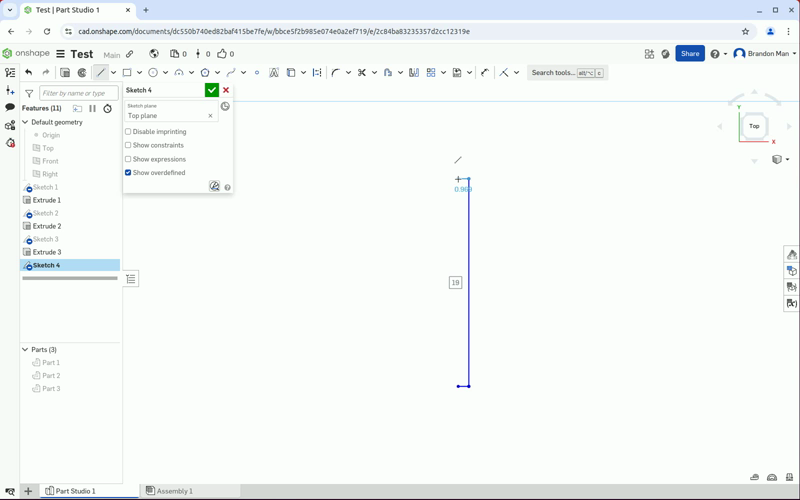
scroll(6)
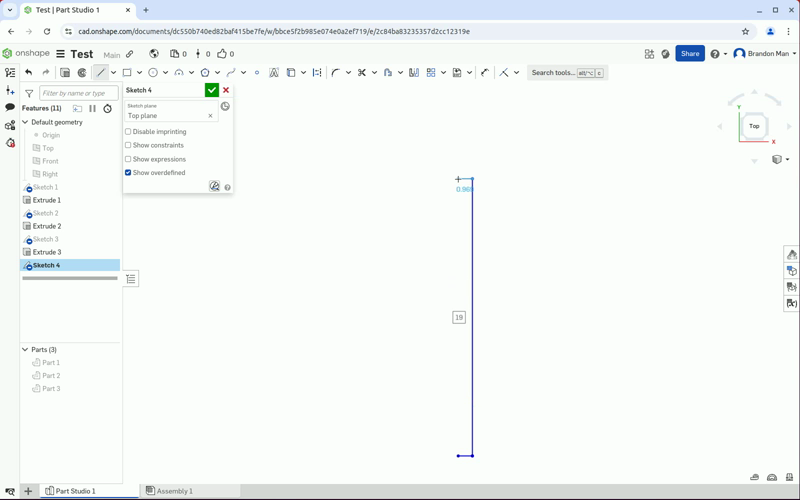
scroll(6)
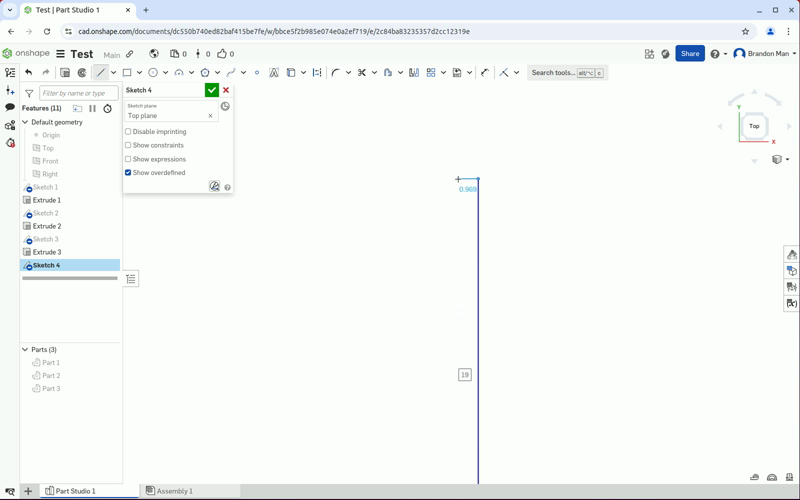
scroll(6)
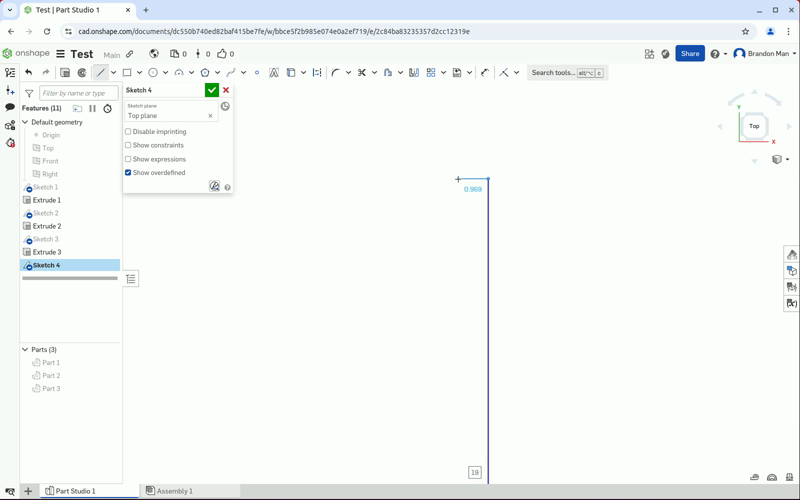
scroll(6)
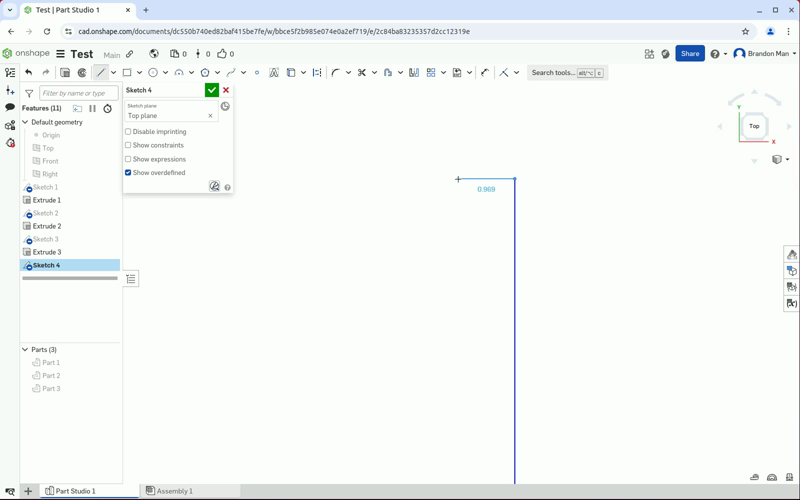
click(458, 178)
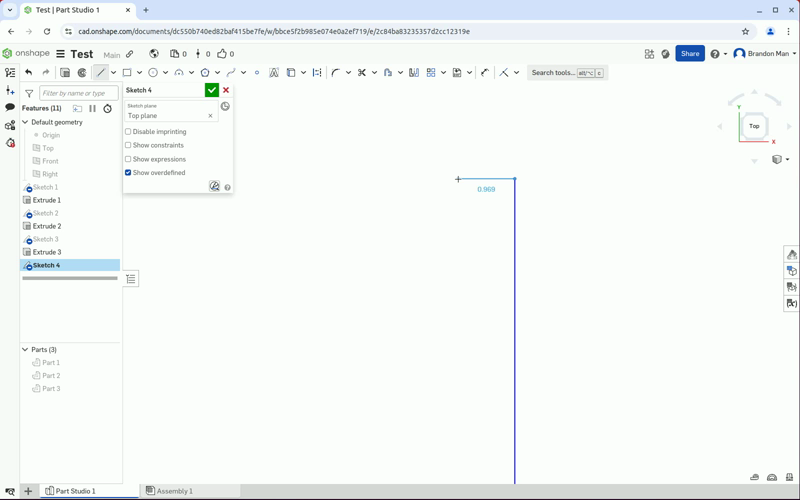
scroll(-6)
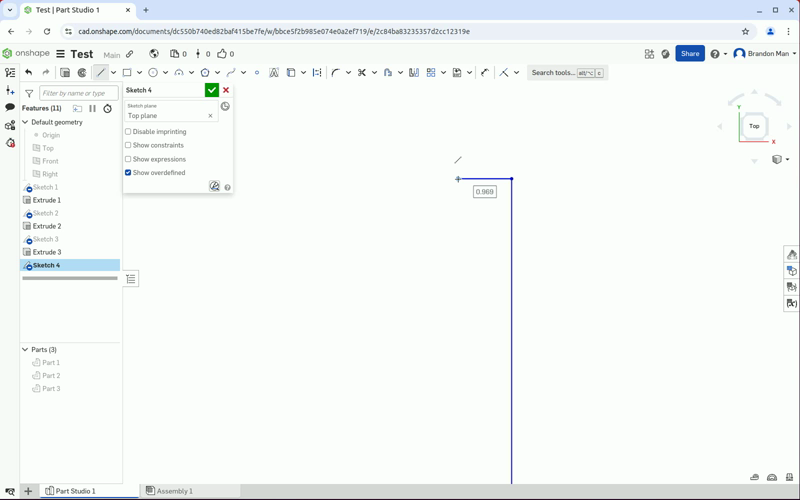
scroll(-6)
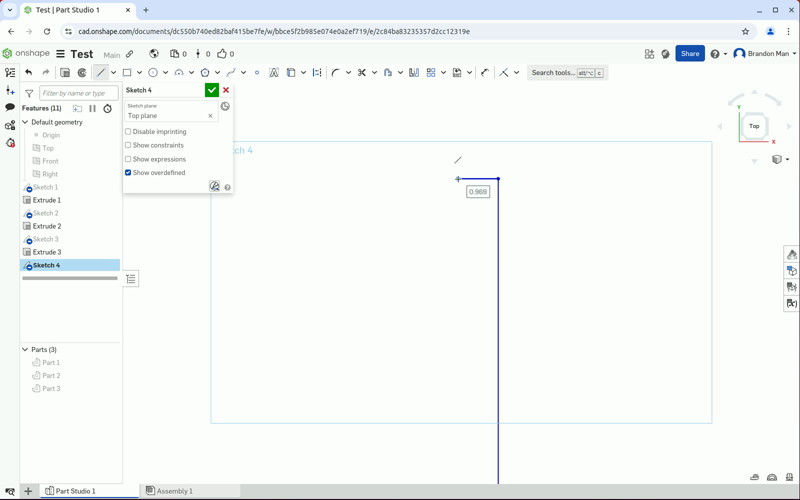
scroll(-6)
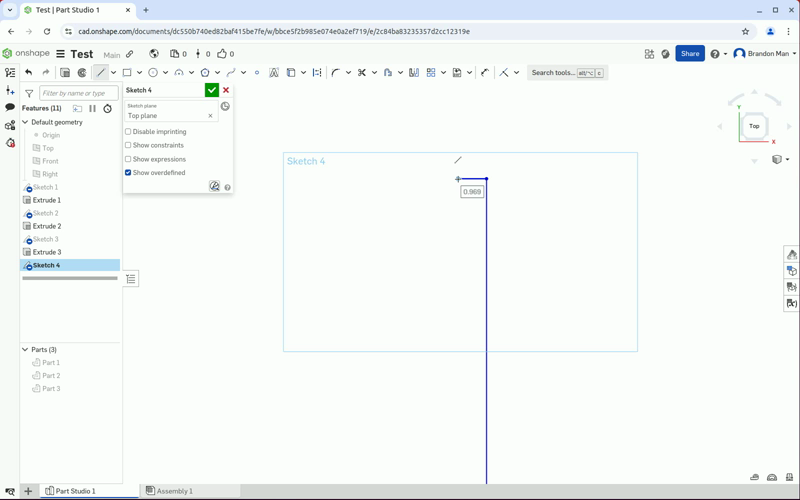
scroll(-6)
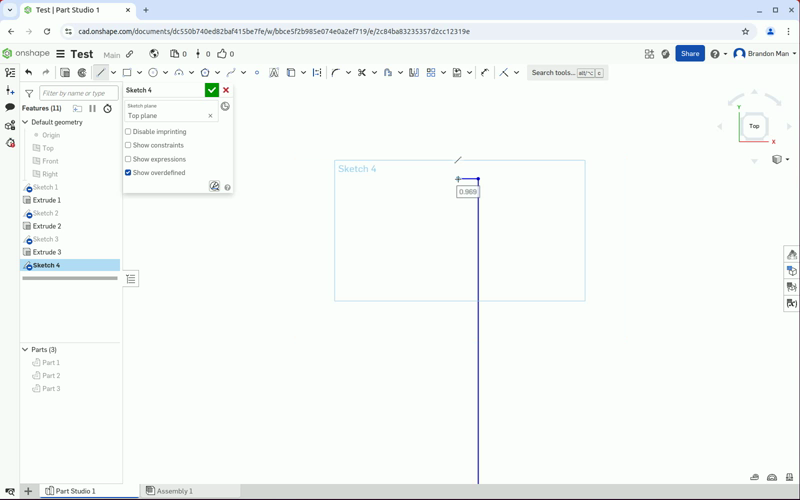
scroll(-6)
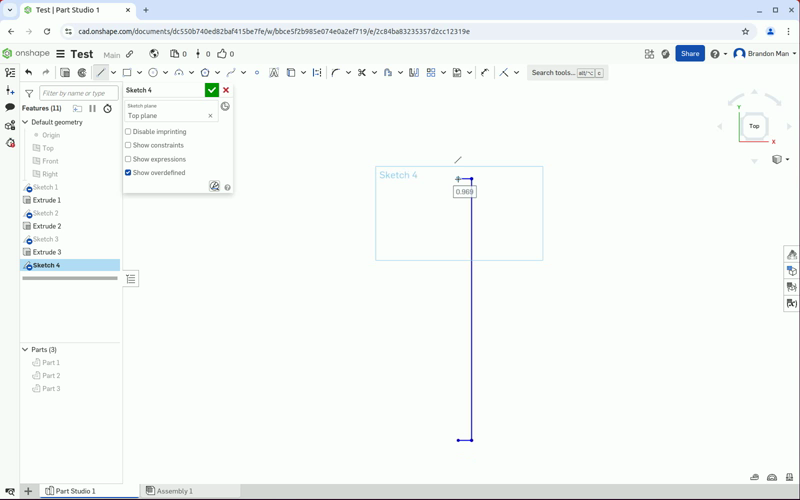
scroll(-6)
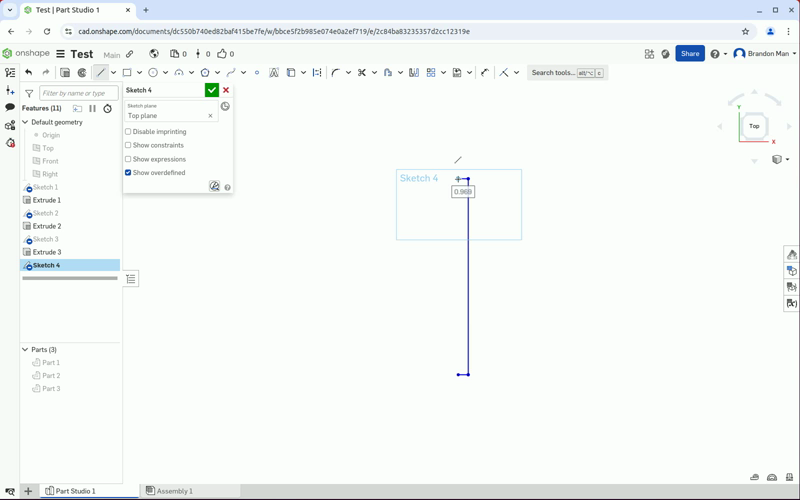
scroll(-6)
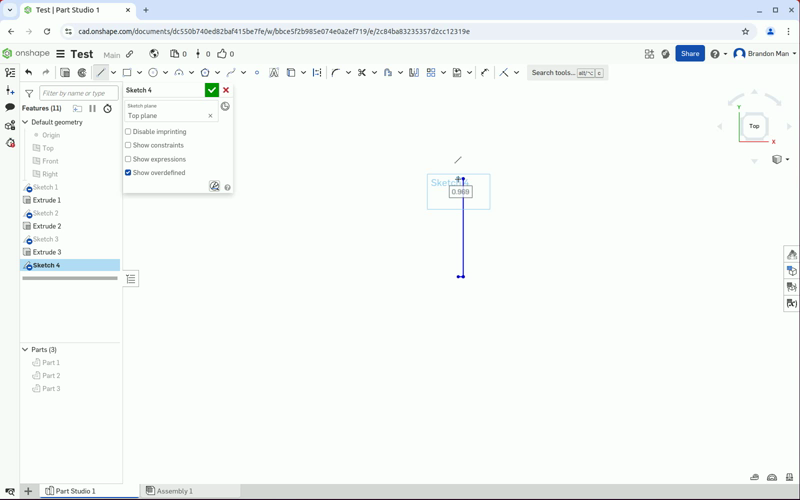
key_up(shift)
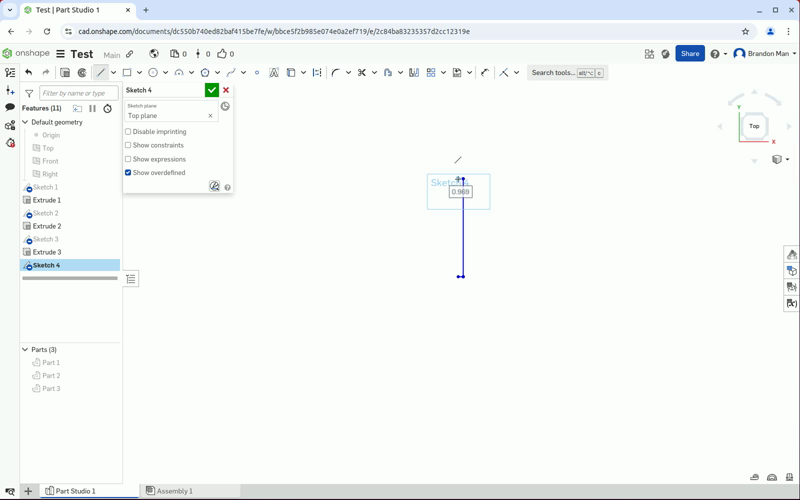
key_down(shift)
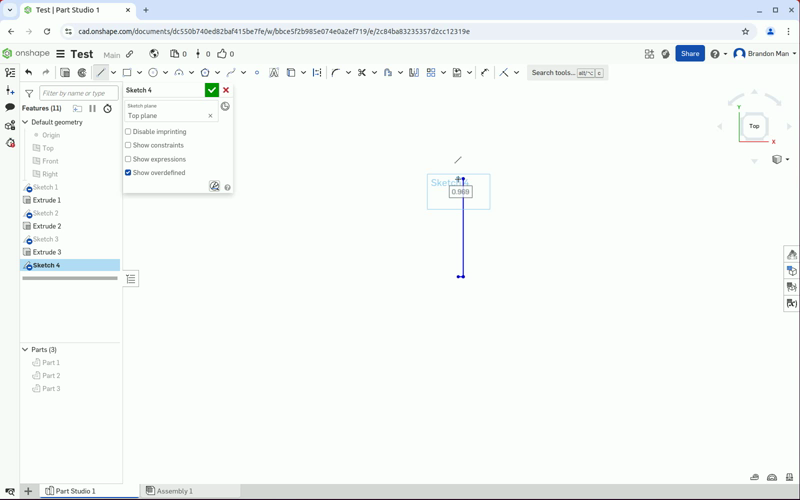
mouse_move(458, 276)
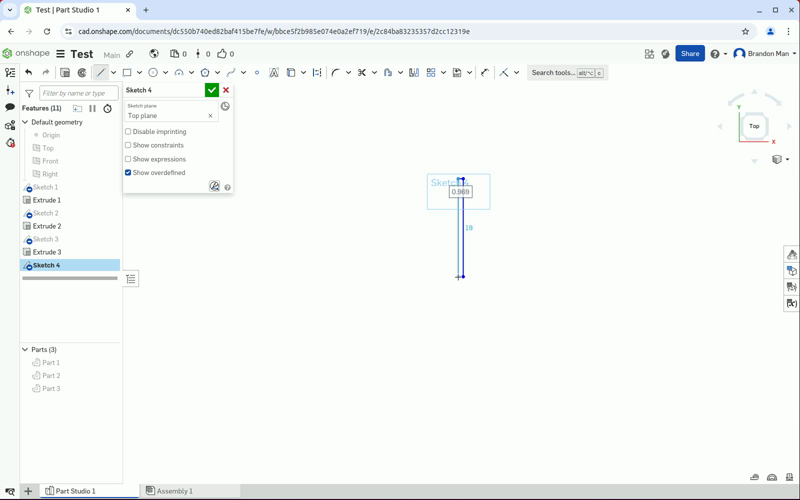
key_up(shift)
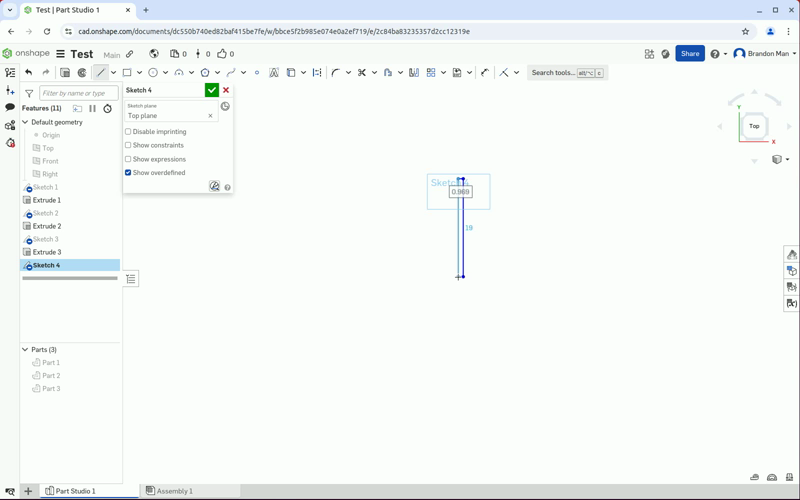
click(458, 276)
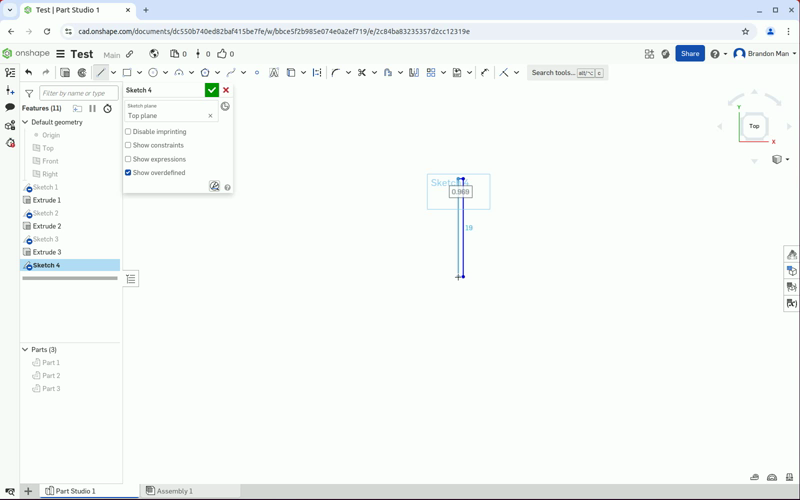
key(esc)
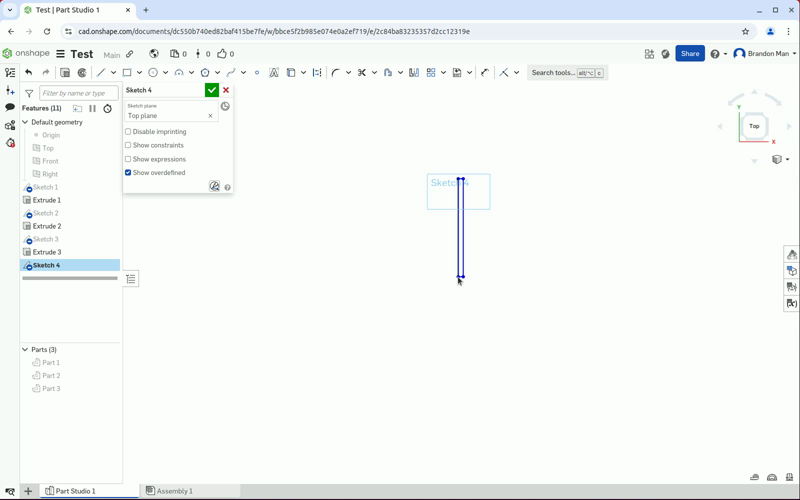
mouse_move(459, 209)
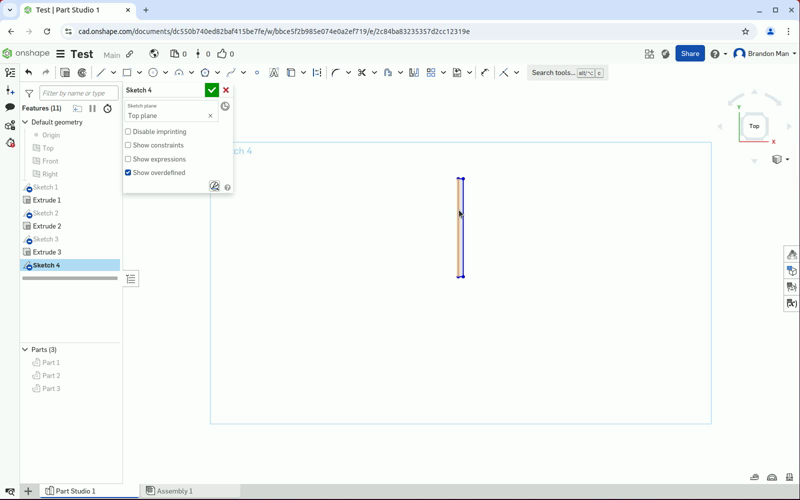
scroll(6)
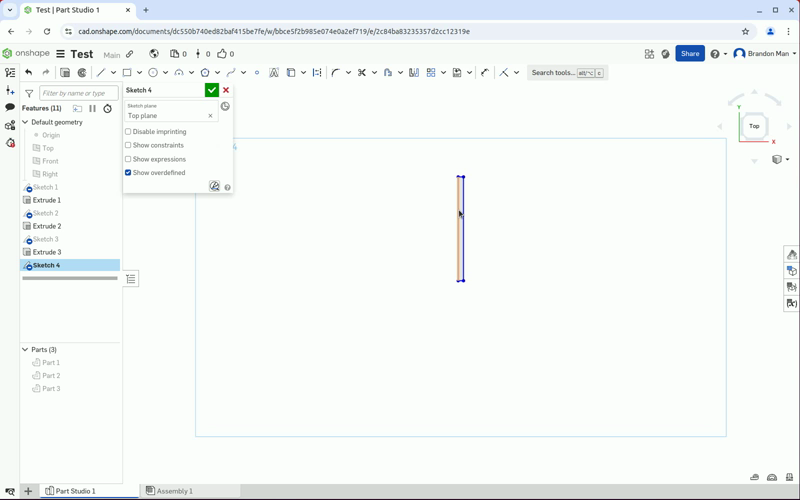
scroll(6)
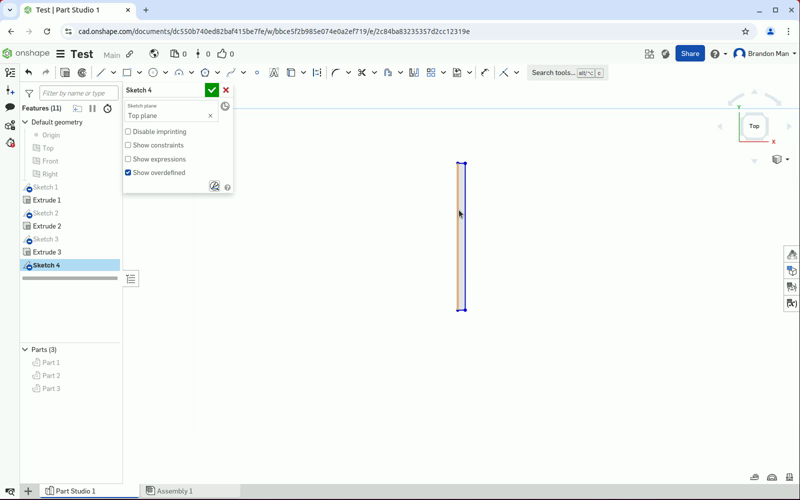
scroll(6)
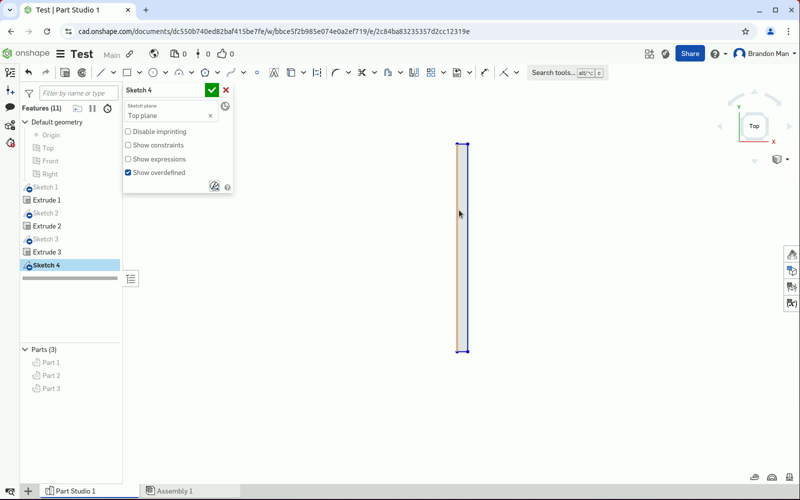
scroll(6)
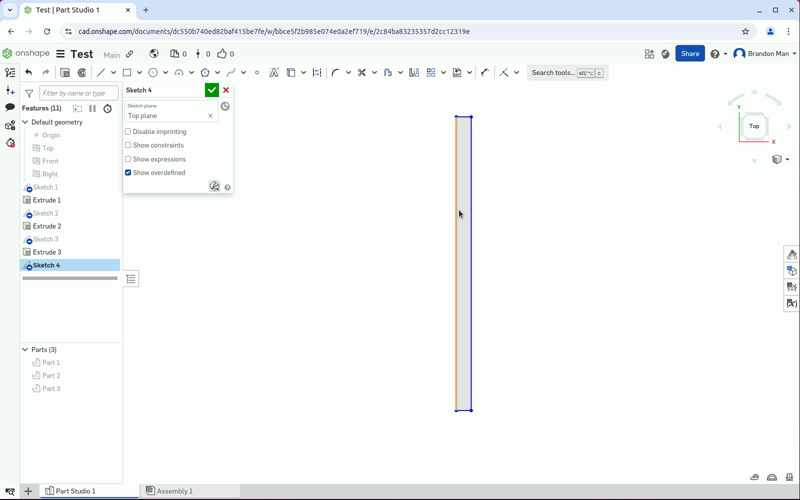
scroll(6)
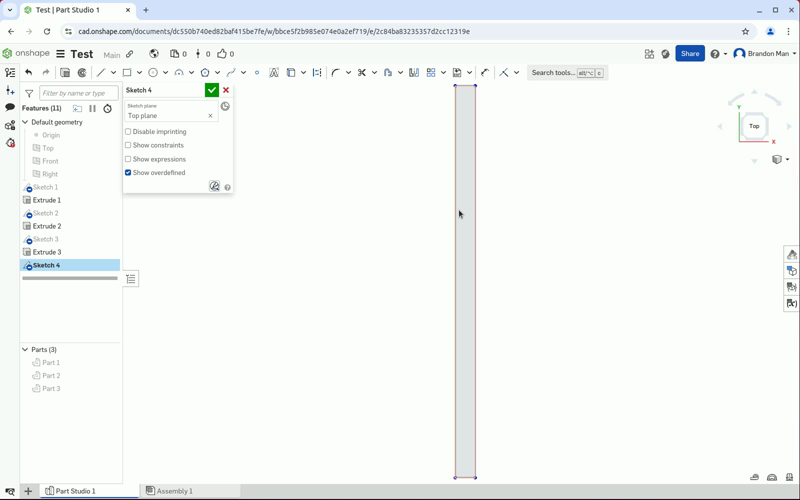
scroll(6)
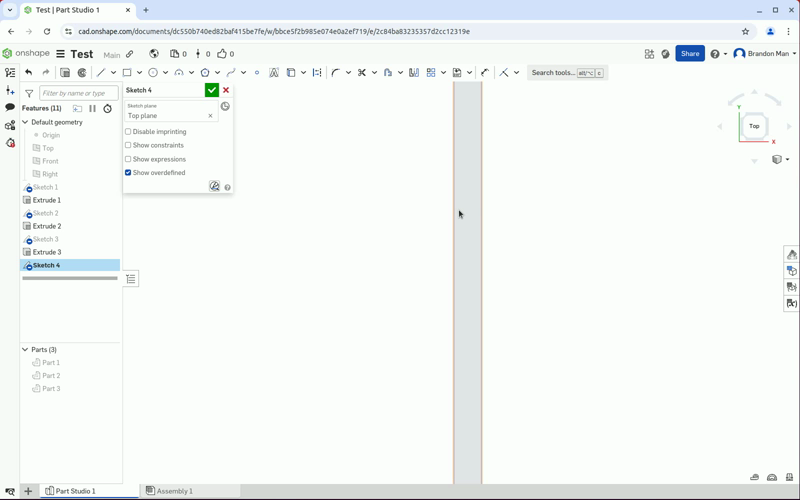
scroll(6)
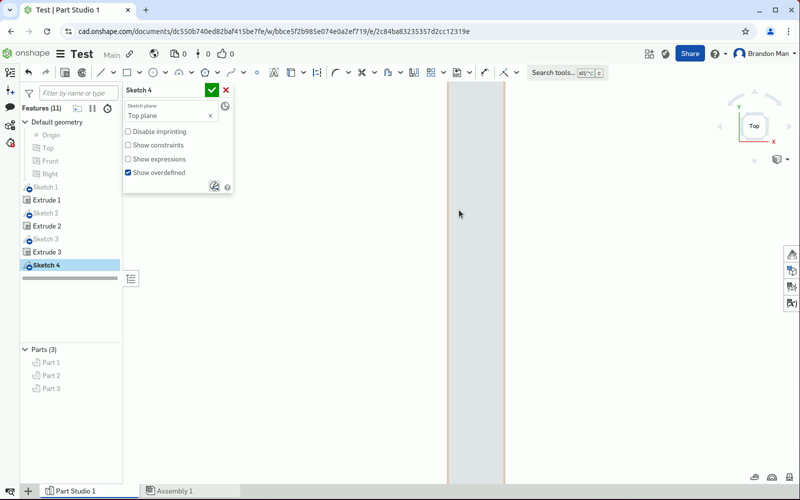
click(459, 209)
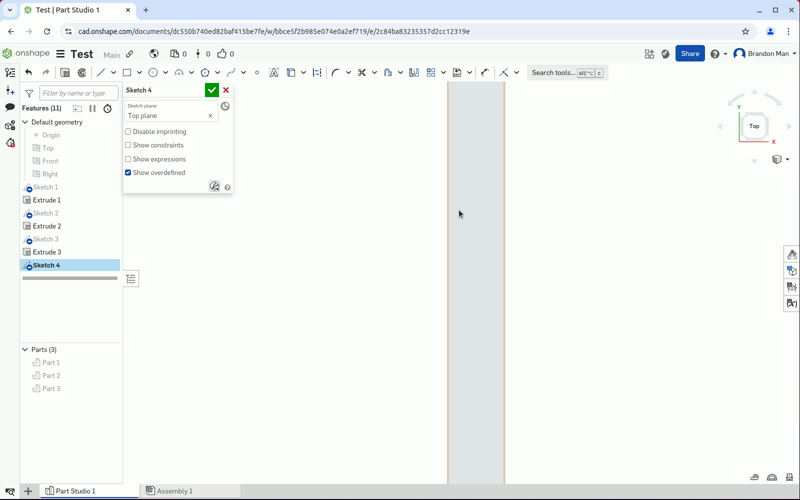
scroll(-6)
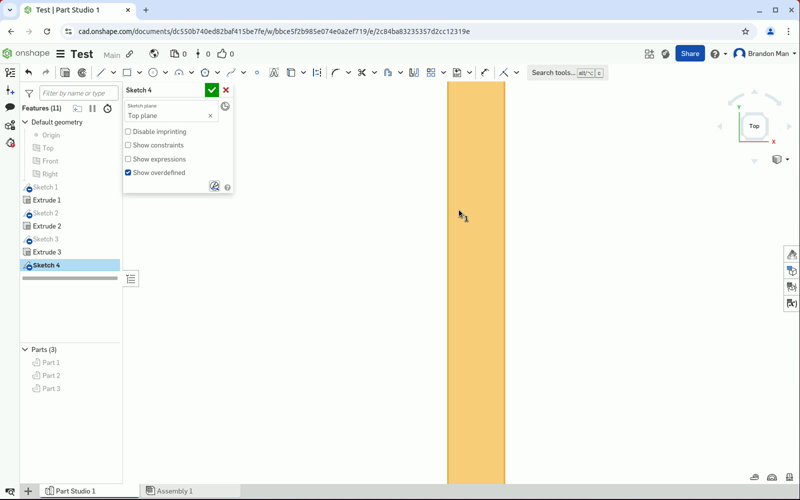
scroll(-6)
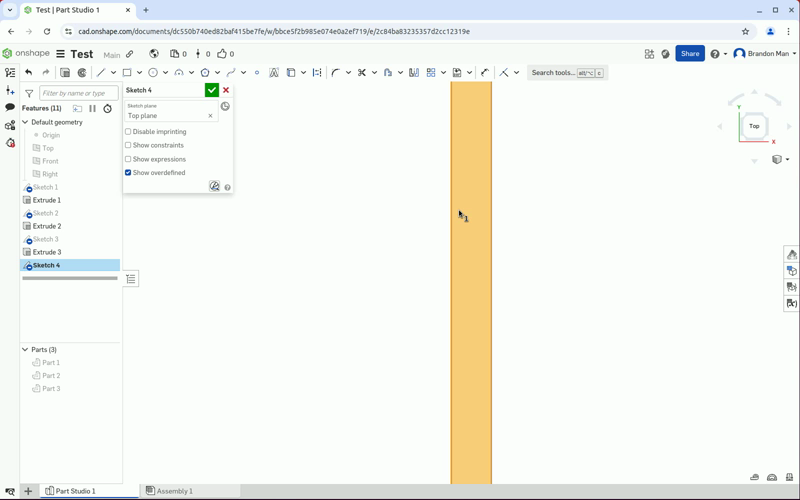
scroll(-6)
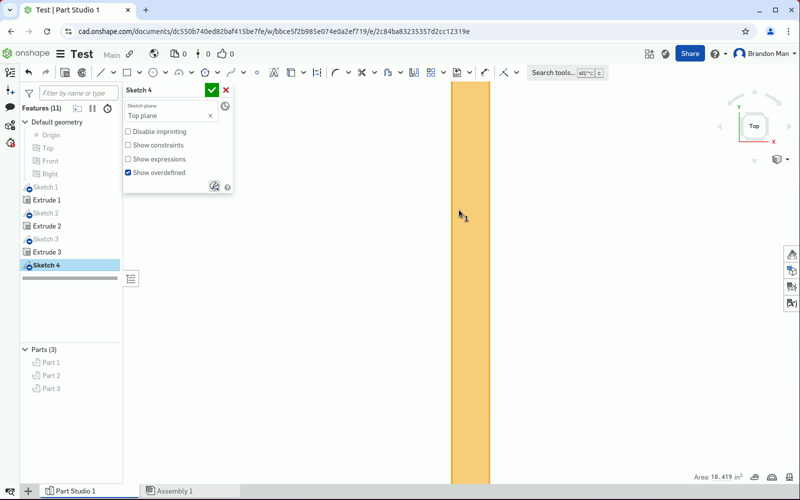
scroll(-6)
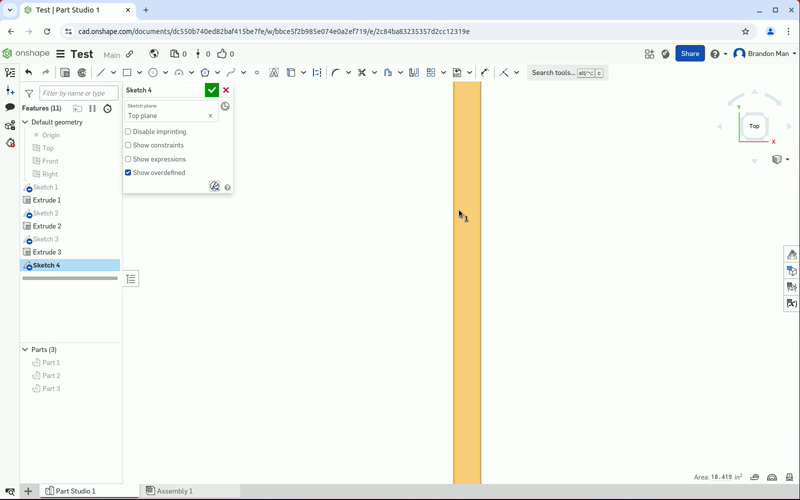
scroll(-6)
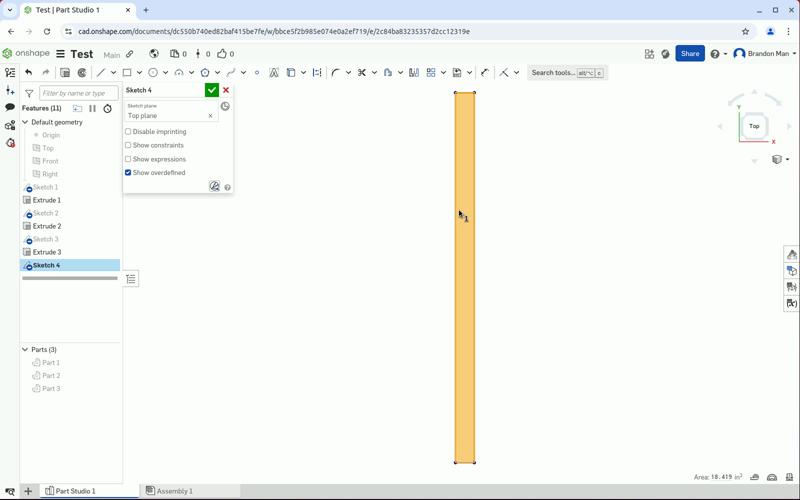
scroll(-6)
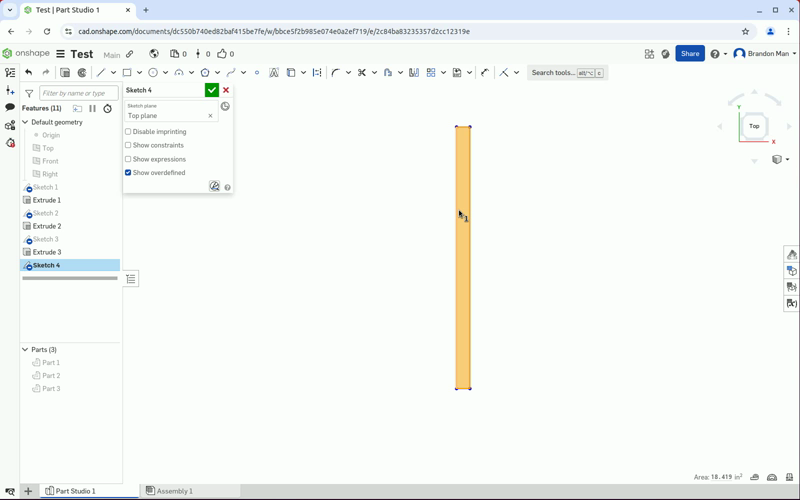
scroll(-6)
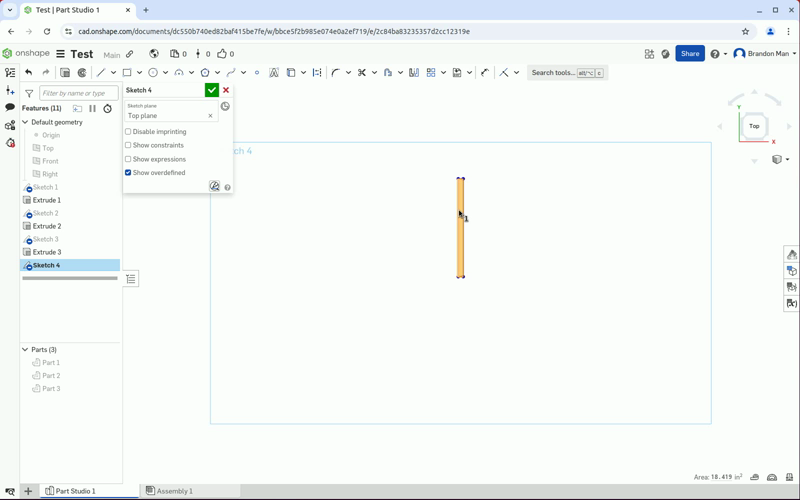
mouse_move(73, 352)
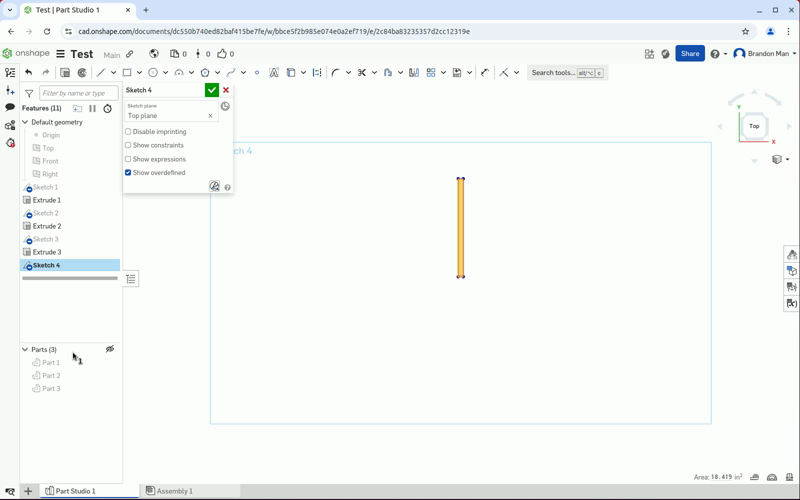
key(shift+y)
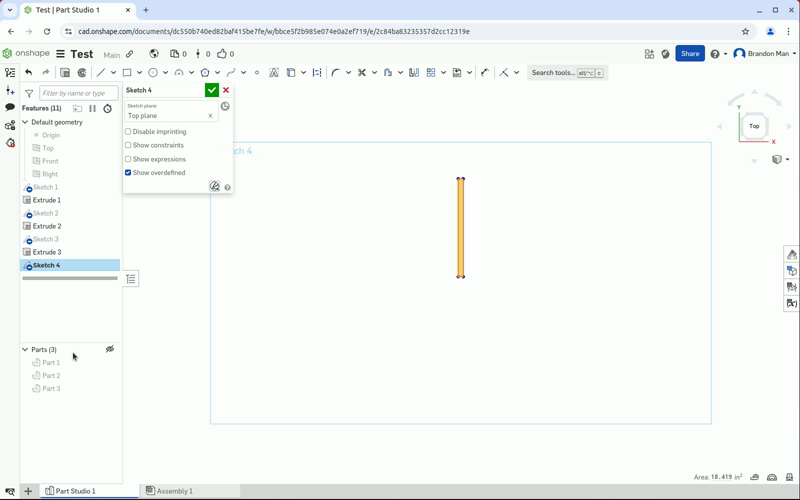
key(shift+e)
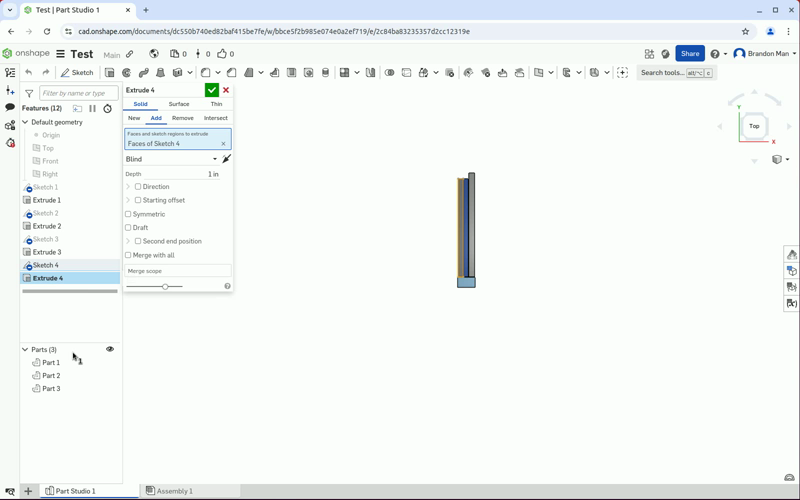
mouse_move(143, 106)
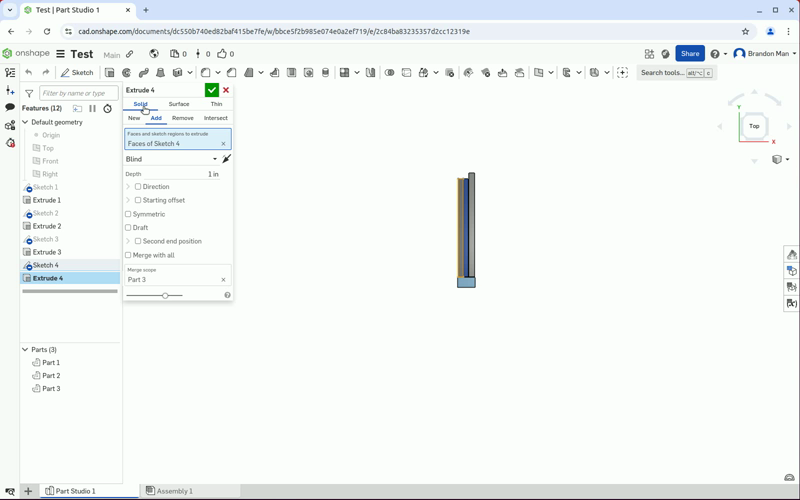
click(143, 106)
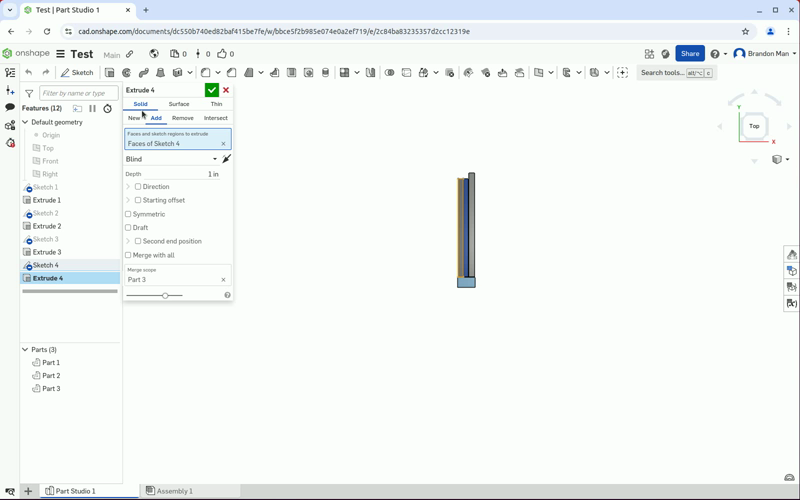
mouse_move(137, 120)
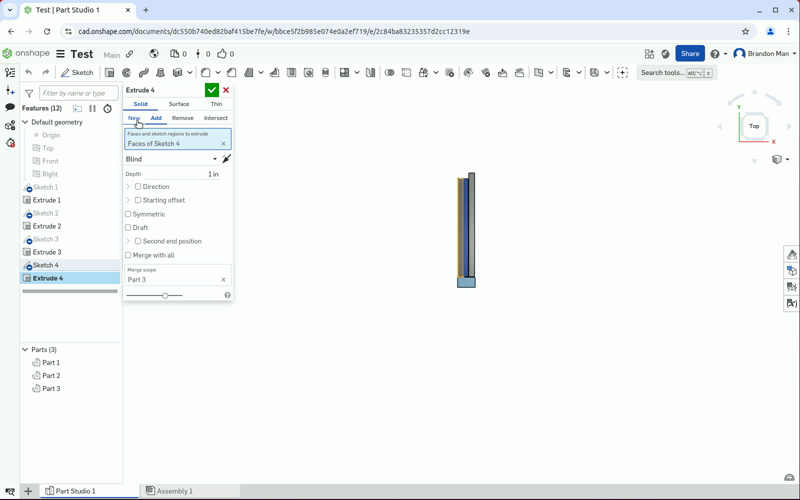
click(137, 120)
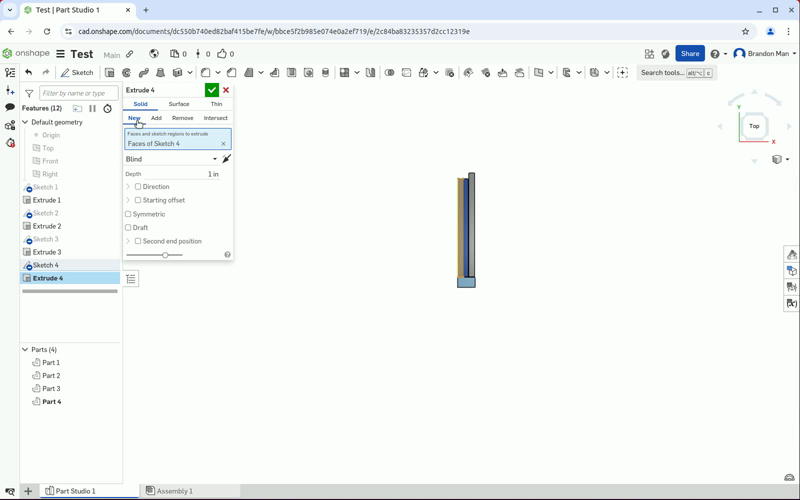
key(tab, 4)
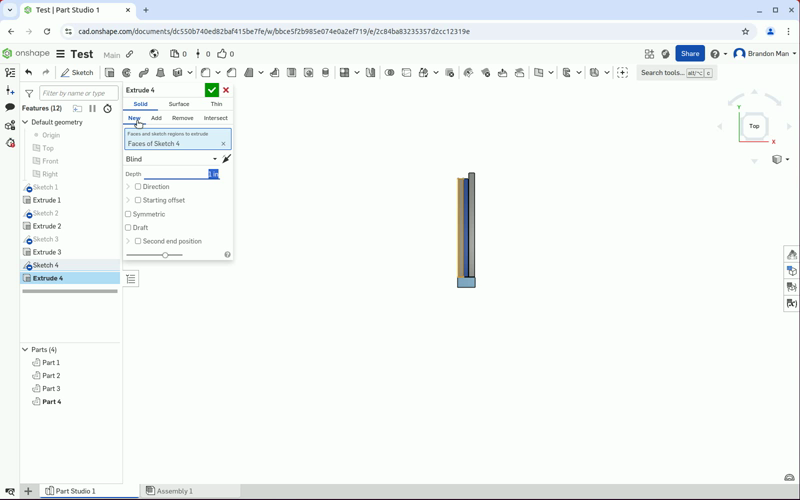
text(0.241)
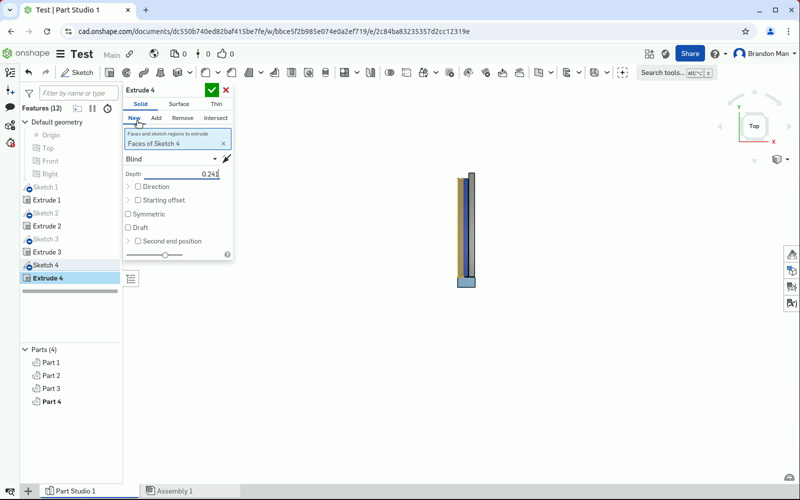
key(enter)
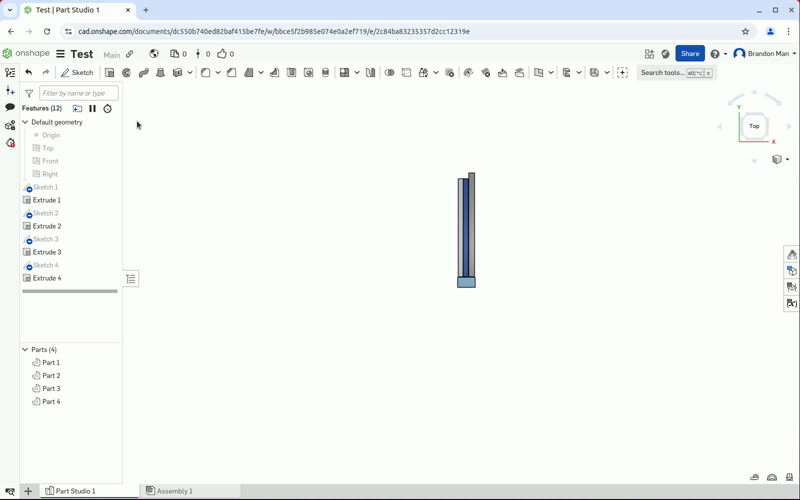
key(shift+h)
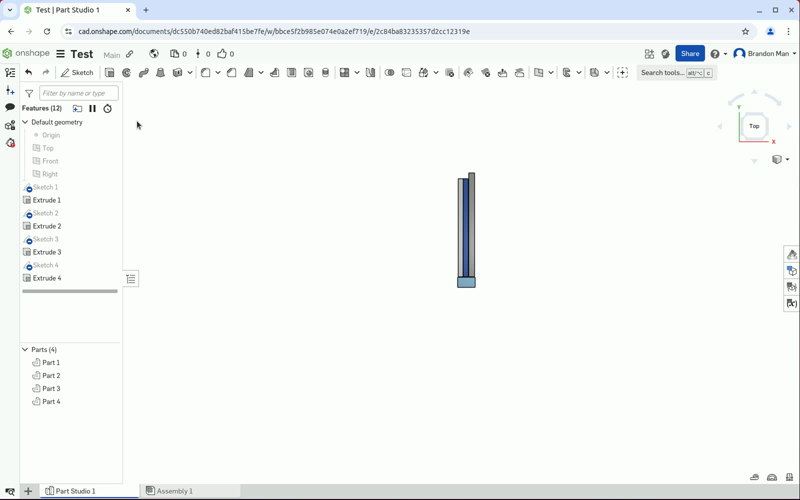
key(shift+h)
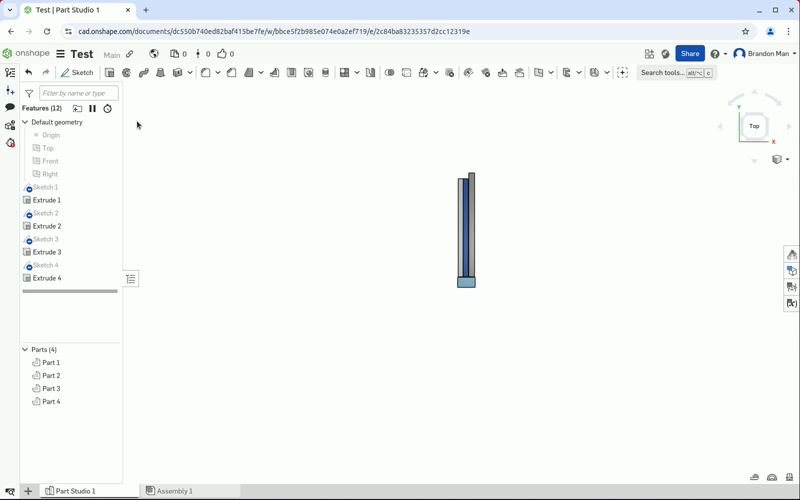
mouse_move(73, 189)
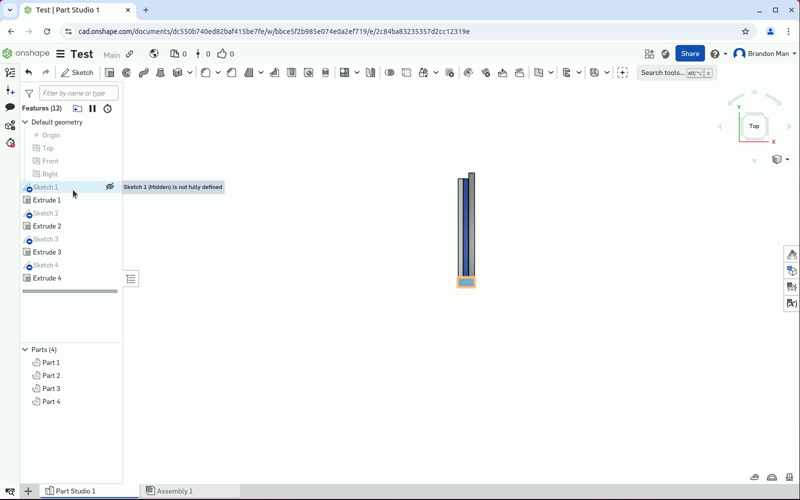
click(73, 189)
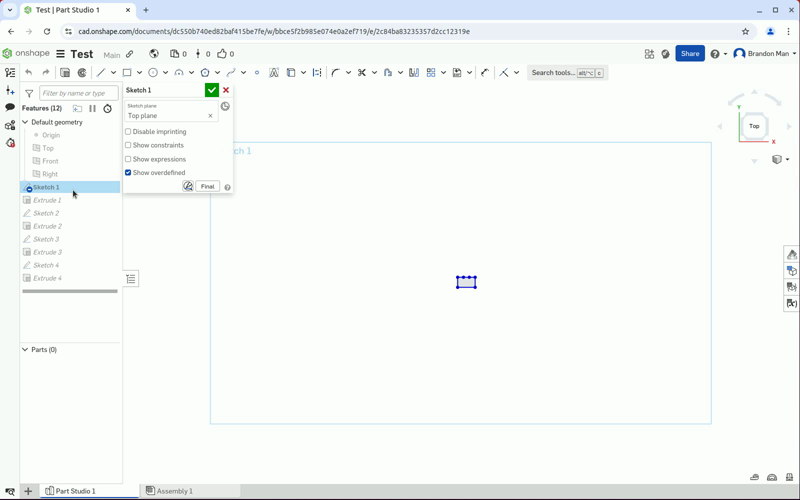
mouse_move(229, 92)
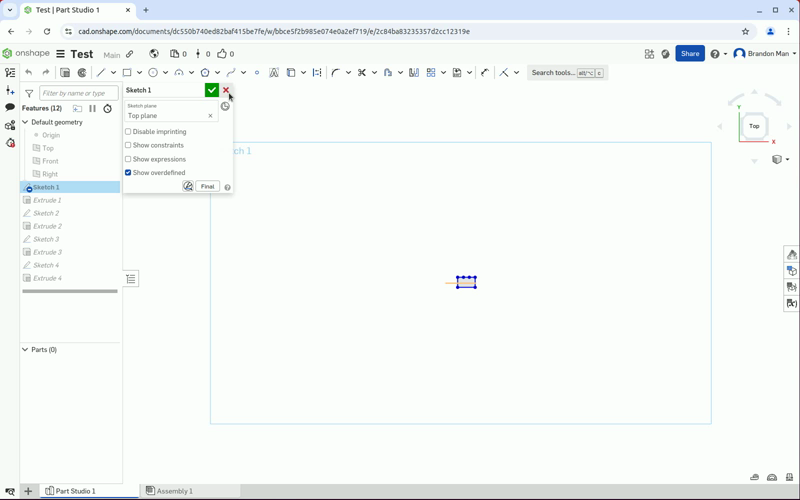
click(229, 92)
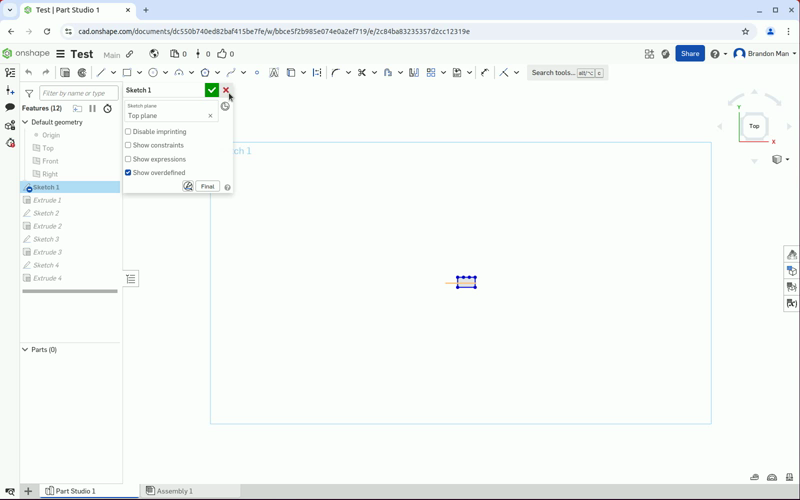
key(shift+s)
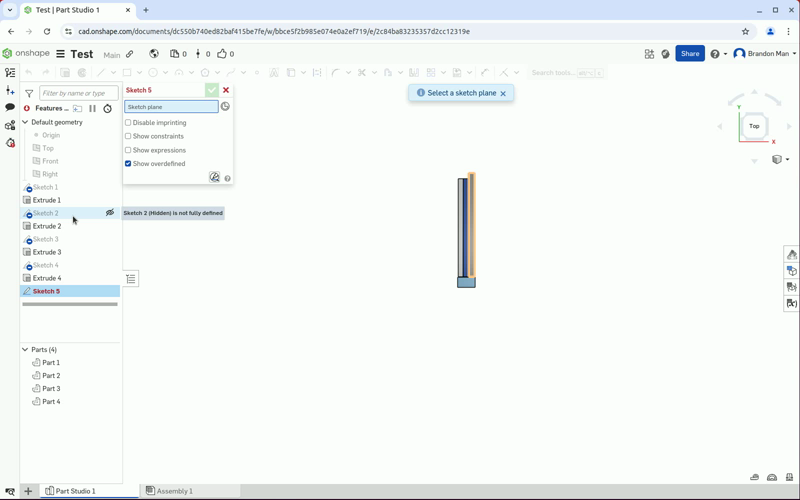
scroll(3)
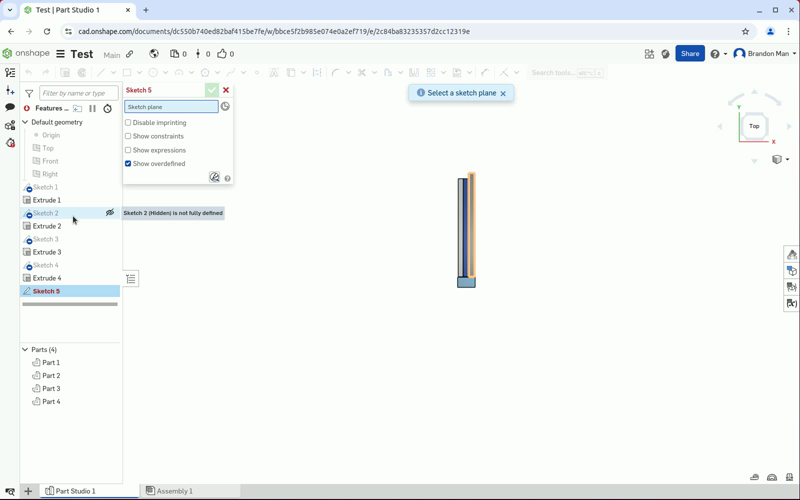
mouse_move(73, 150)
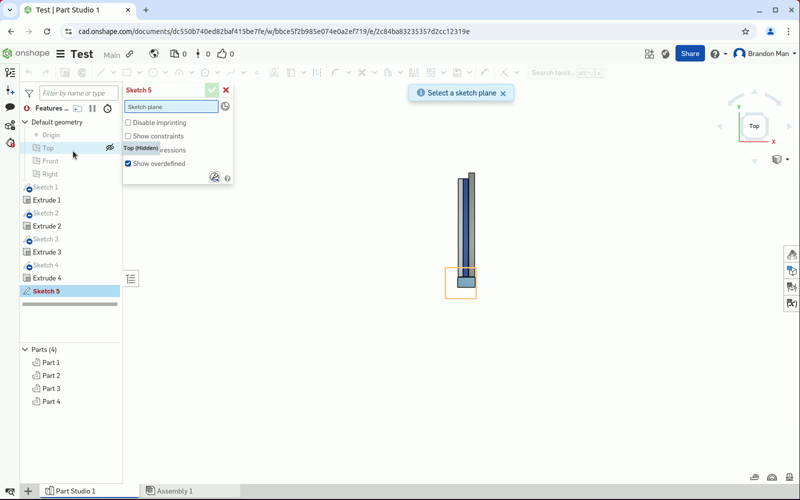
click(73, 150)
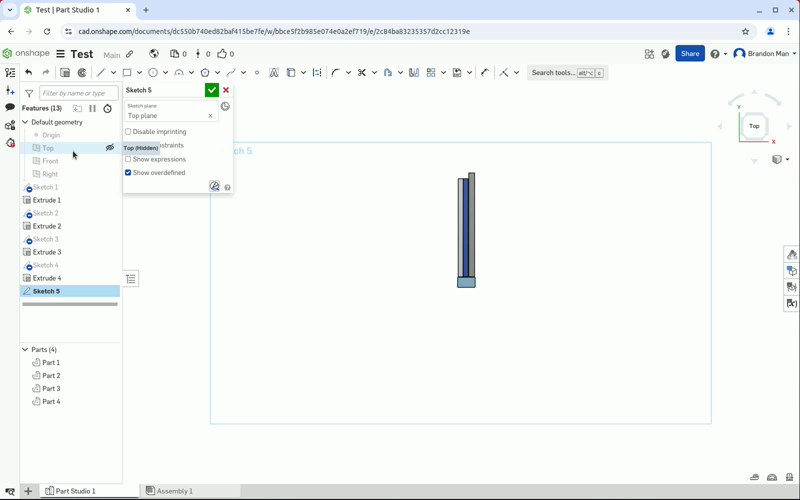
mouse_move(73, 352)
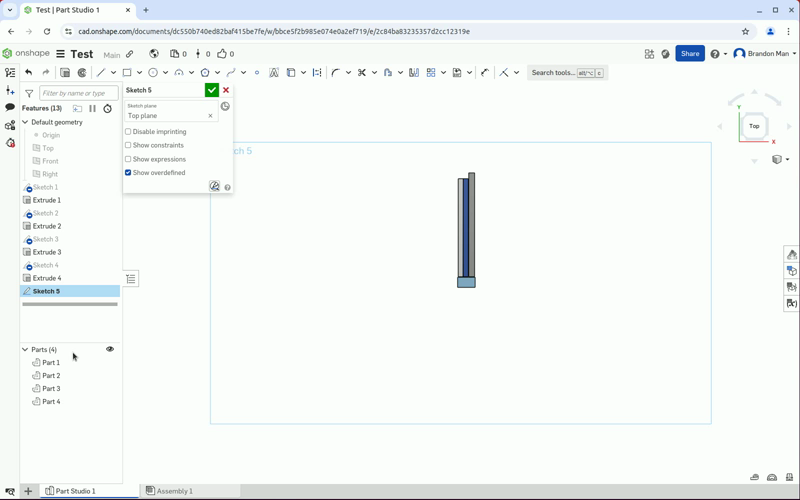
key(y)
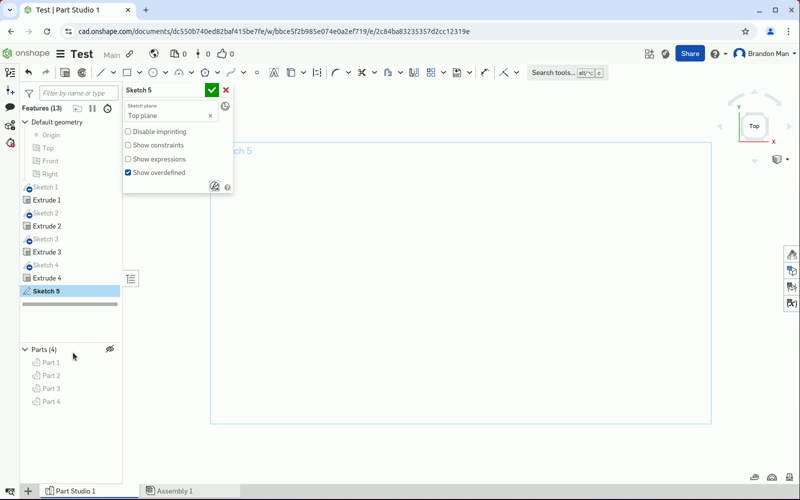
key(l)
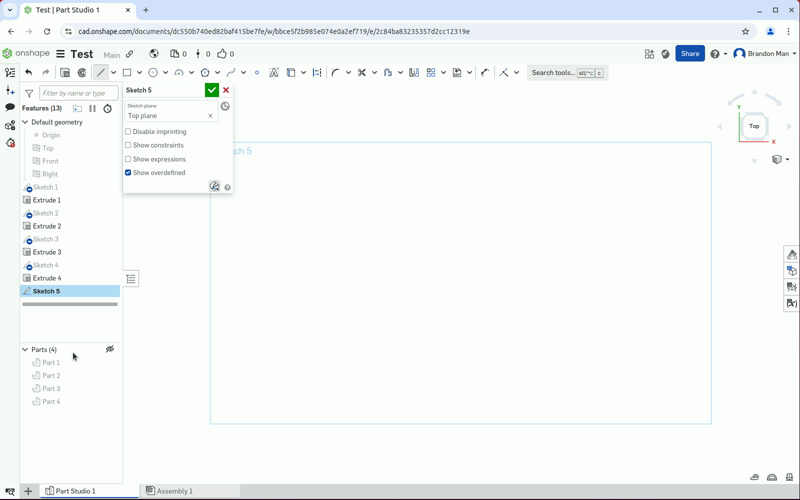
key_down(shift)
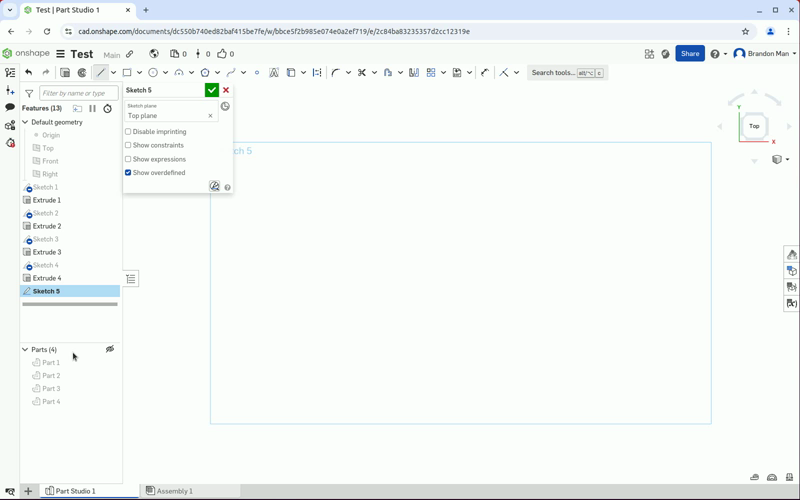
mouse_move(458, 178)
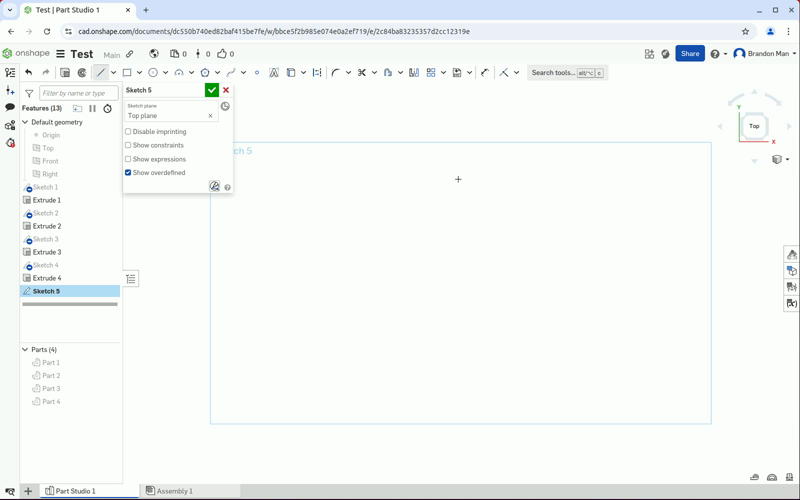
click(458, 178)
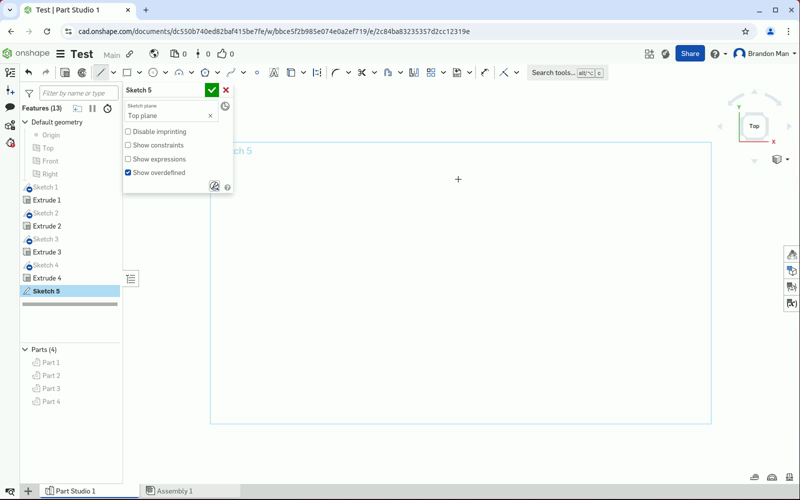
key_up(shift)
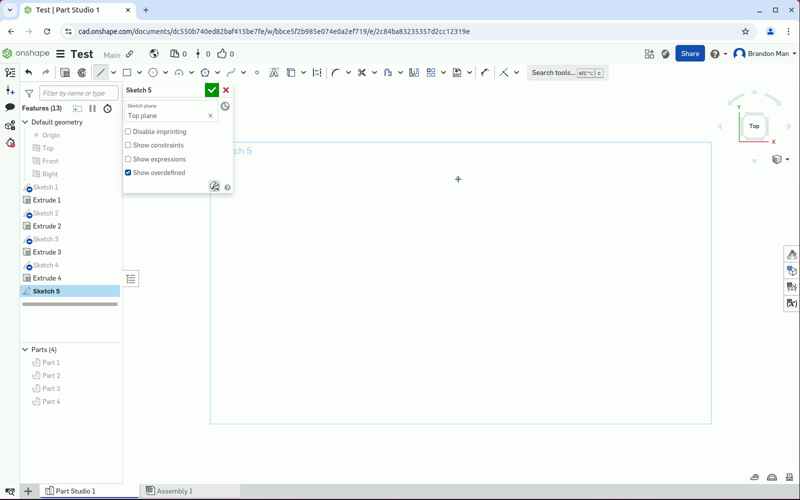
key_down(shift)
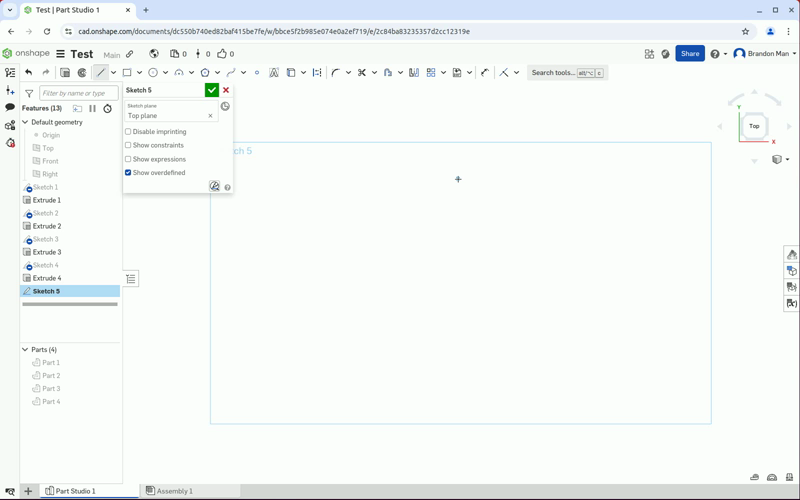
mouse_move(488, 178)
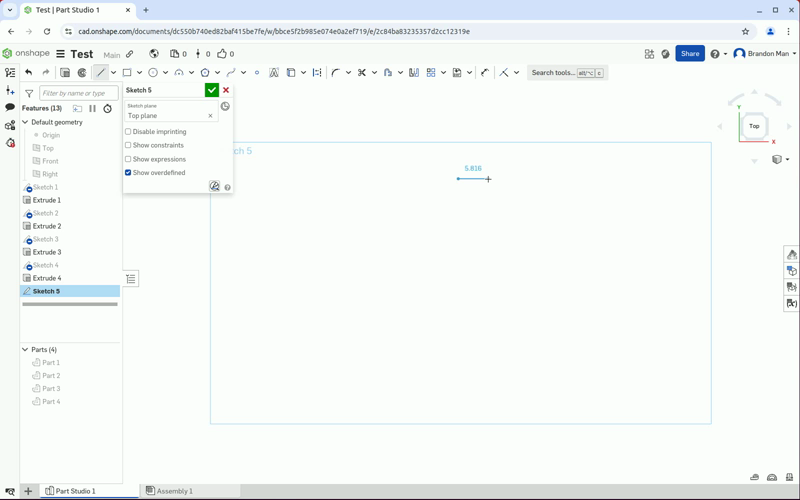
mouse_move(463, 178)
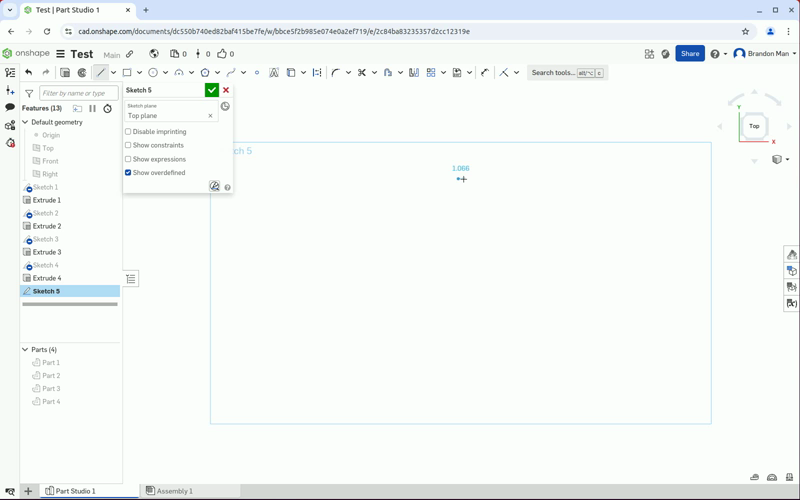
scroll(6)
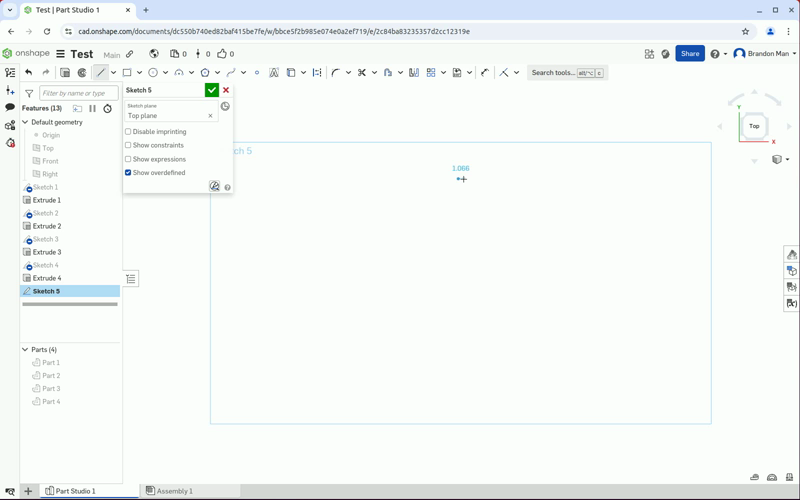
scroll(6)
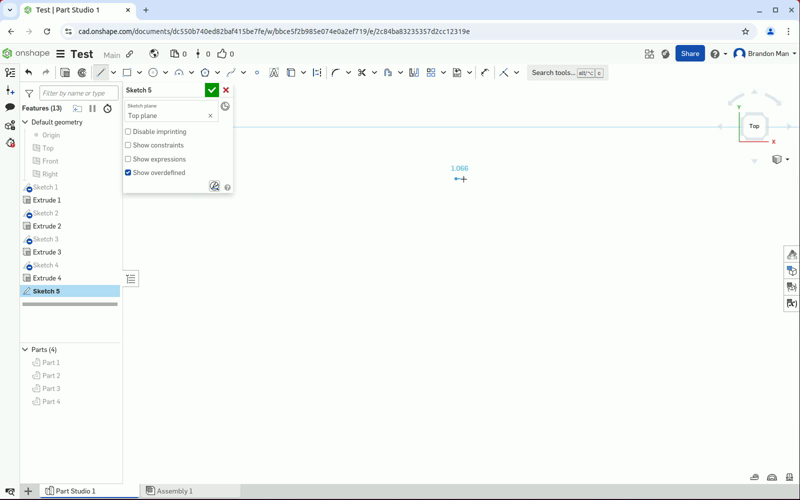
scroll(6)
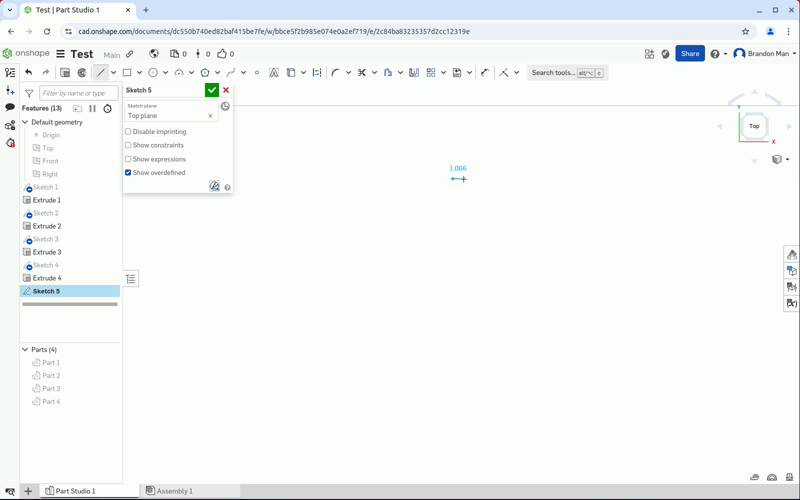
scroll(6)
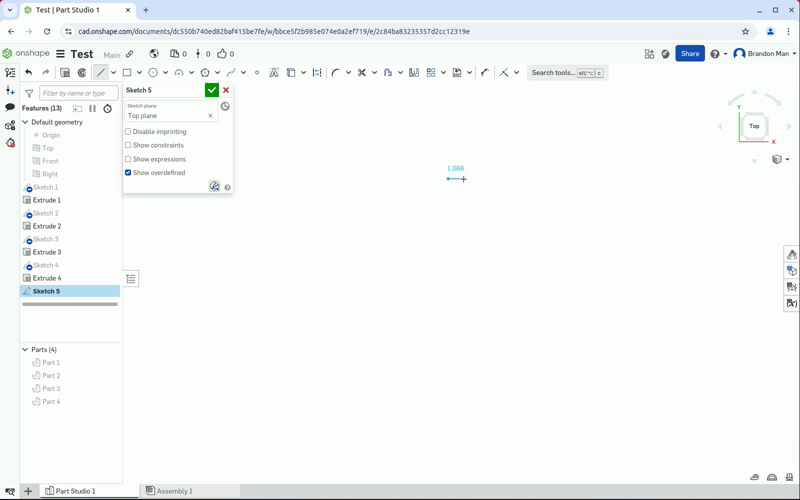
scroll(6)
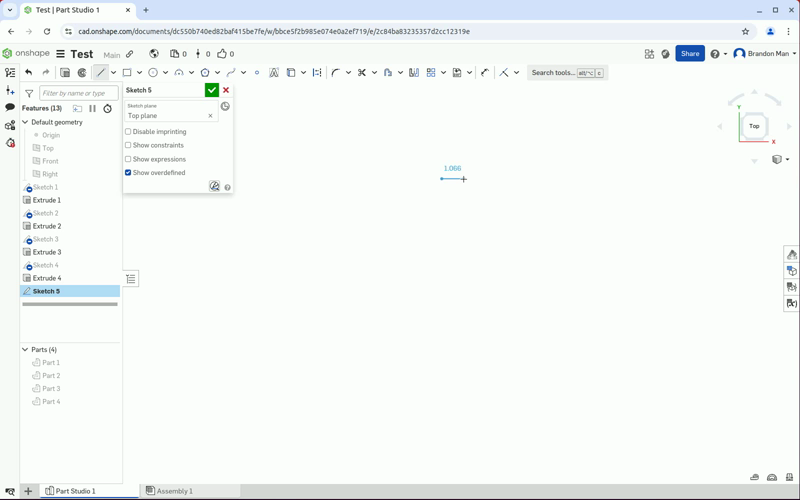
scroll(6)
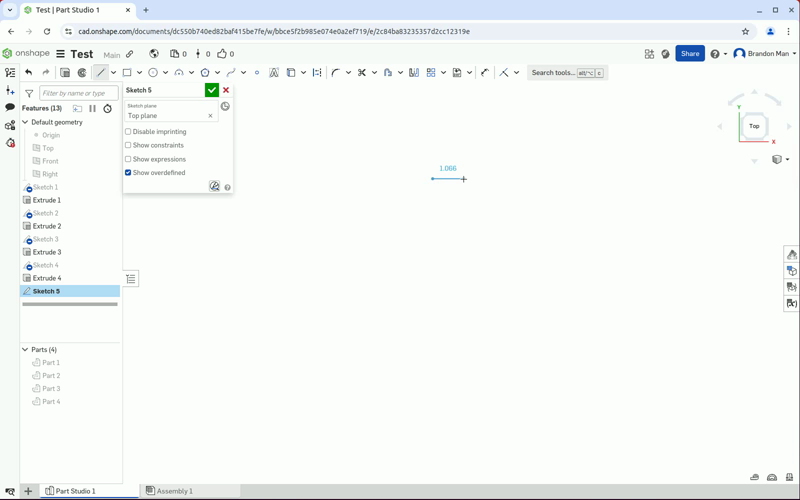
scroll(6)
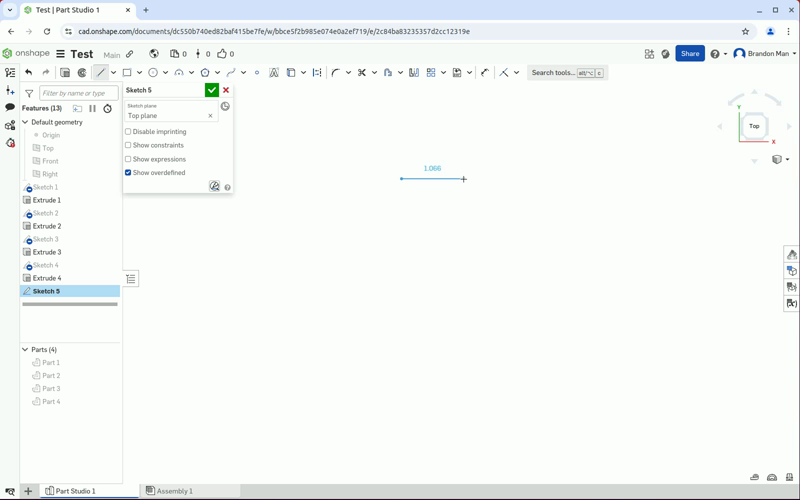
click(463, 178)
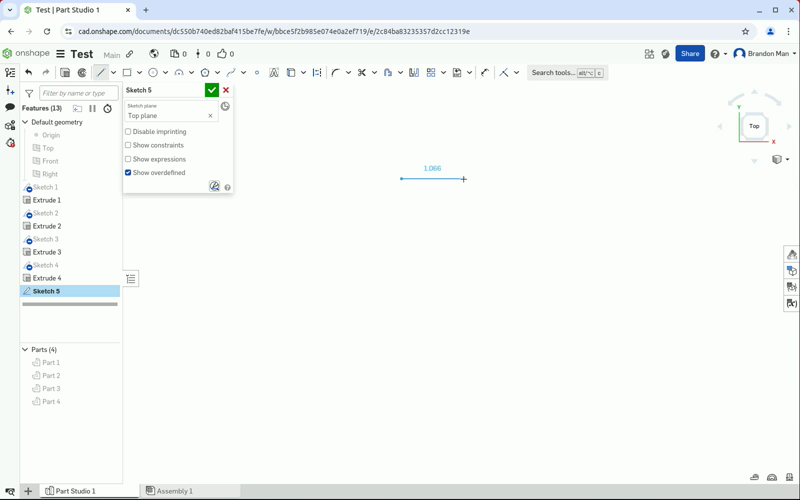
scroll(-6)
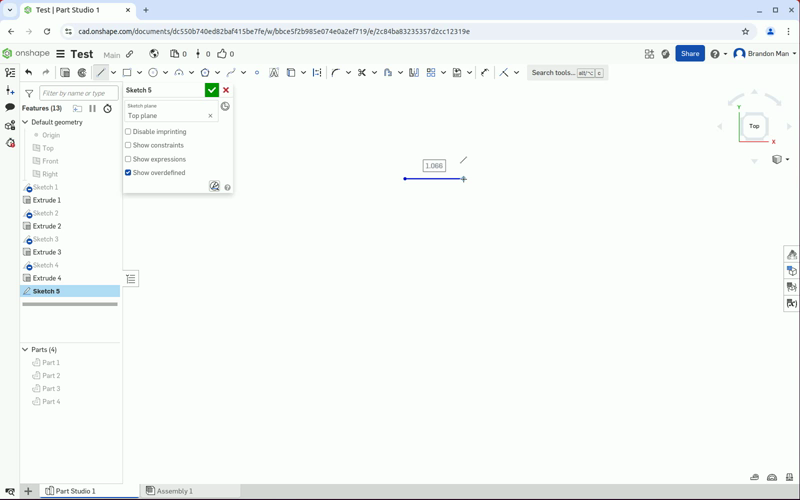
scroll(-6)
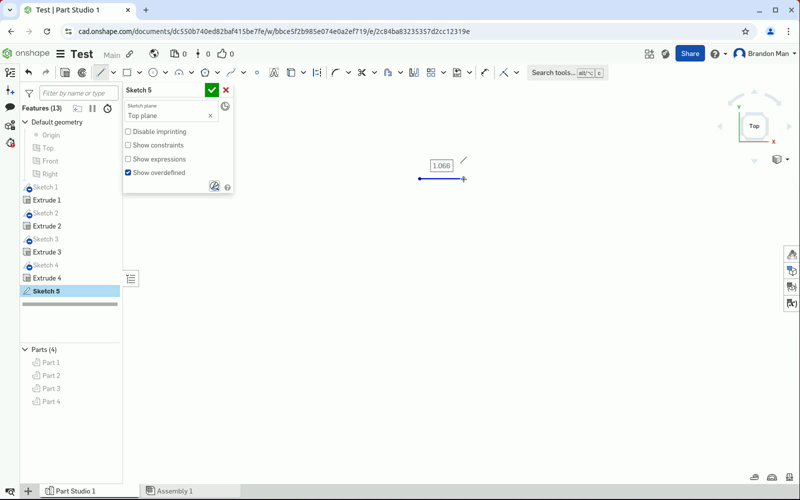
scroll(-6)
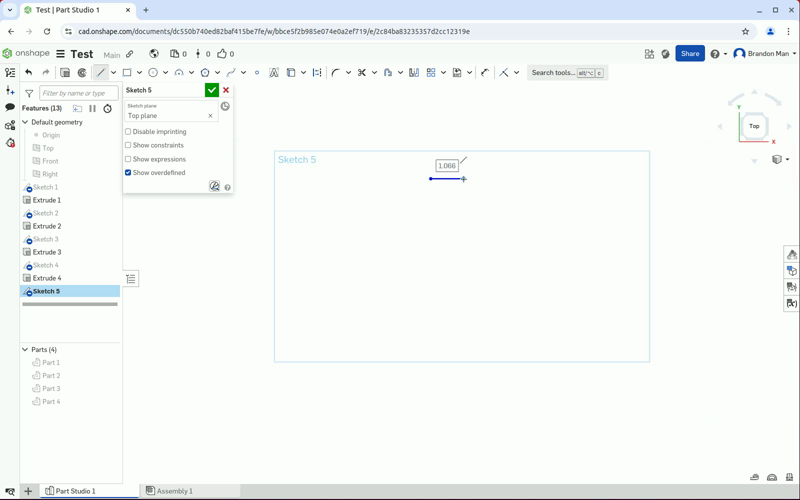
scroll(-6)
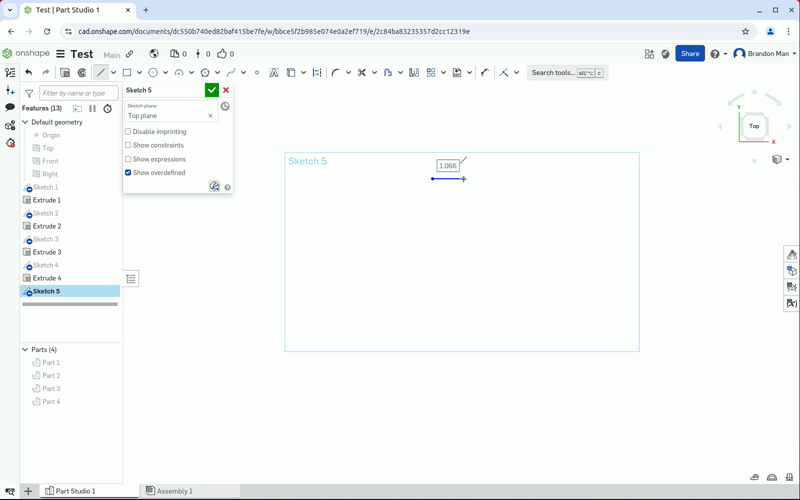
scroll(-6)
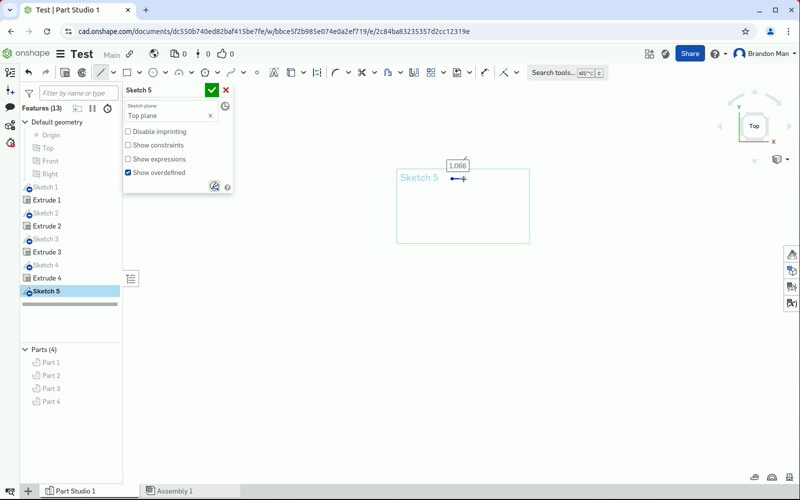
scroll(-6)
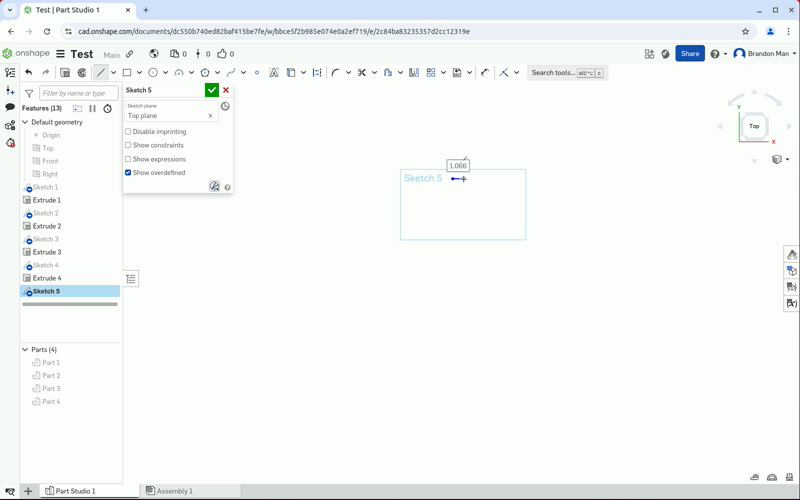
scroll(-6)
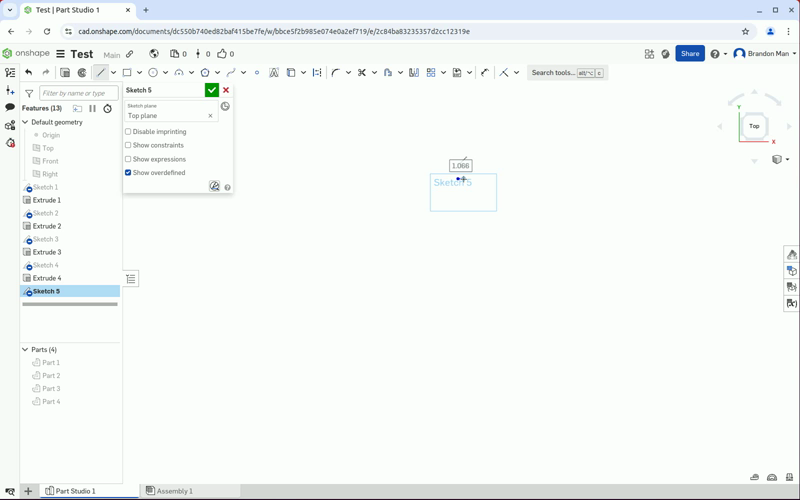
key_up(shift)
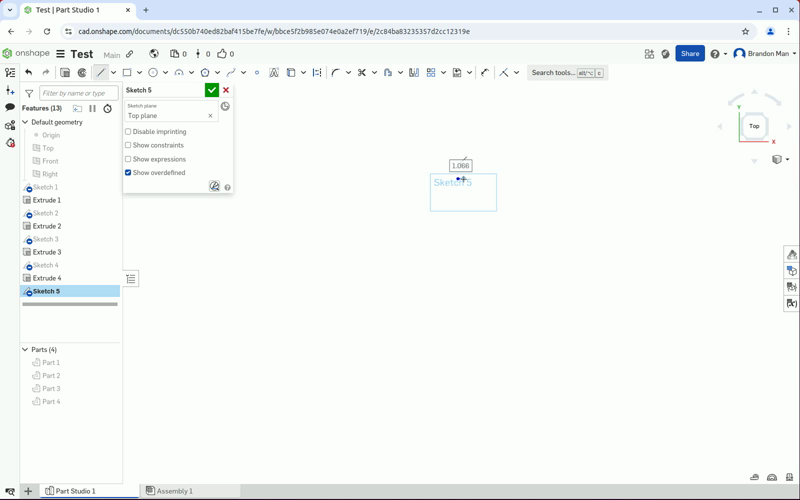
key_down(shift)
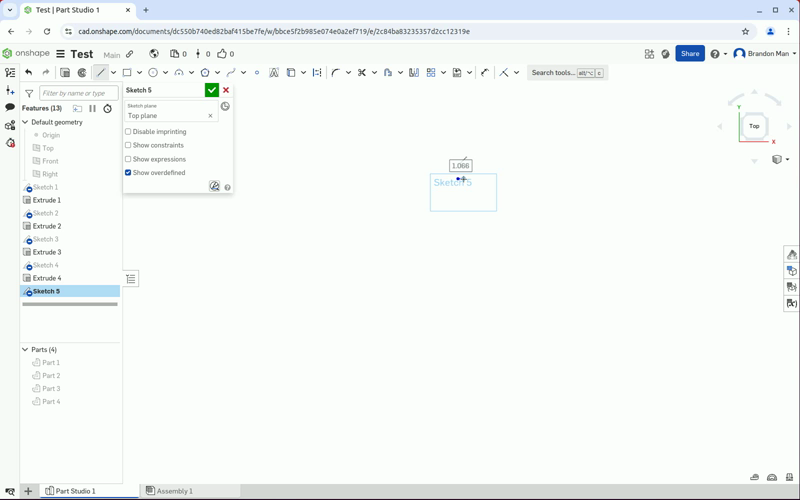
mouse_move(493, 178)
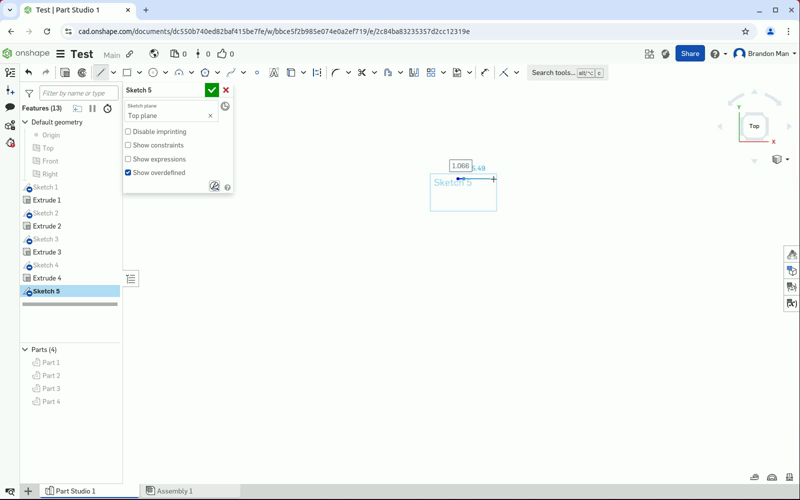
mouse_move(469, 178)
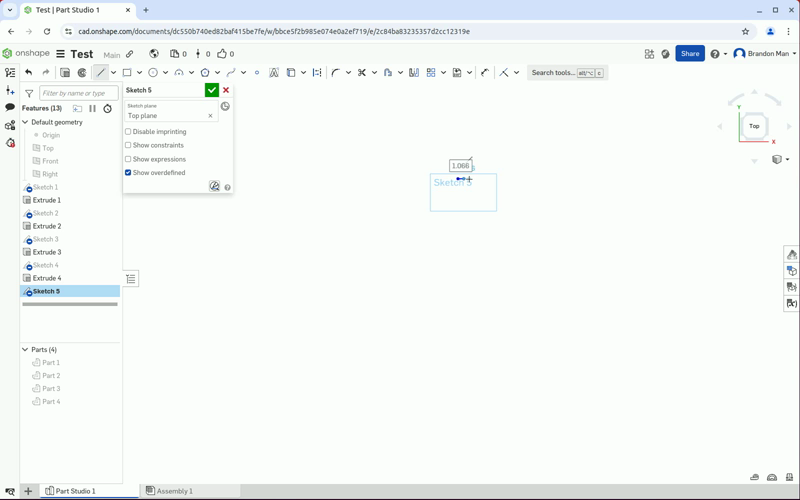
scroll(6)
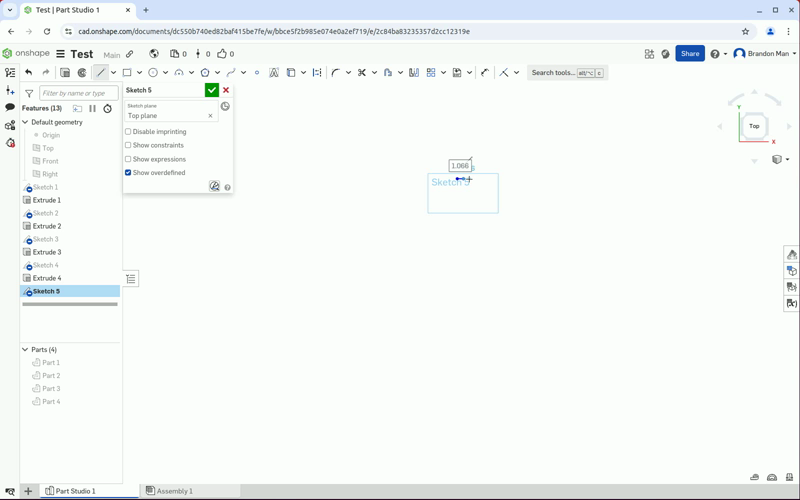
scroll(6)
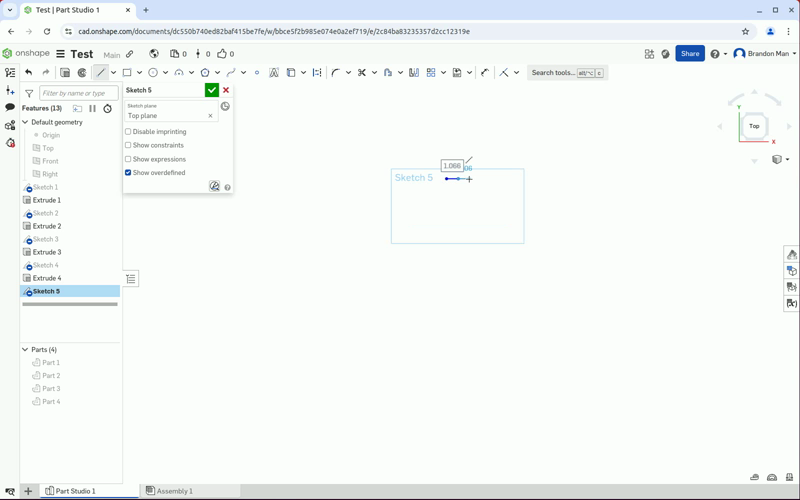
scroll(6)
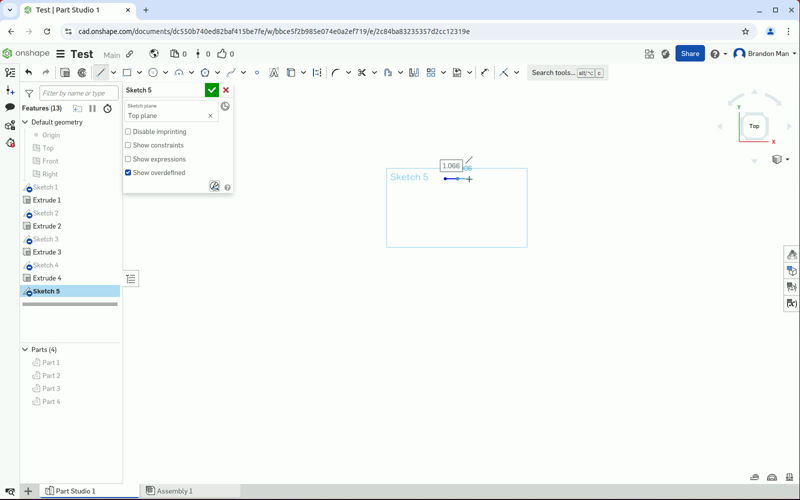
scroll(6)
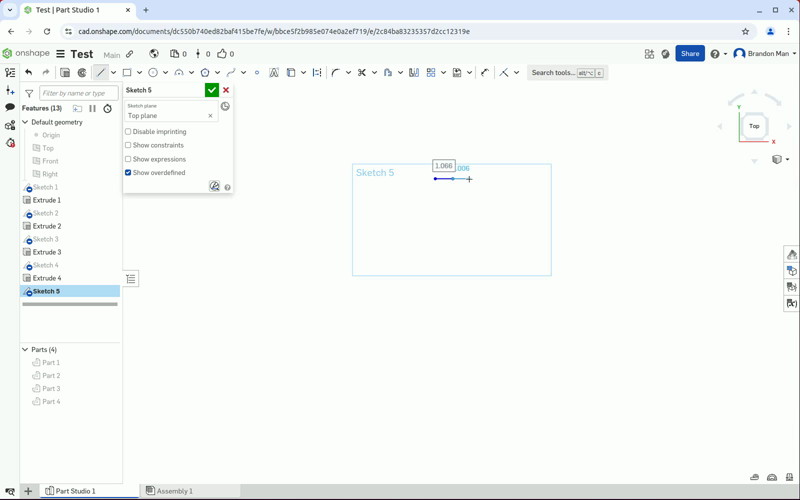
scroll(6)
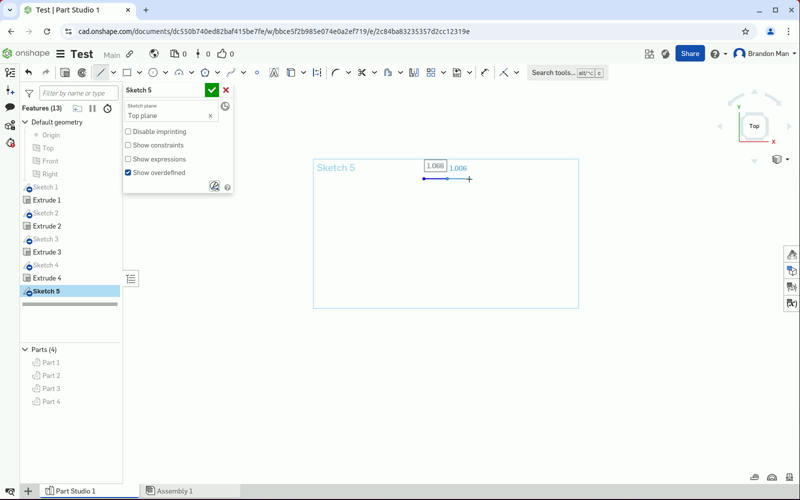
scroll(6)
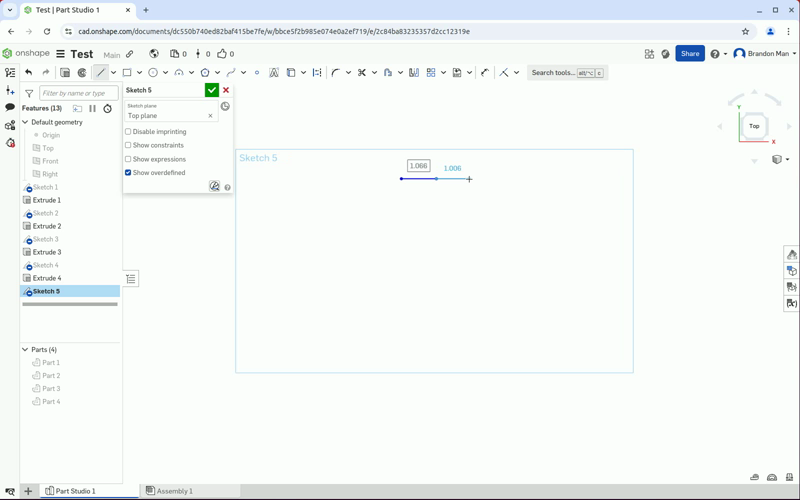
scroll(6)
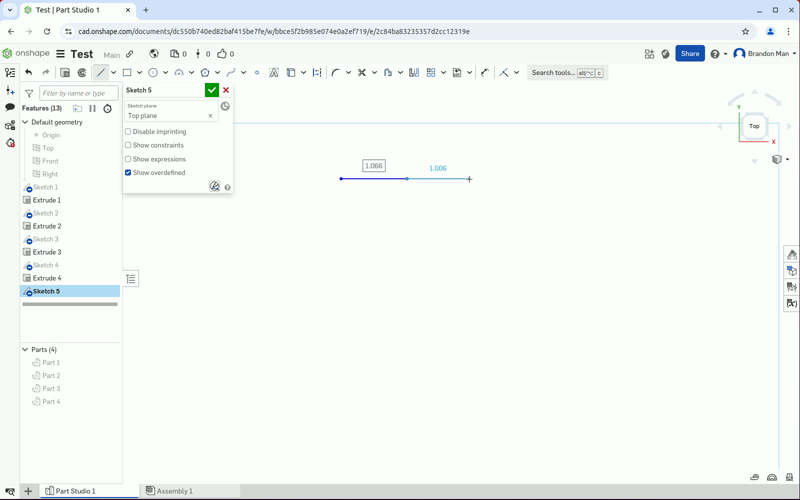
click(469, 178)
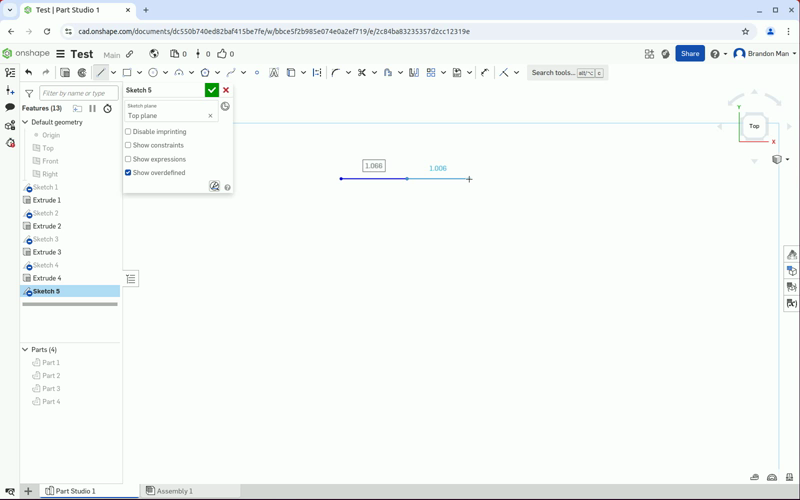
scroll(-6)
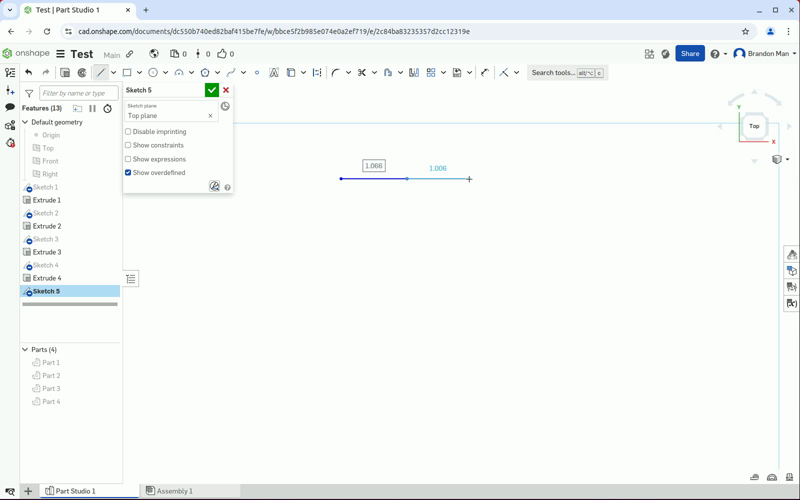
scroll(-6)
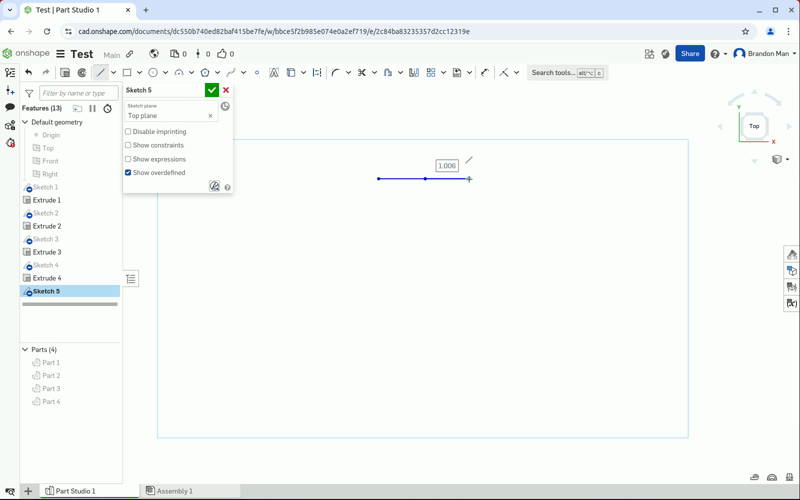
scroll(-6)
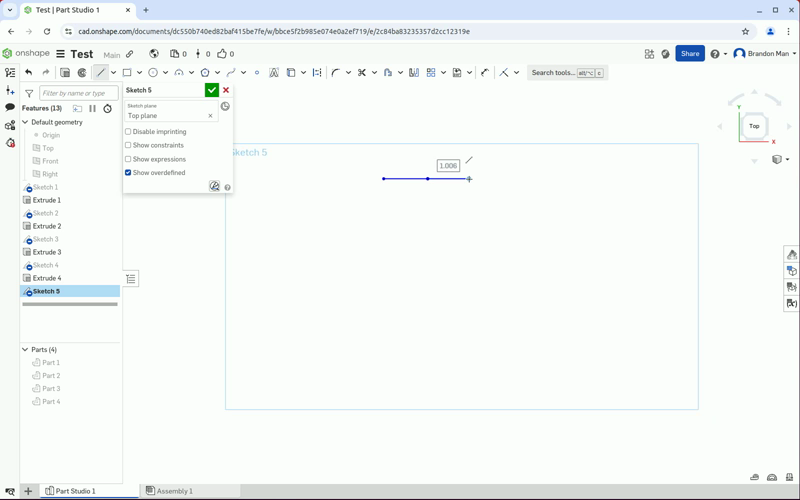
scroll(-6)
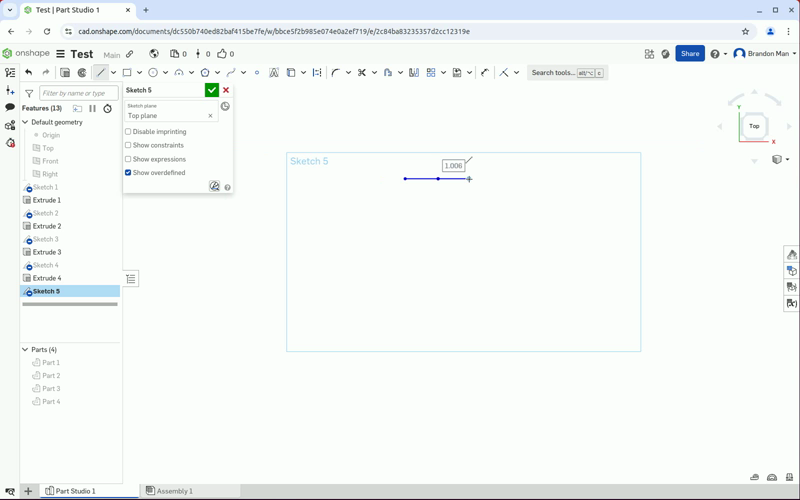
scroll(-6)
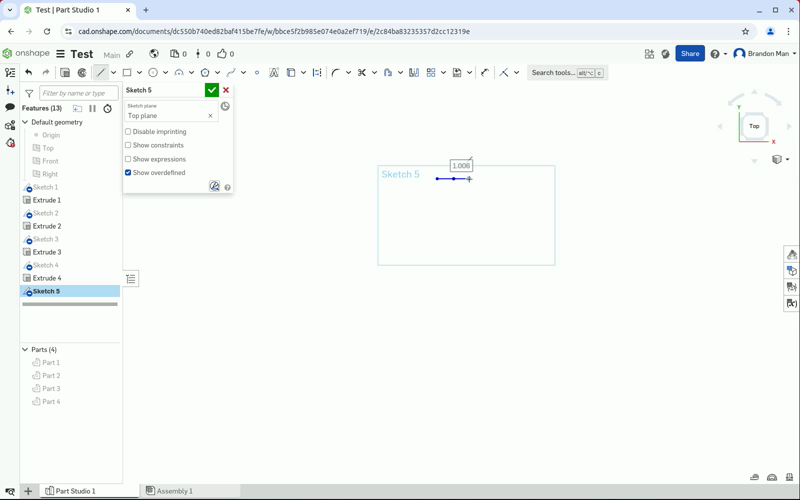
scroll(-6)
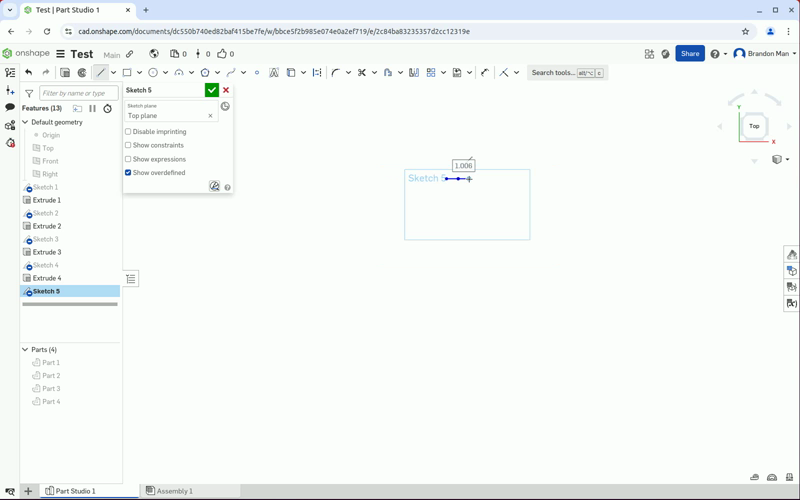
scroll(-6)
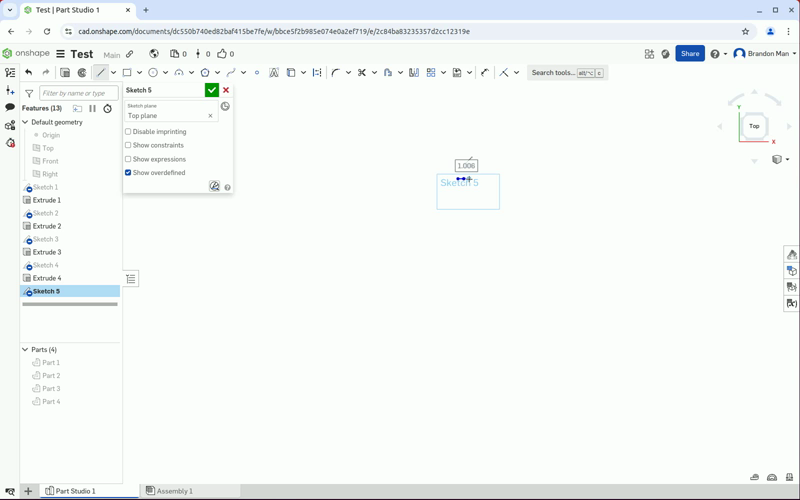
key_up(shift)
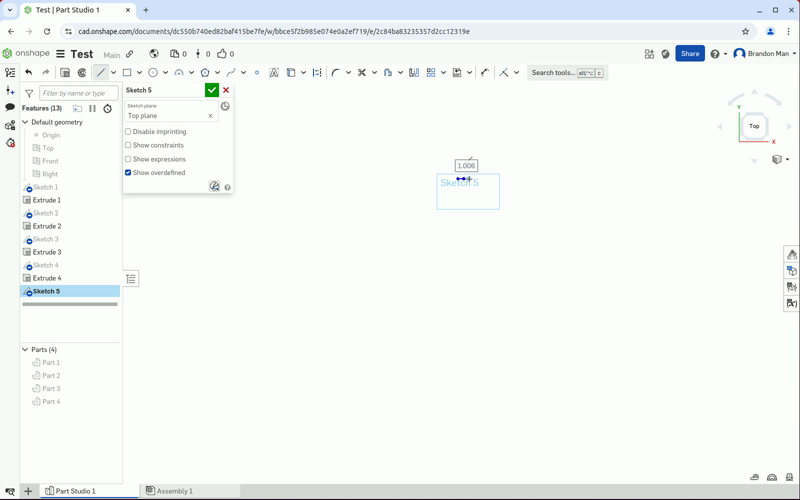
key_down(shift)
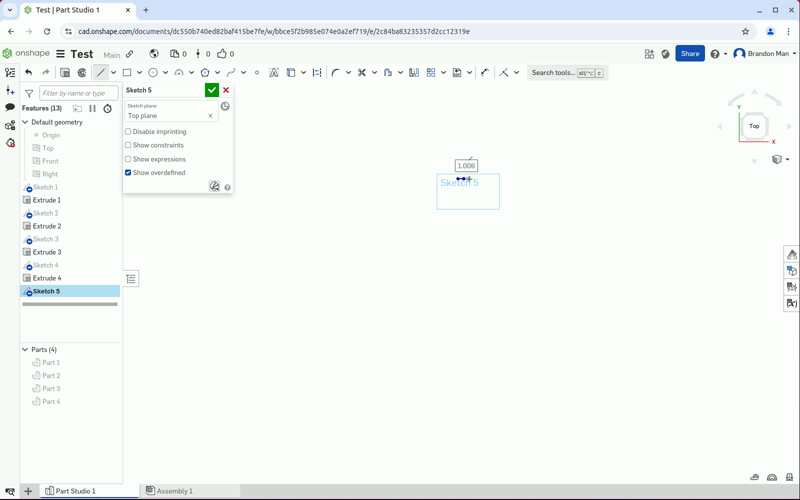
mouse_move(499, 178)
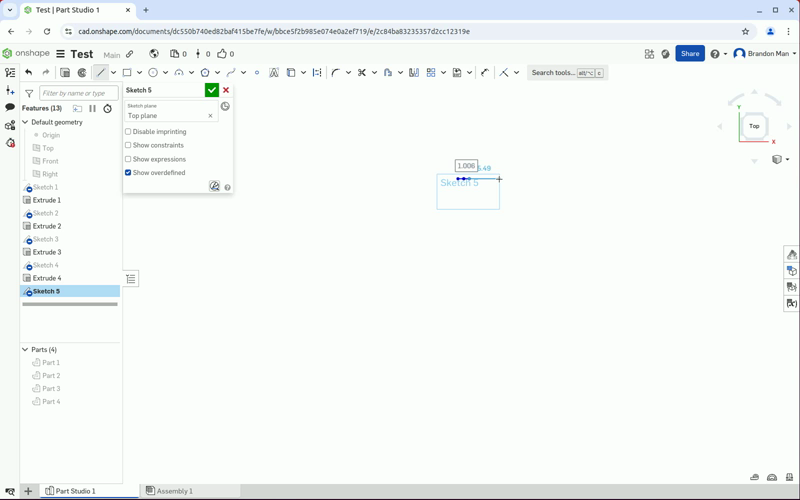
mouse_move(474, 178)
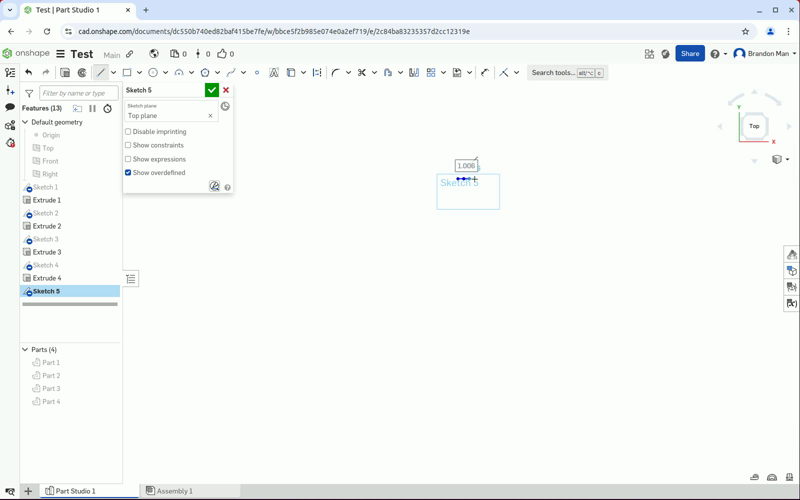
scroll(6)
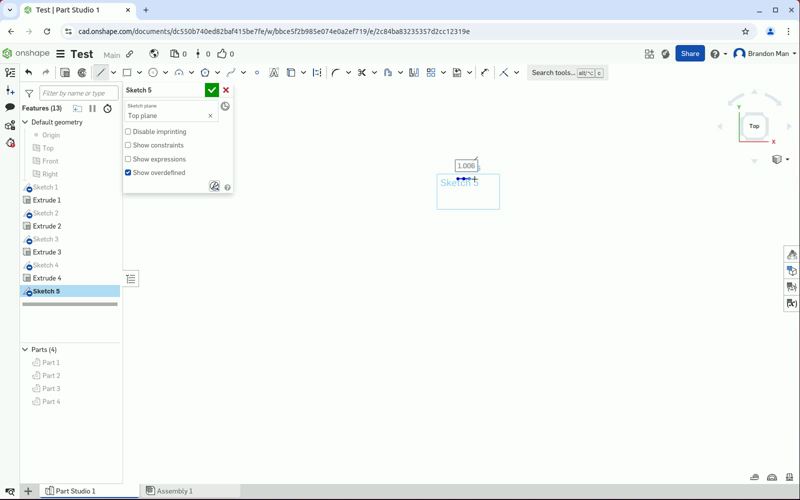
scroll(6)
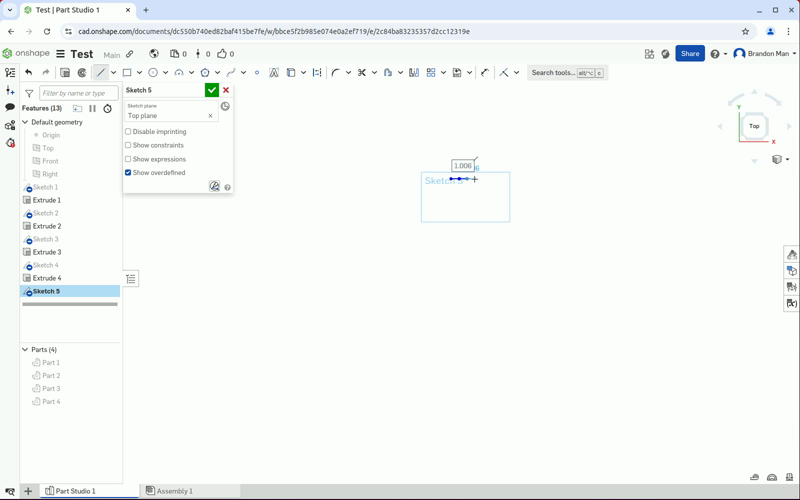
scroll(6)
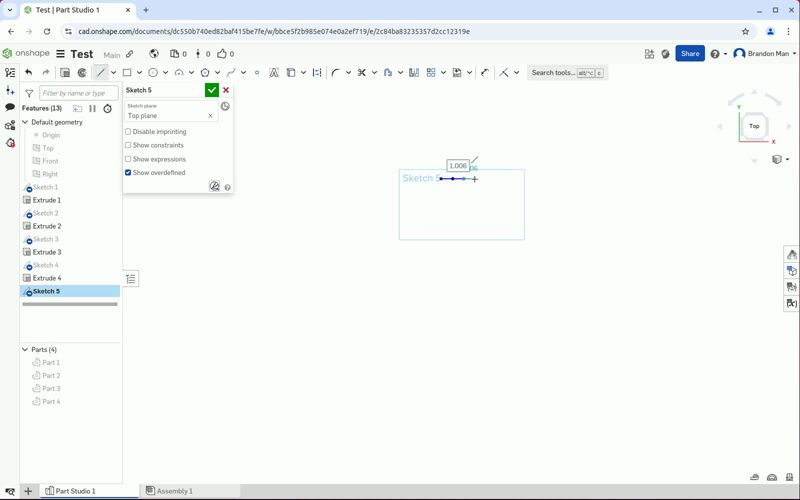
scroll(6)
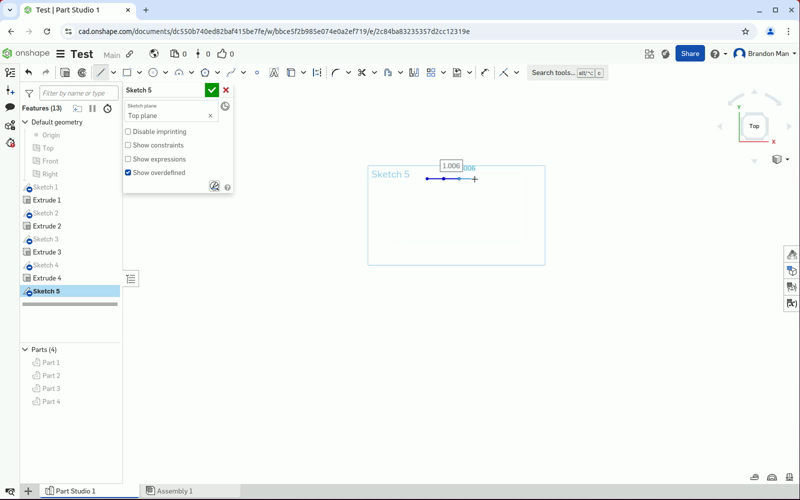
scroll(6)
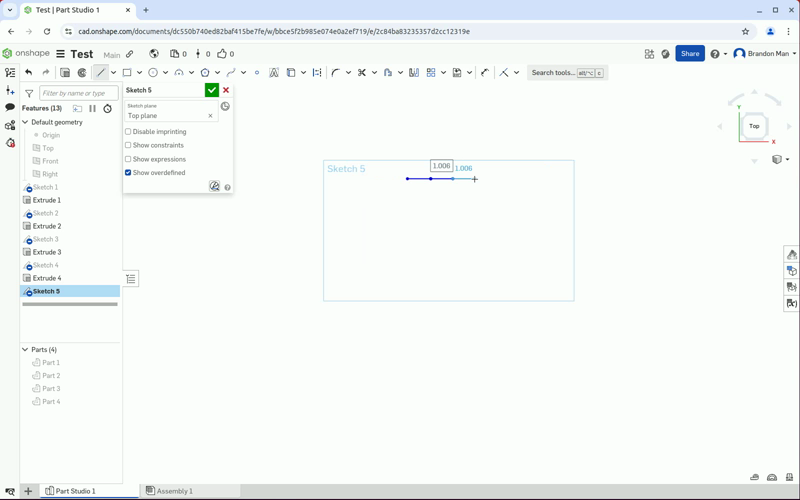
scroll(6)
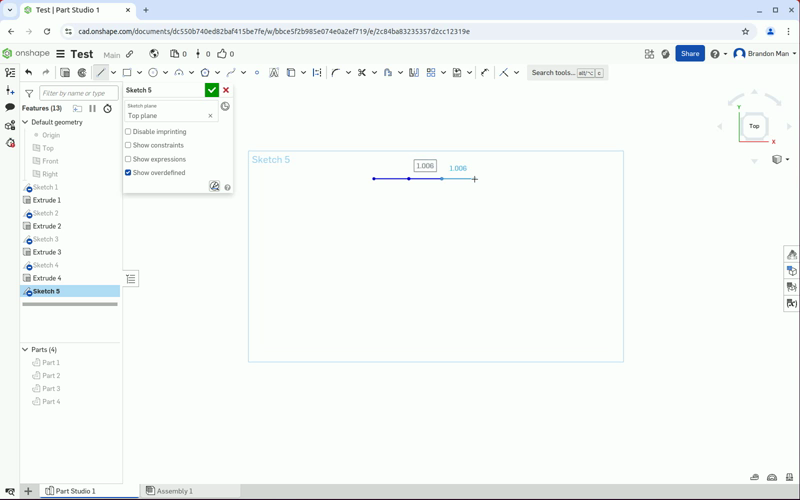
scroll(6)
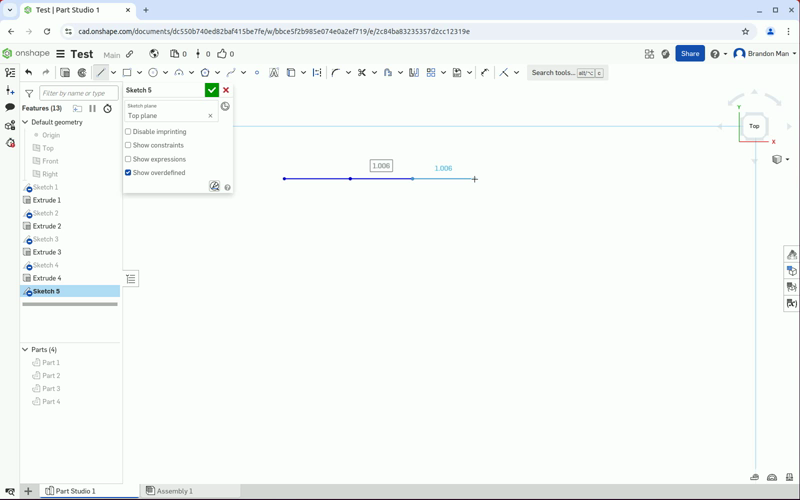
click(474, 178)
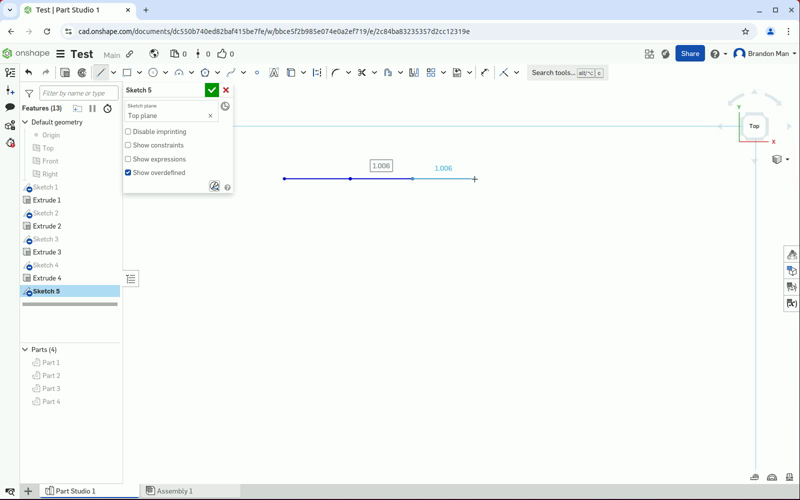
scroll(-6)
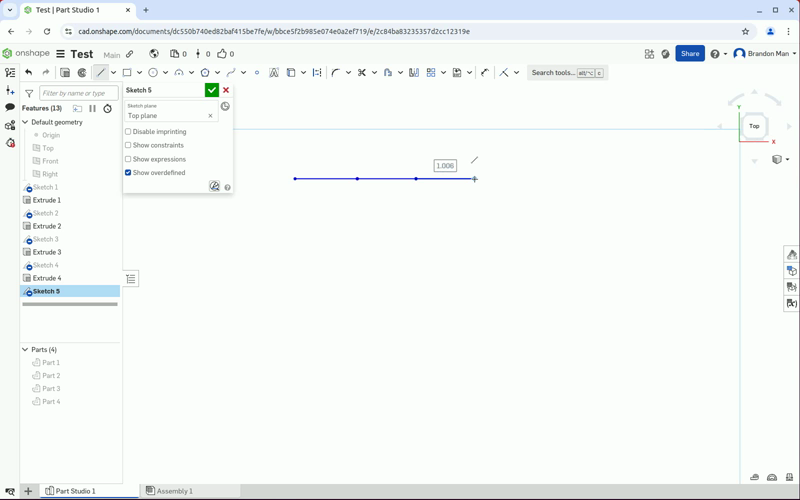
scroll(-6)
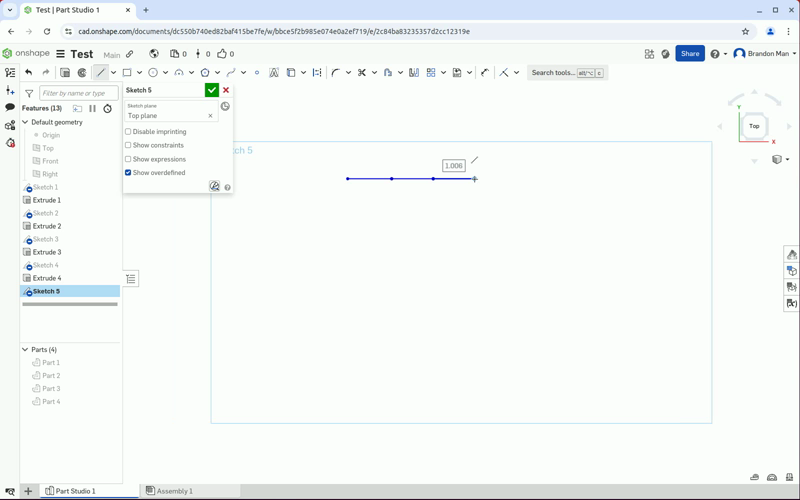
scroll(-6)
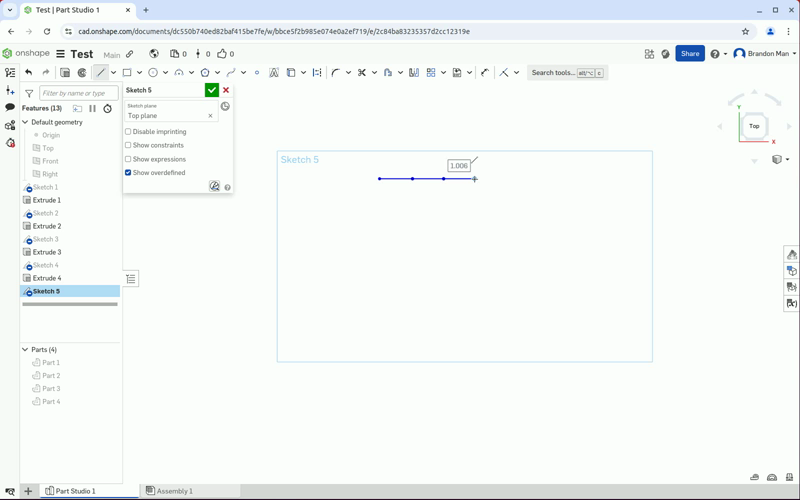
scroll(-6)
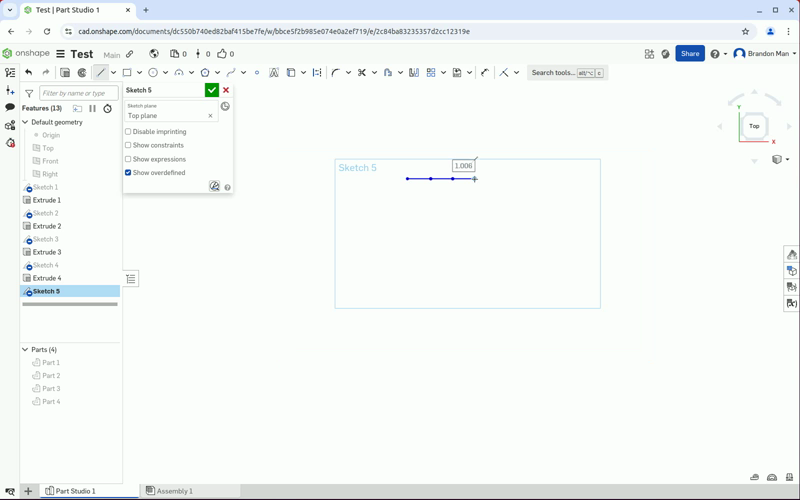
scroll(-6)
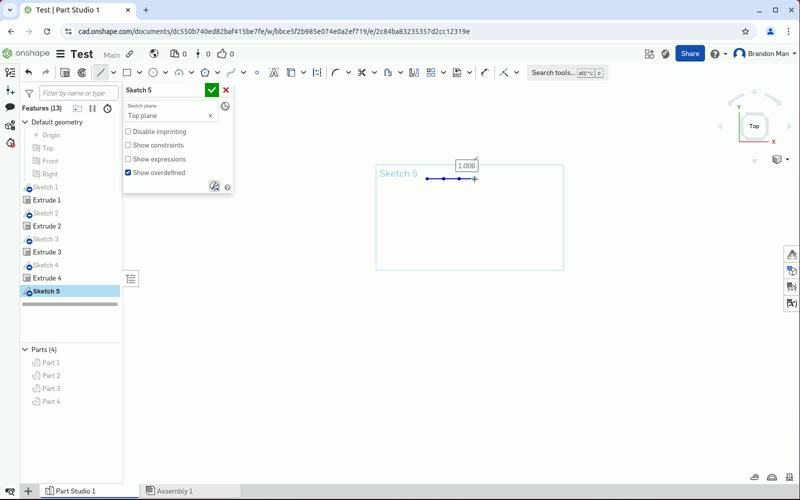
scroll(-6)
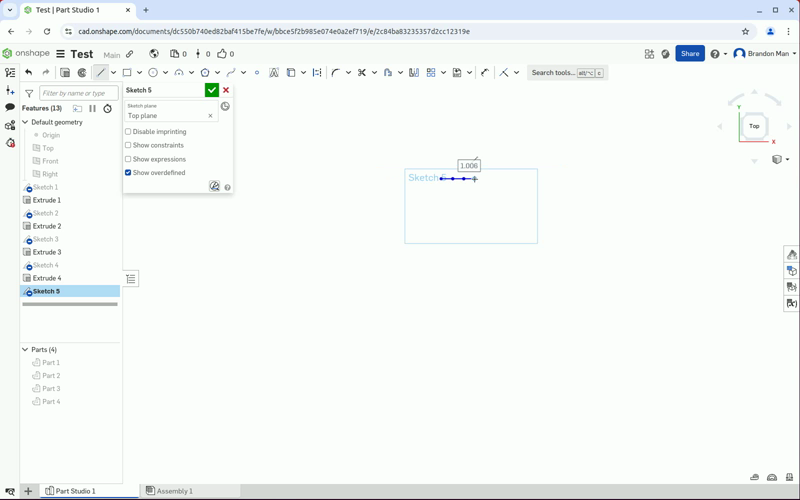
scroll(-6)
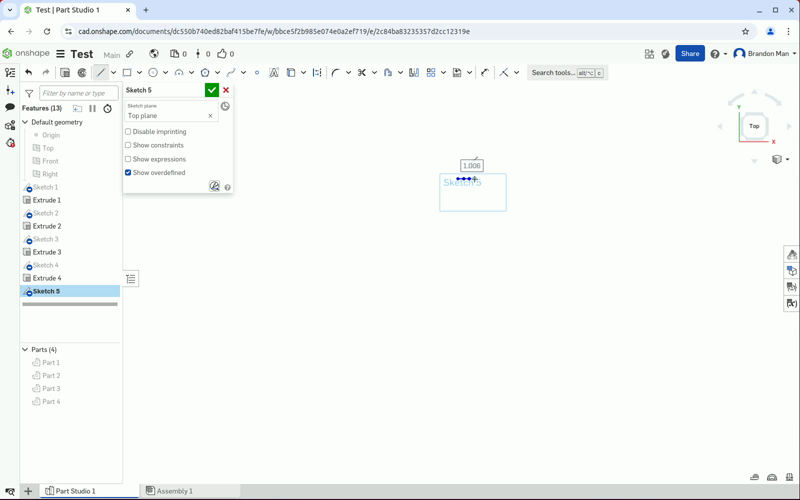
key_up(shift)
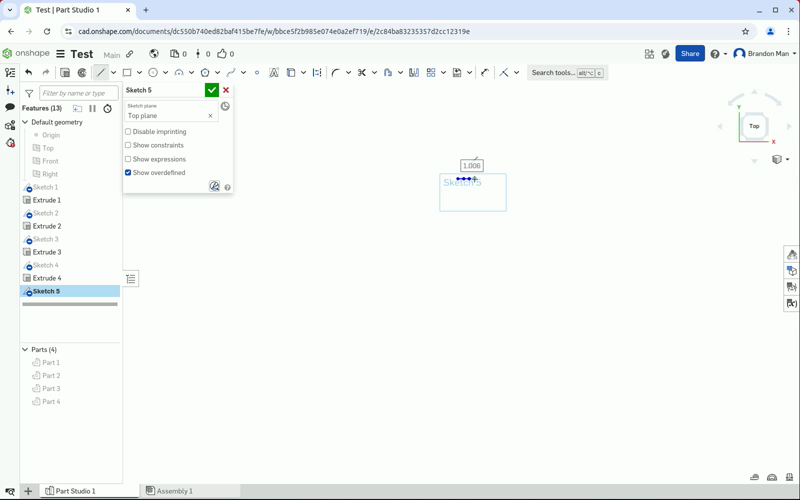
key_down(shift)
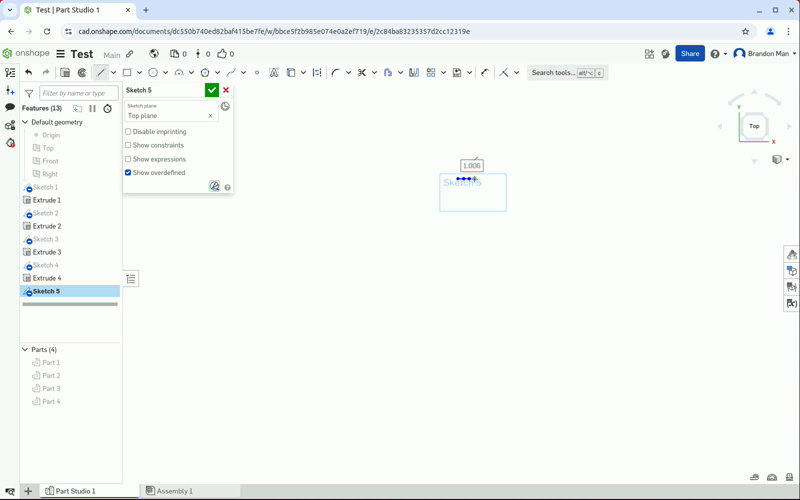
mouse_move(504, 178)
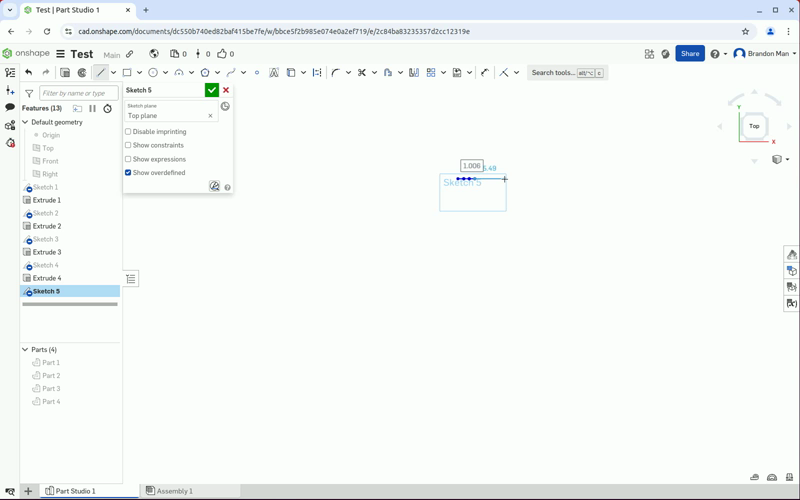
mouse_move(474, 169)
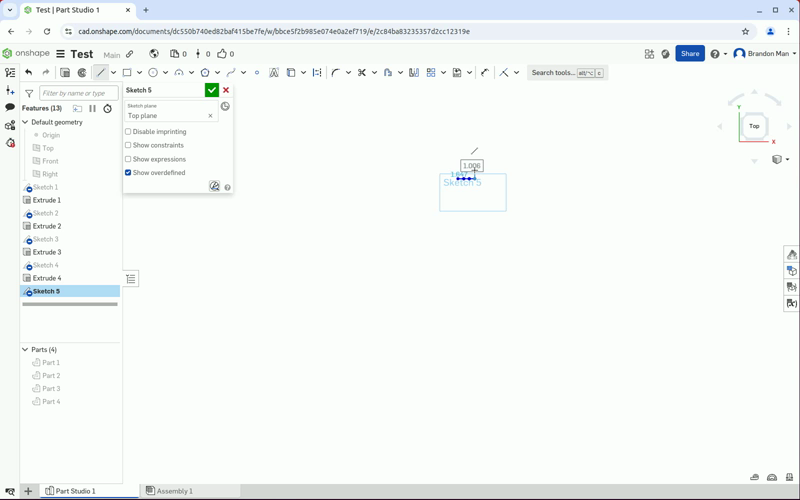
click(474, 169)
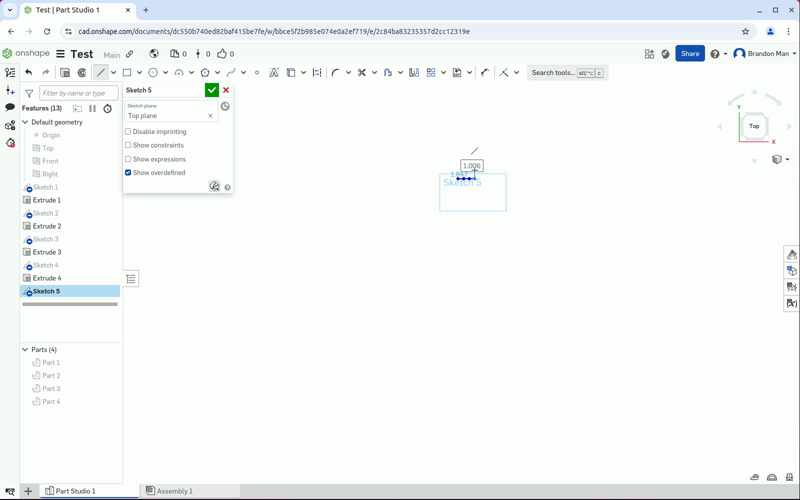
key_up(shift)
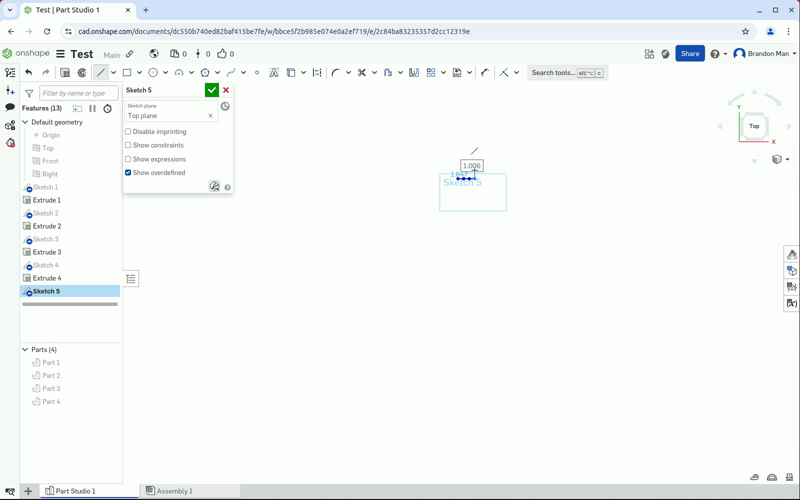
key_down(shift)
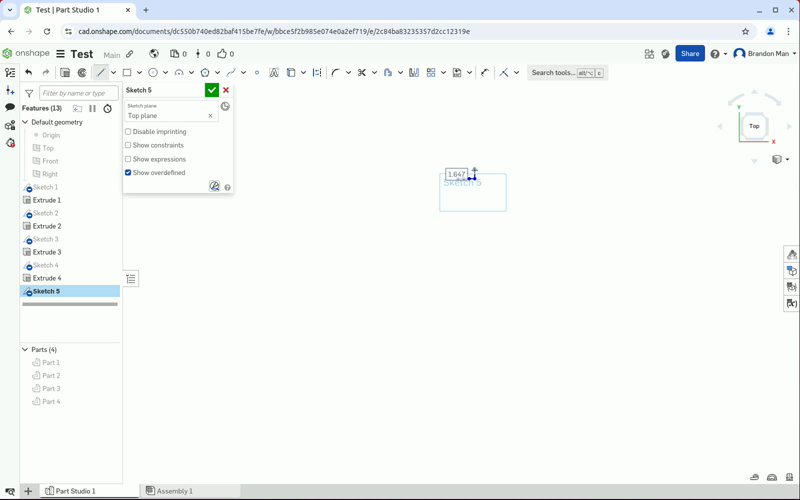
mouse_move(504, 169)
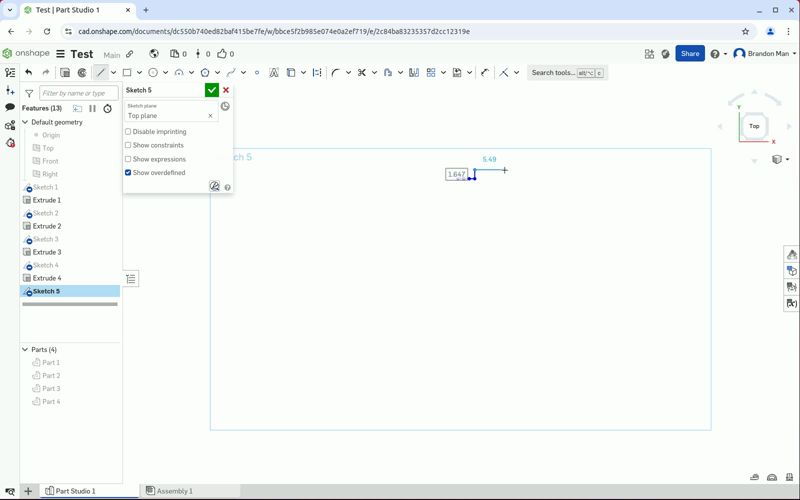
mouse_move(458, 169)
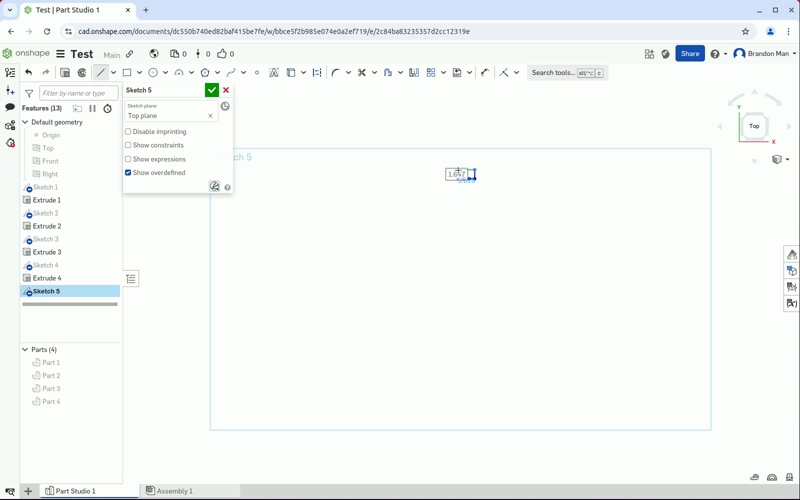
click(458, 169)
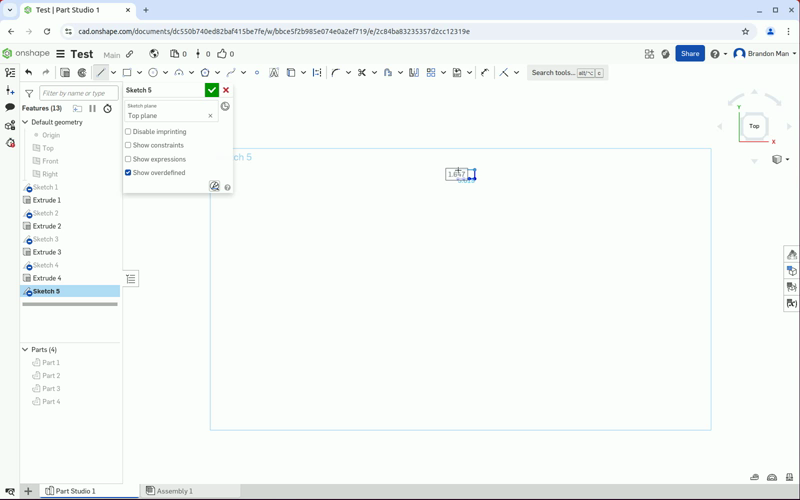
key_up(shift)
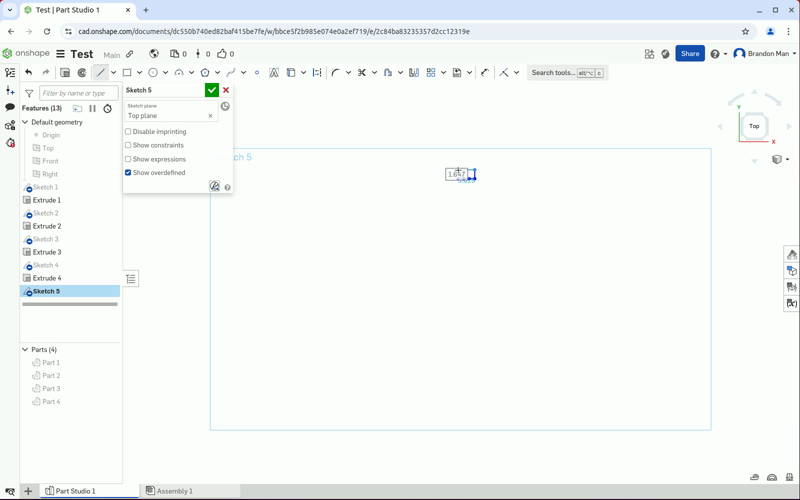
mouse_move(488, 169)
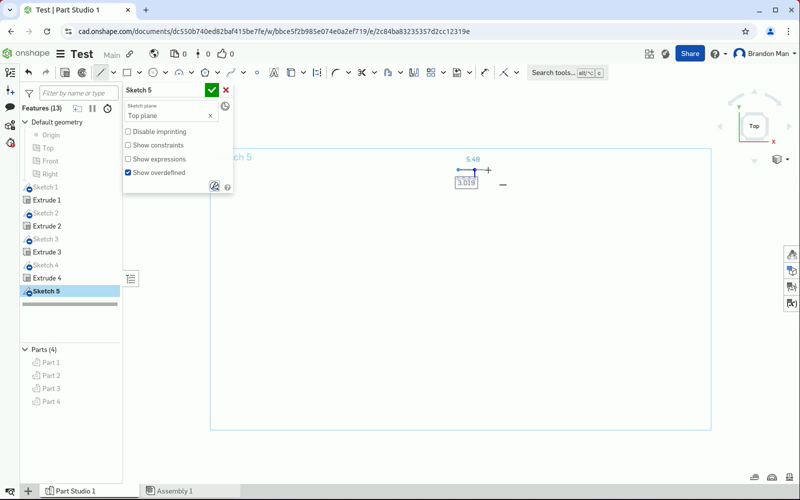
key_down(shift)
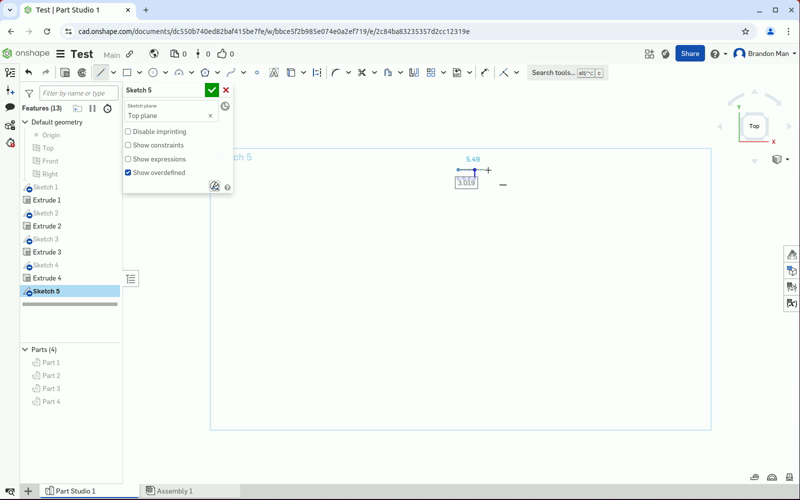
mouse_move(458, 178)
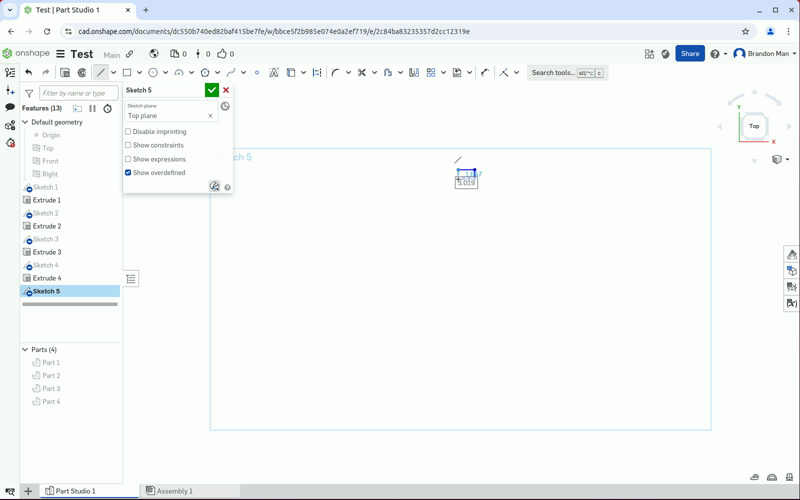
key_up(shift)
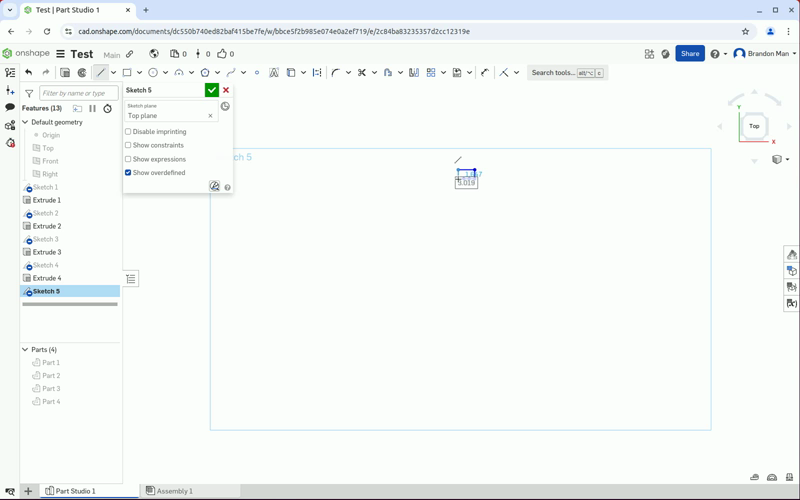
click(458, 178)
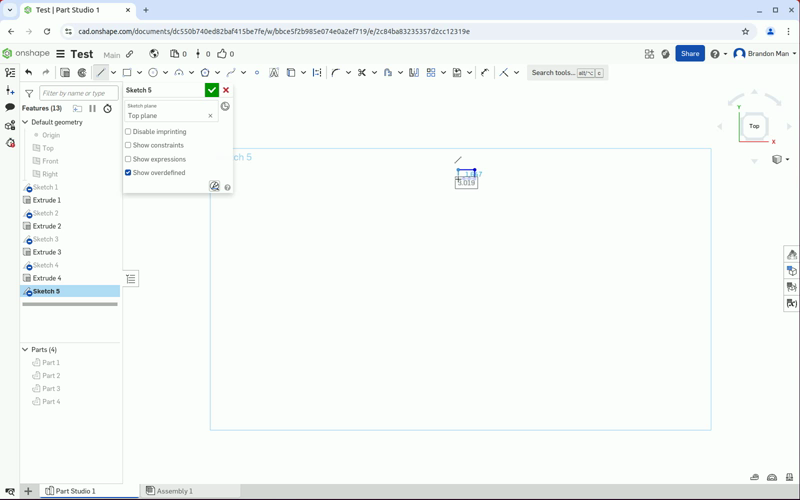
key(esc)
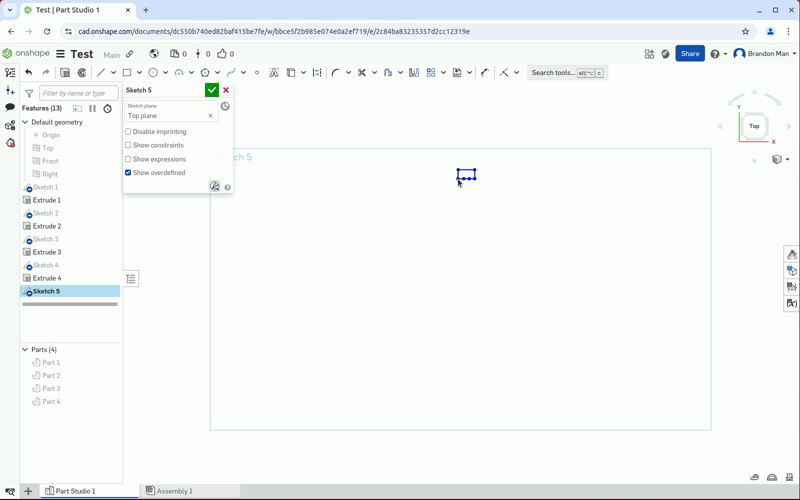
mouse_move(469, 177)
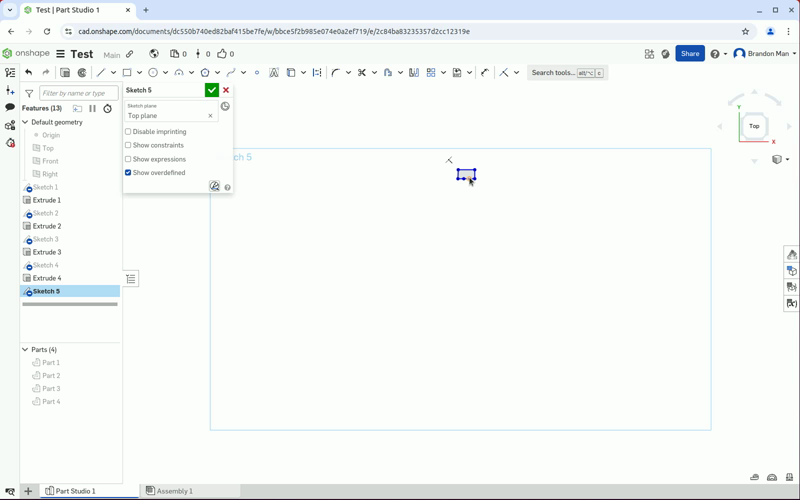
scroll(6)
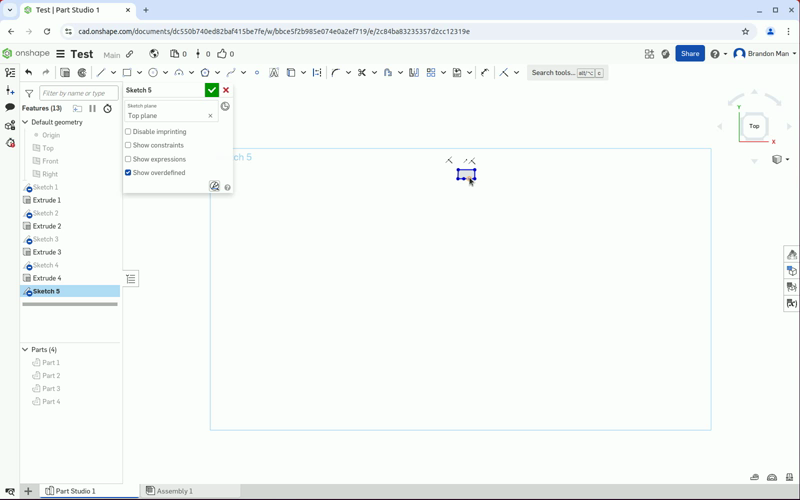
scroll(6)
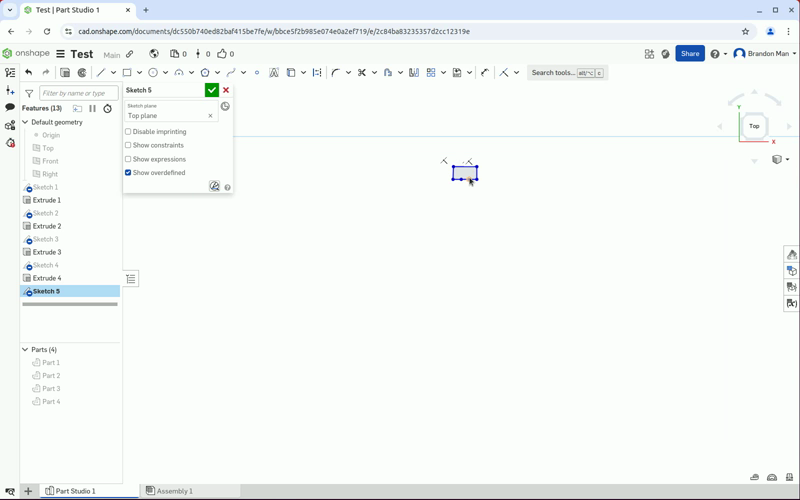
scroll(6)
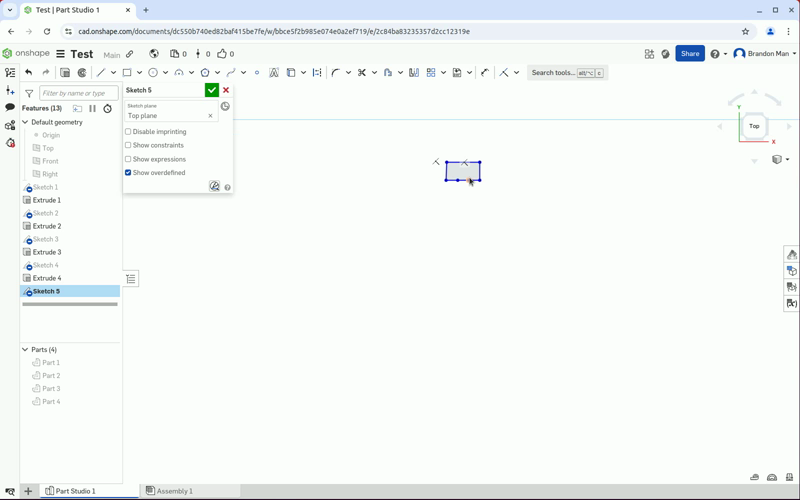
scroll(6)
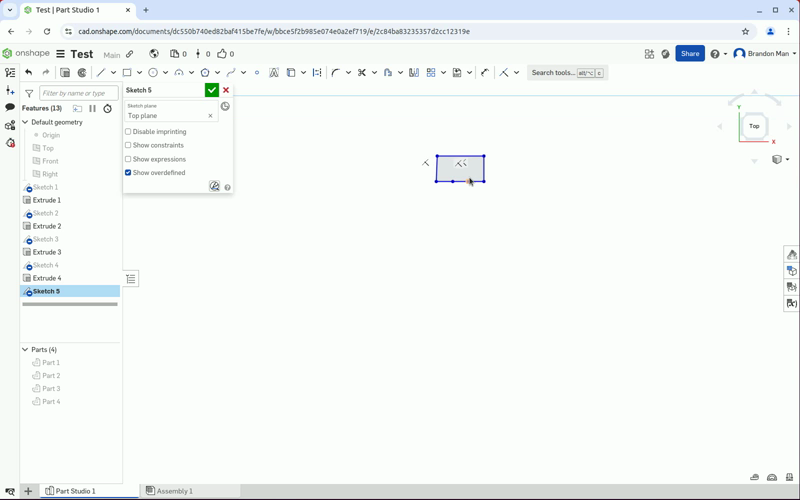
scroll(6)
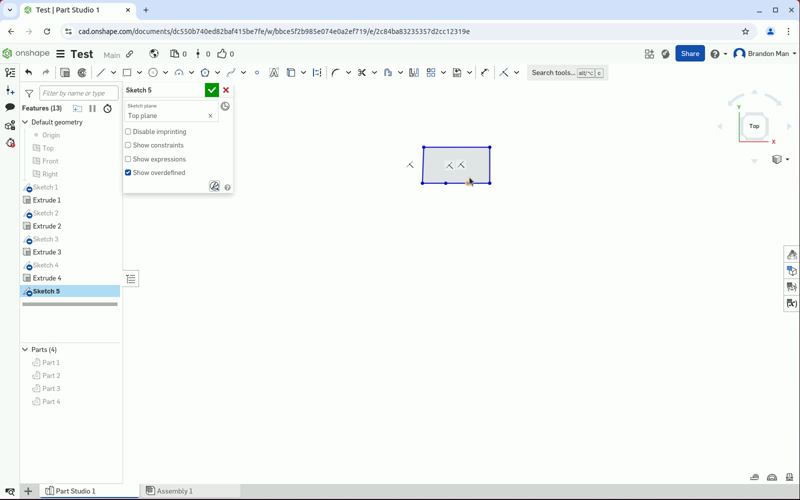
scroll(6)
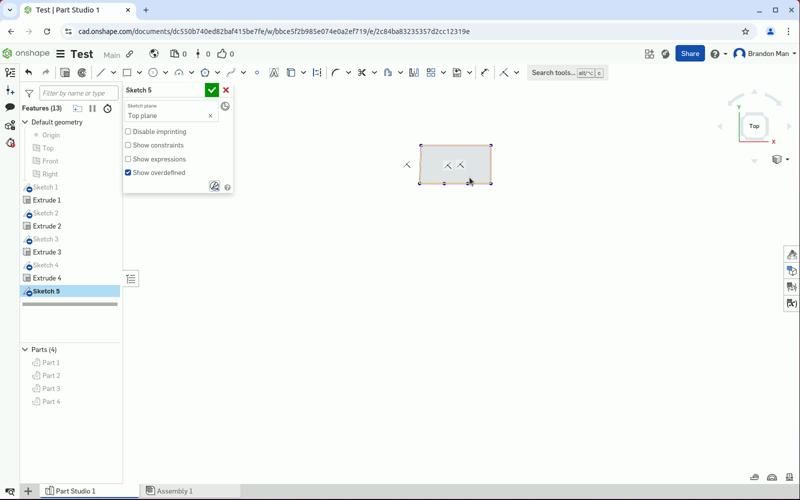
scroll(6)
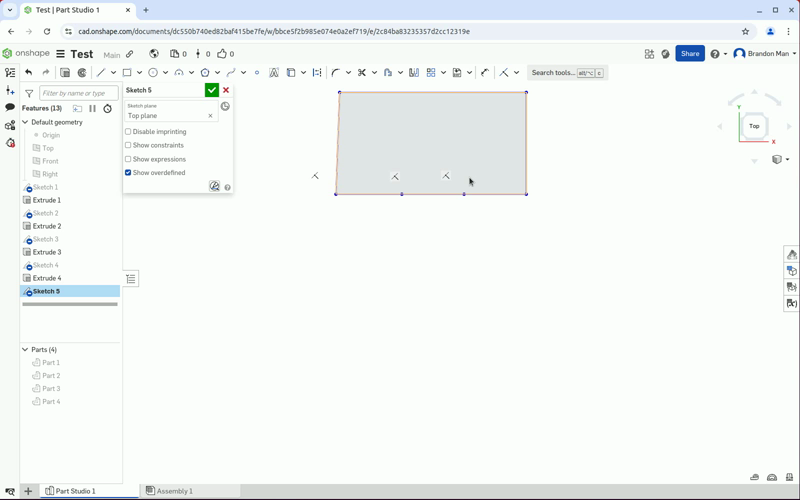
click(469, 177)
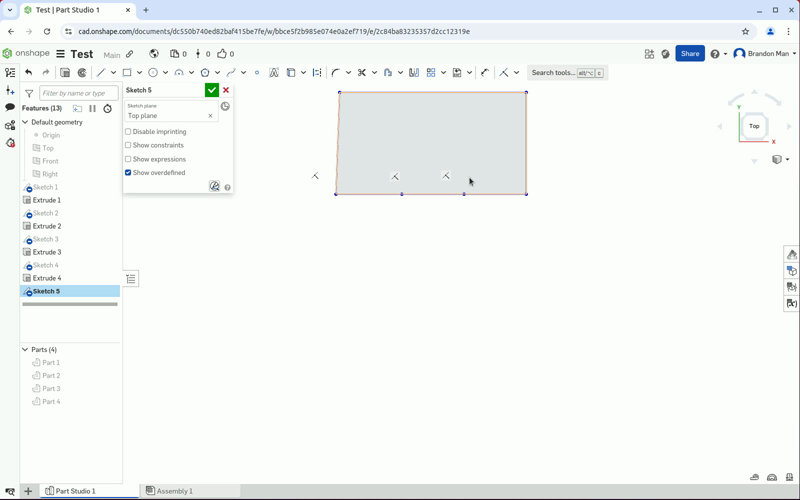
scroll(-6)
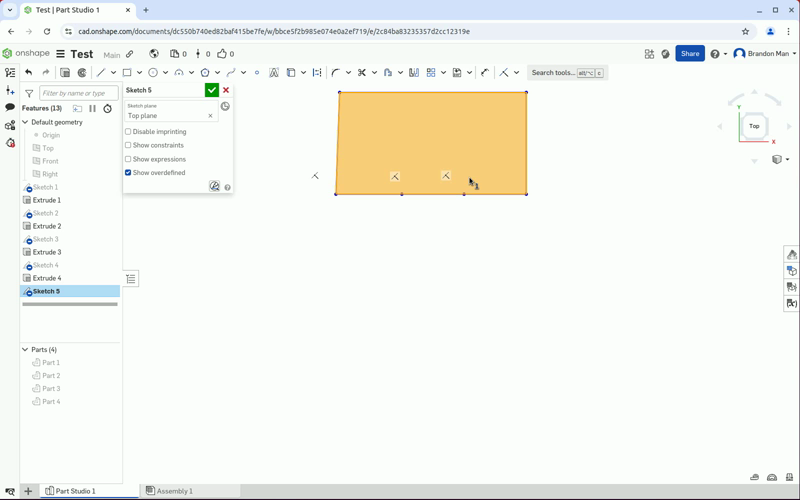
scroll(-6)
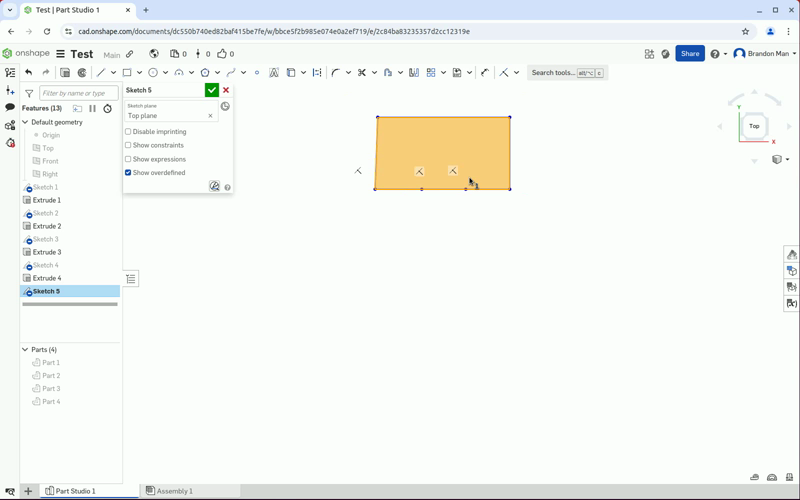
scroll(-6)
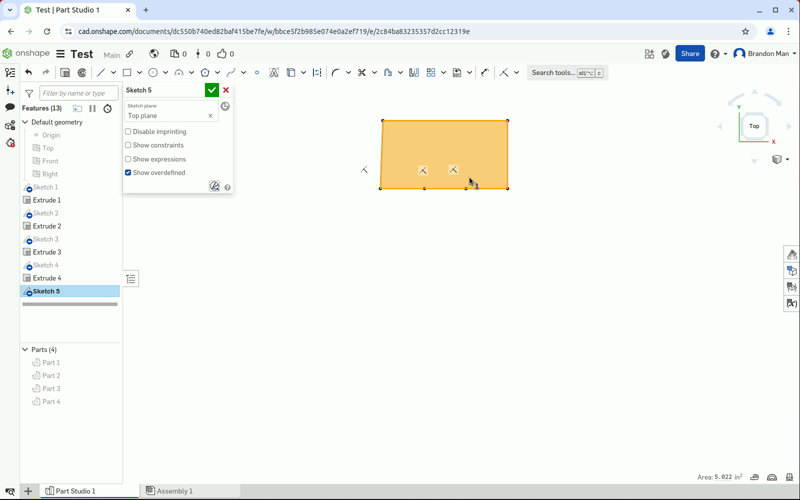
scroll(-6)
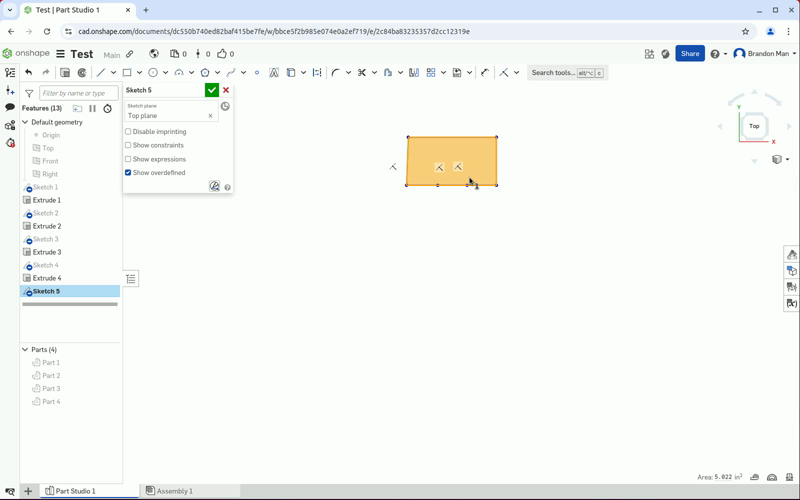
scroll(-6)
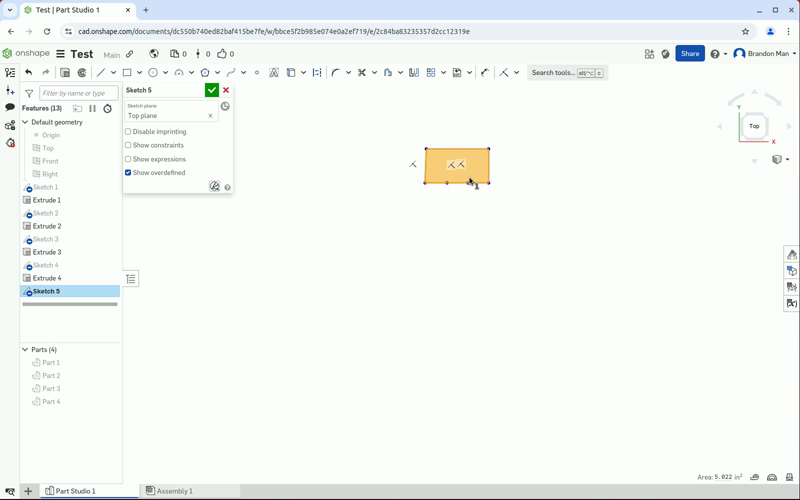
scroll(-6)
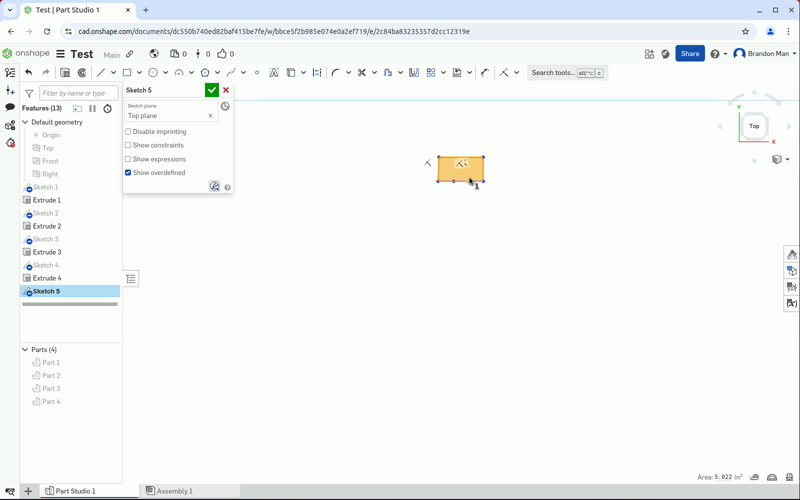
scroll(-6)
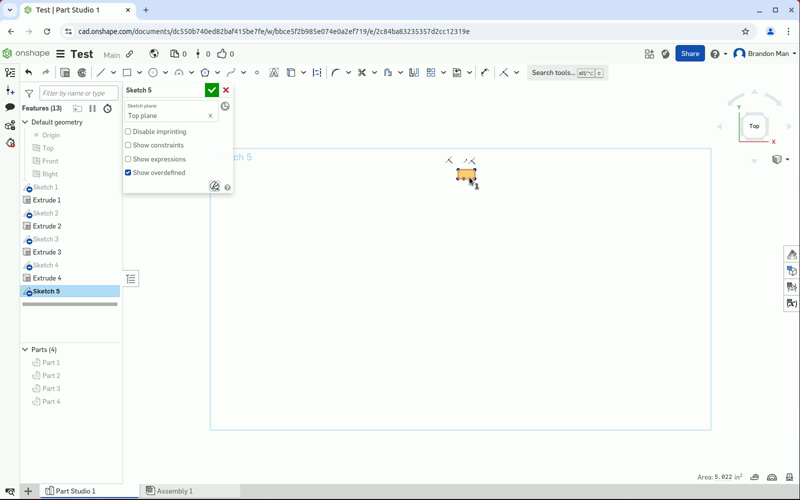
mouse_move(73, 352)
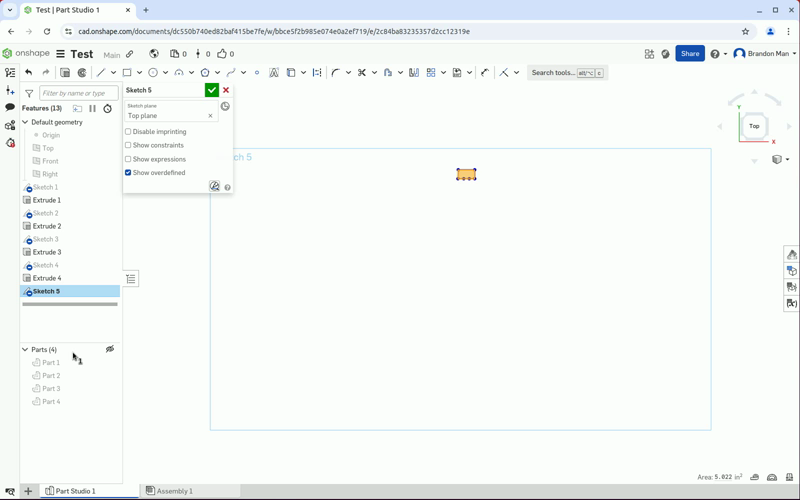
key(shift+y)
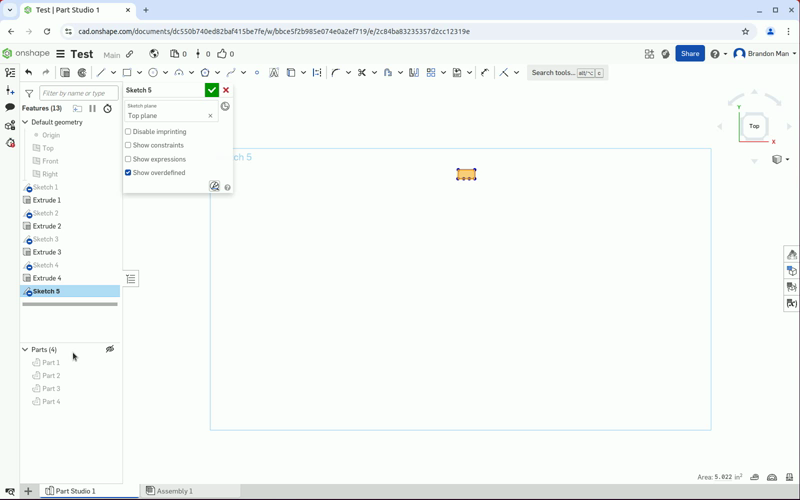
key(shift+e)
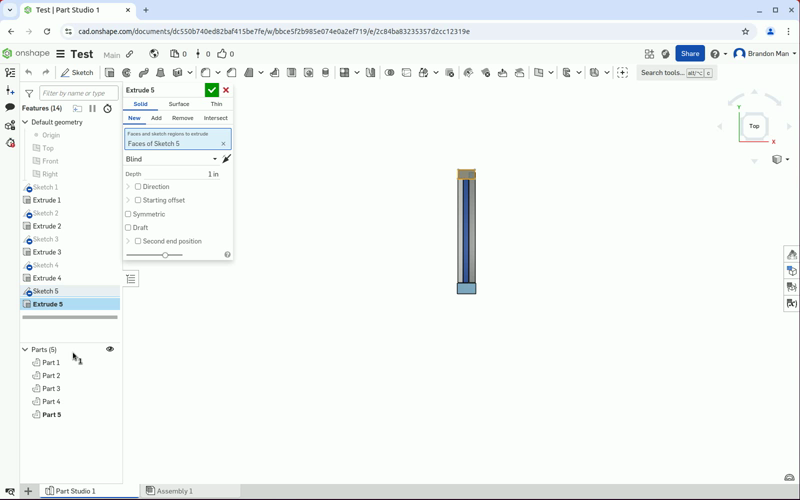
mouse_move(143, 106)
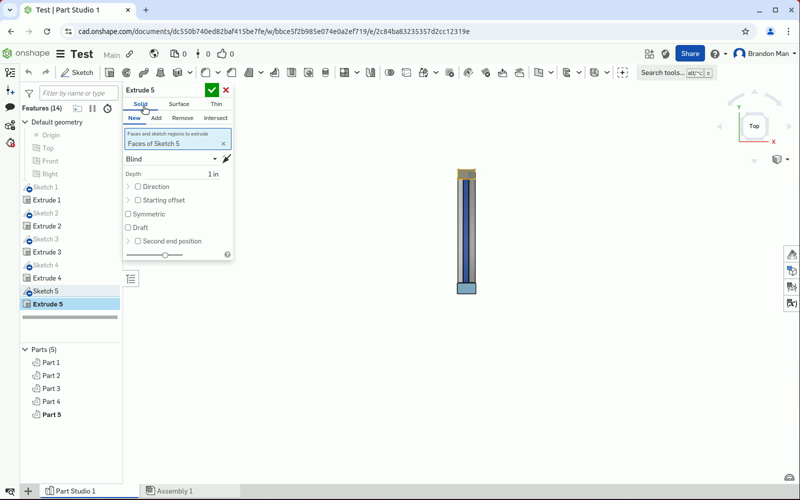
click(143, 106)
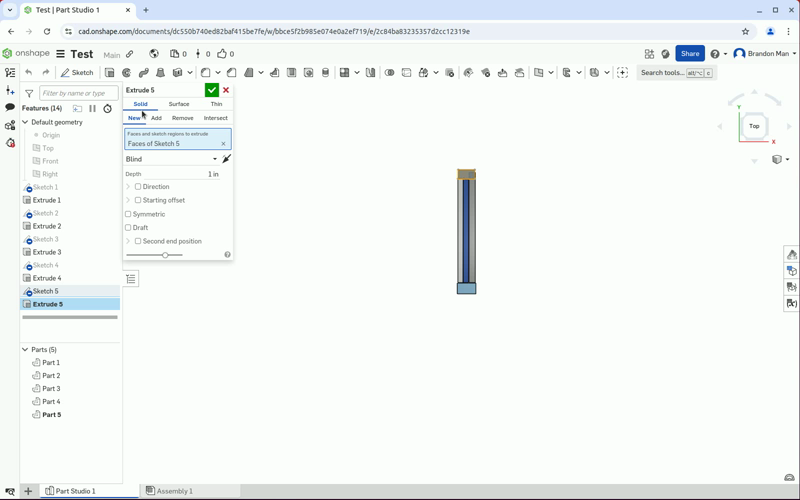
mouse_move(137, 120)
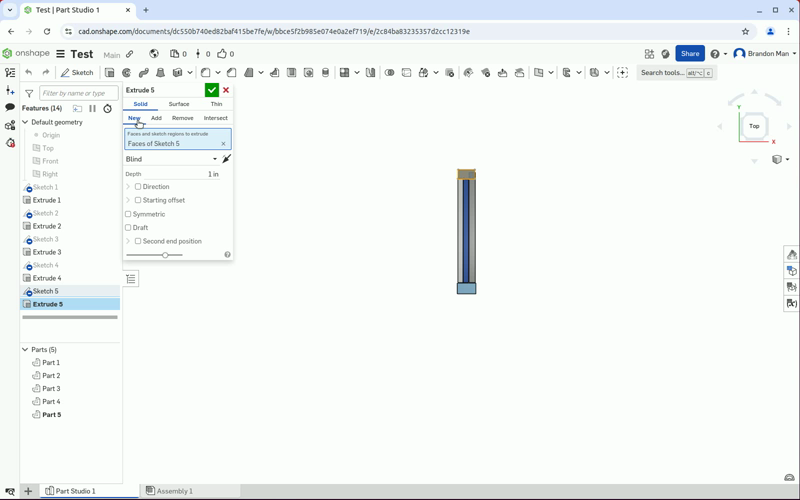
click(137, 120)
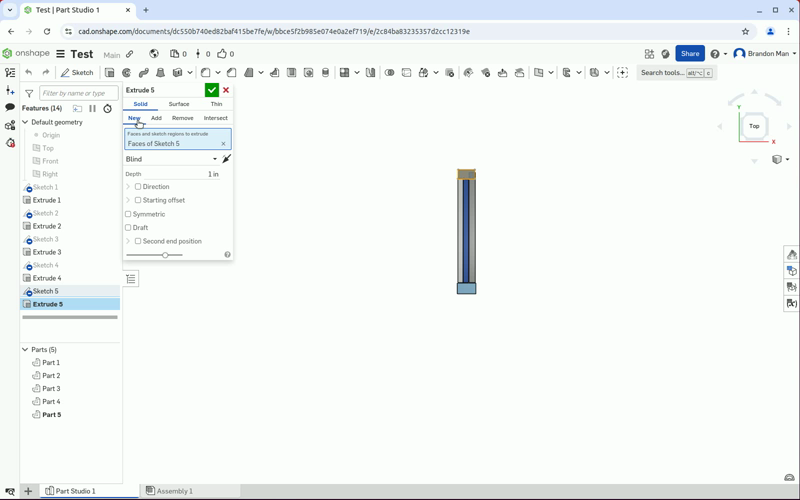
key(tab, 4)
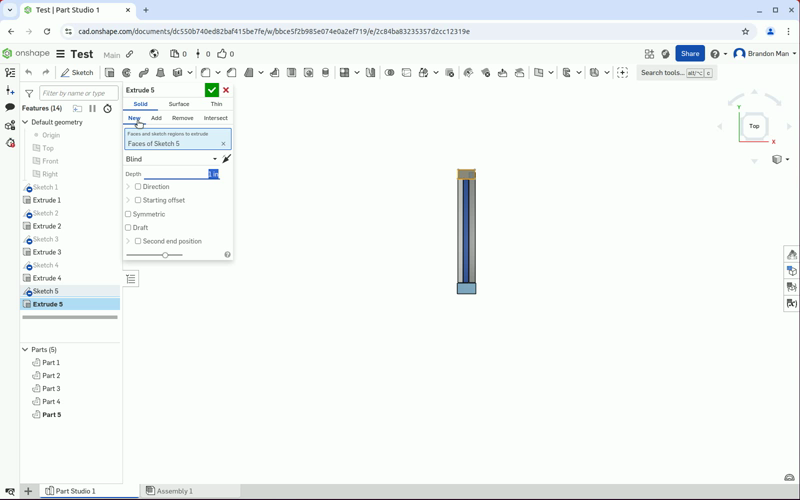
text(0.241)
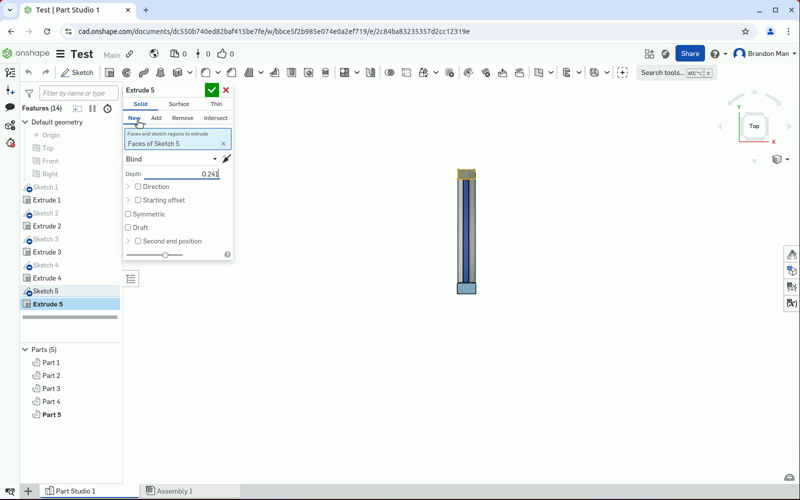
key(enter)
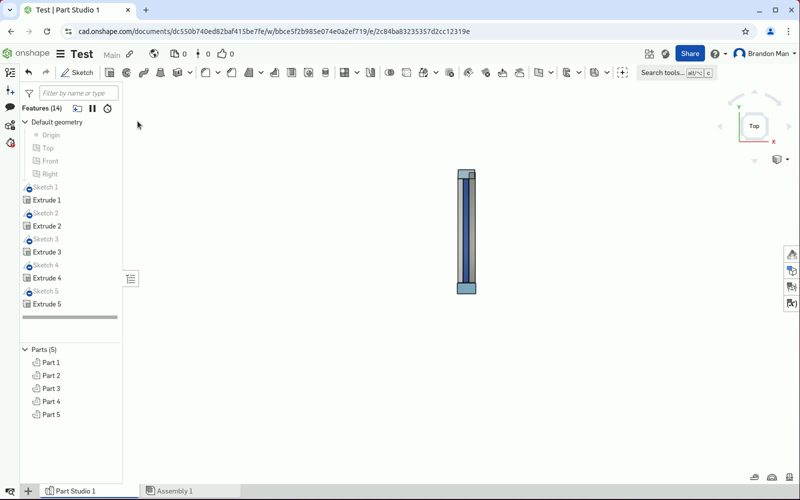
key(shift+h)
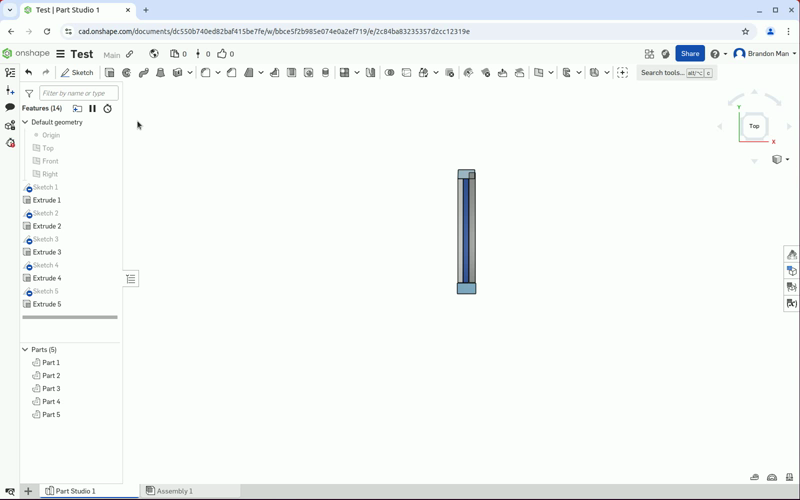
key(shift+h)
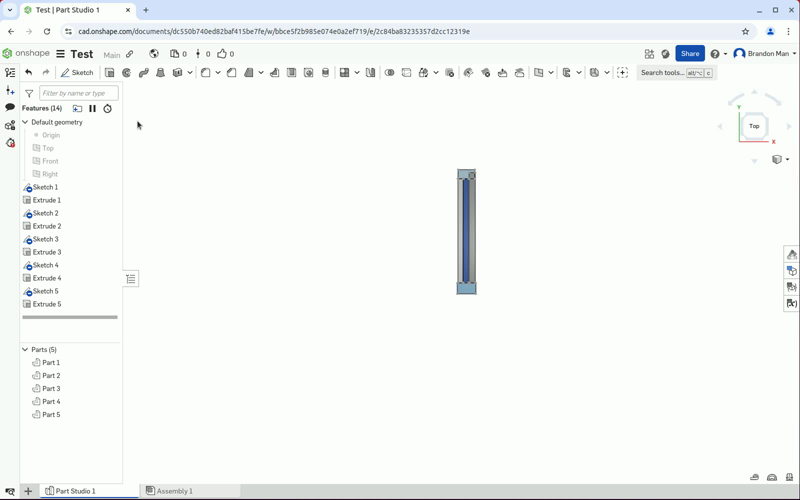
key(shift+7)
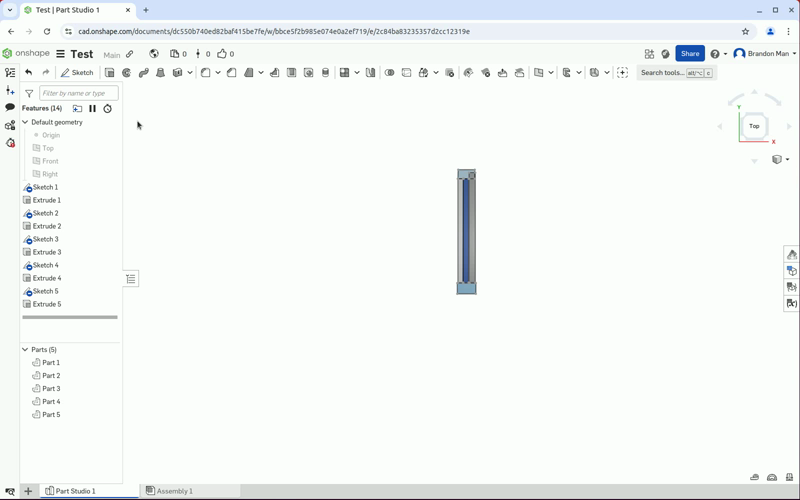
key(up, 3)
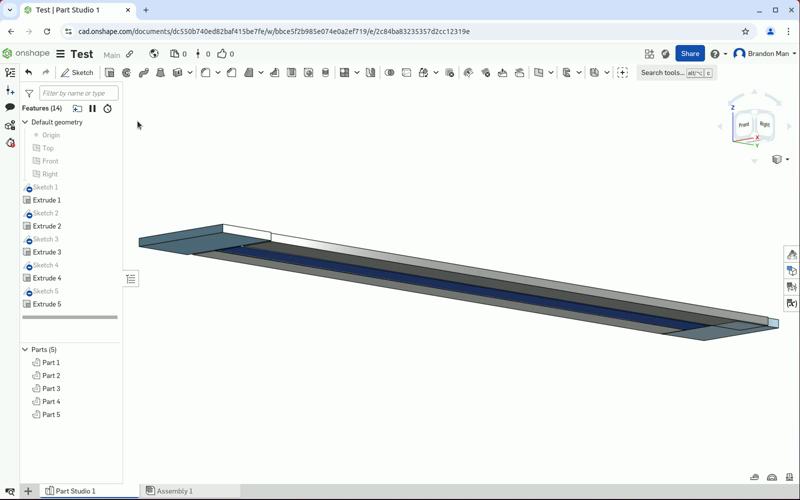
key(left, 3)
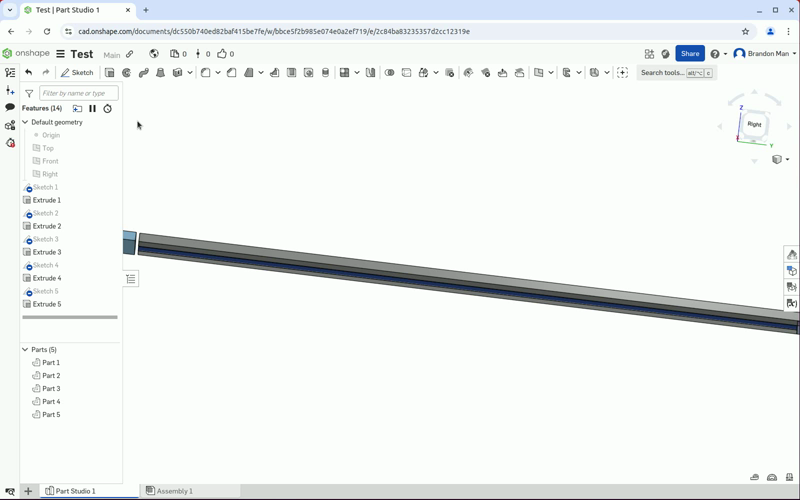
key(right, 3)
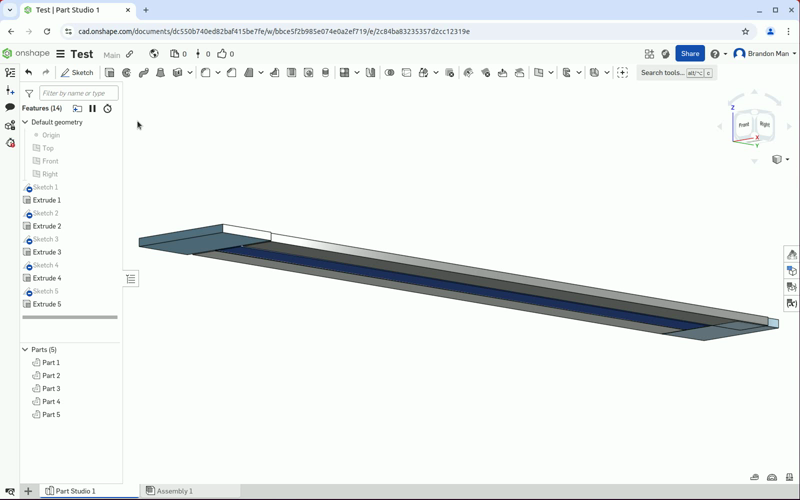
key(down, 3)
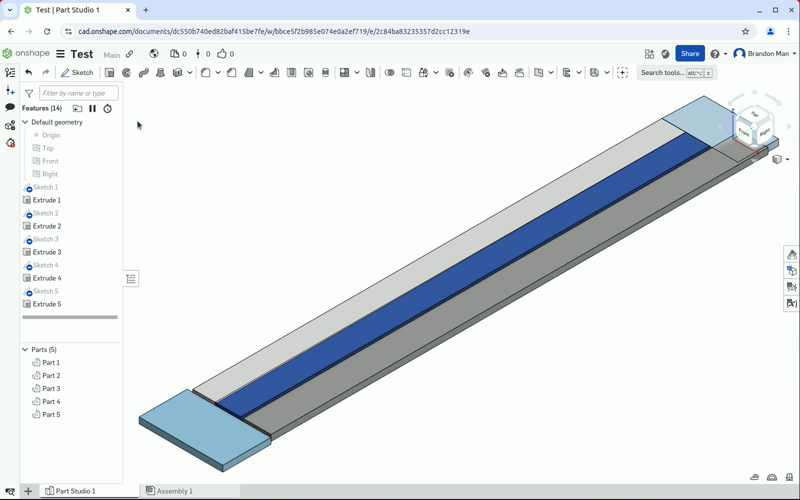
mouse_move(73, 189)
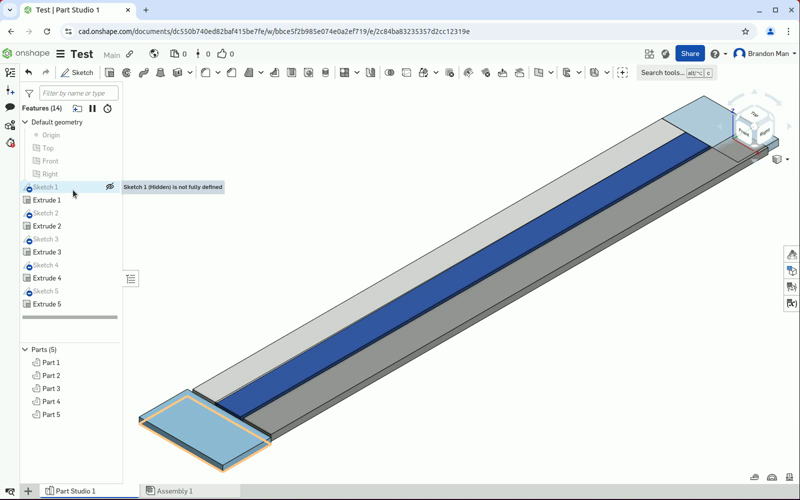
click(73, 189)